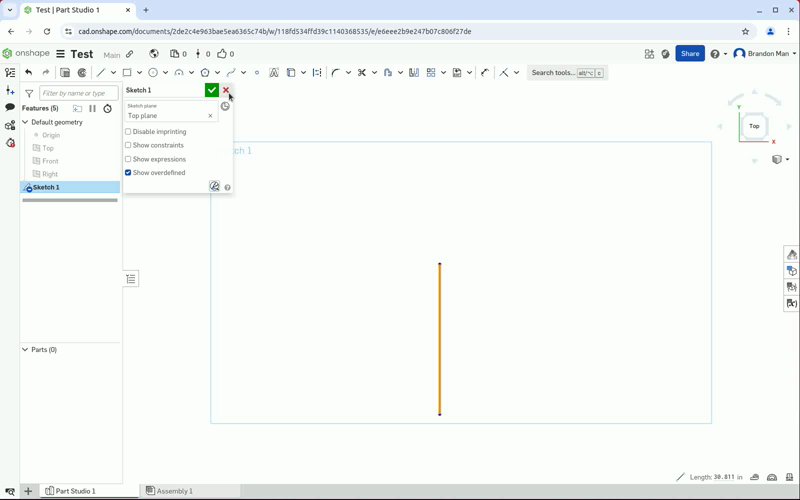
key(shift+h)
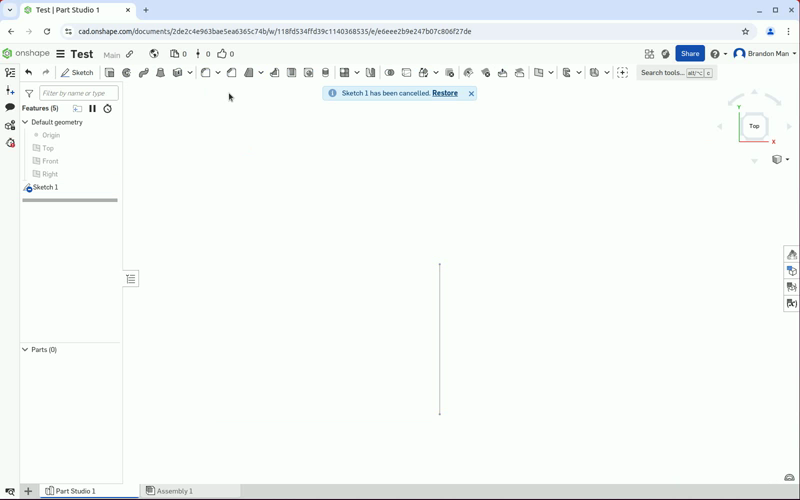
key(shift+s)
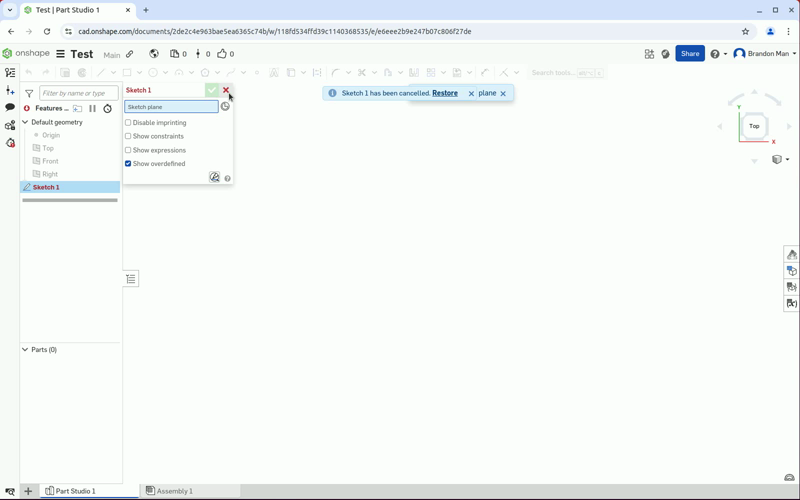
mouse_move(73, 150)
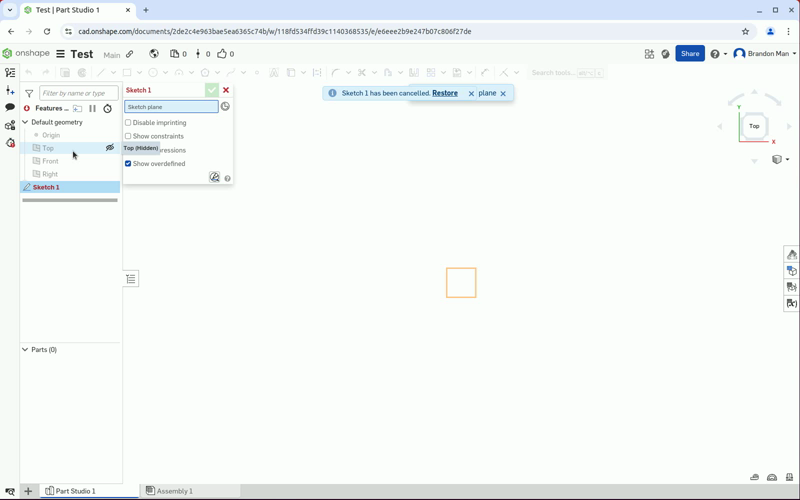
click(73, 150)
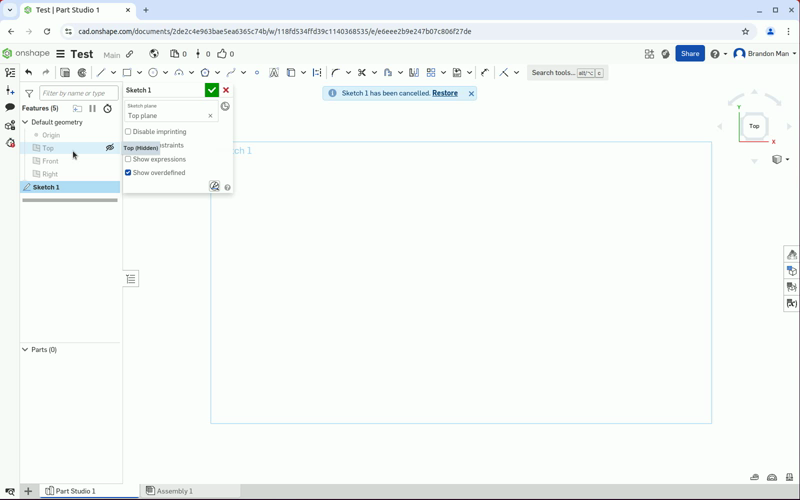
mouse_move(73, 352)
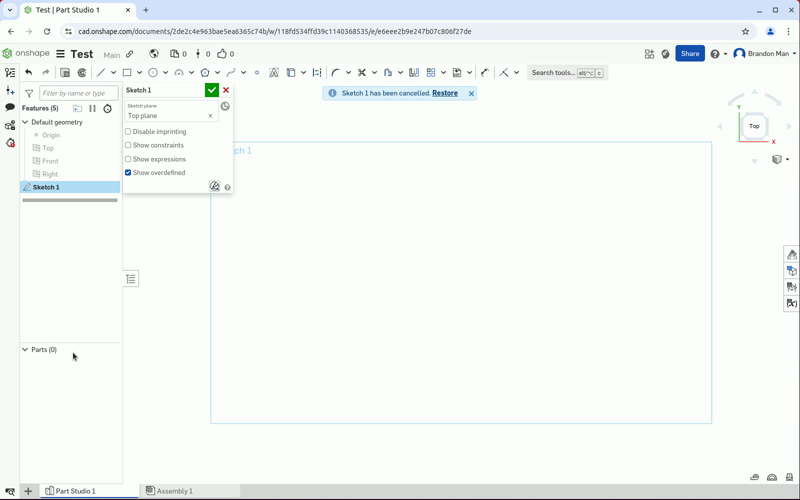
key(y)
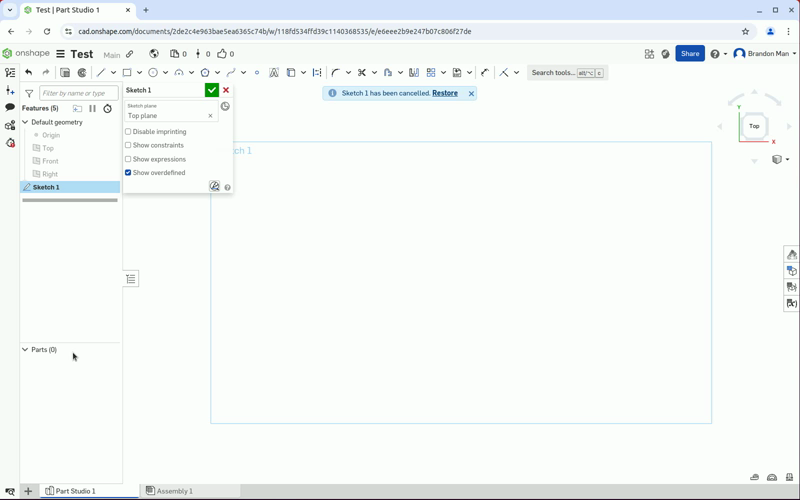
key(l)
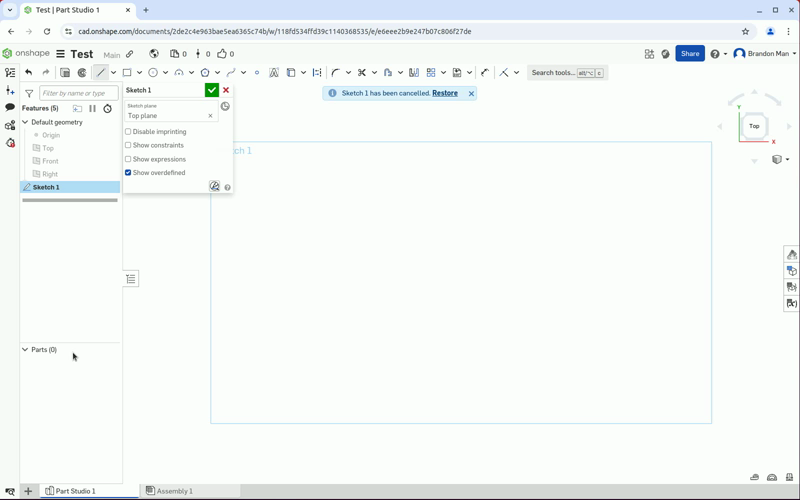
key_down(shift)
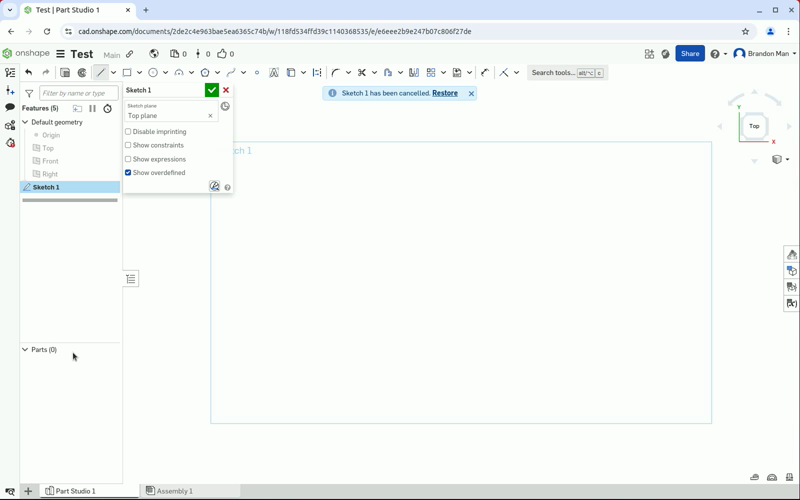
mouse_move(460, 300)
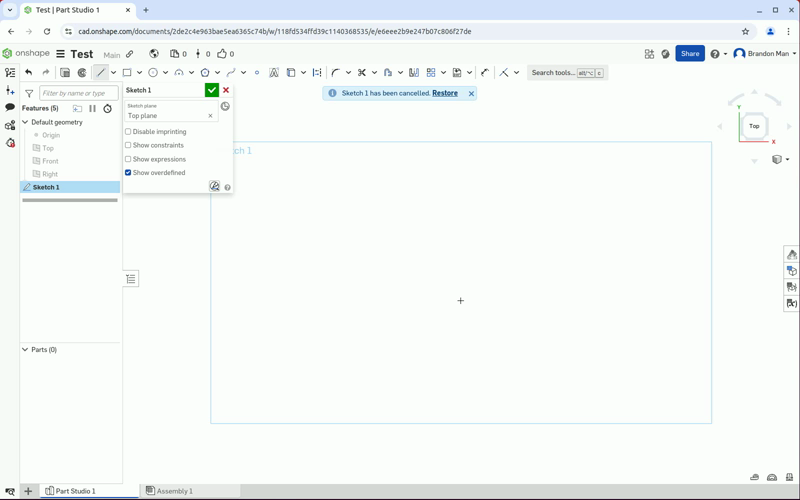
click(460, 300)
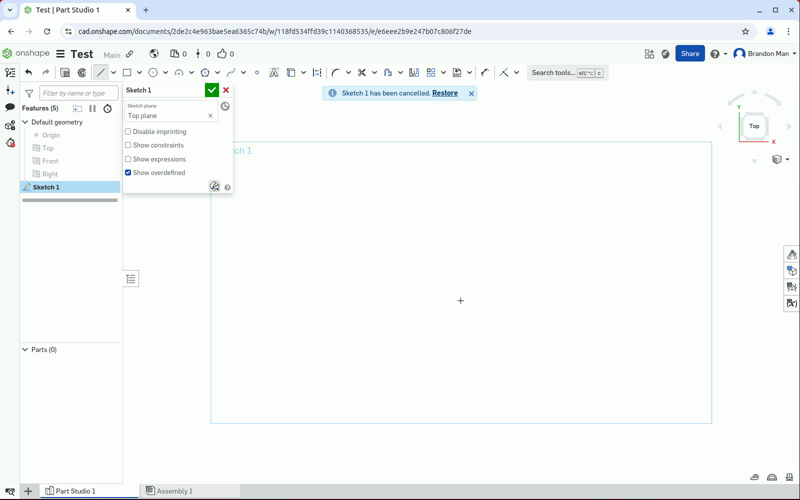
key_up(shift)
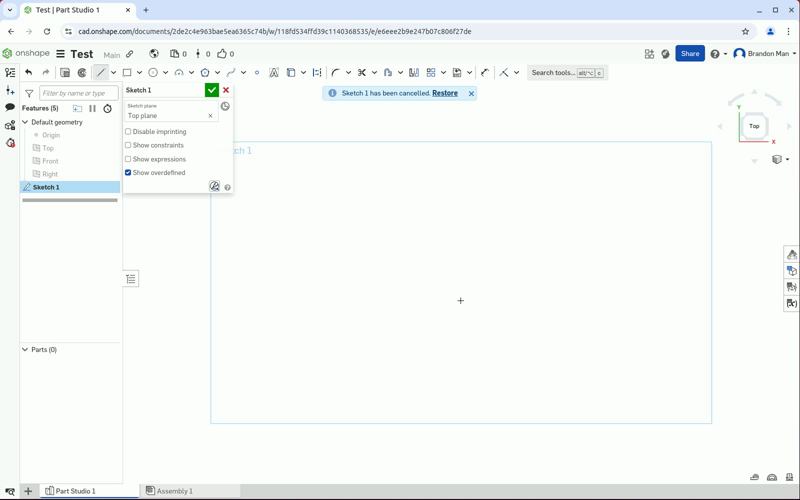
key_down(shift)
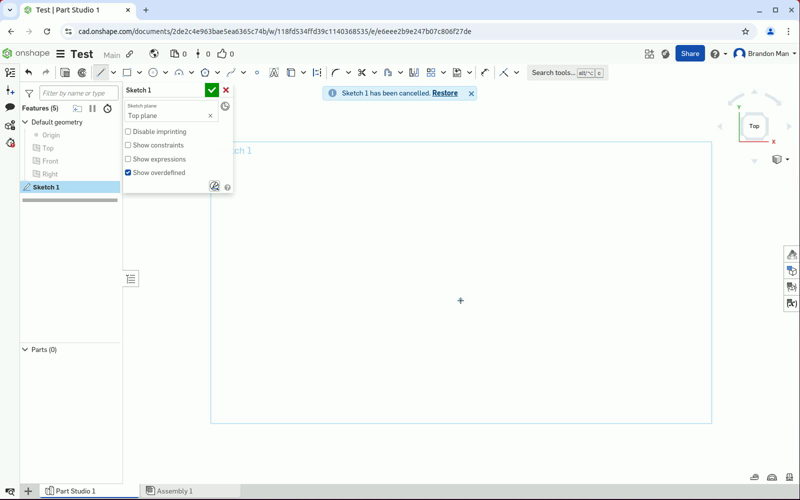
mouse_move(490, 300)
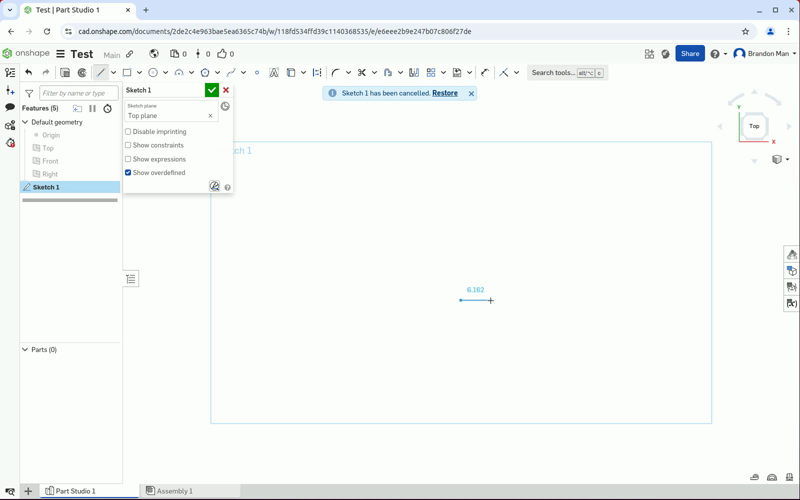
mouse_move(464, 300)
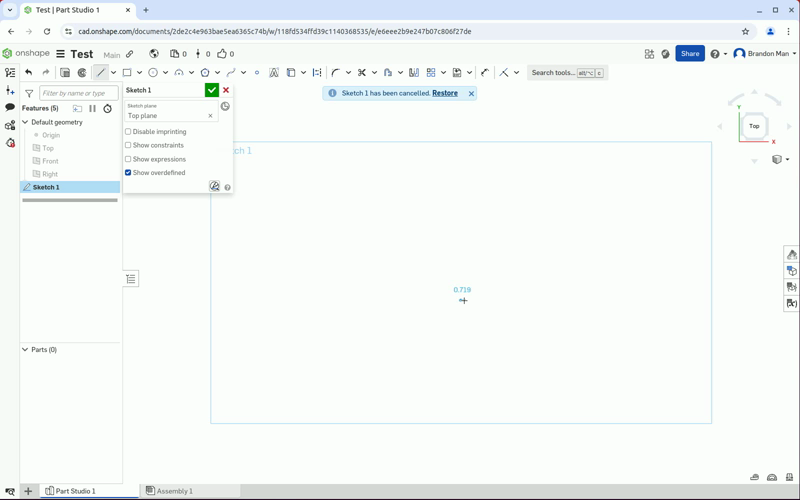
scroll(6)
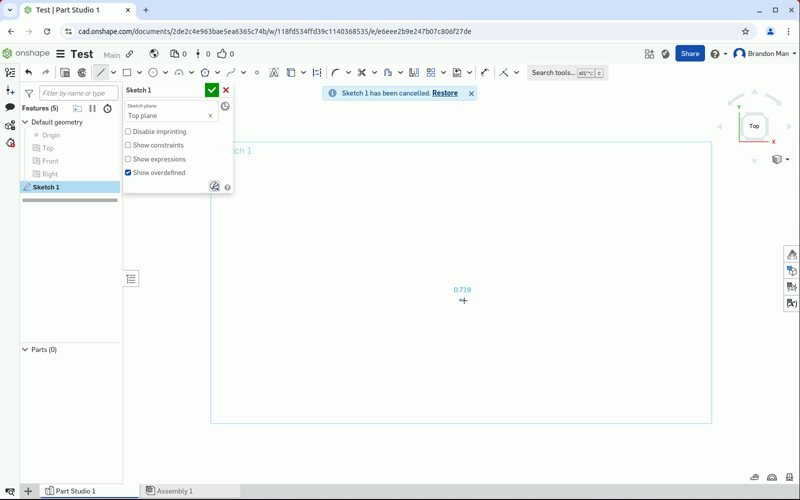
scroll(6)
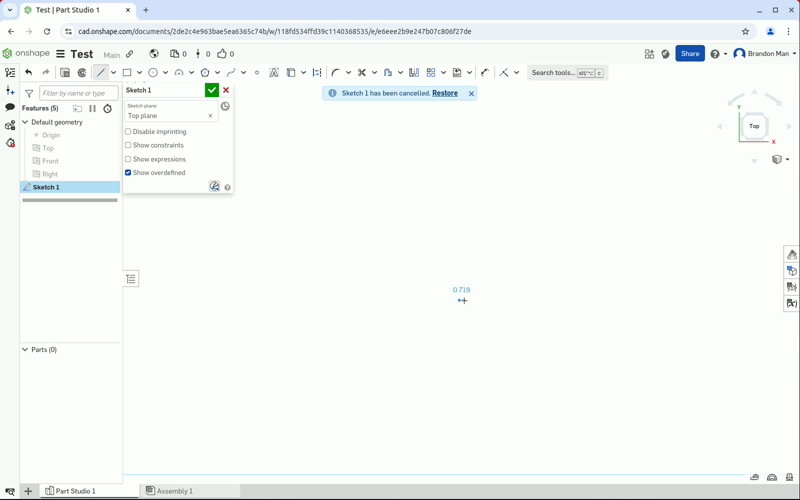
scroll(6)
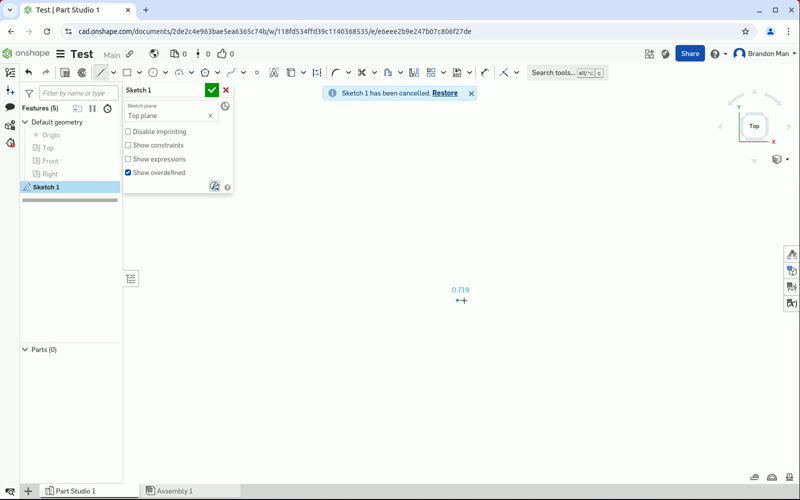
scroll(6)
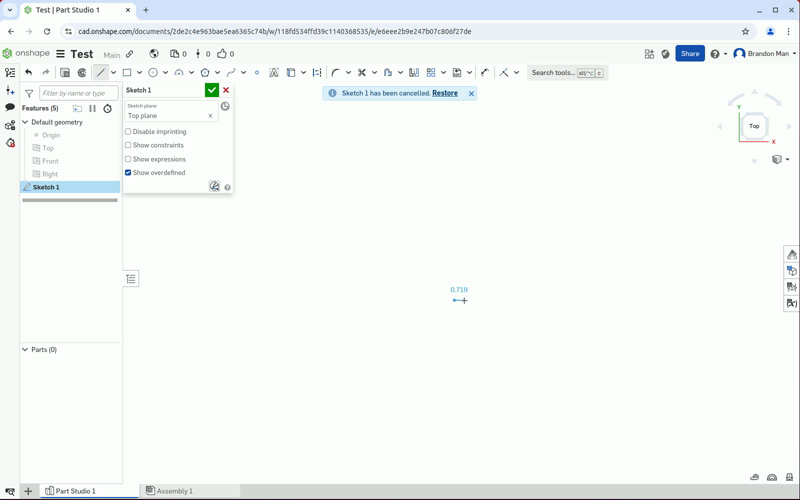
scroll(6)
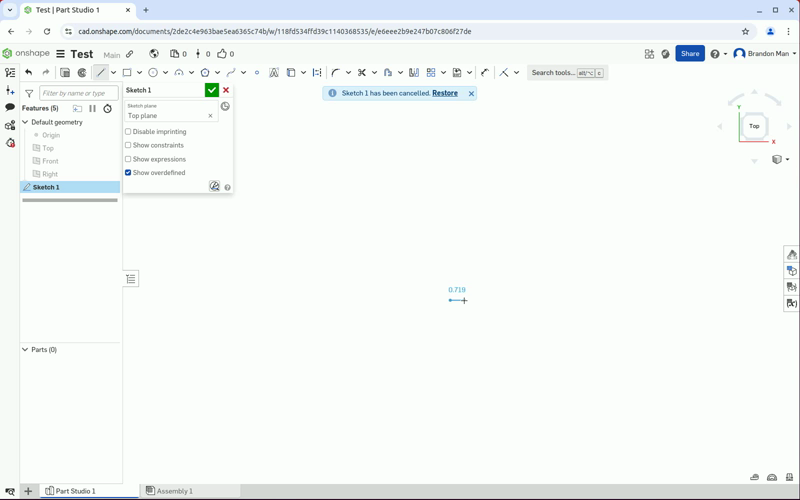
scroll(6)
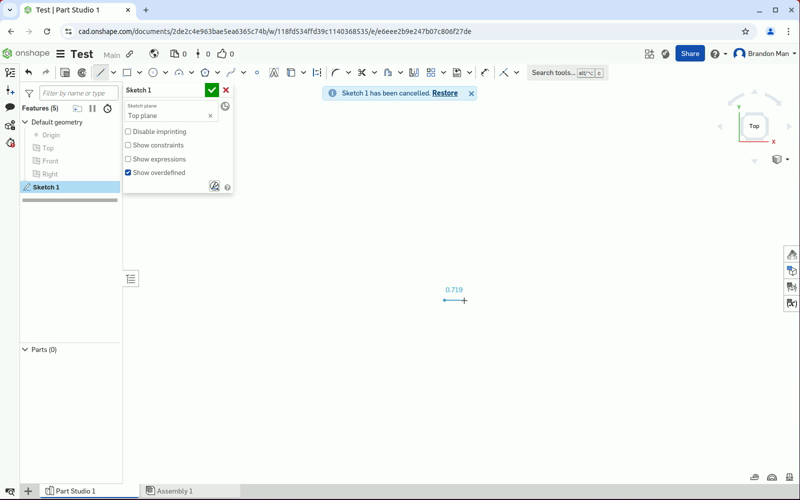
scroll(6)
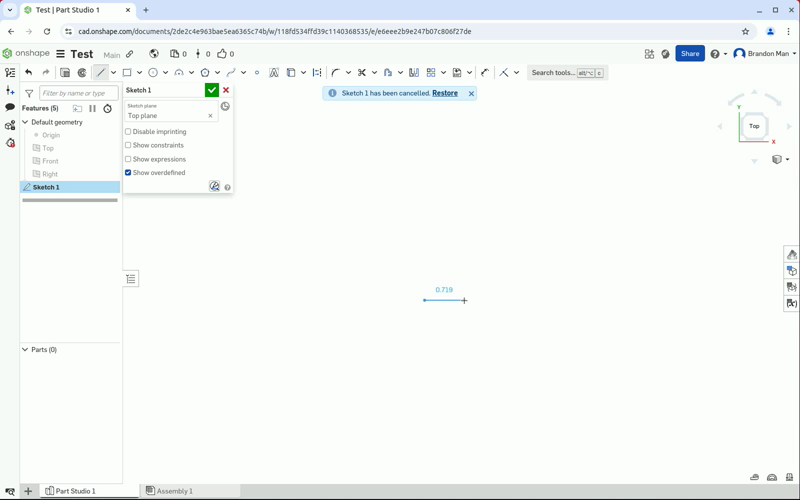
click(464, 300)
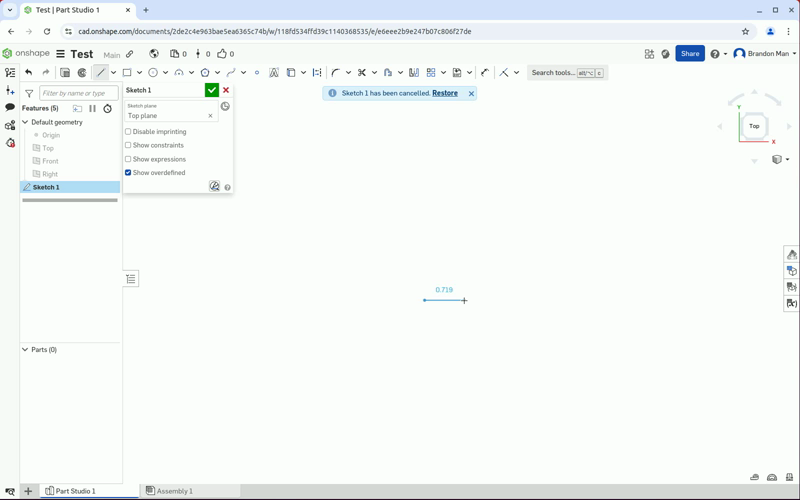
scroll(-6)
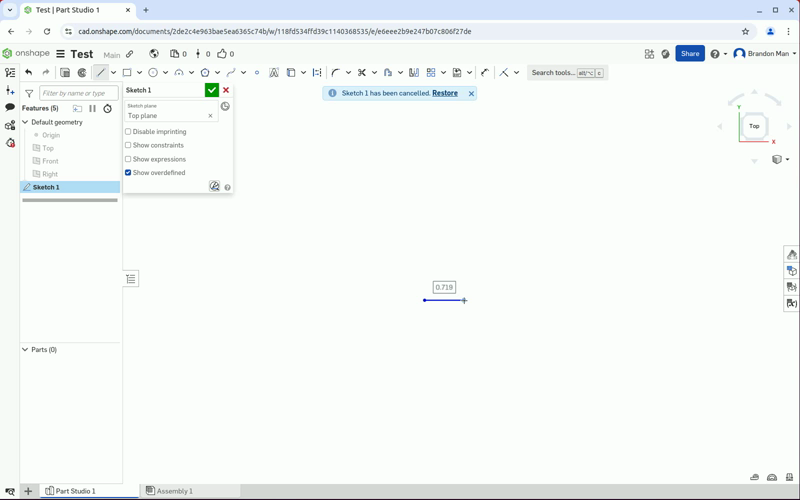
scroll(-6)
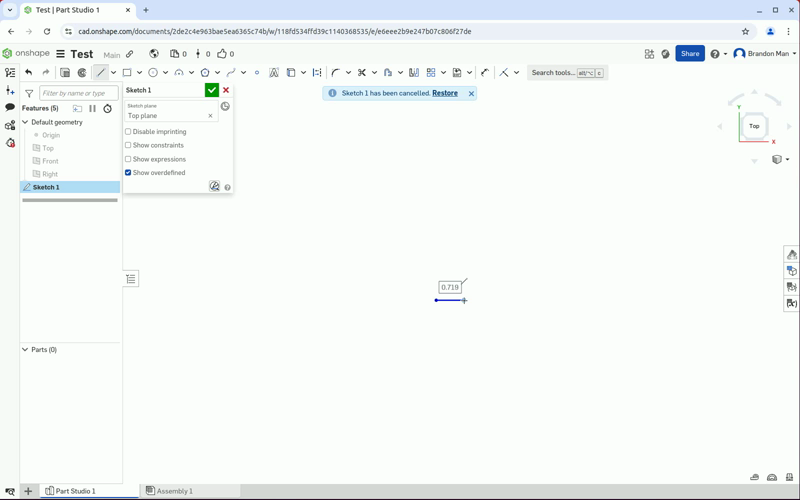
scroll(-6)
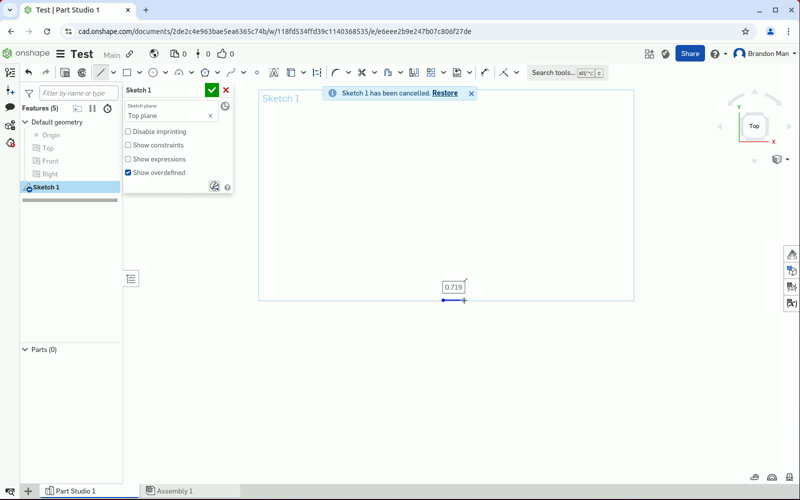
scroll(-6)
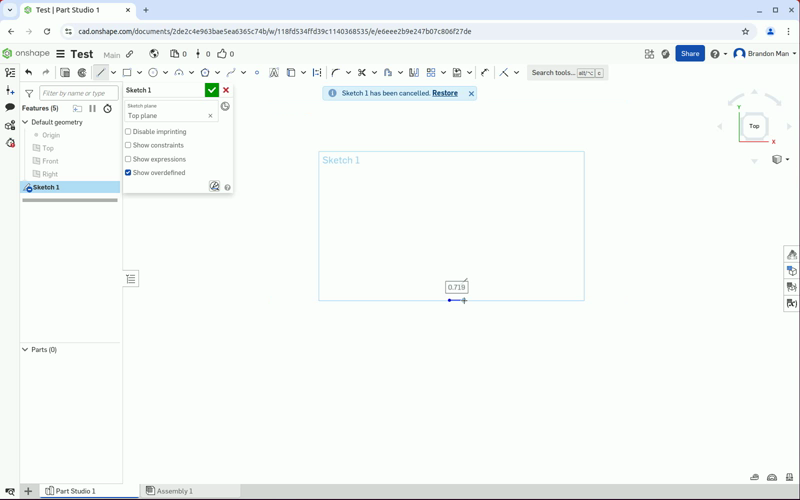
scroll(-6)
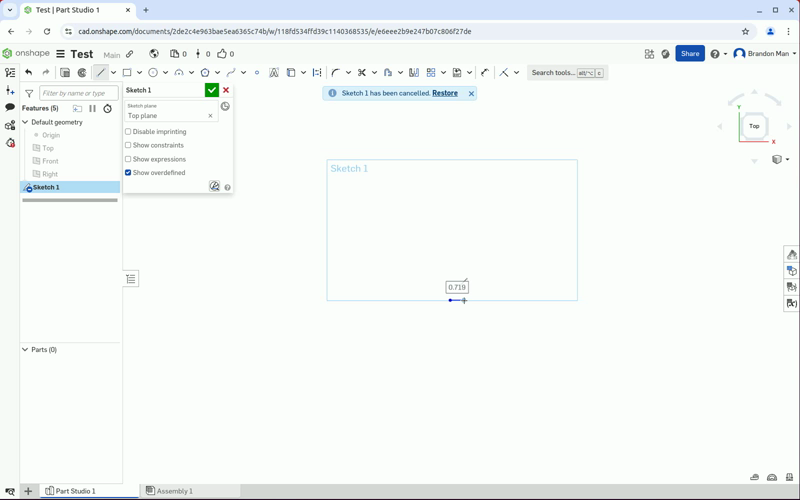
scroll(-6)
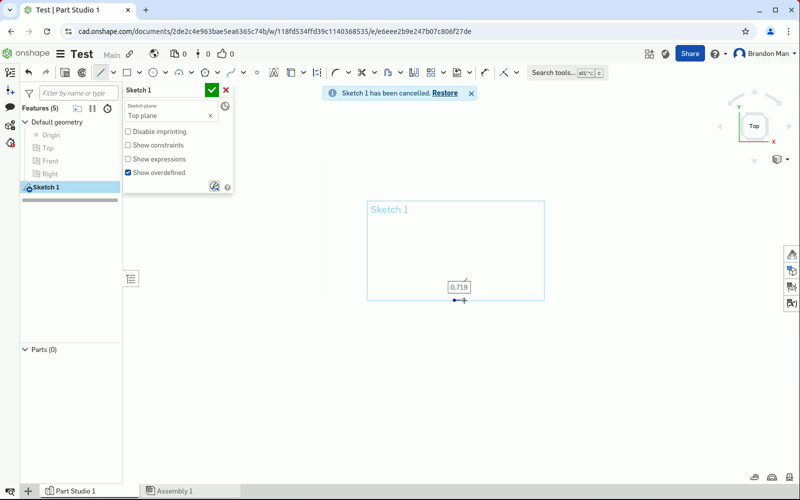
scroll(-6)
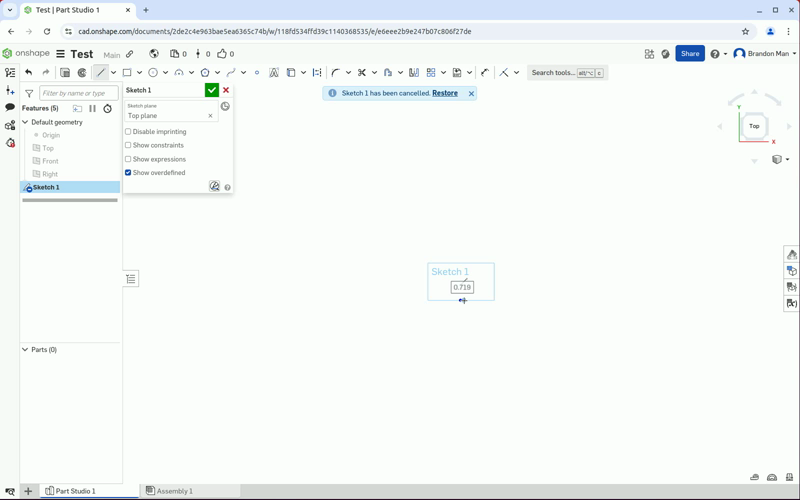
key_up(shift)
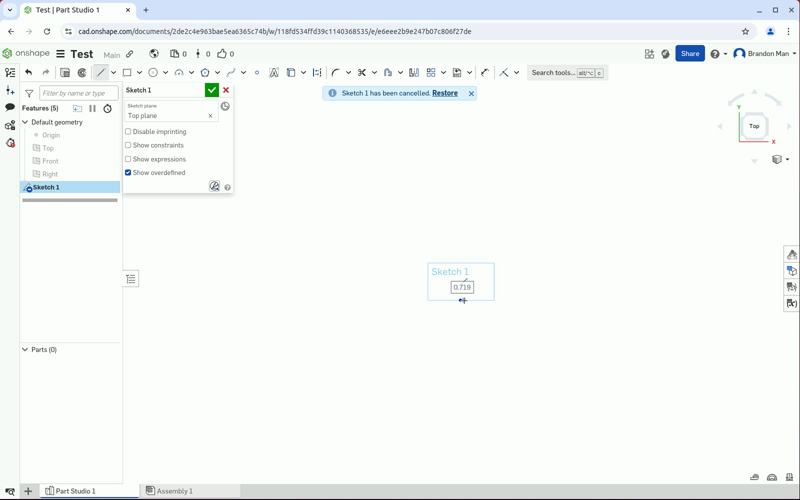
key_down(shift)
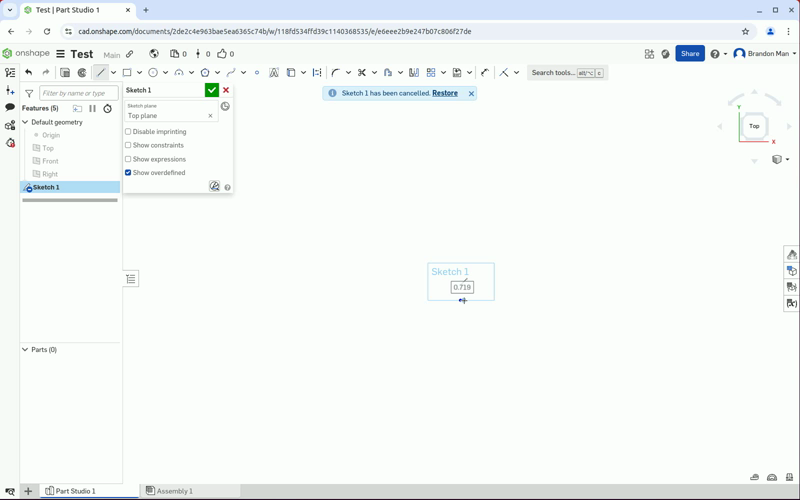
mouse_move(494, 300)
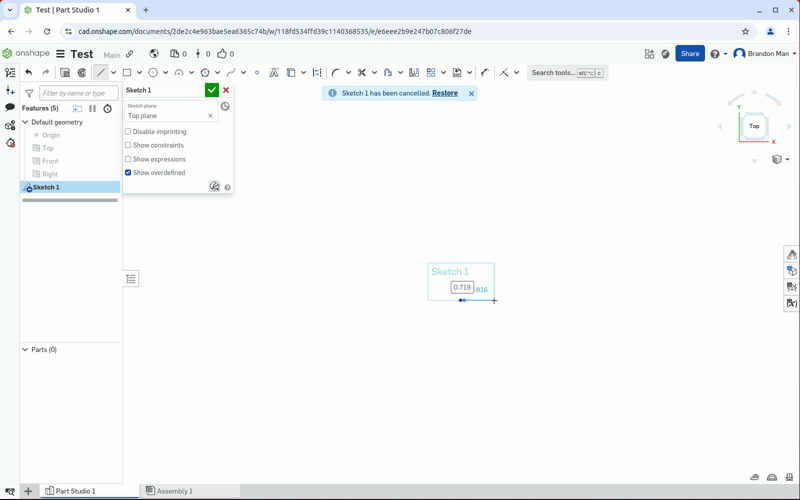
mouse_move(464, 297)
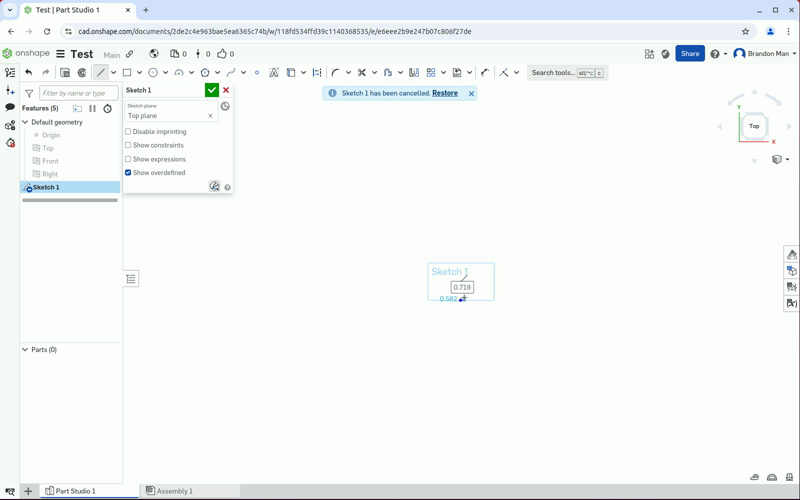
scroll(6)
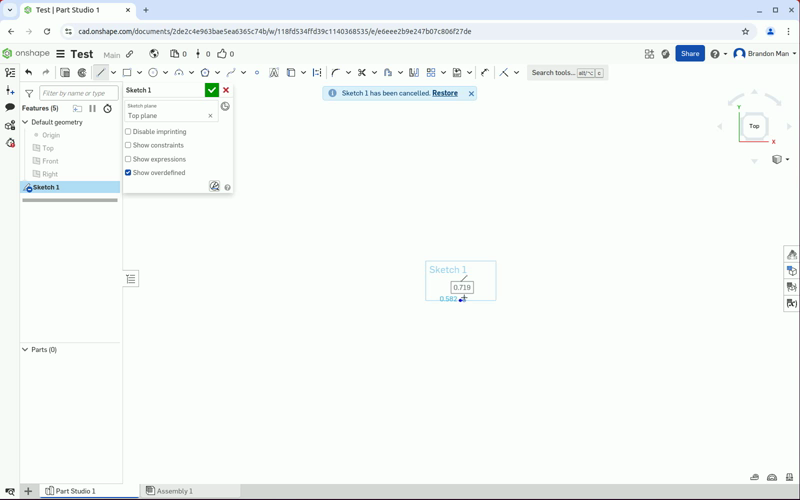
scroll(6)
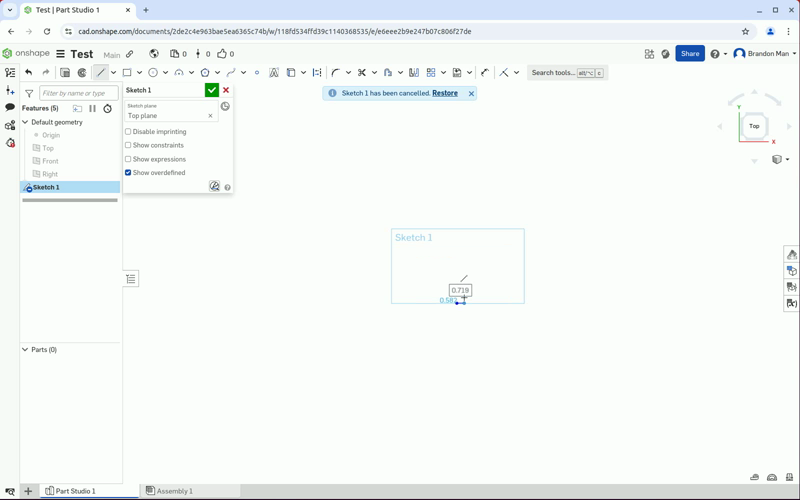
scroll(6)
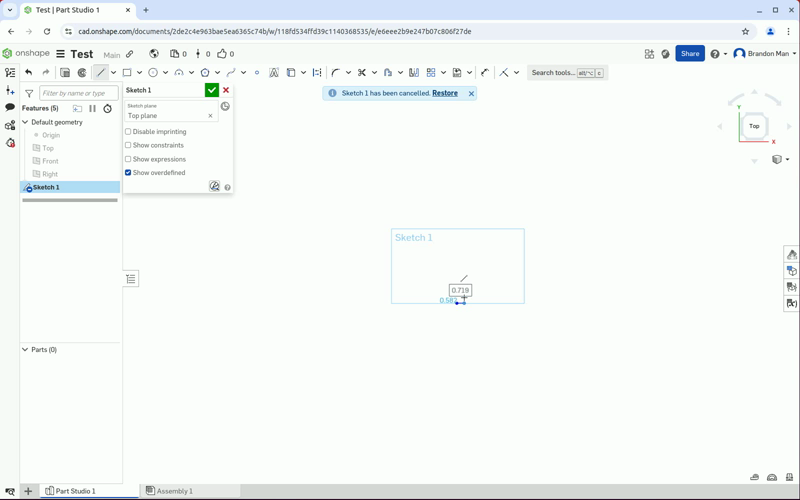
scroll(6)
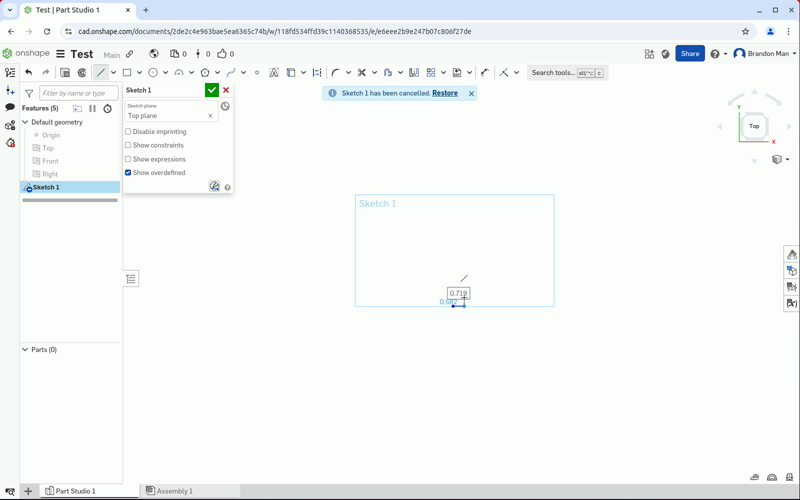
scroll(6)
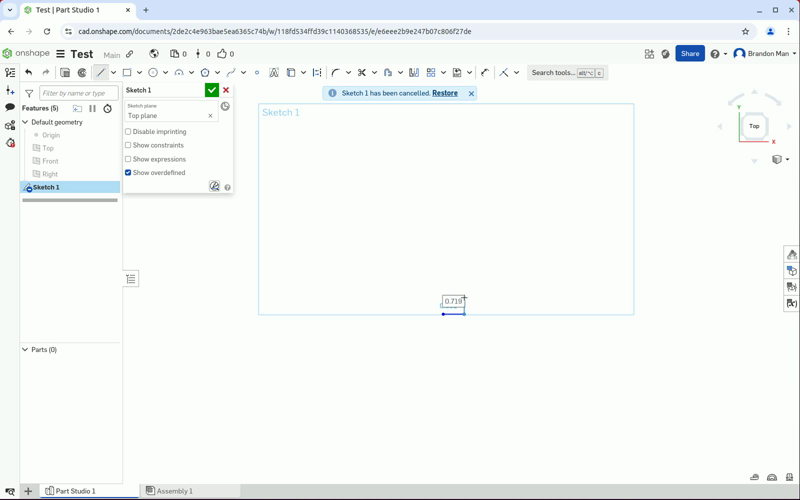
scroll(6)
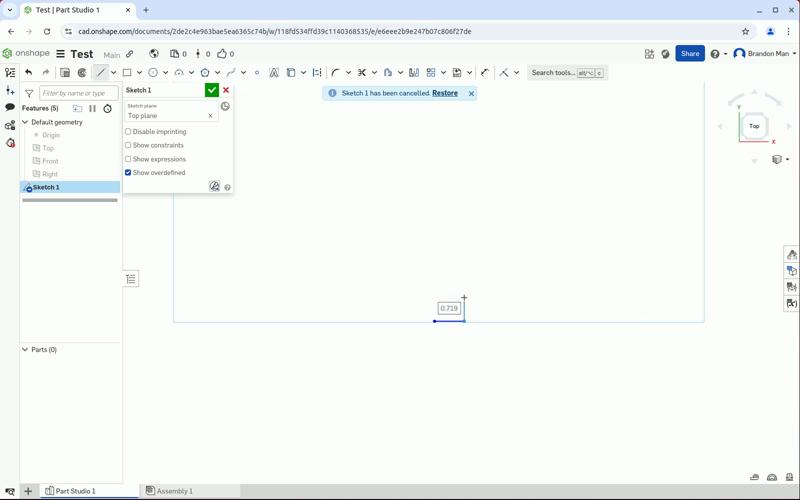
scroll(6)
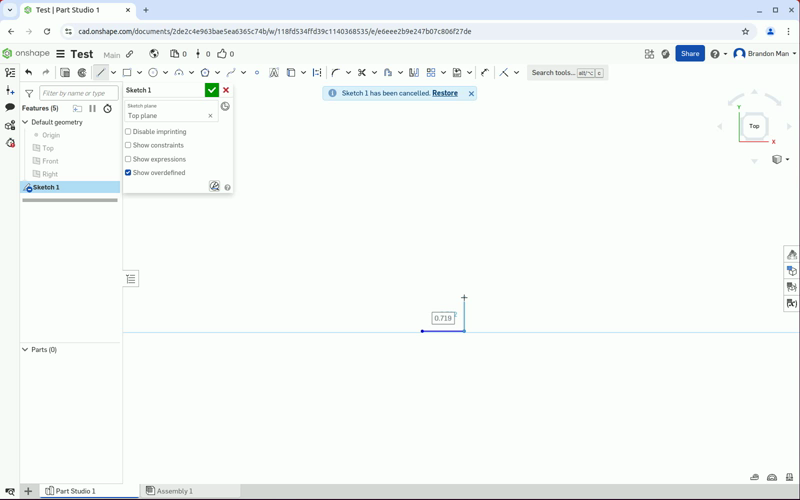
click(464, 297)
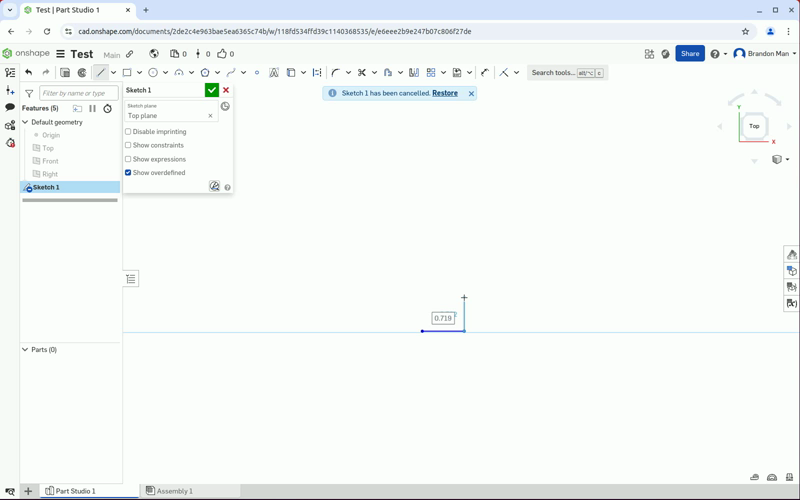
scroll(-6)
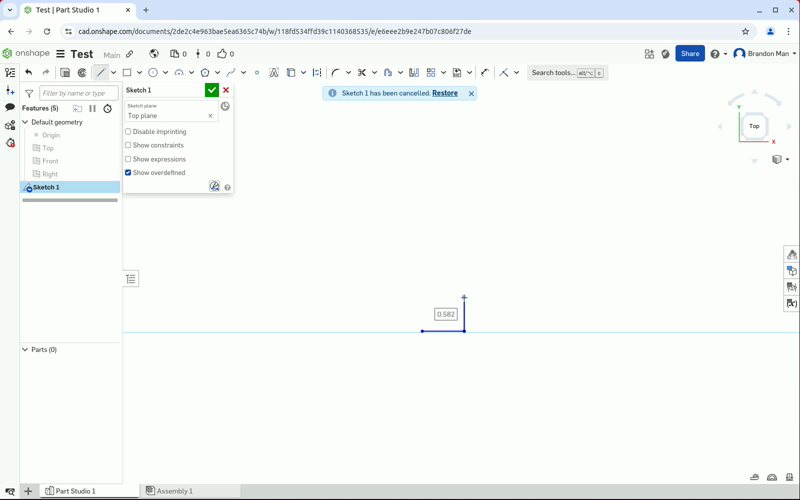
scroll(-6)
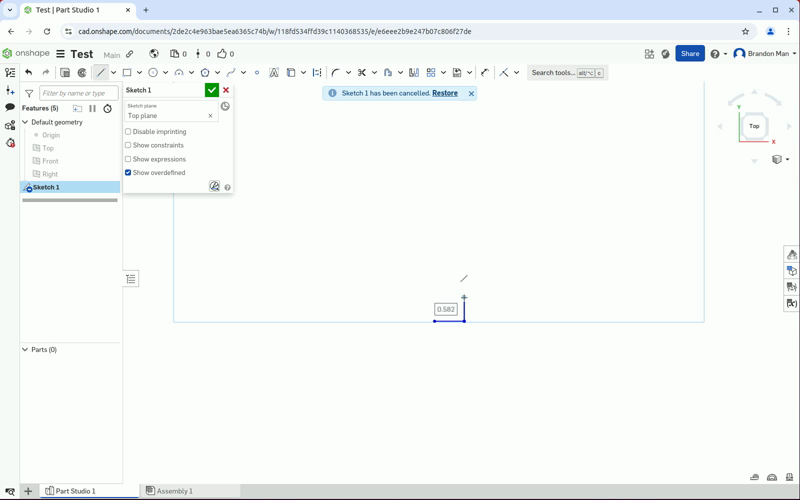
scroll(-6)
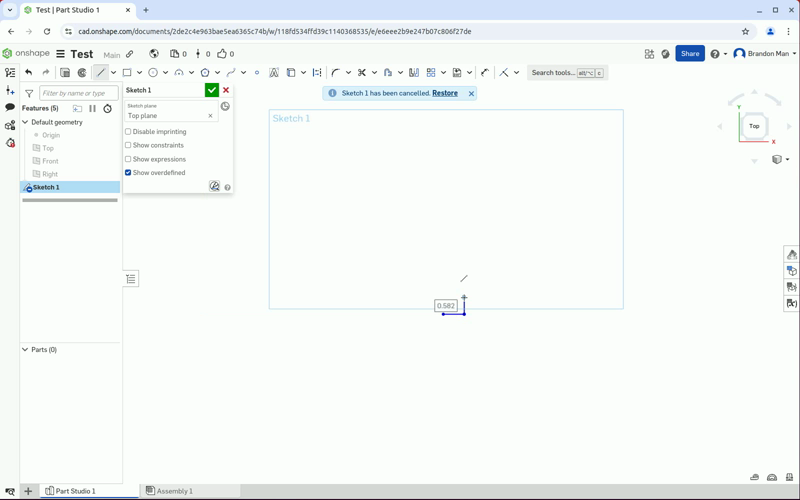
scroll(-6)
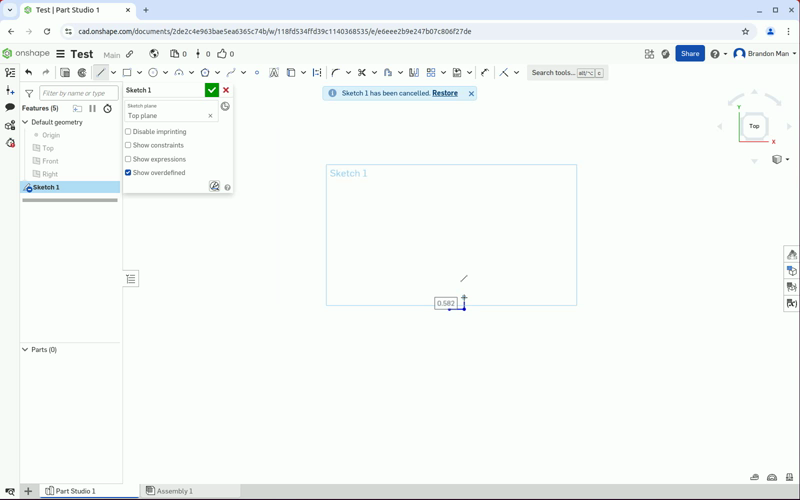
scroll(-6)
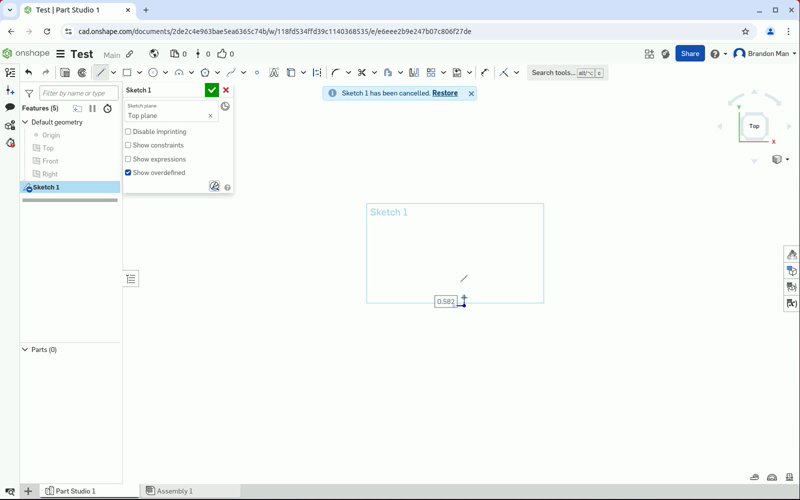
scroll(-6)
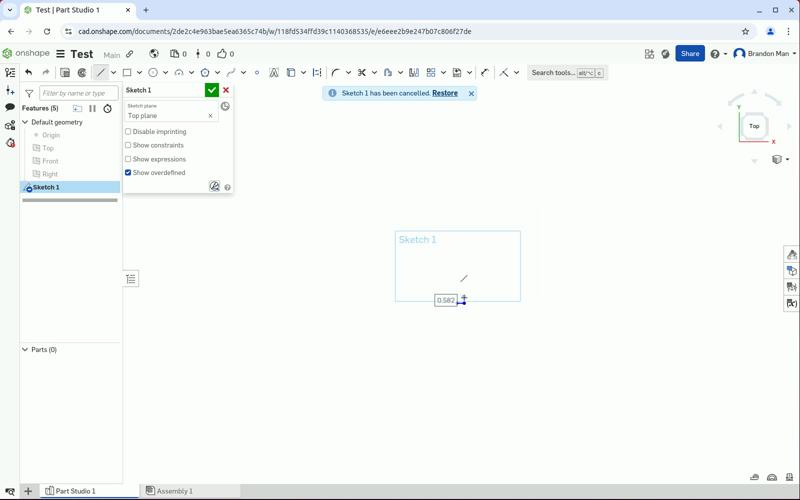
scroll(-6)
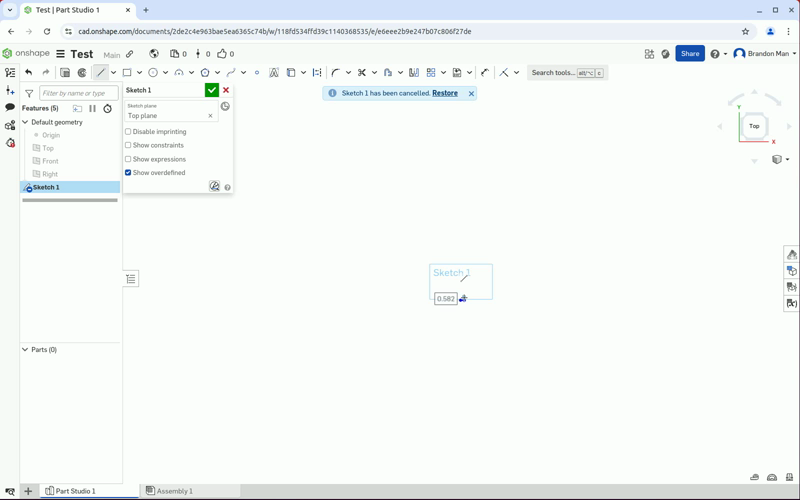
key_up(shift)
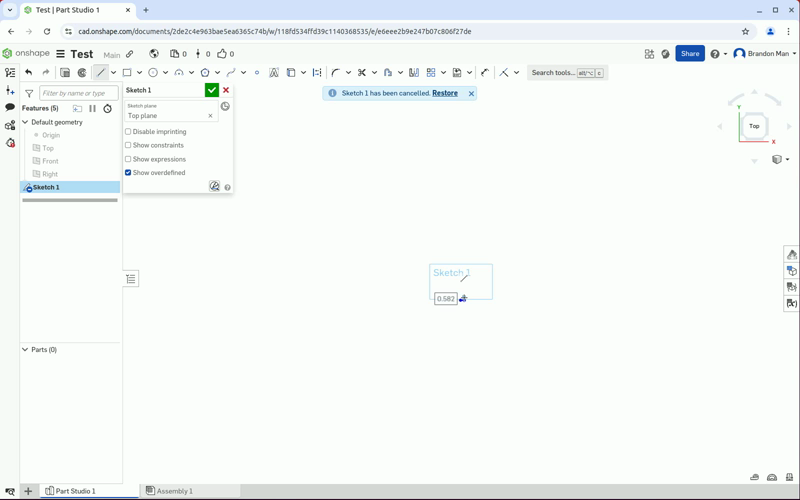
key_down(shift)
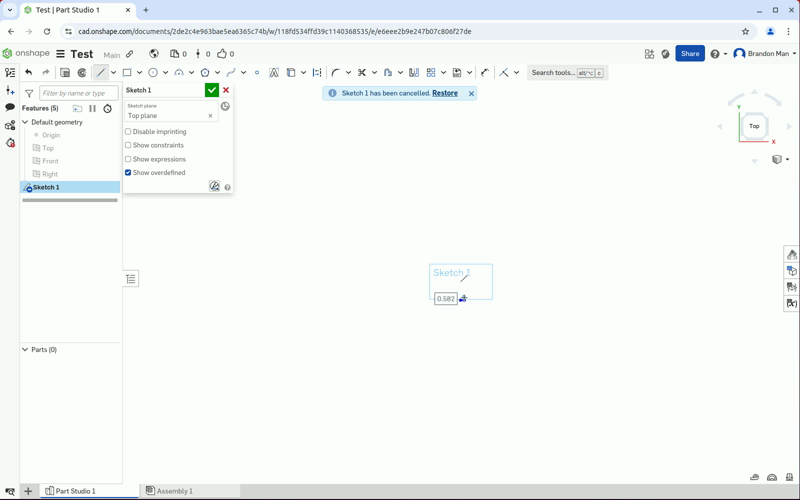
mouse_move(494, 297)
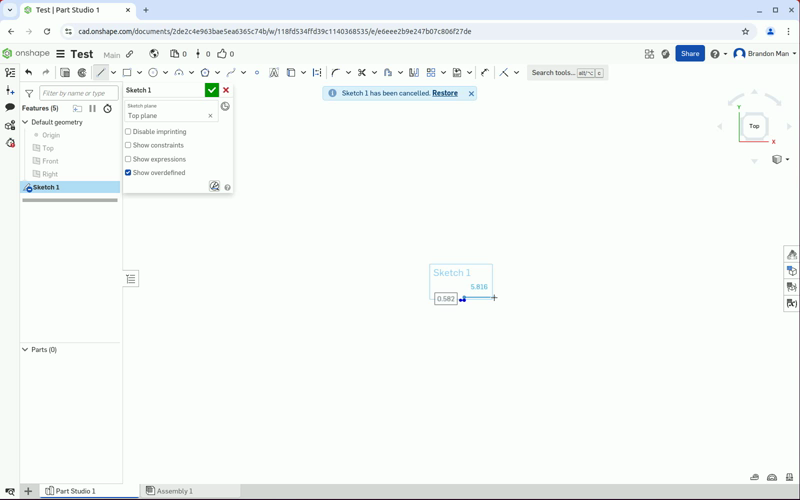
mouse_move(460, 297)
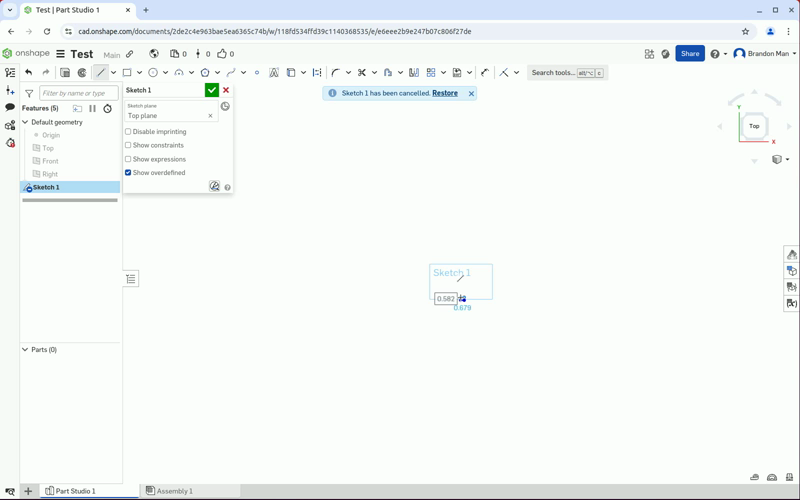
scroll(6)
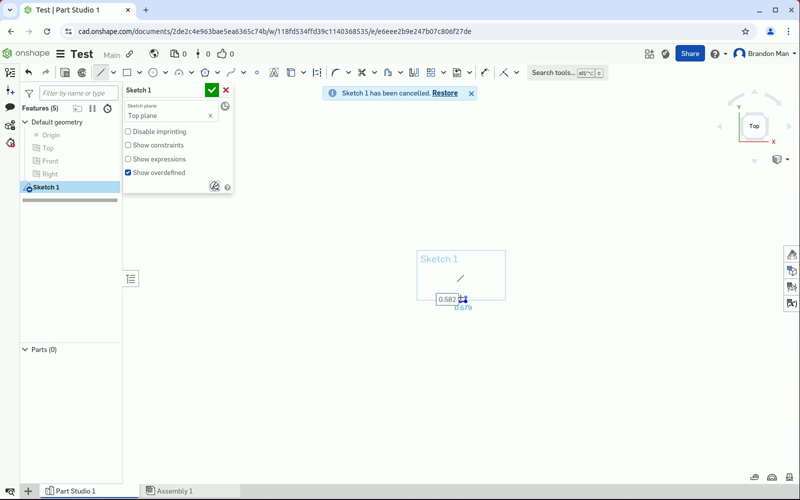
scroll(6)
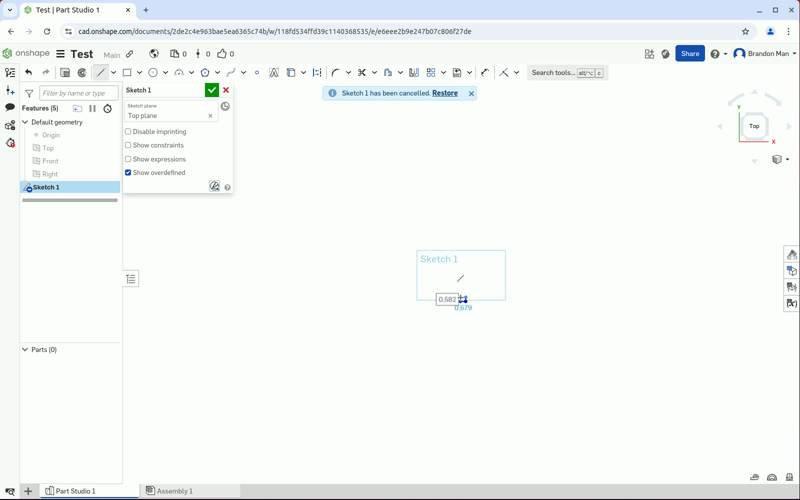
scroll(6)
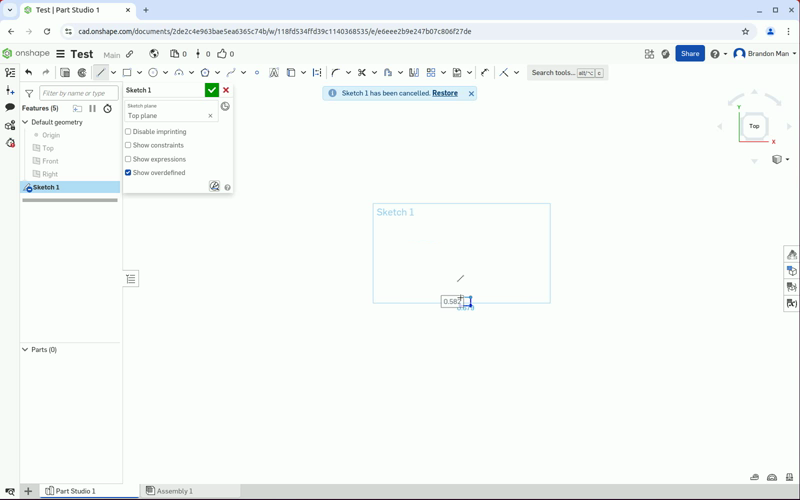
scroll(6)
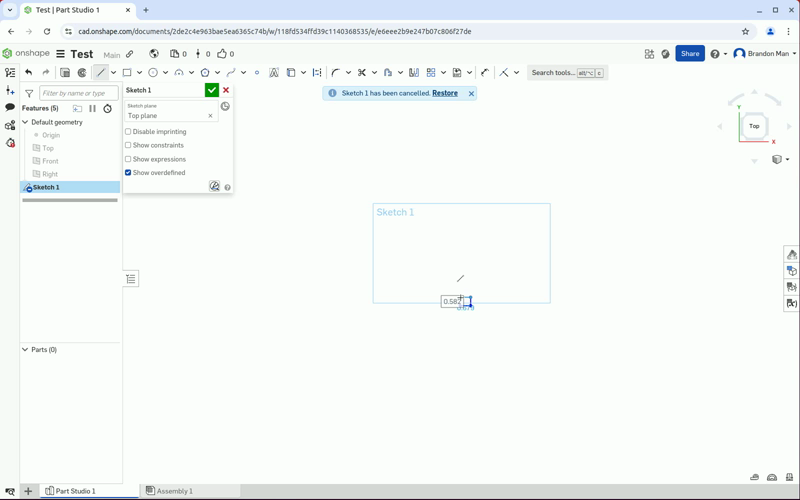
scroll(6)
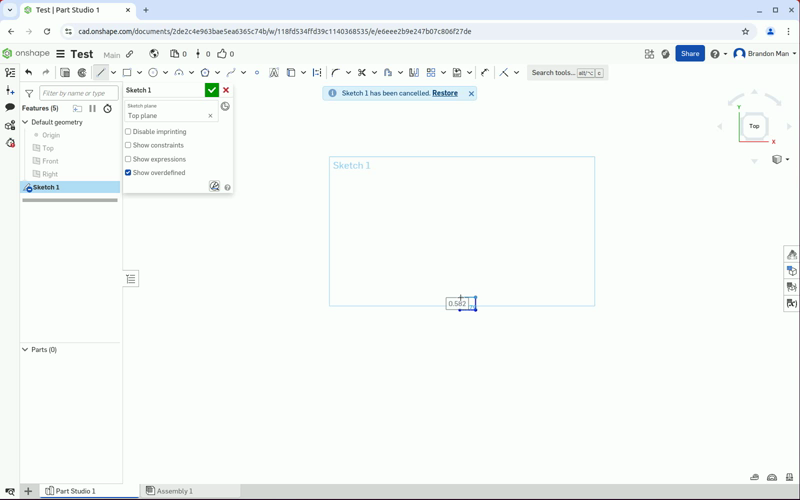
scroll(6)
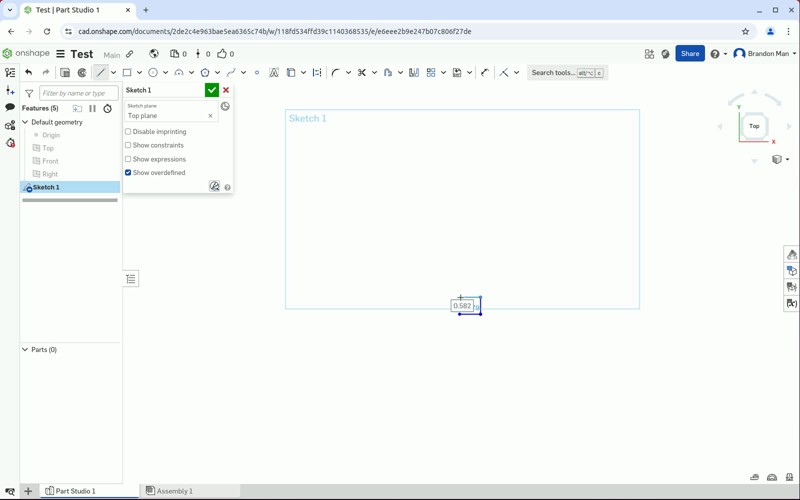
scroll(6)
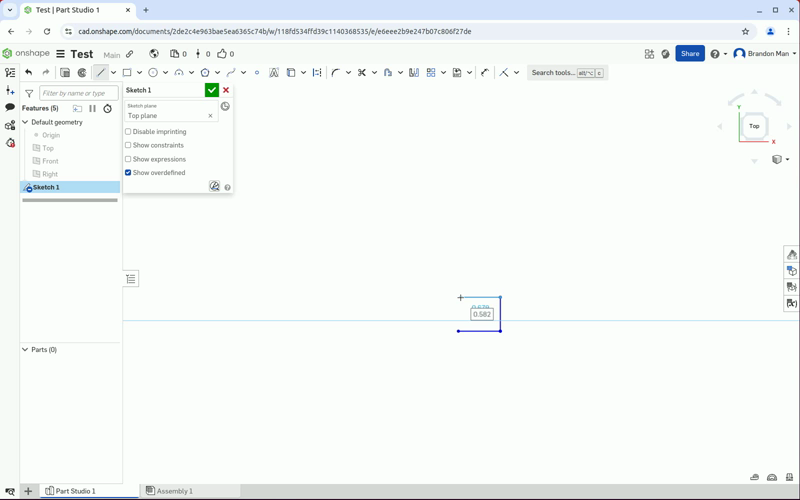
click(460, 297)
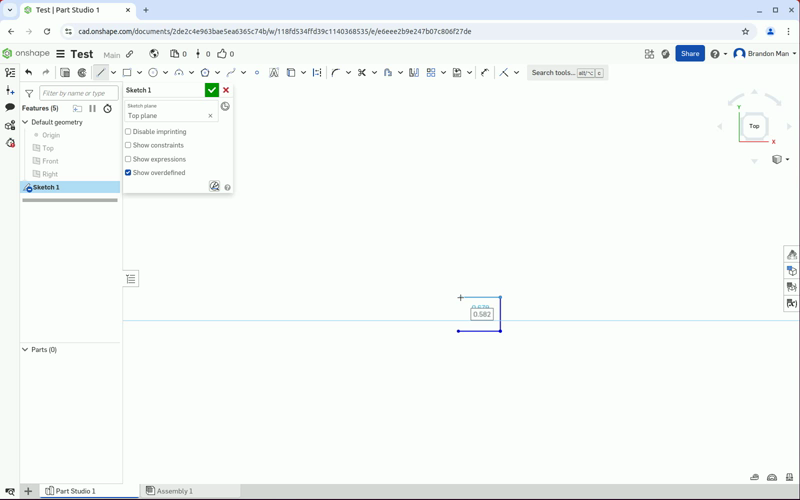
scroll(-6)
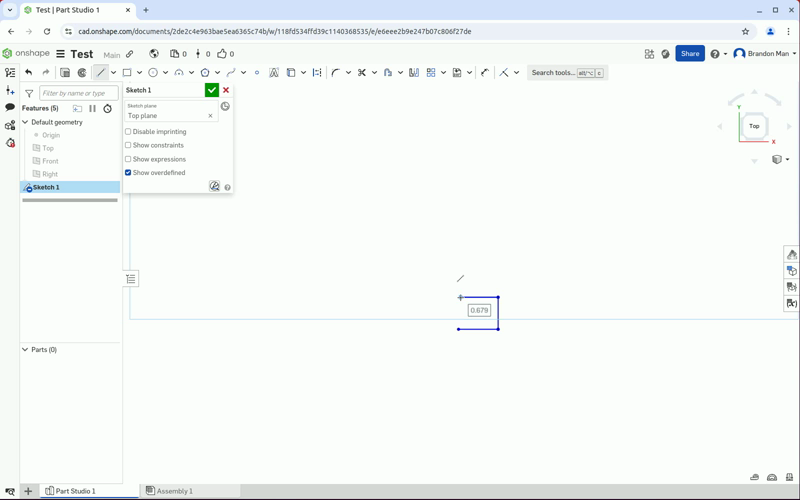
scroll(-6)
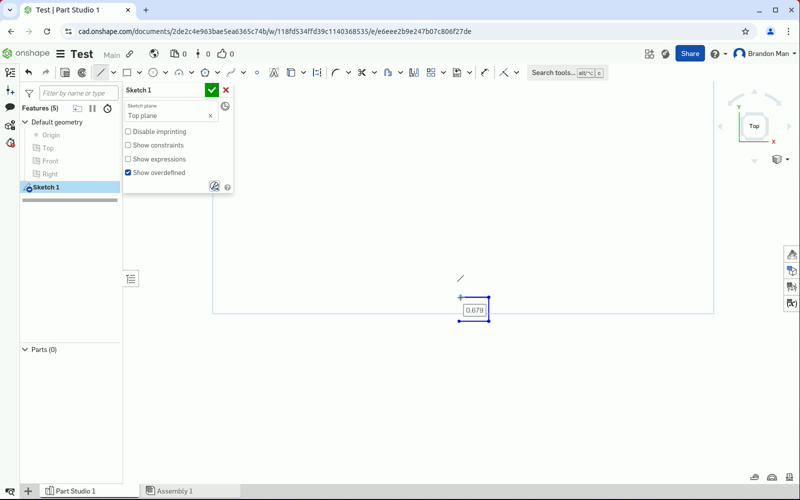
scroll(-6)
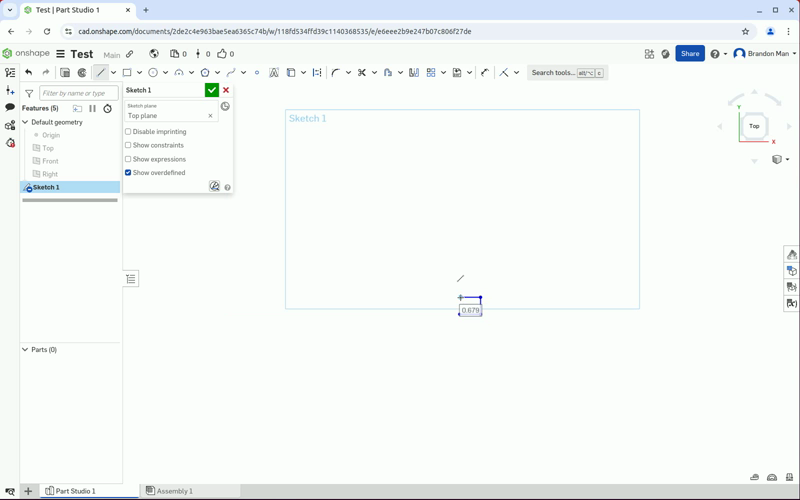
scroll(-6)
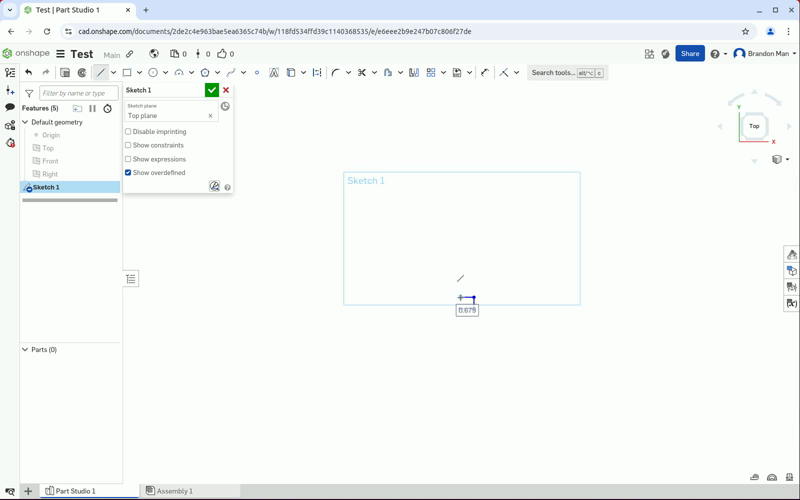
scroll(-6)
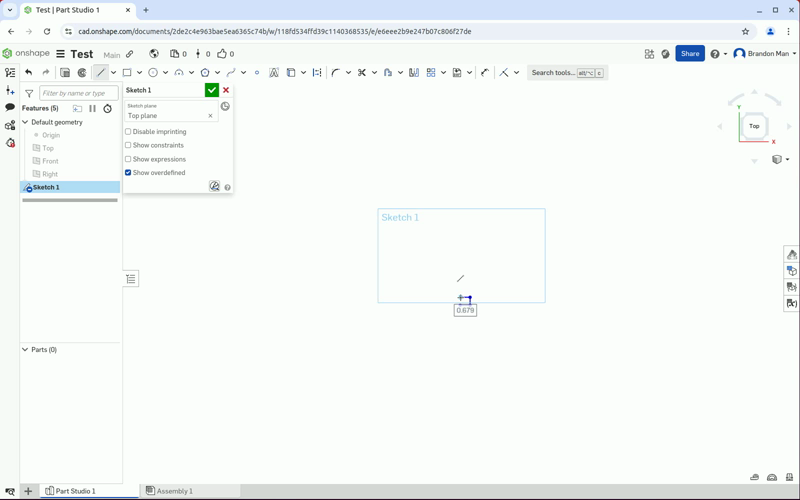
scroll(-6)
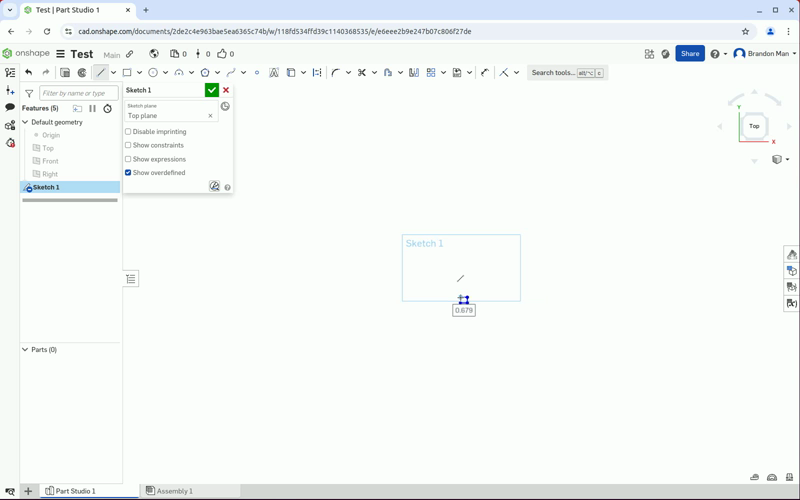
scroll(-6)
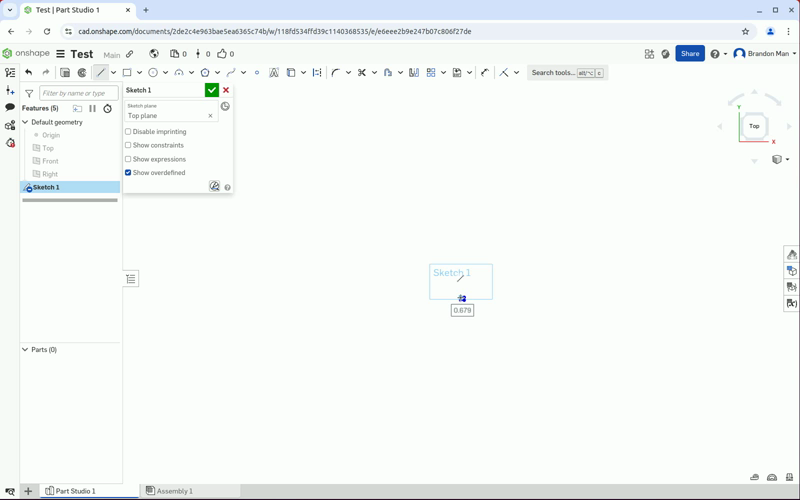
key_up(shift)
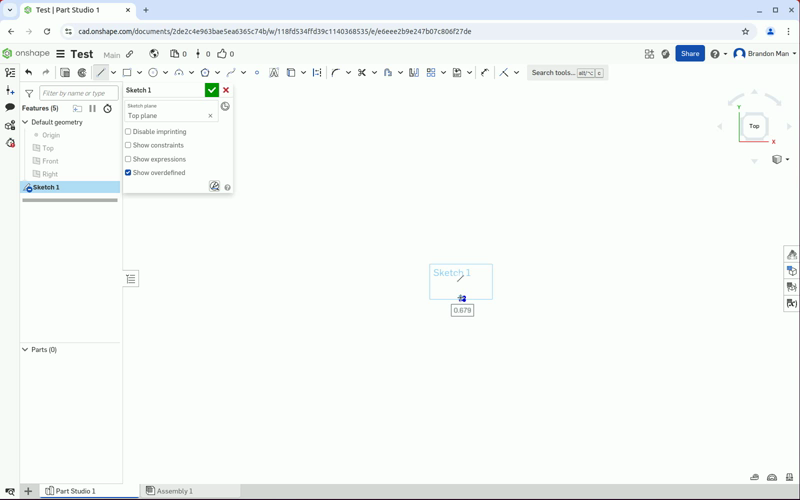
mouse_move(490, 297)
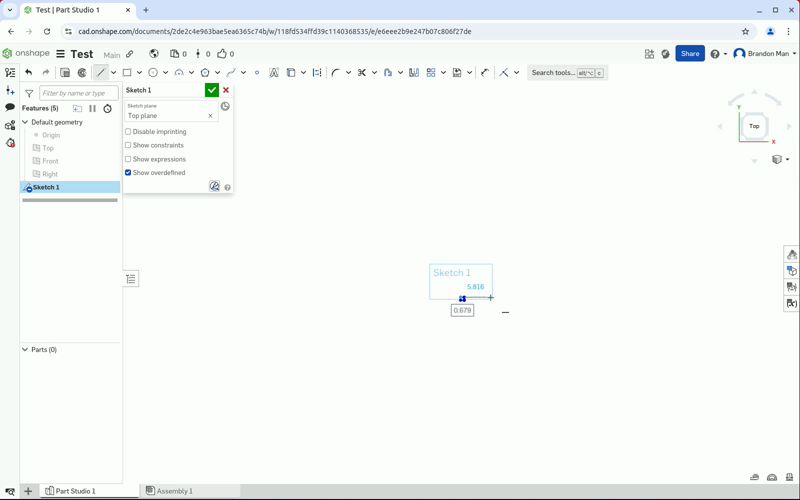
key_down(shift)
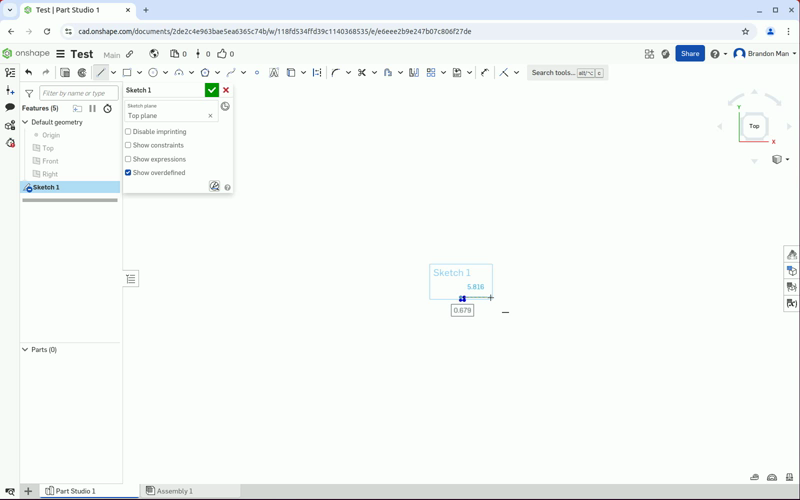
mouse_move(460, 300)
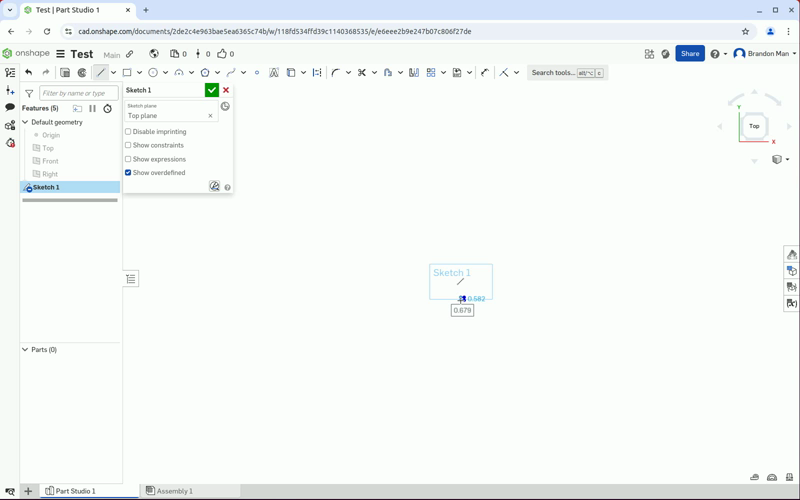
scroll(6)
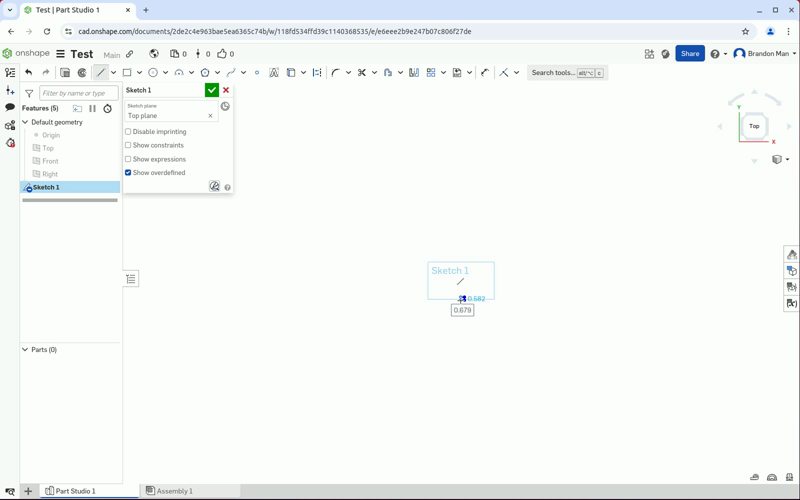
scroll(6)
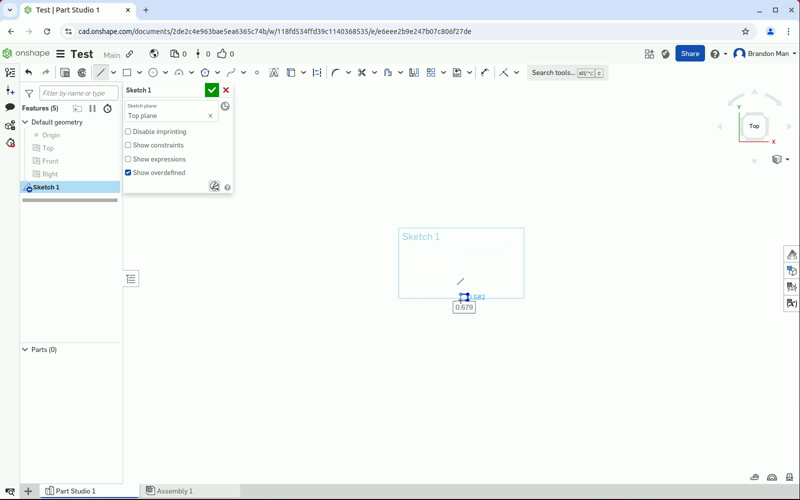
scroll(6)
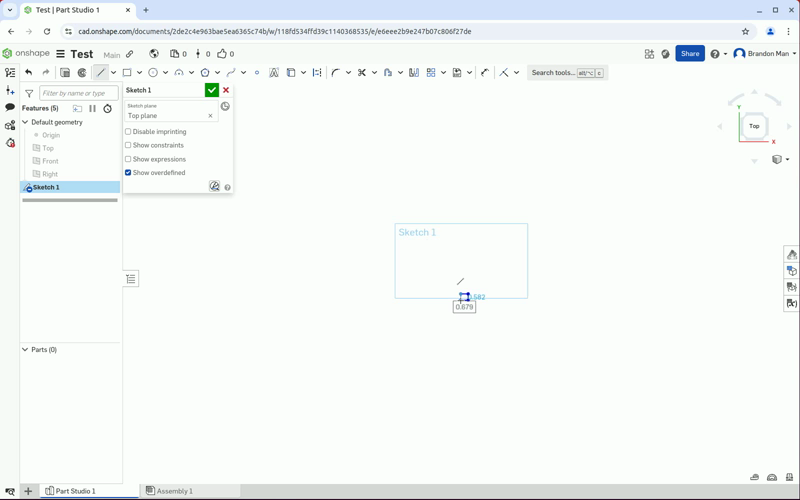
scroll(6)
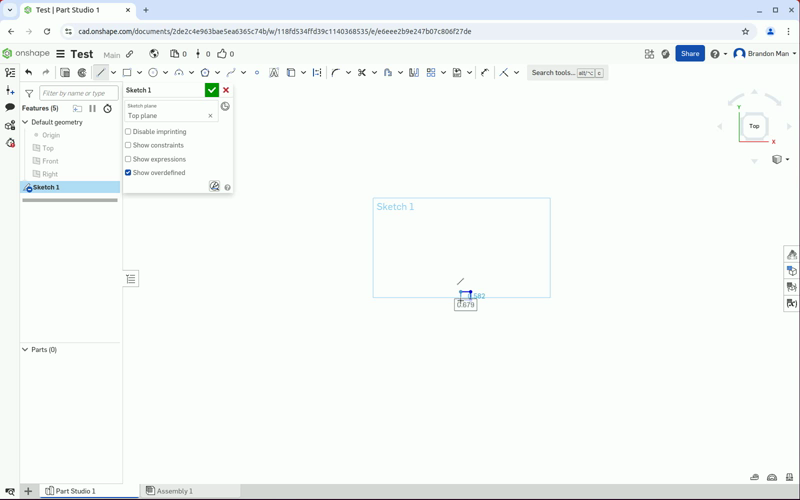
scroll(6)
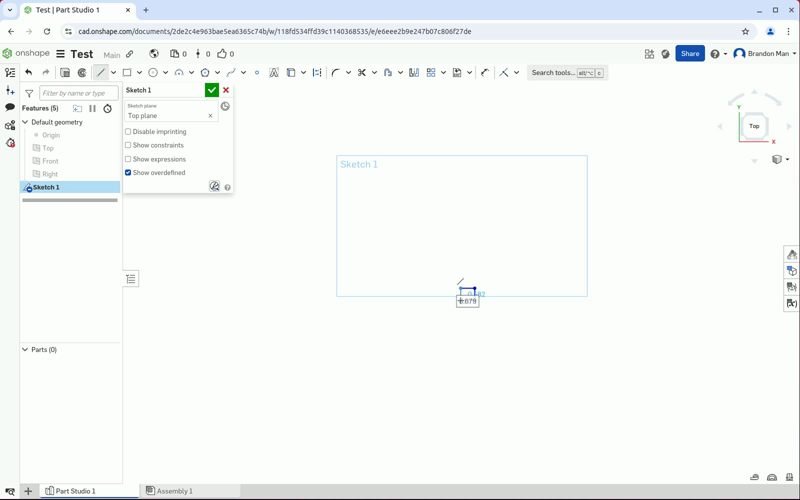
scroll(6)
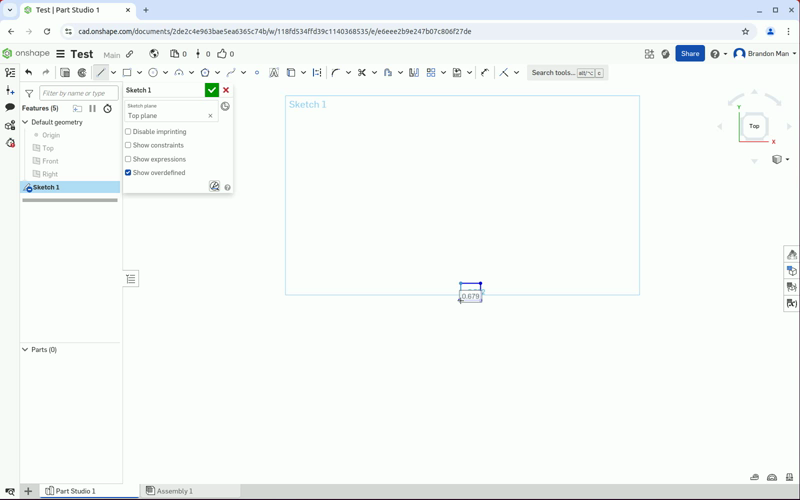
scroll(6)
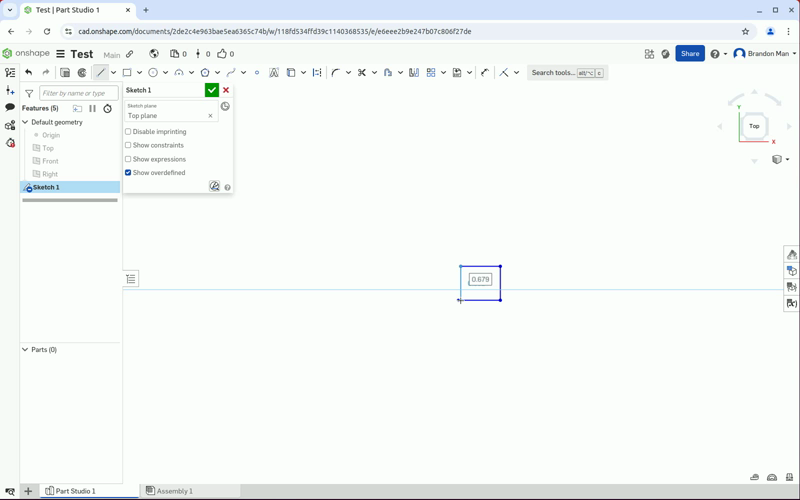
key_up(shift)
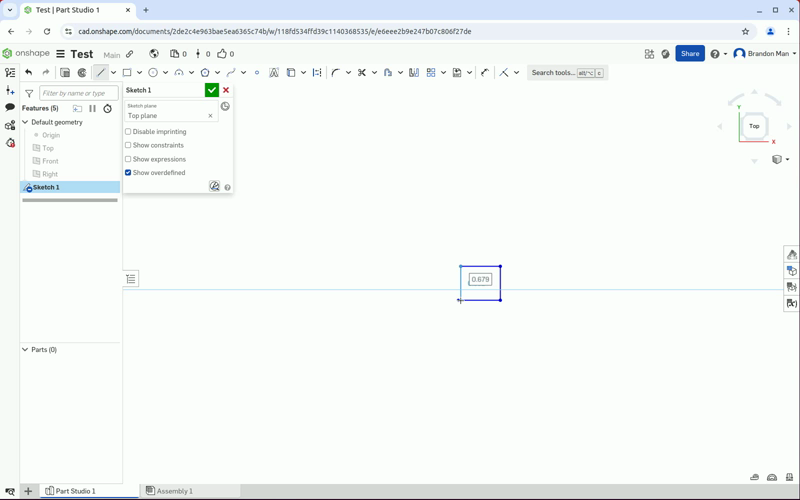
click(460, 300)
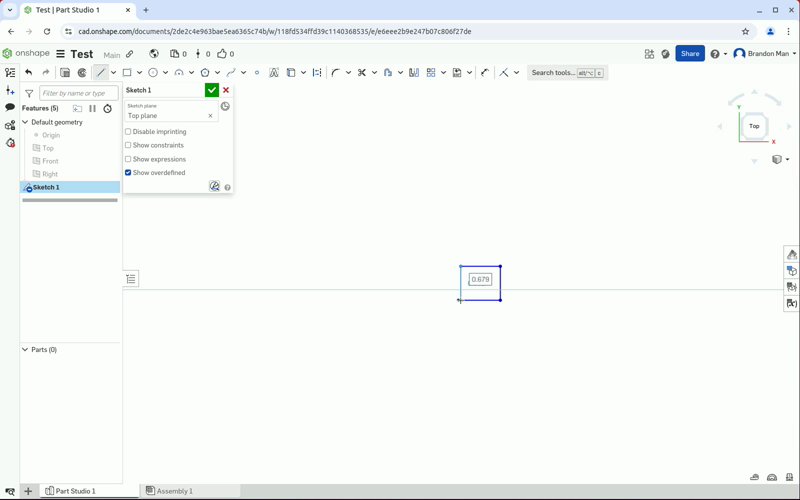
scroll(-6)
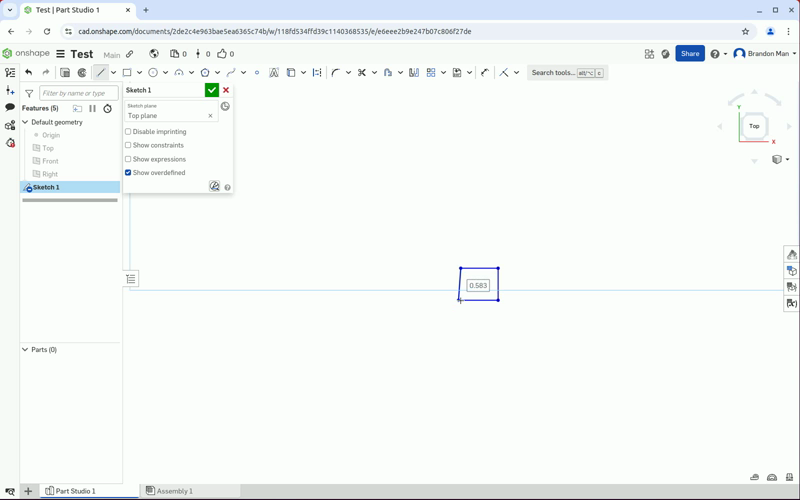
scroll(-6)
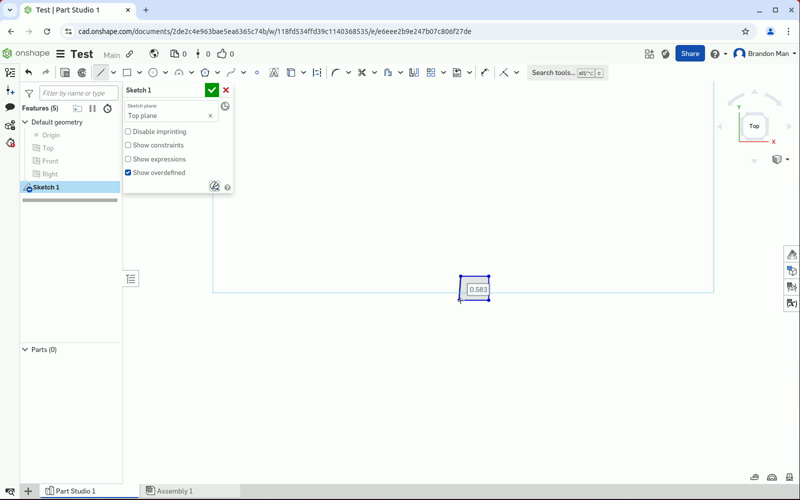
scroll(-6)
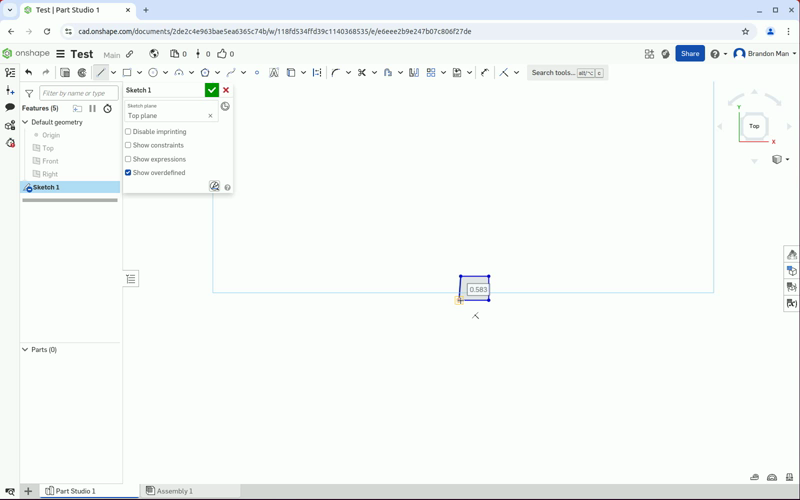
scroll(-6)
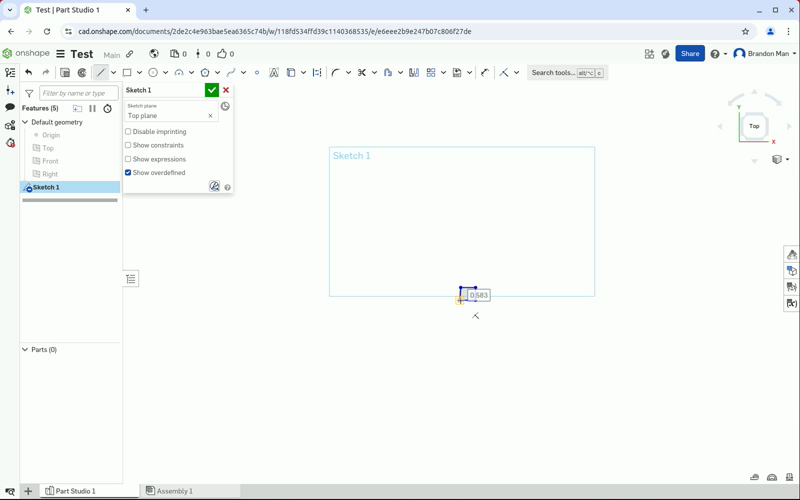
scroll(-6)
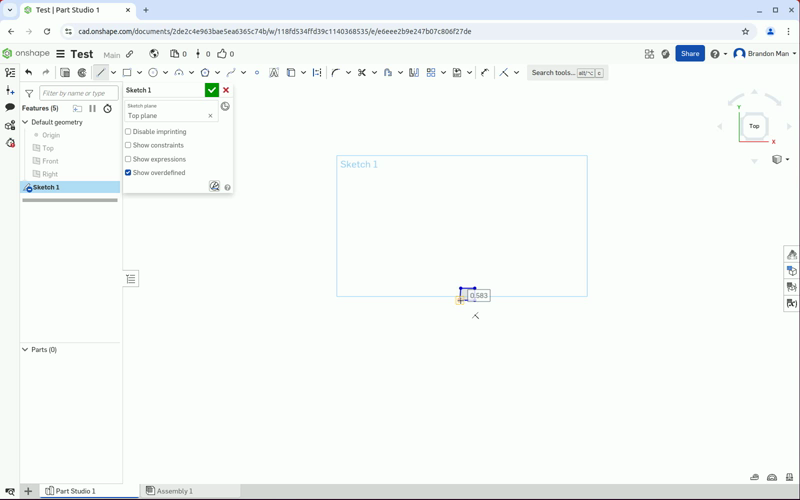
scroll(-6)
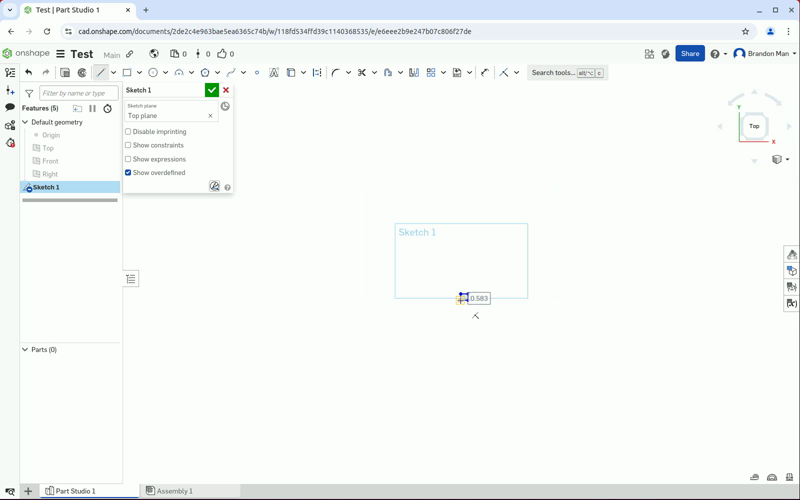
scroll(-6)
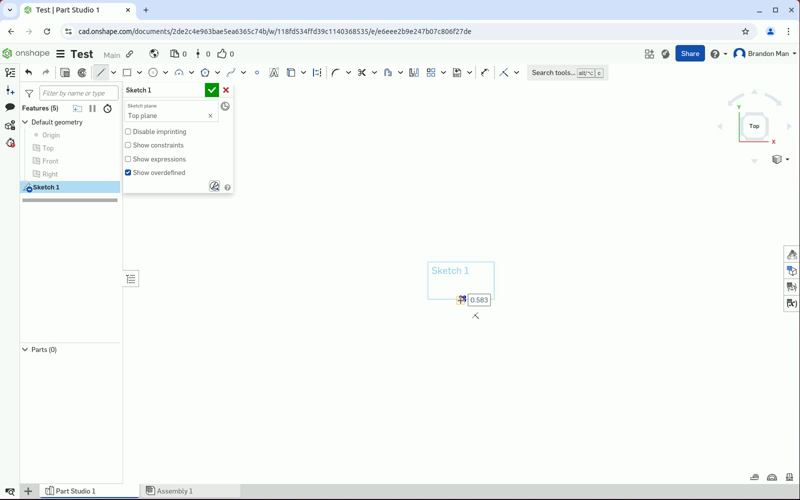
key(esc)
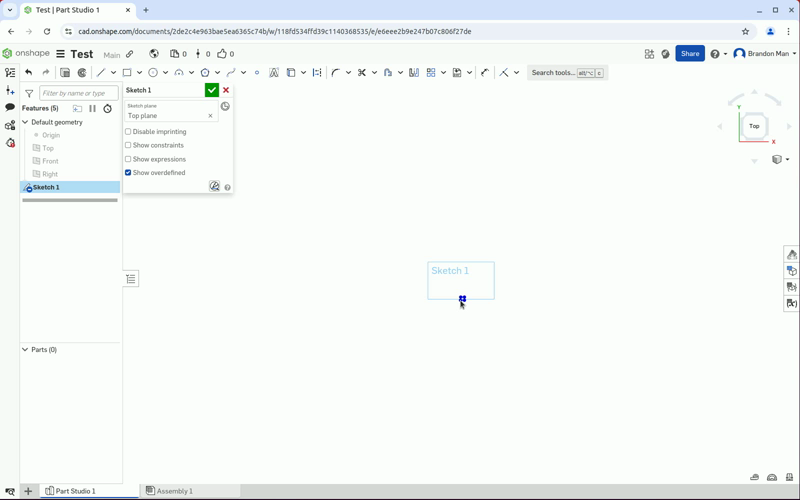
mouse_move(462, 298)
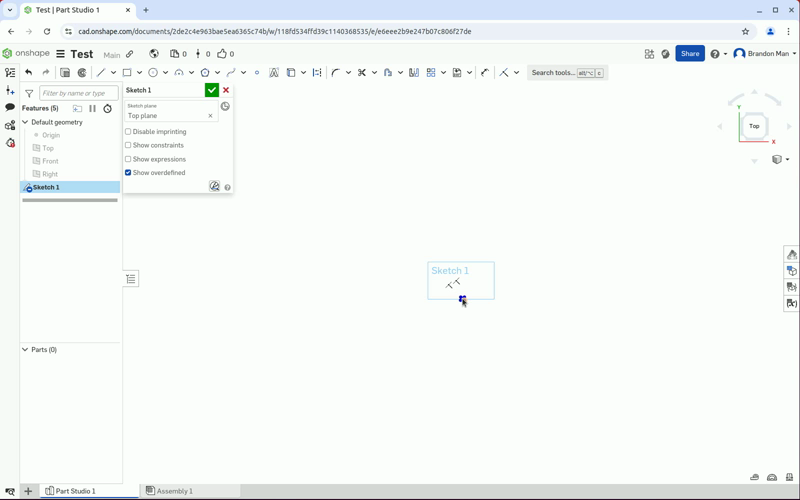
scroll(6)
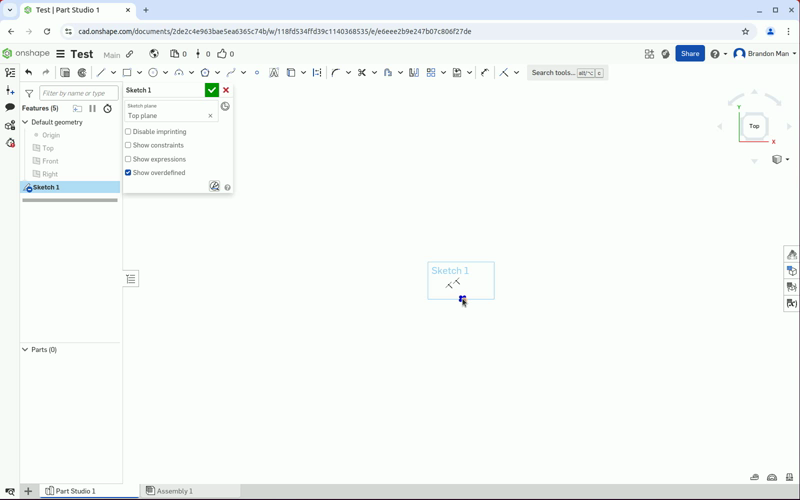
scroll(6)
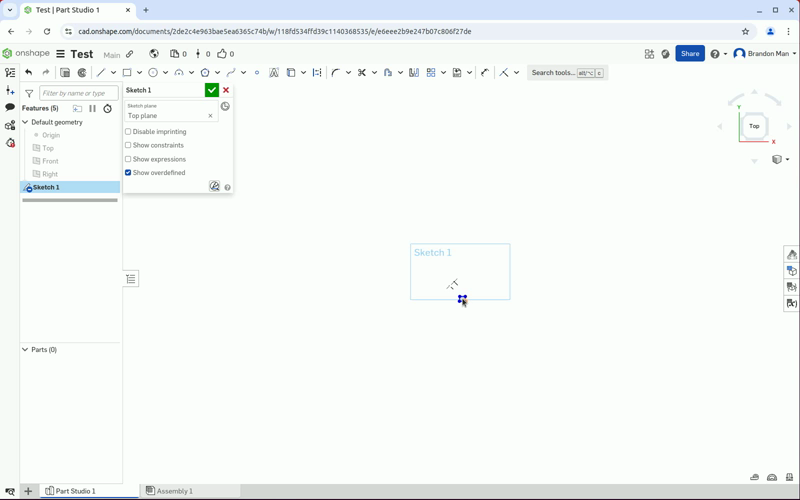
scroll(6)
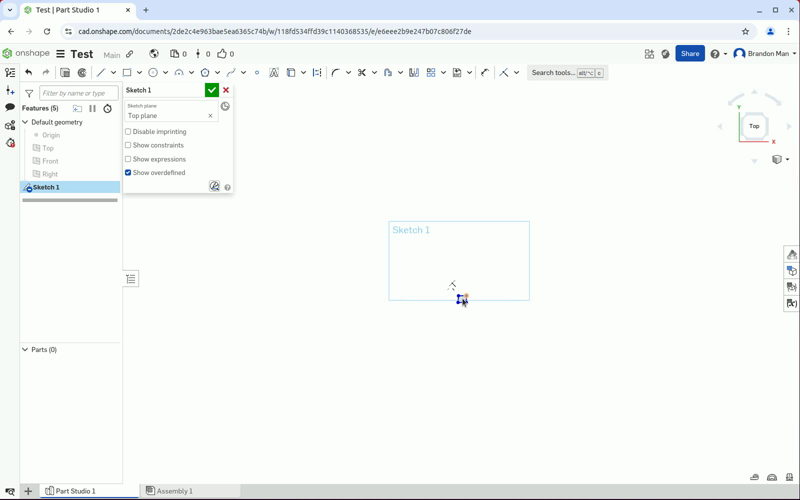
scroll(6)
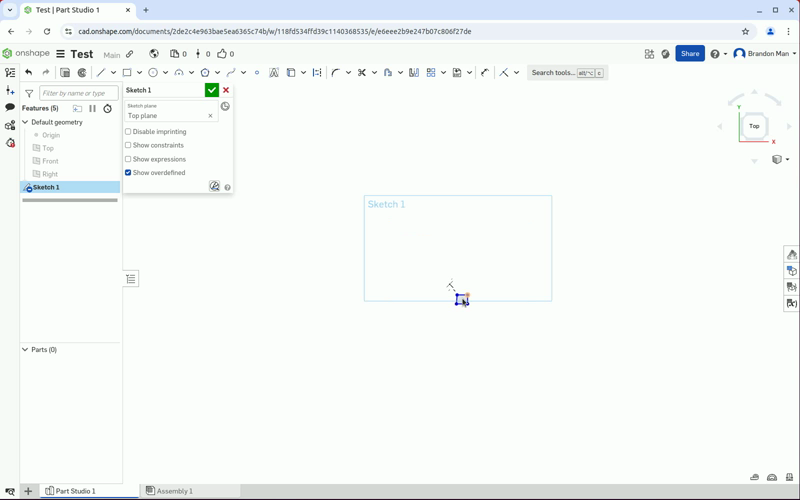
scroll(6)
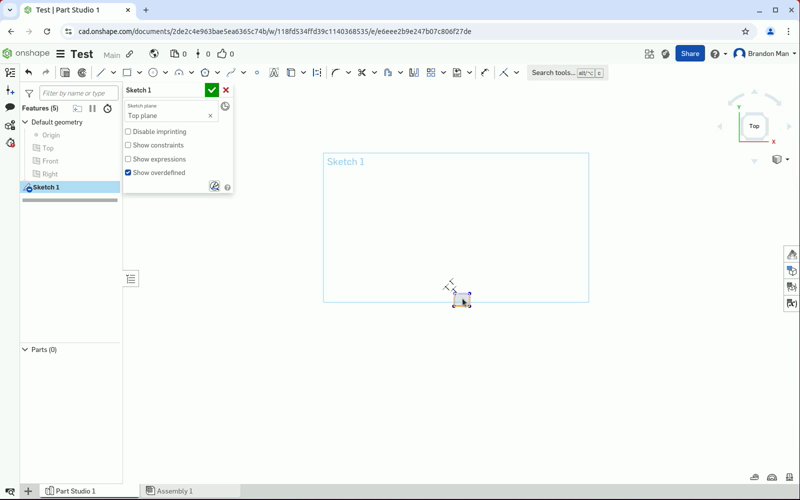
scroll(6)
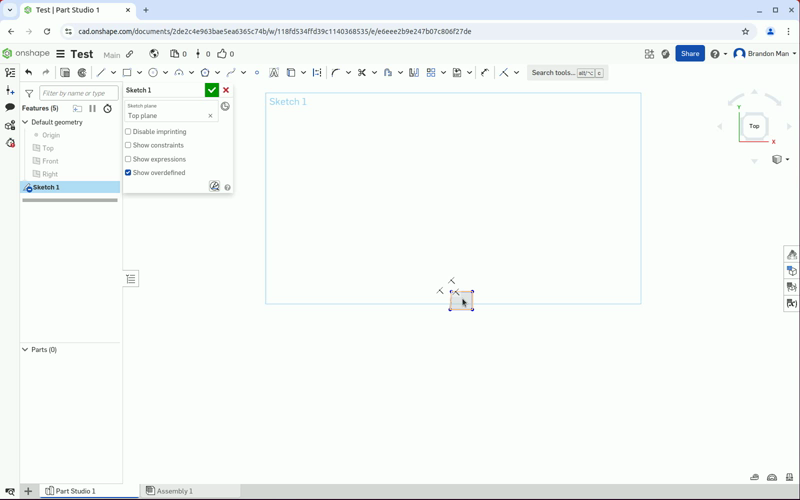
scroll(6)
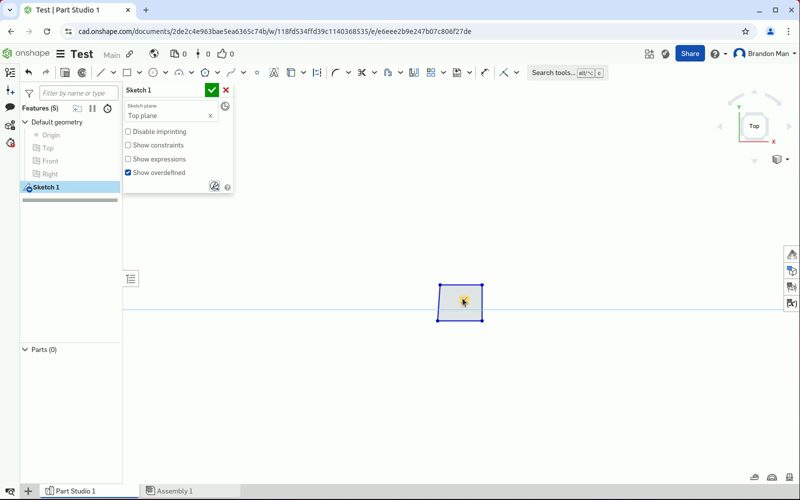
click(462, 298)
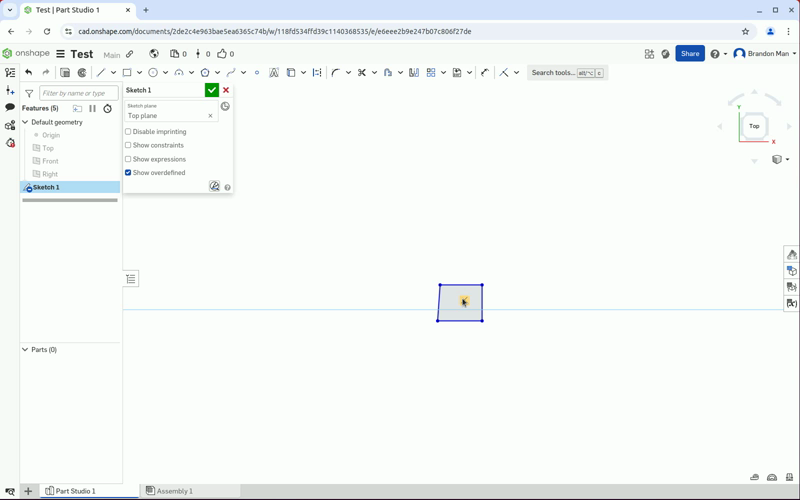
scroll(-6)
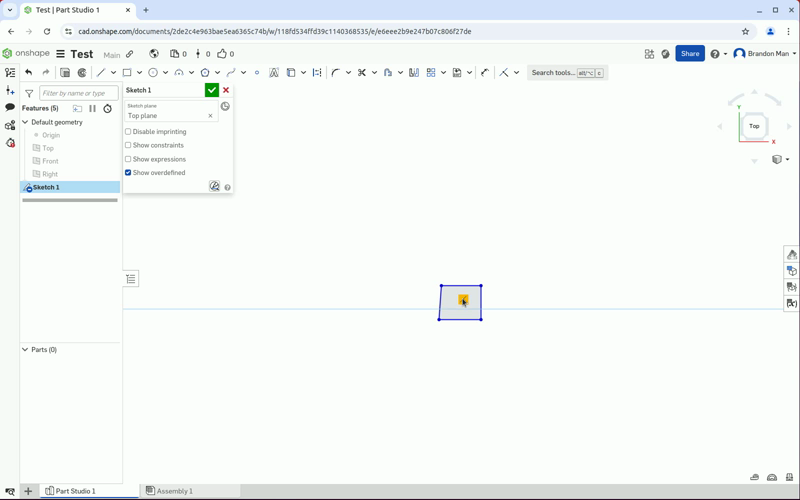
scroll(-6)
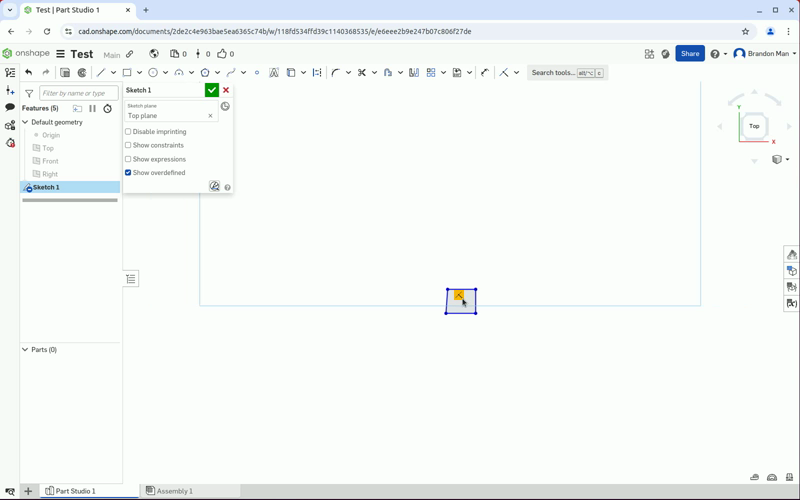
scroll(-6)
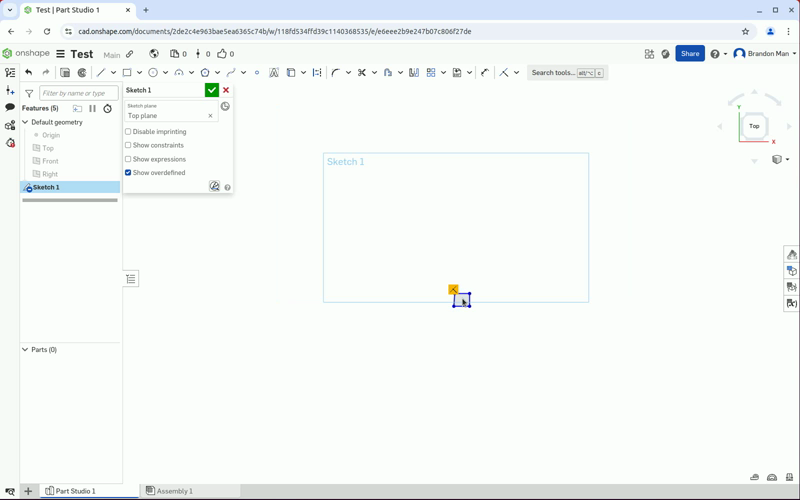
scroll(-6)
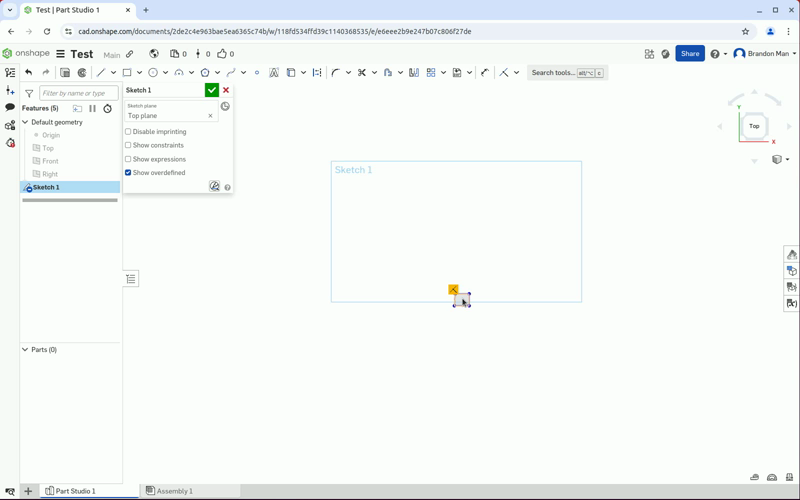
scroll(-6)
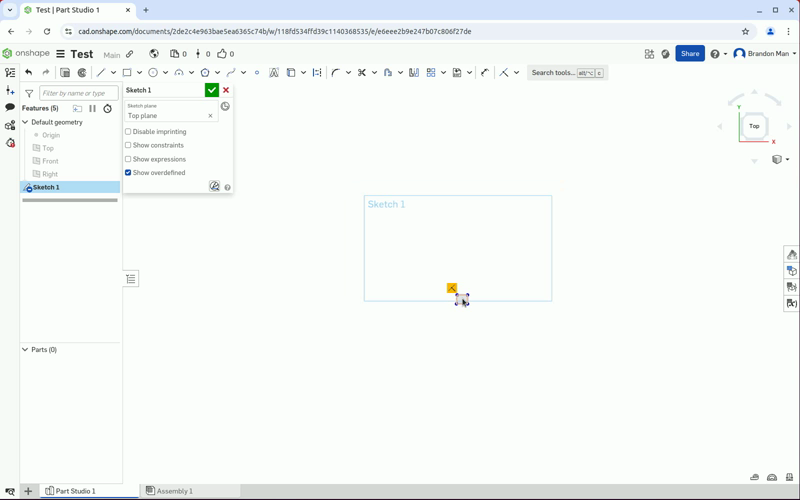
scroll(-6)
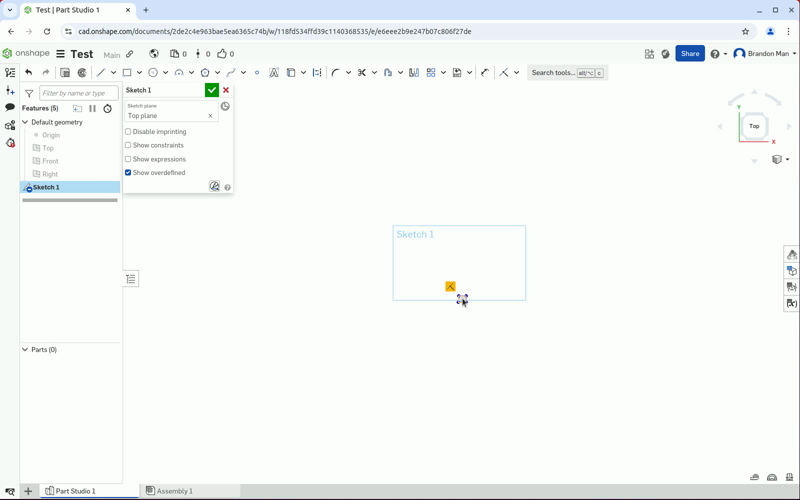
scroll(-6)
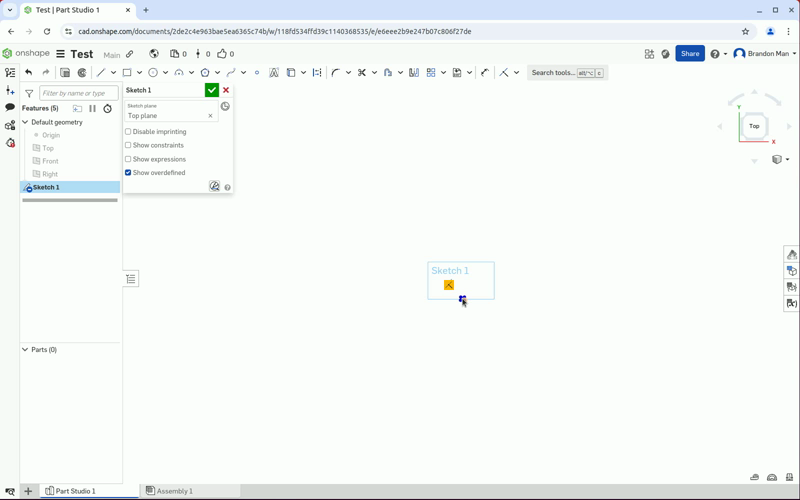
mouse_move(73, 352)
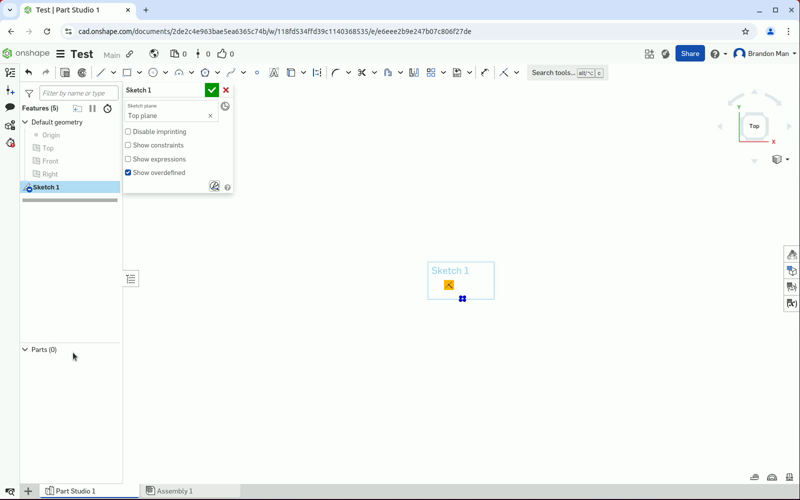
key(shift+y)
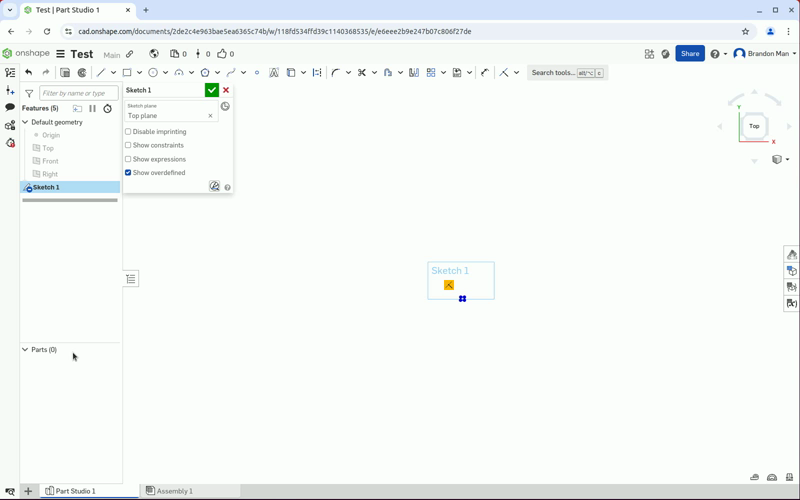
key(shift+e)
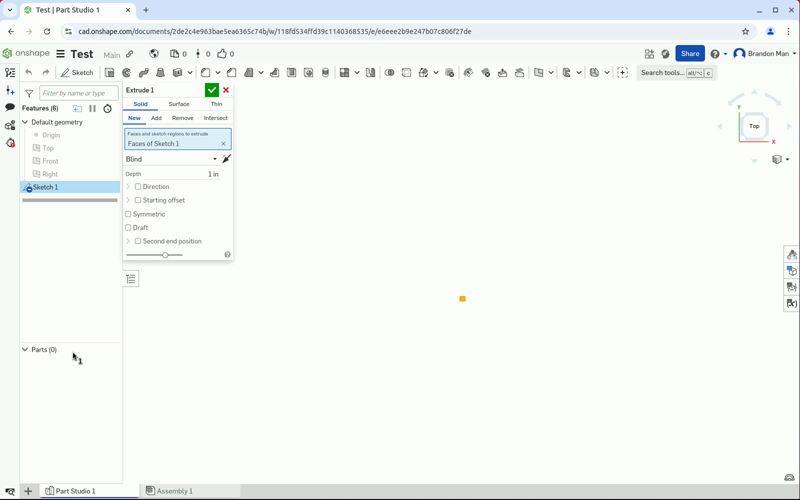
mouse_move(143, 106)
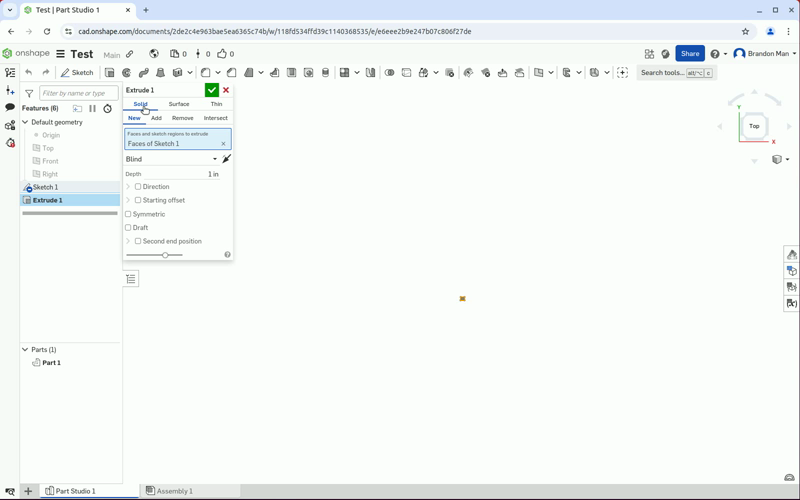
click(143, 106)
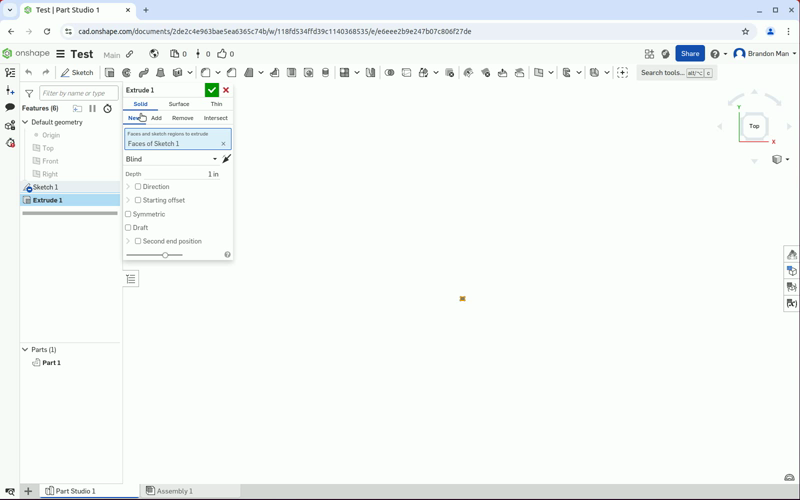
mouse_move(137, 120)
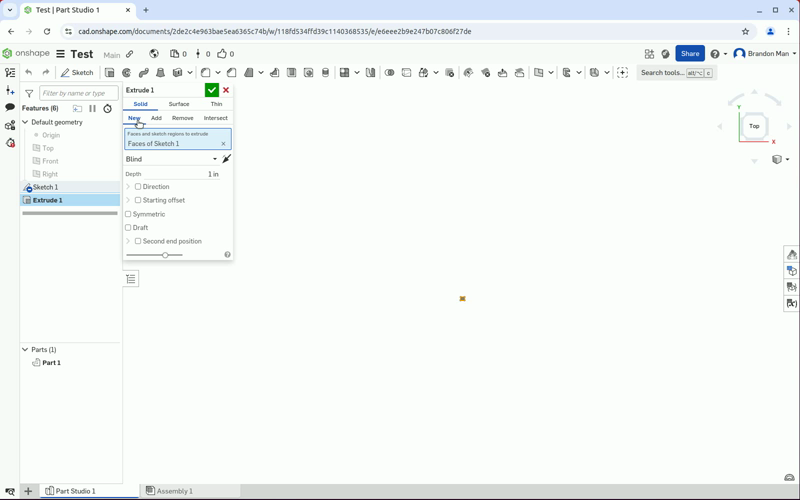
click(137, 120)
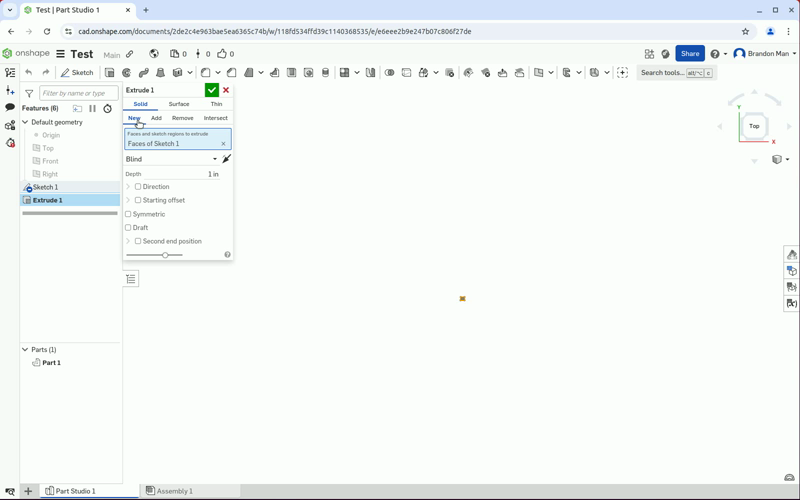
key(tab, 4)
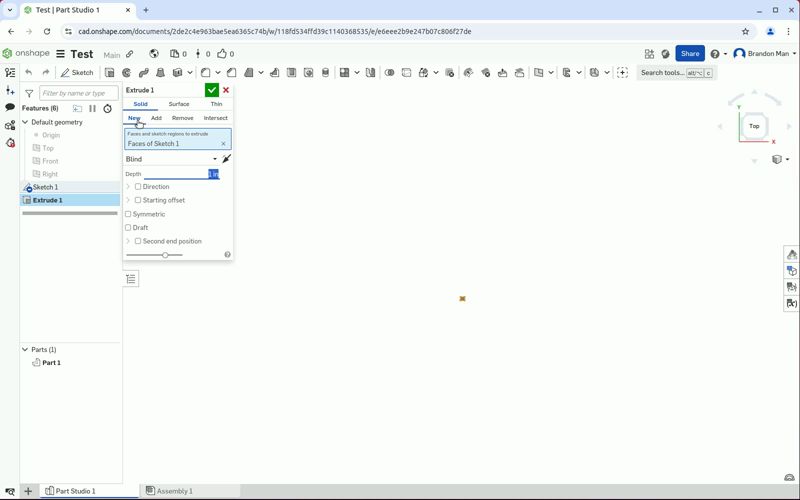
text(2.648)
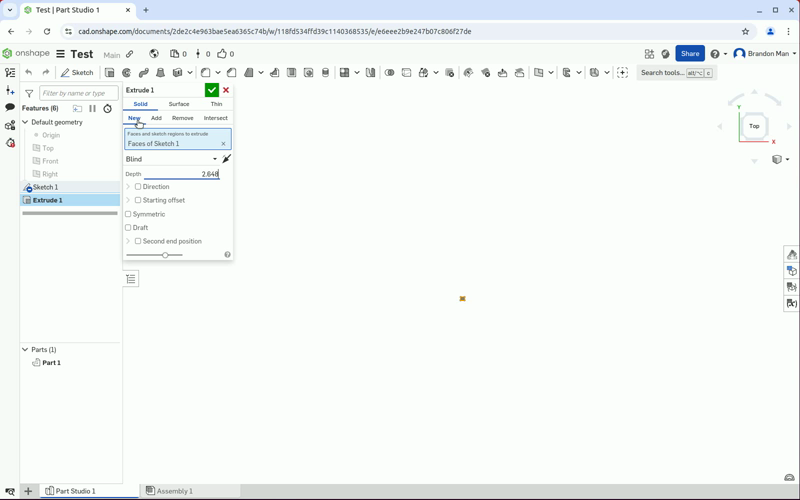
key(enter)
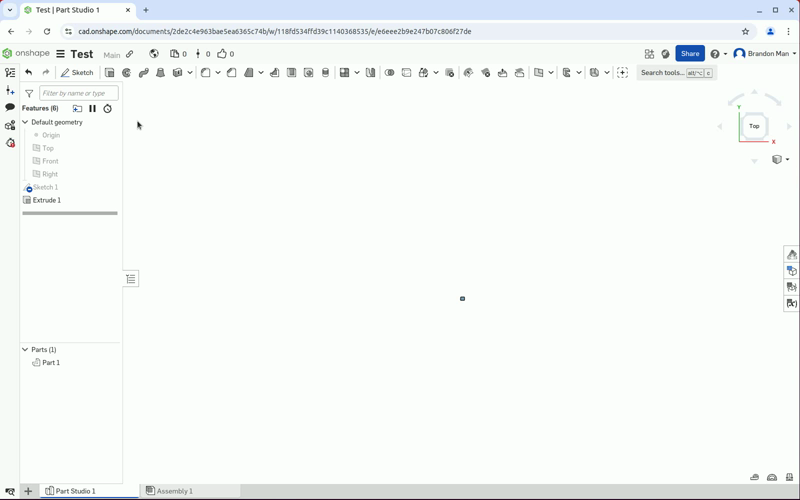
key(shift+h)
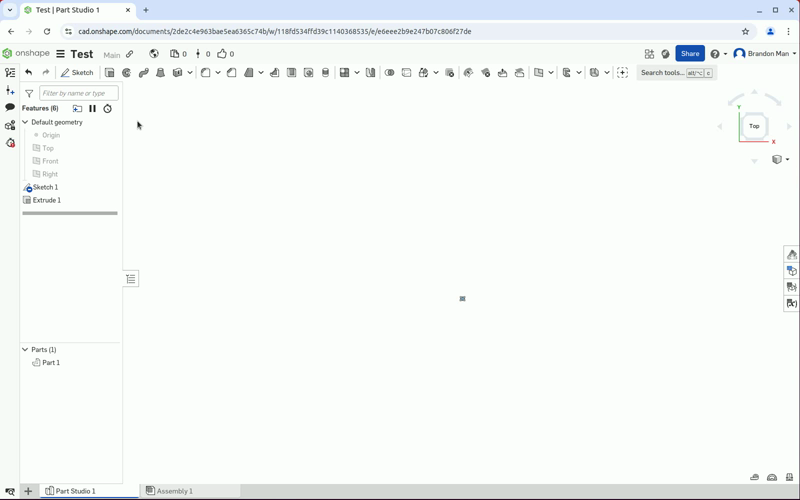
key(shift+h)
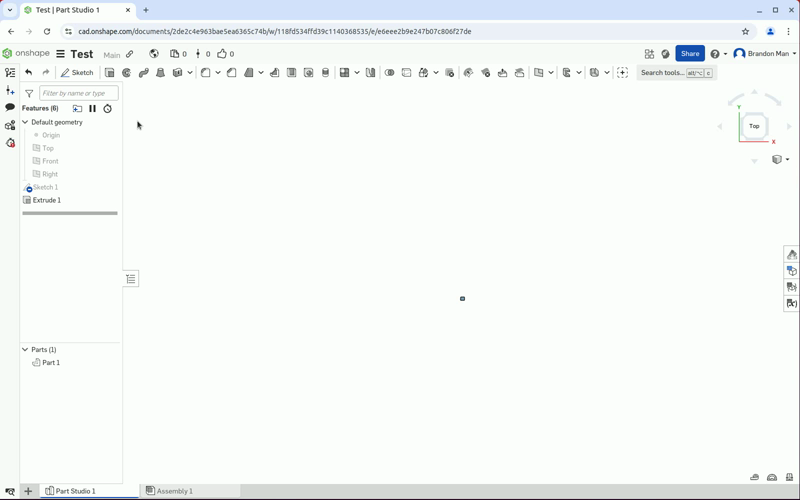
mouse_move(73, 189)
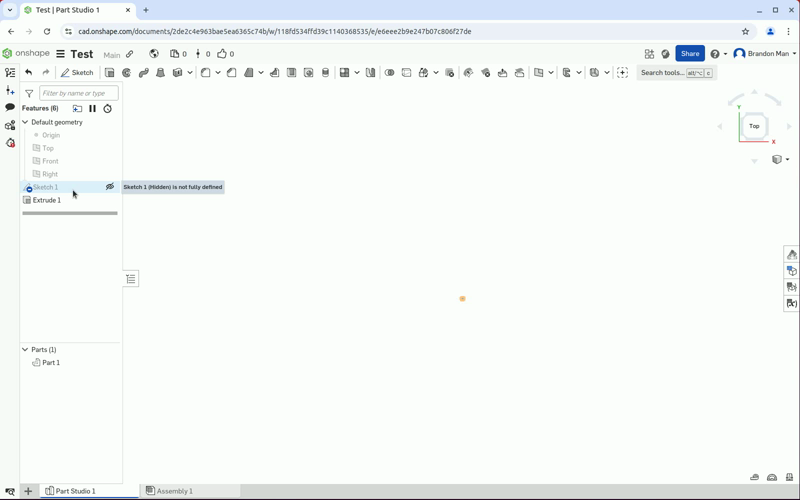
click(73, 189)
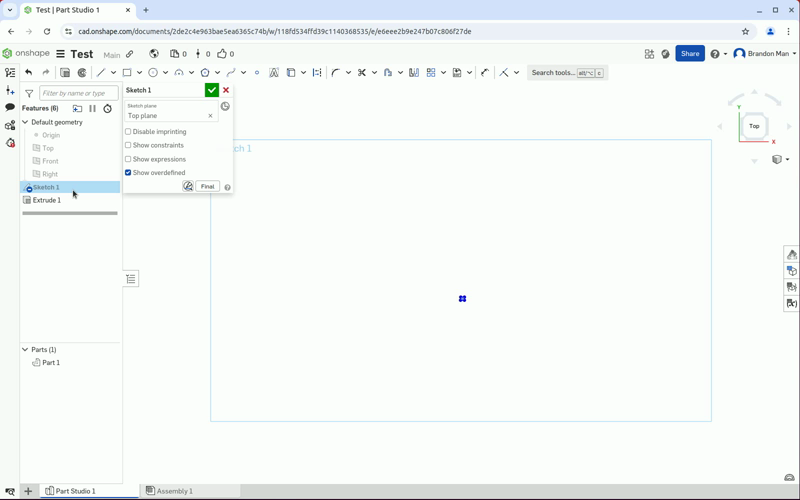
mouse_move(229, 92)
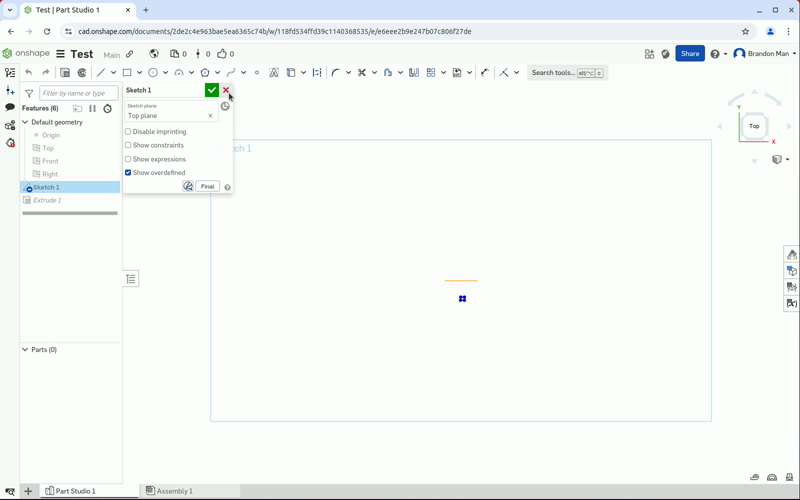
click(229, 92)
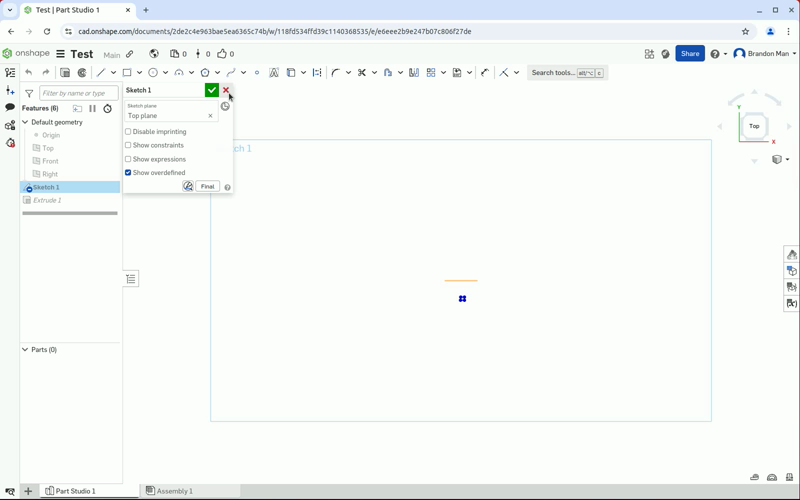
key(shift+s)
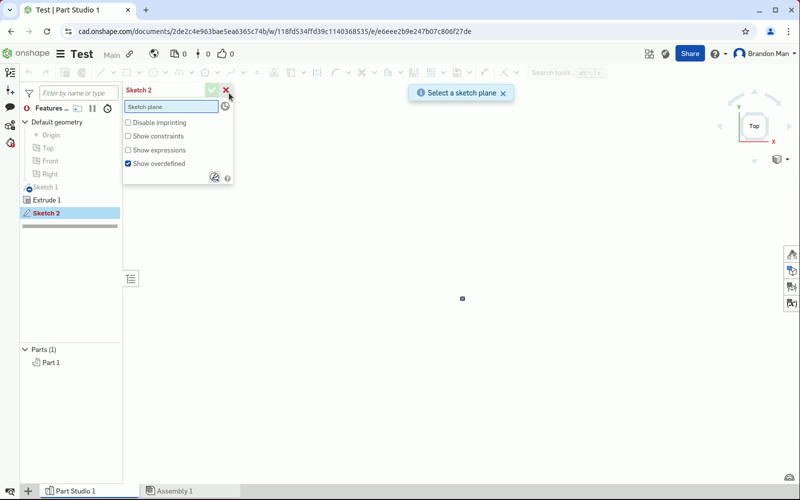
mouse_move(73, 150)
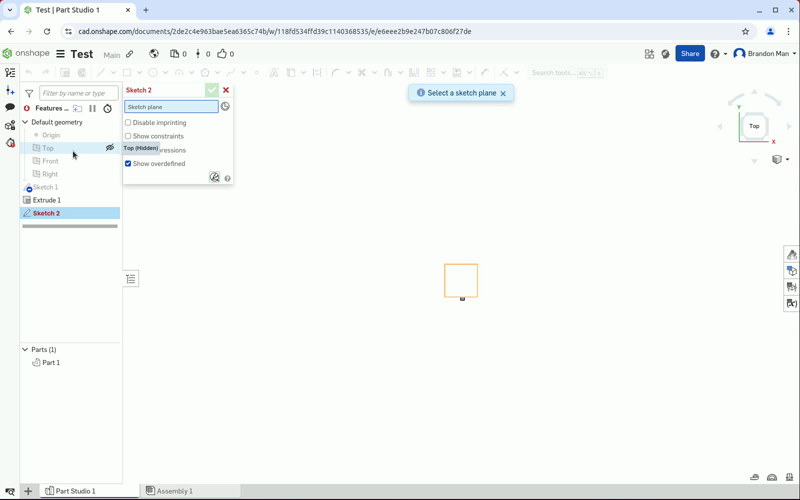
click(73, 150)
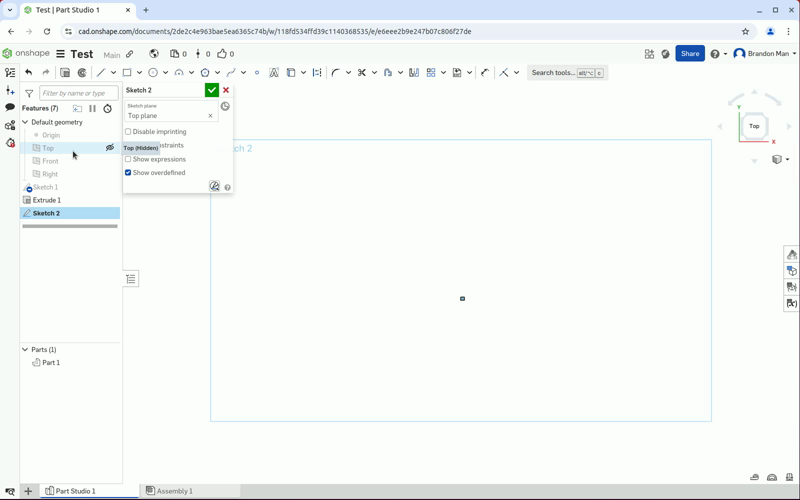
mouse_move(73, 352)
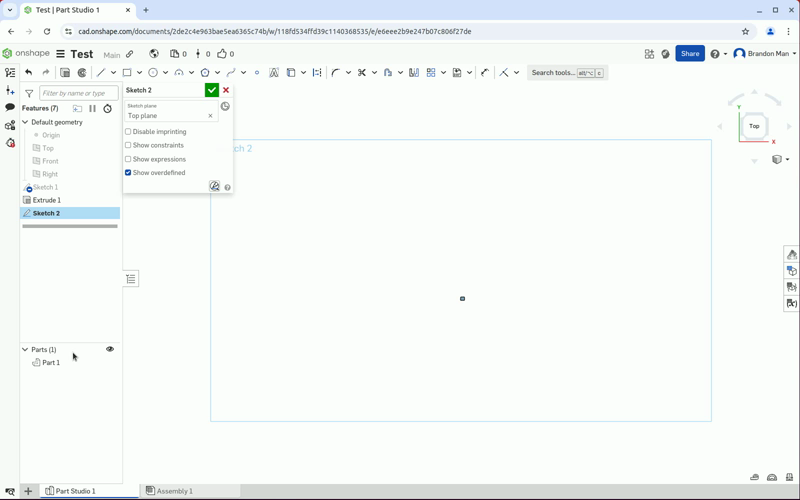
key(y)
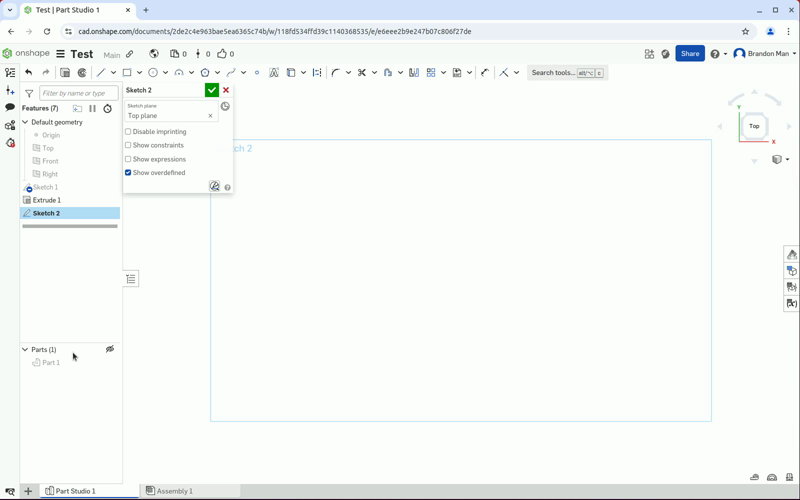
key(l)
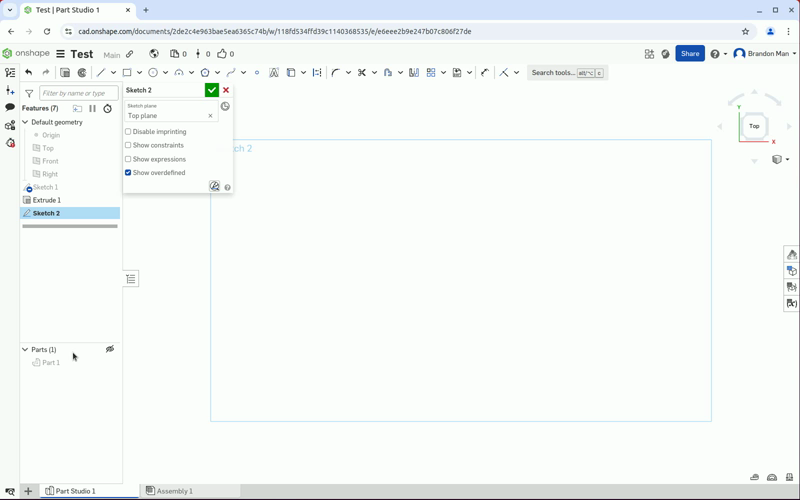
key_down(shift)
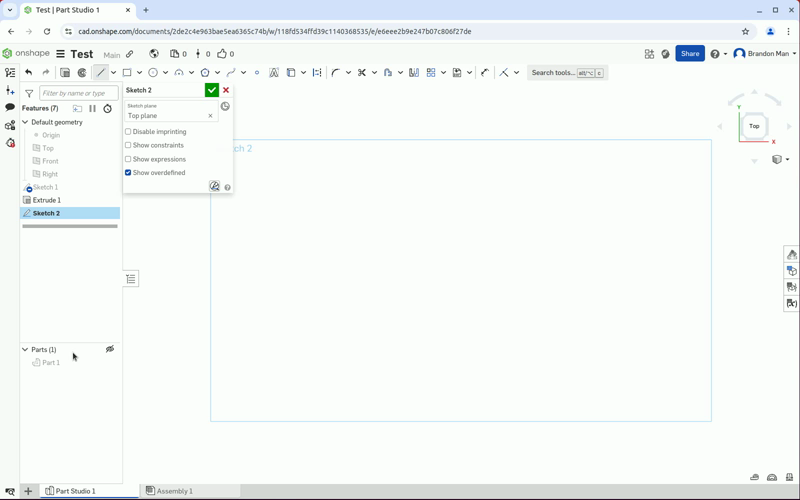
mouse_move(460, 311)
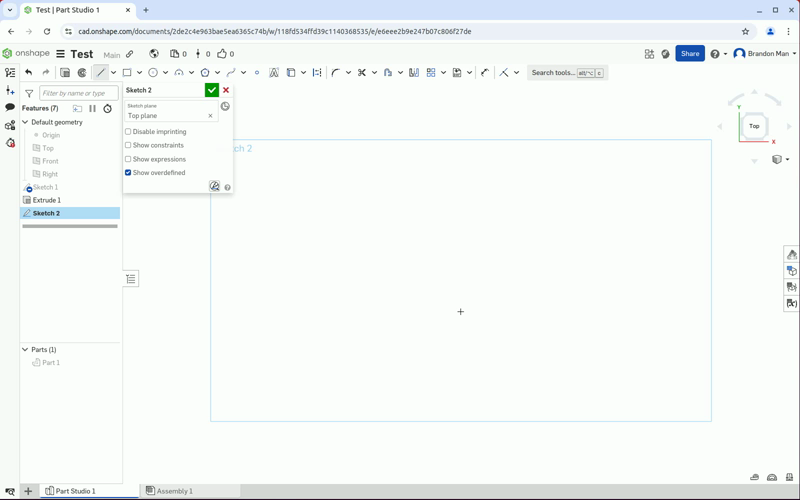
click(460, 311)
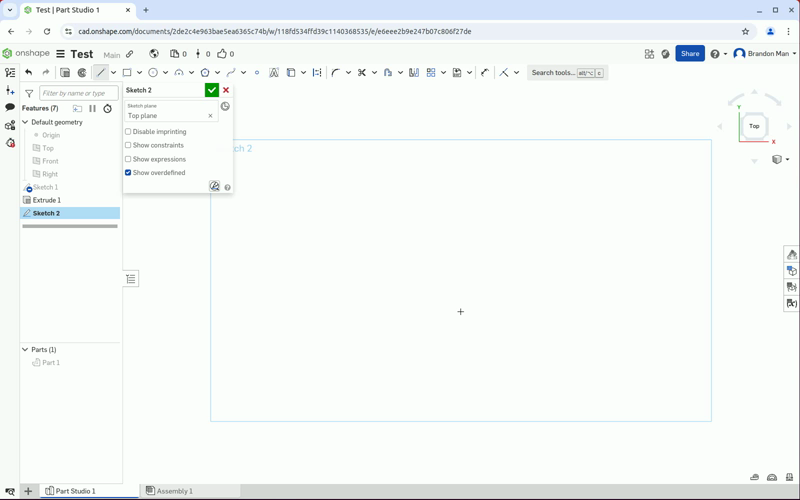
key_up(shift)
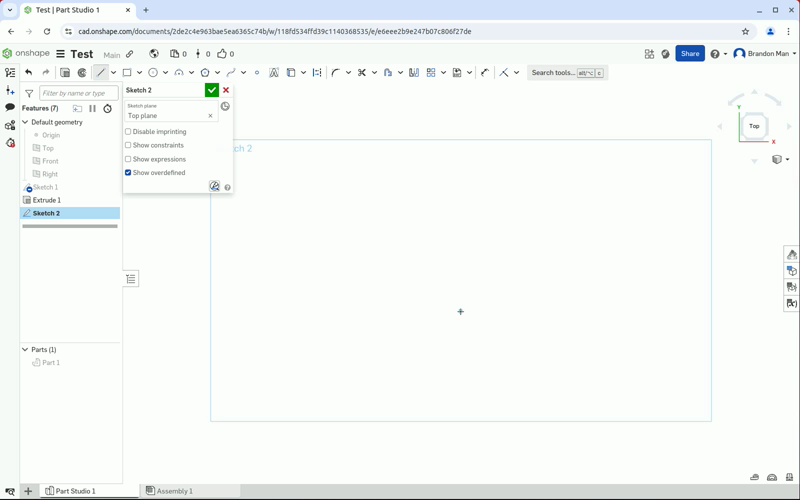
key_down(shift)
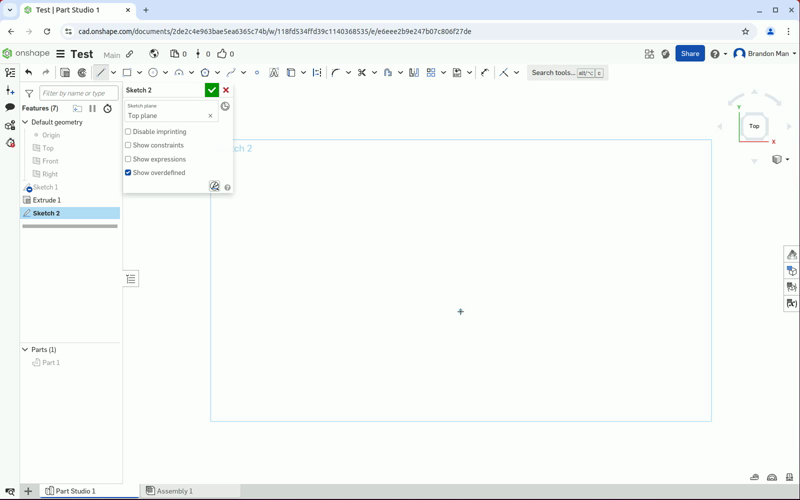
mouse_move(490, 311)
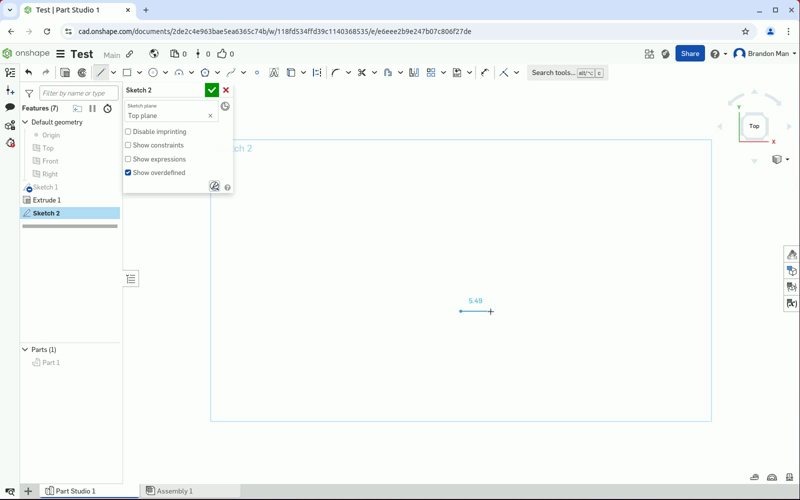
mouse_move(463, 311)
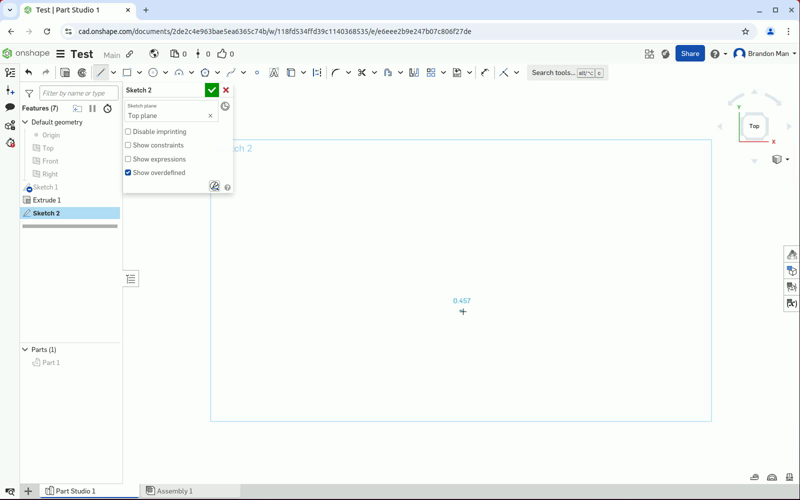
scroll(6)
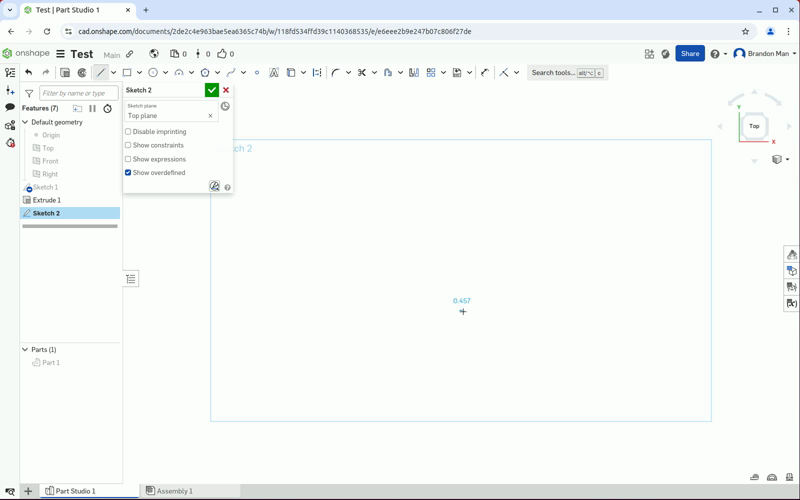
scroll(6)
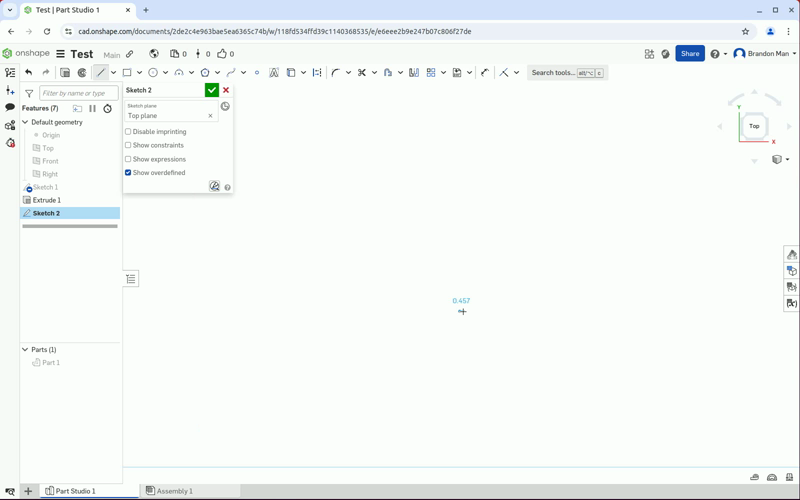
scroll(6)
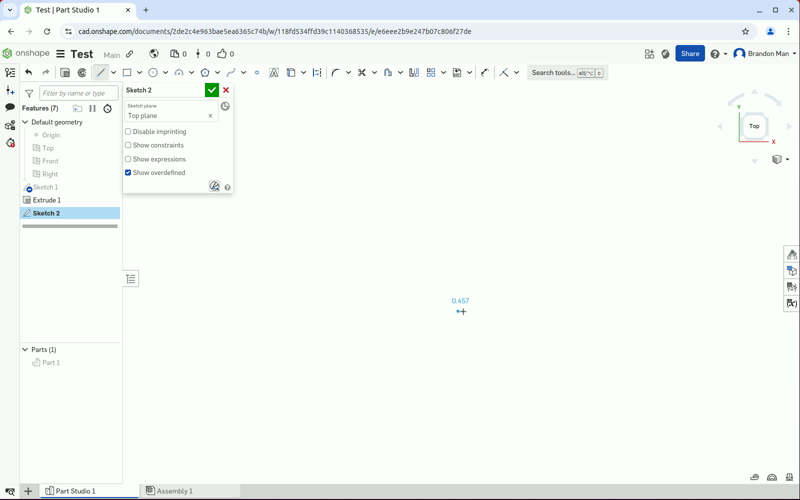
scroll(6)
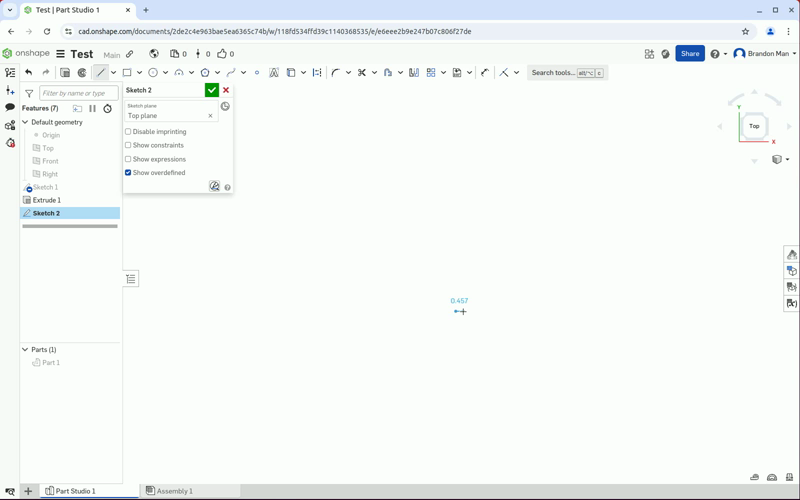
scroll(6)
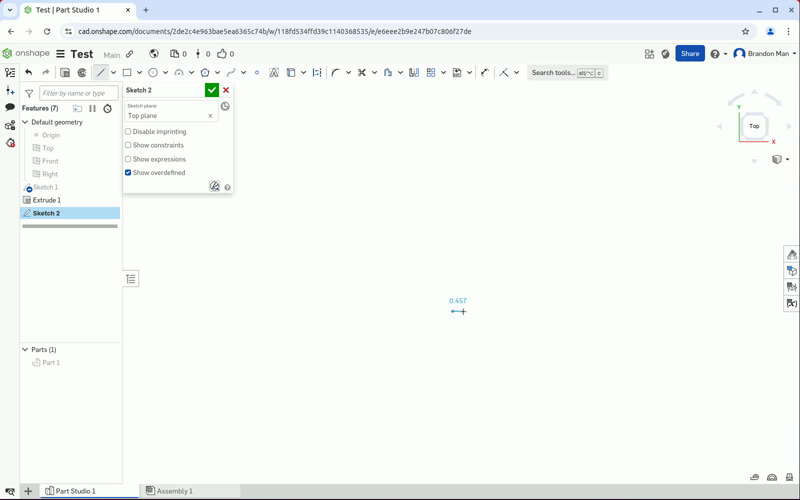
scroll(6)
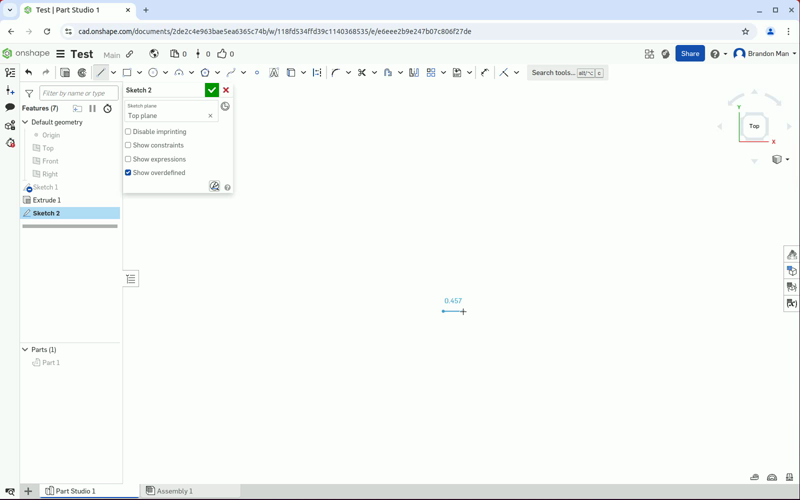
scroll(6)
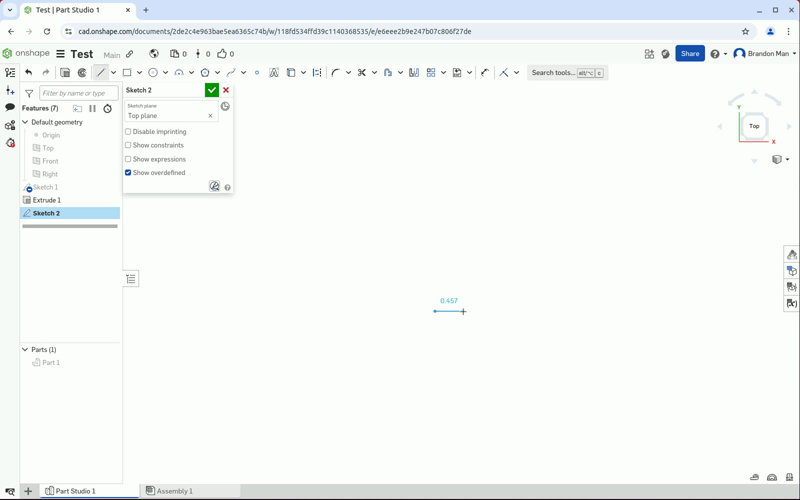
click(463, 311)
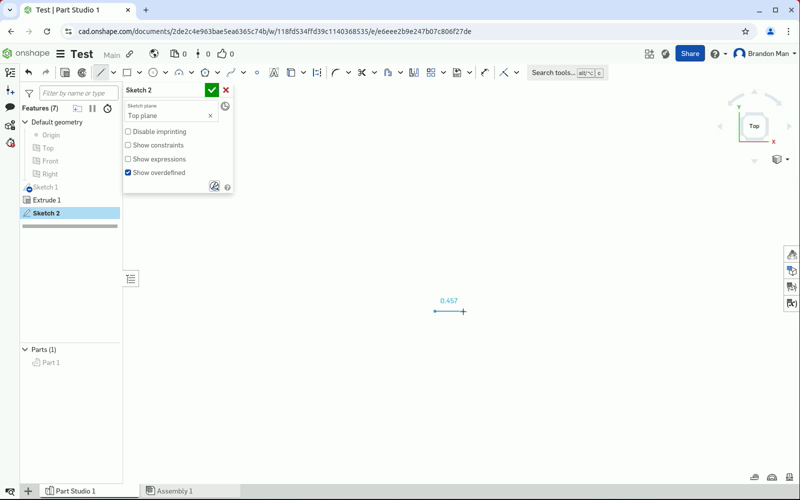
scroll(-6)
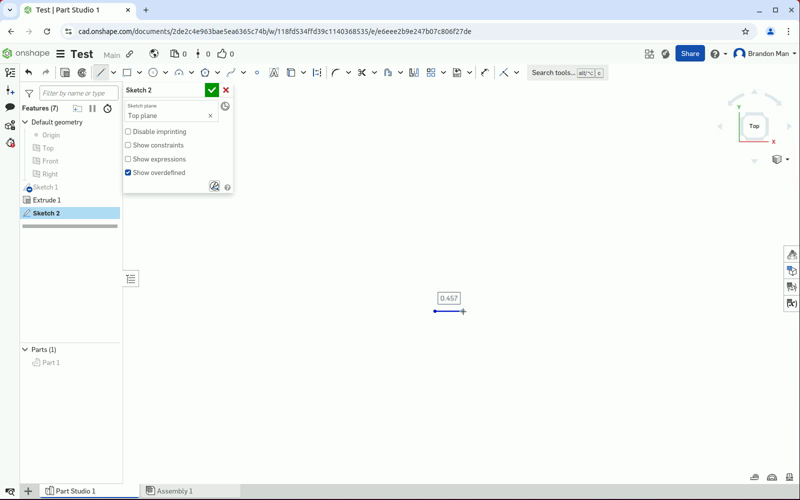
scroll(-6)
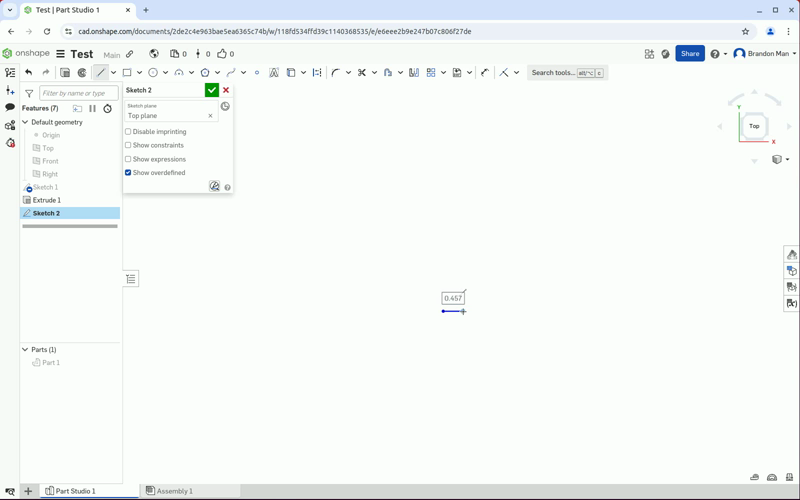
scroll(-6)
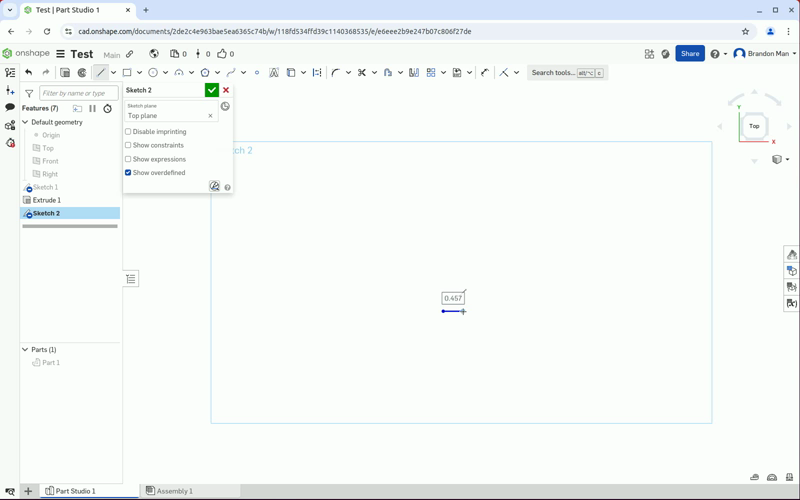
scroll(-6)
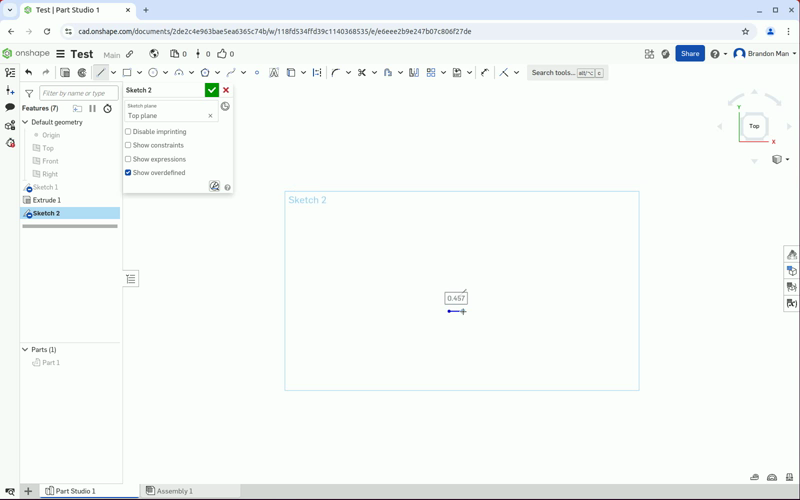
scroll(-6)
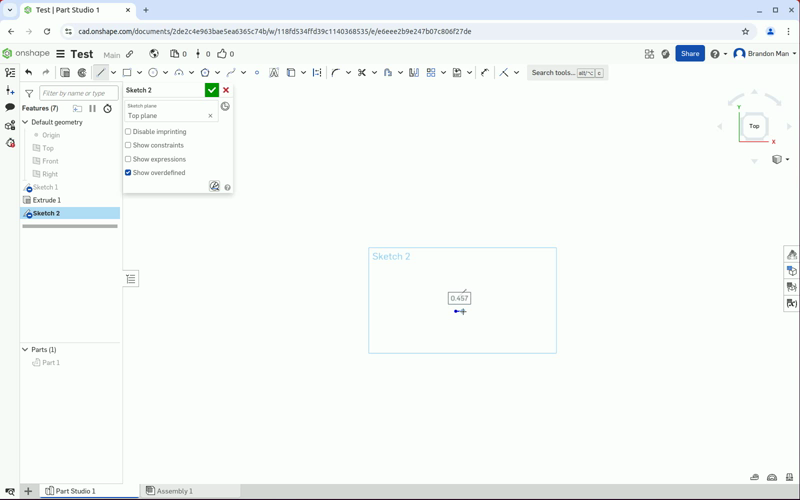
scroll(-6)
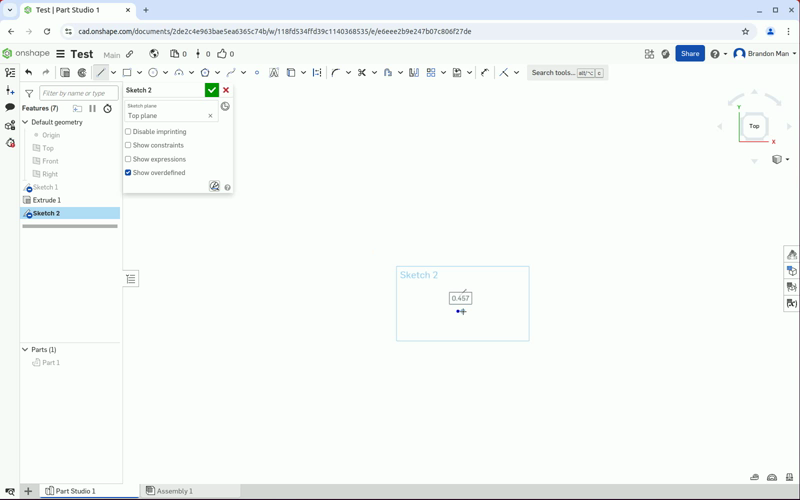
scroll(-6)
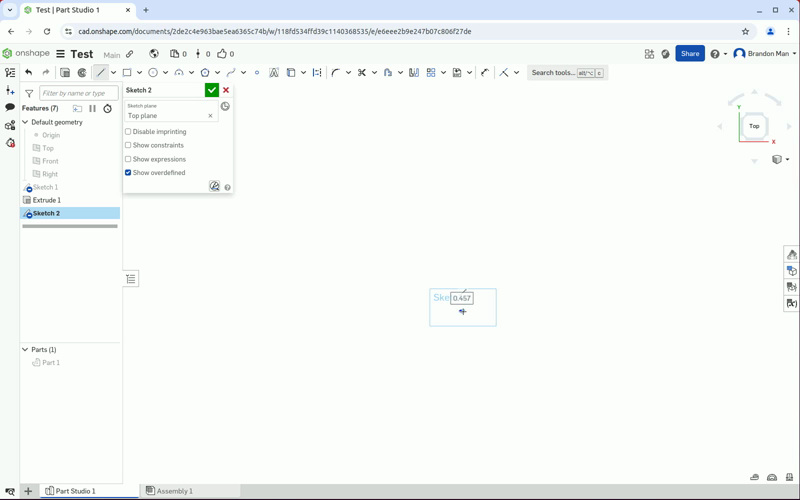
key_up(shift)
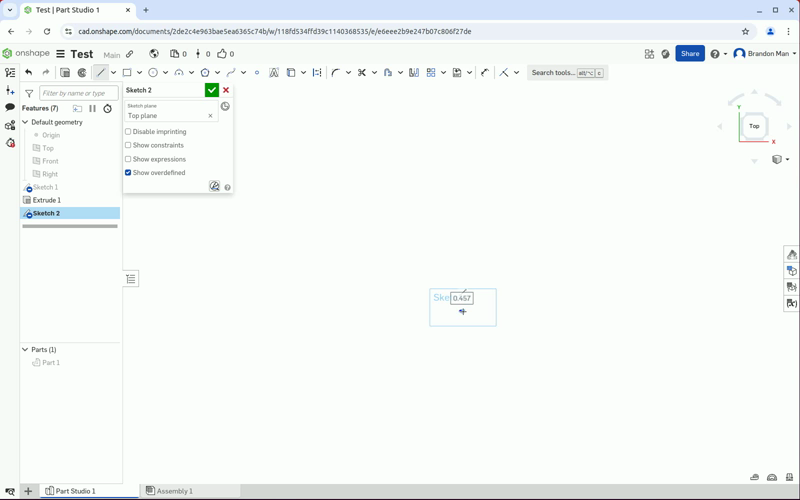
key_down(shift)
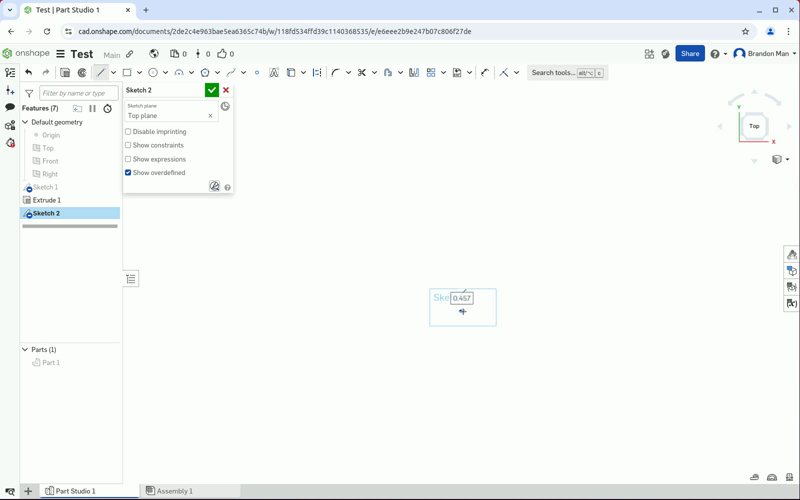
mouse_move(493, 311)
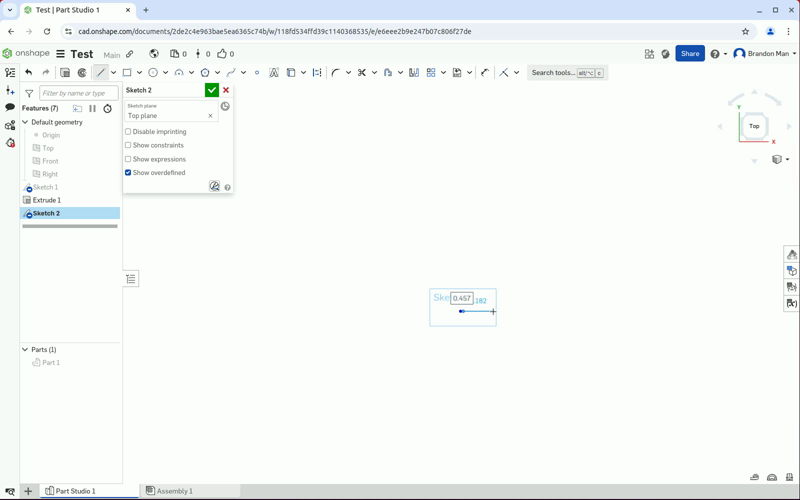
mouse_move(463, 309)
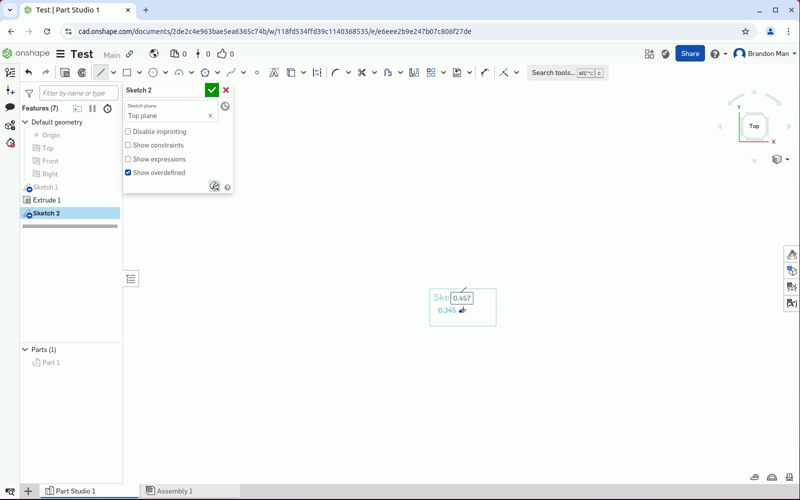
scroll(6)
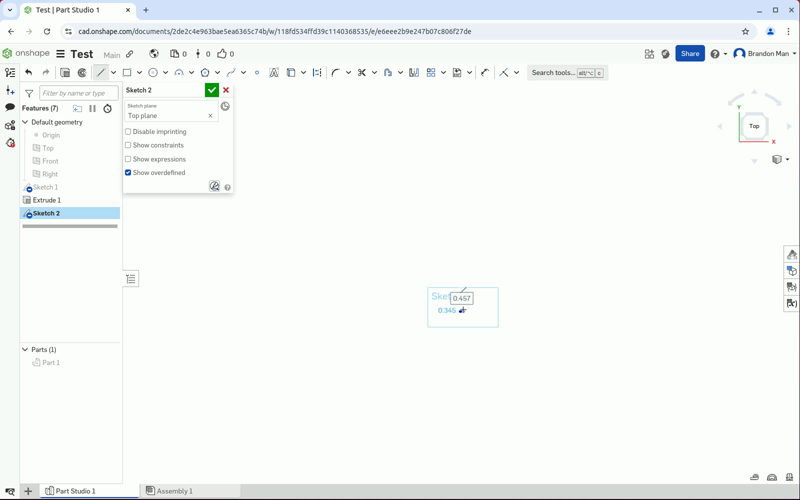
scroll(6)
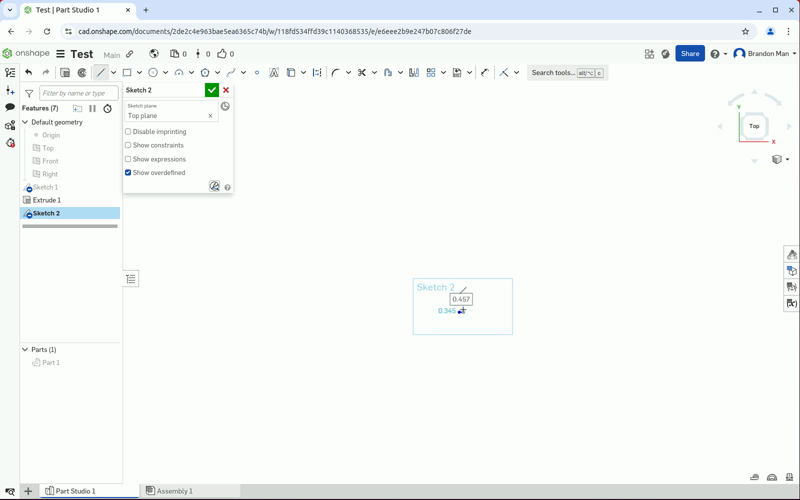
scroll(6)
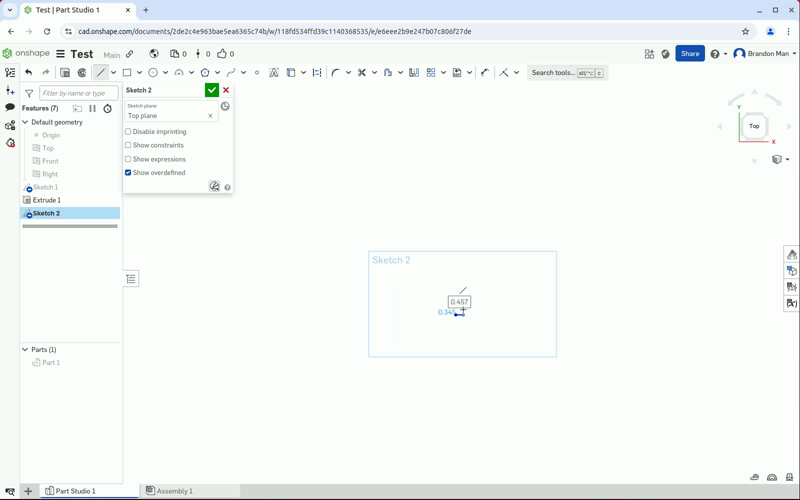
scroll(6)
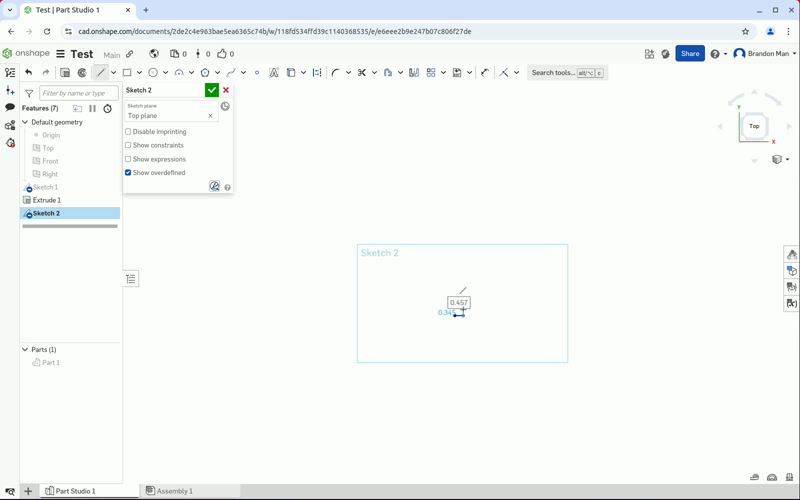
scroll(6)
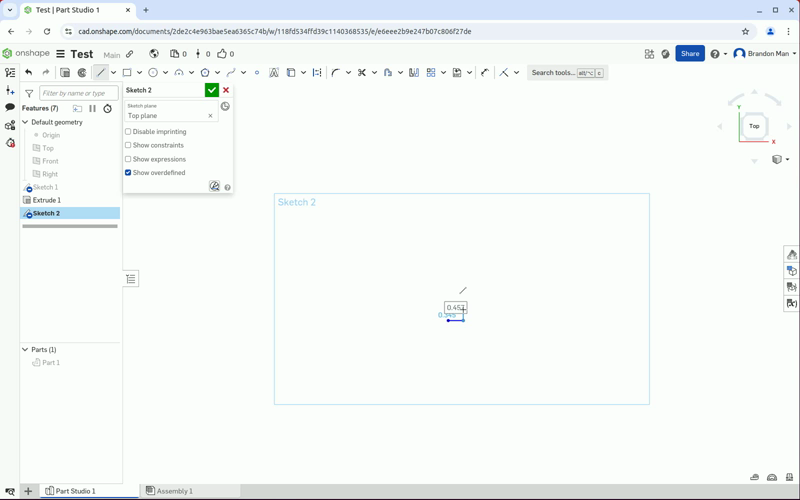
scroll(6)
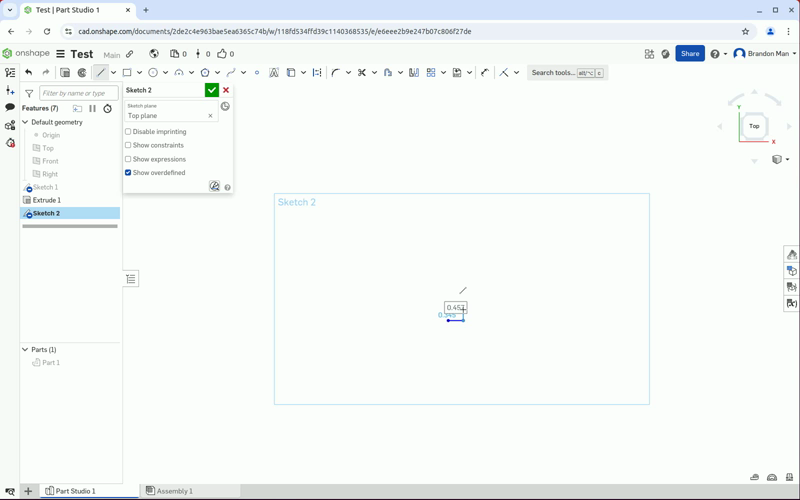
scroll(6)
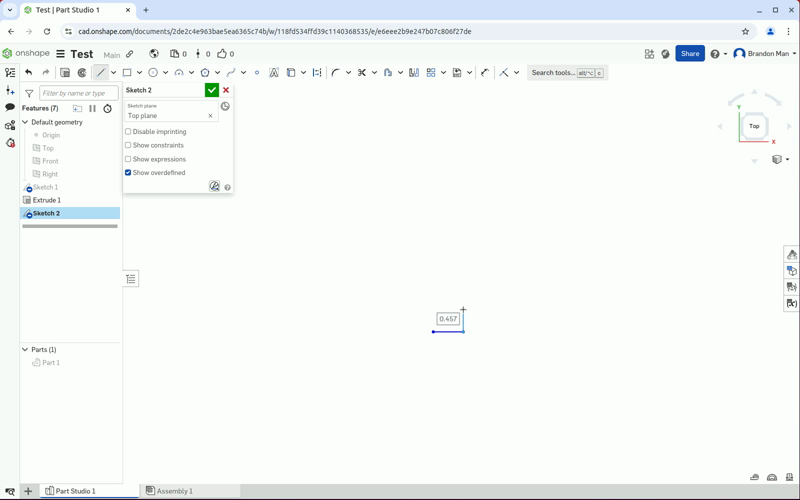
click(463, 309)
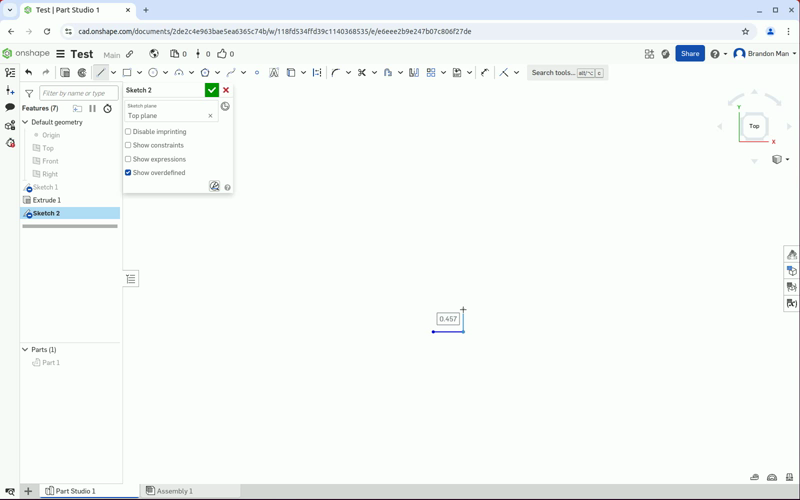
scroll(-6)
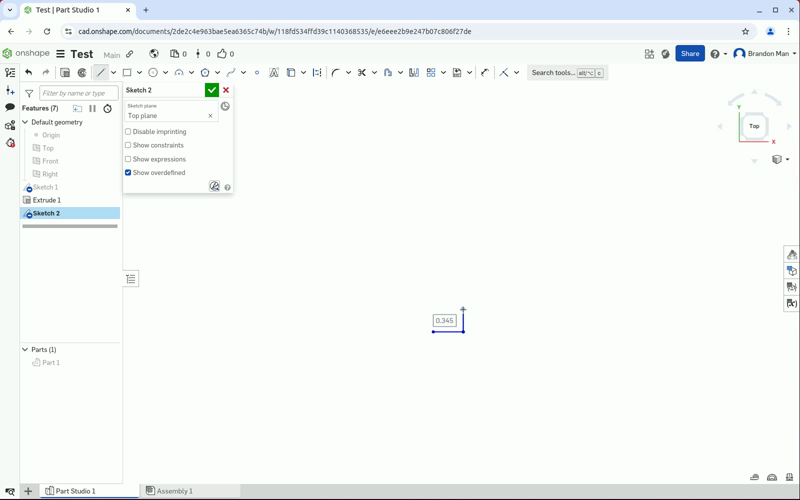
scroll(-6)
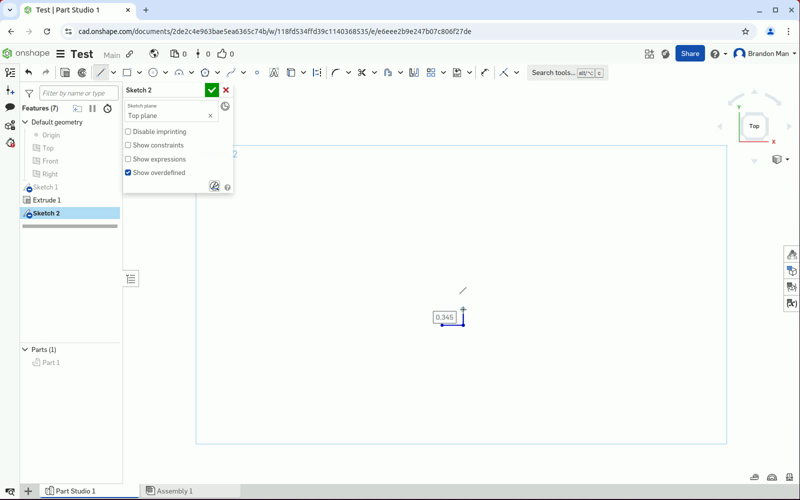
scroll(-6)
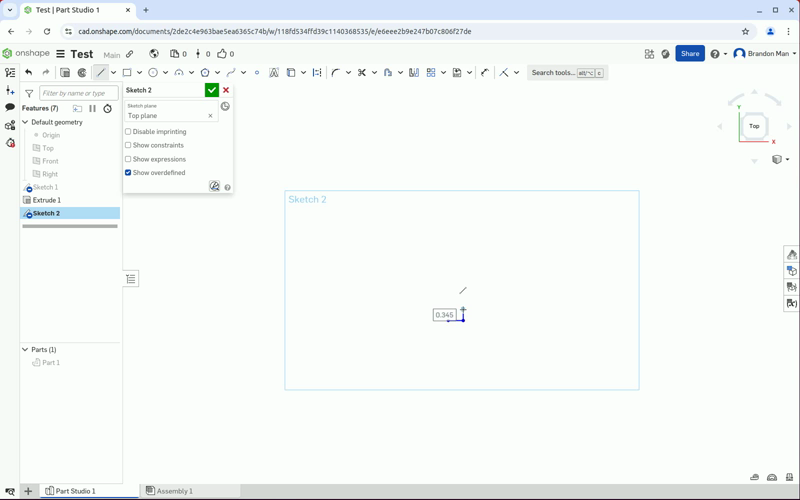
scroll(-6)
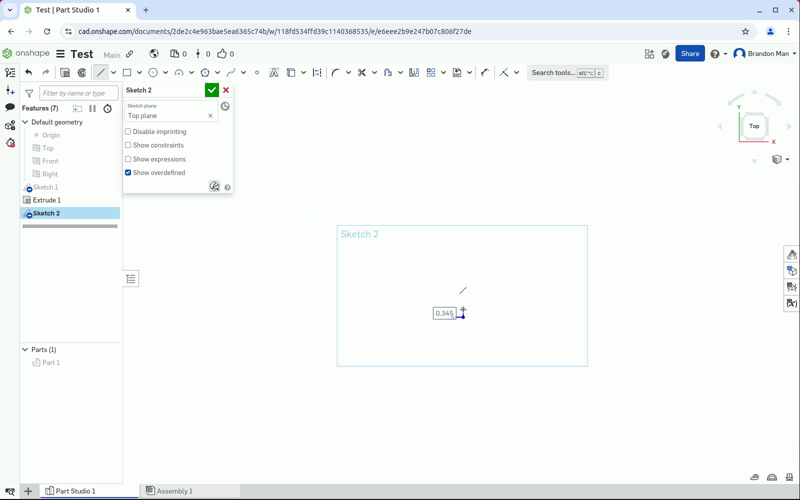
scroll(-6)
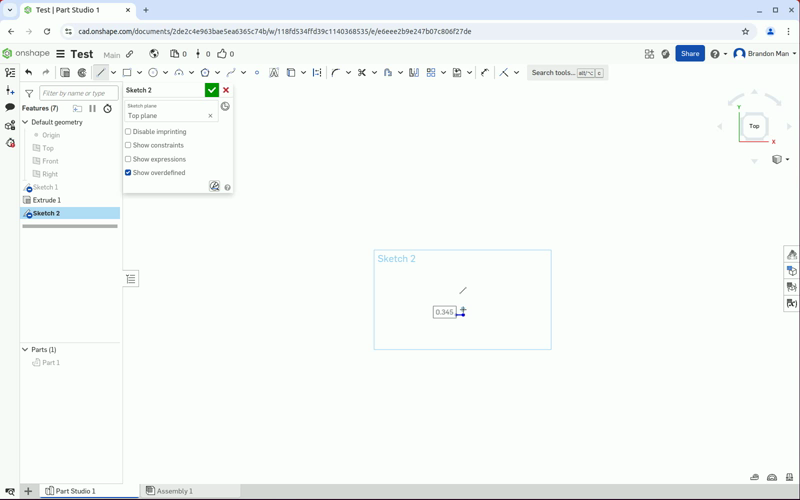
scroll(-6)
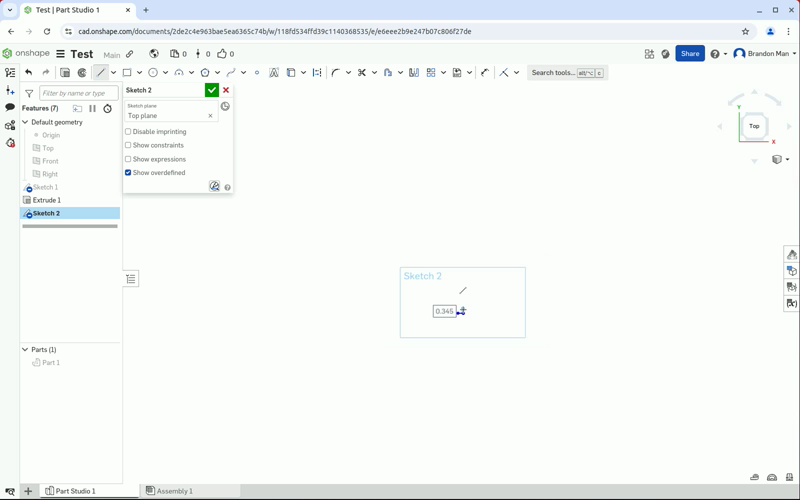
scroll(-6)
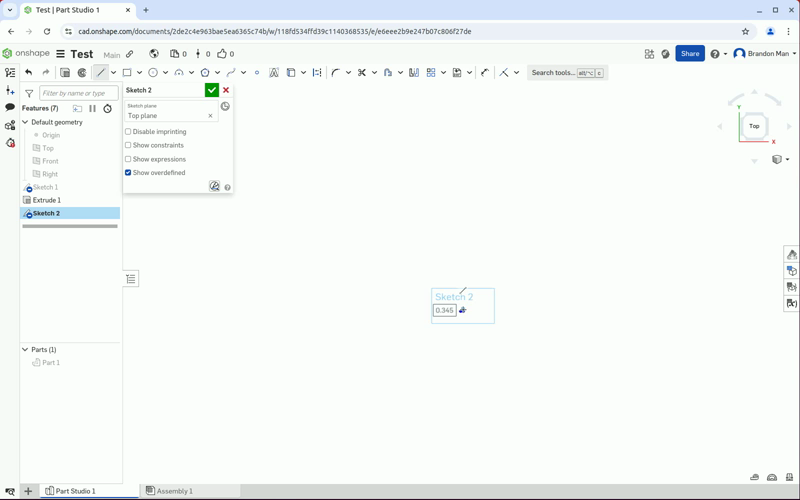
key_up(shift)
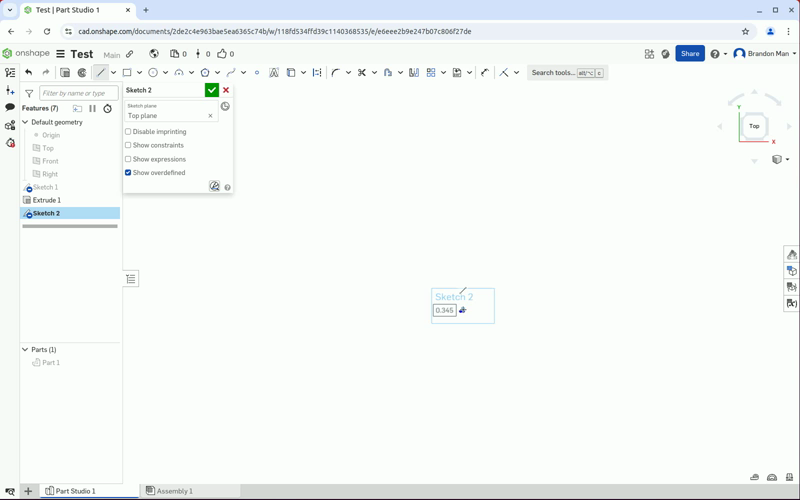
key_down(shift)
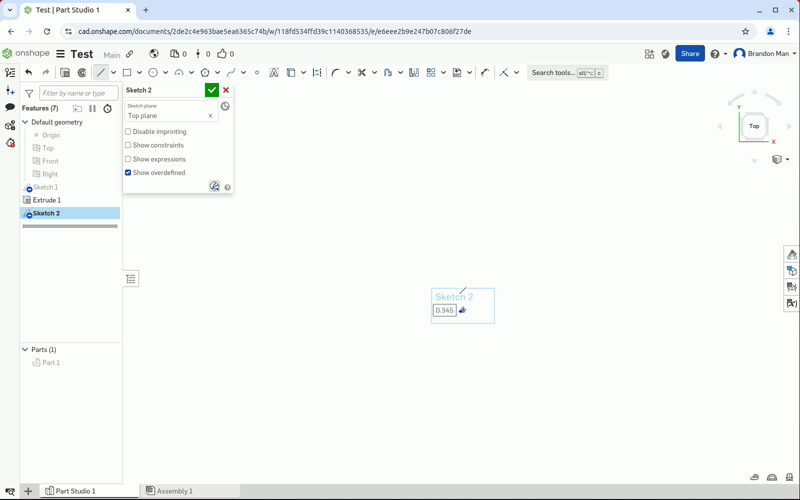
mouse_move(493, 309)
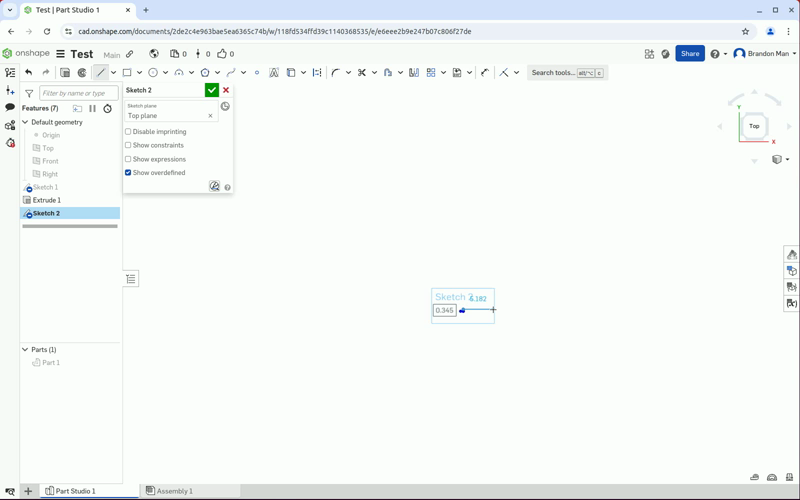
mouse_move(460, 309)
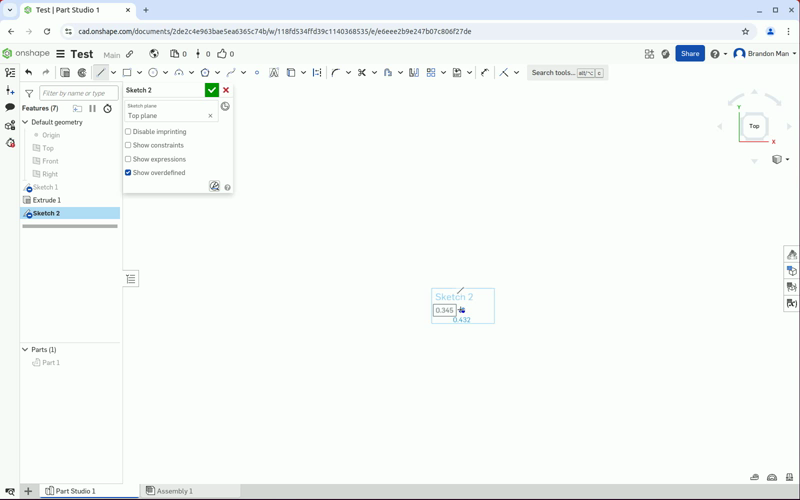
scroll(6)
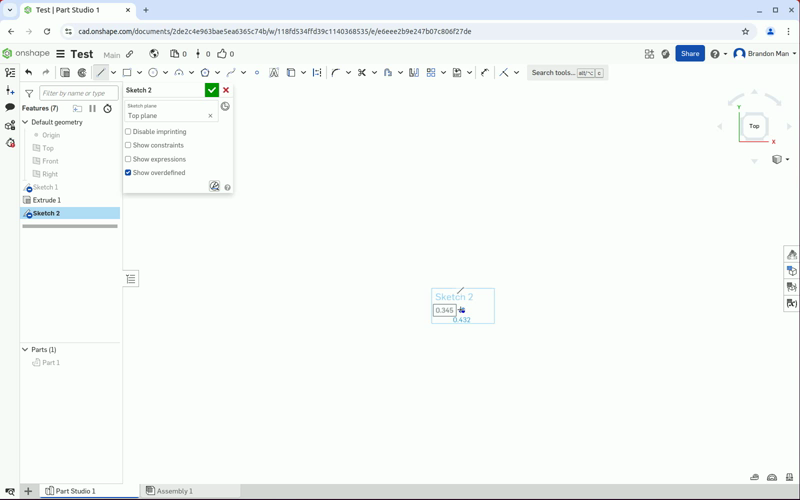
scroll(6)
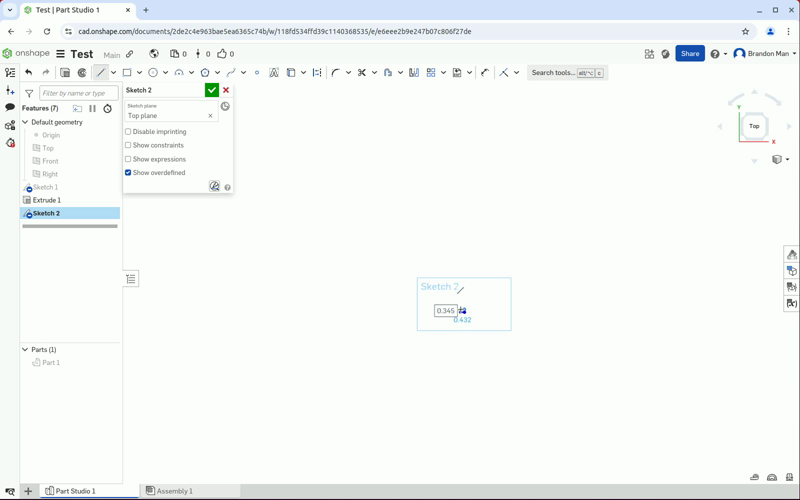
scroll(6)
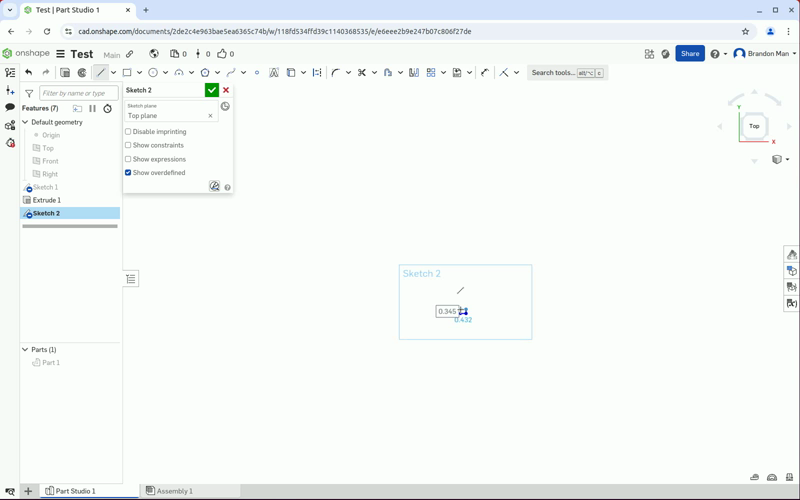
scroll(6)
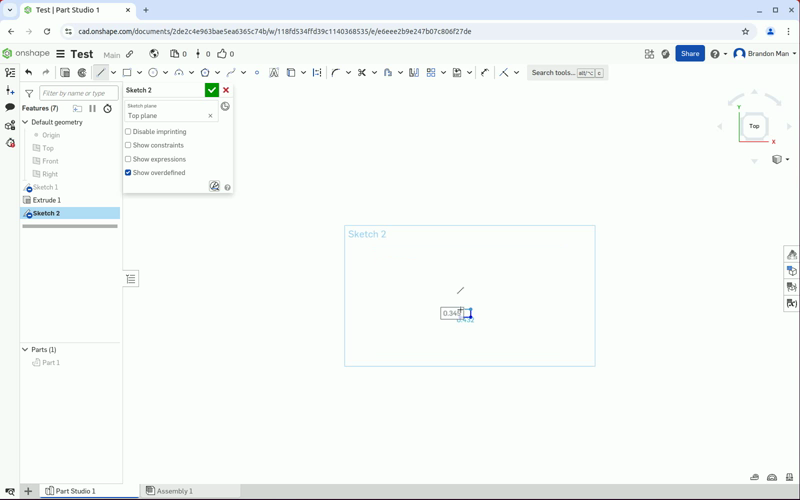
scroll(6)
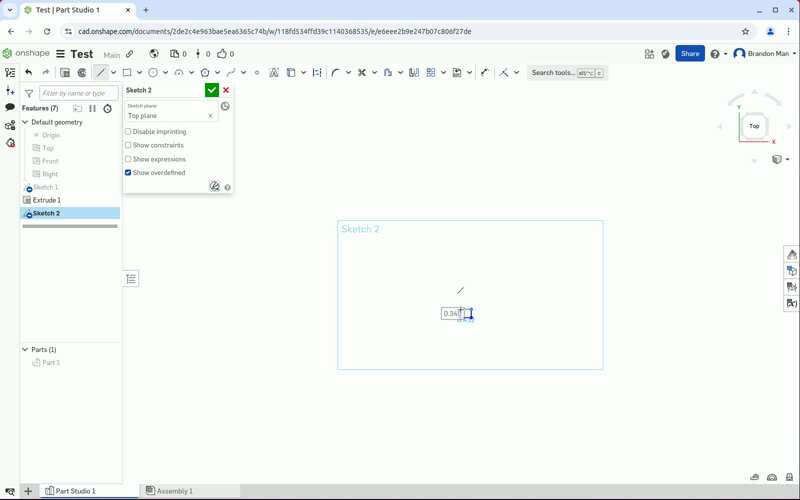
scroll(6)
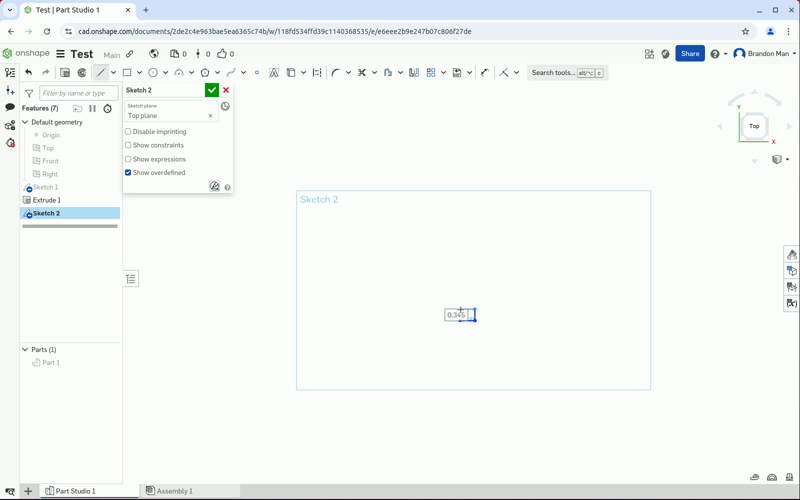
scroll(6)
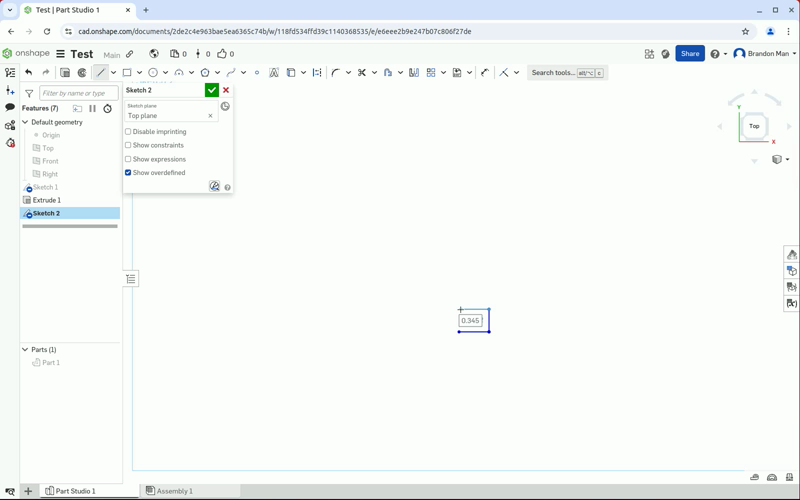
click(460, 309)
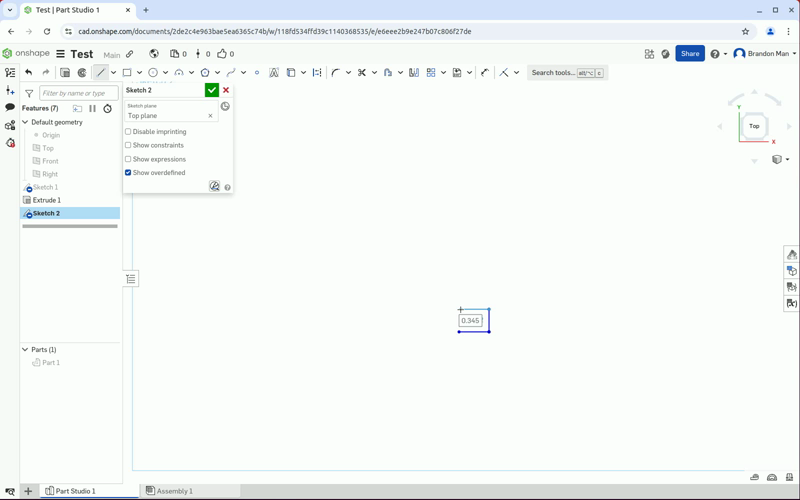
scroll(-6)
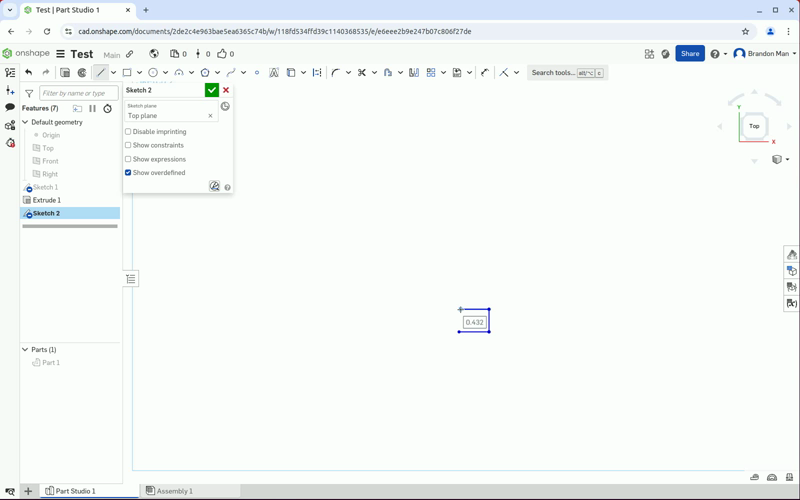
scroll(-6)
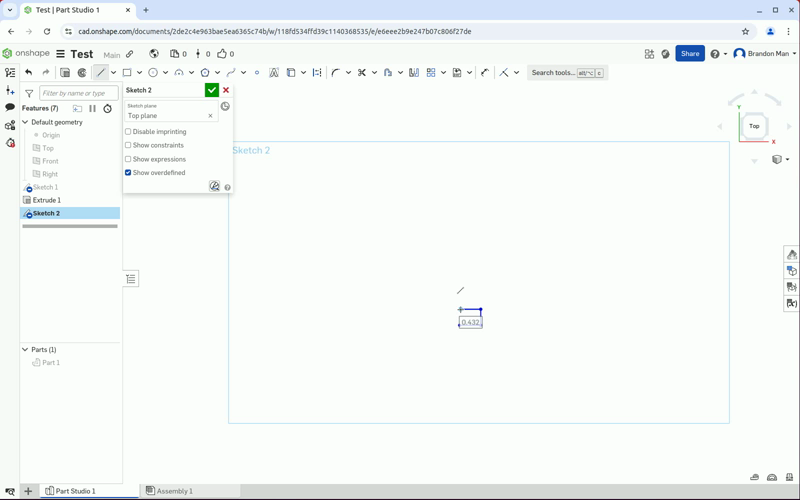
scroll(-6)
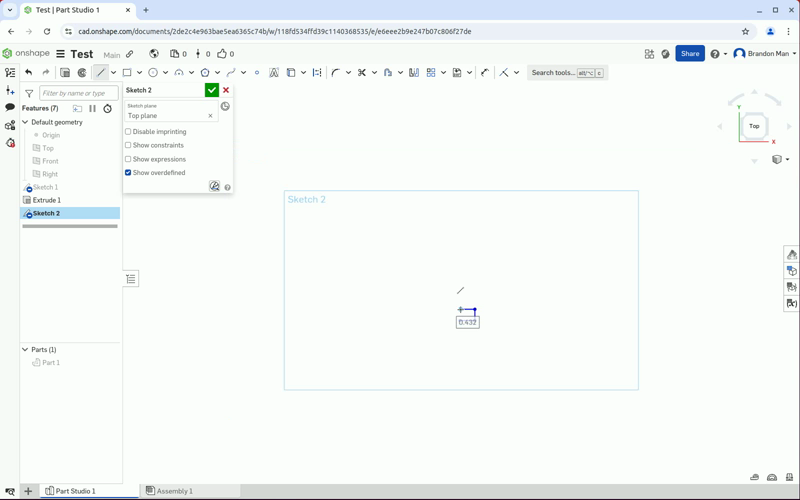
scroll(-6)
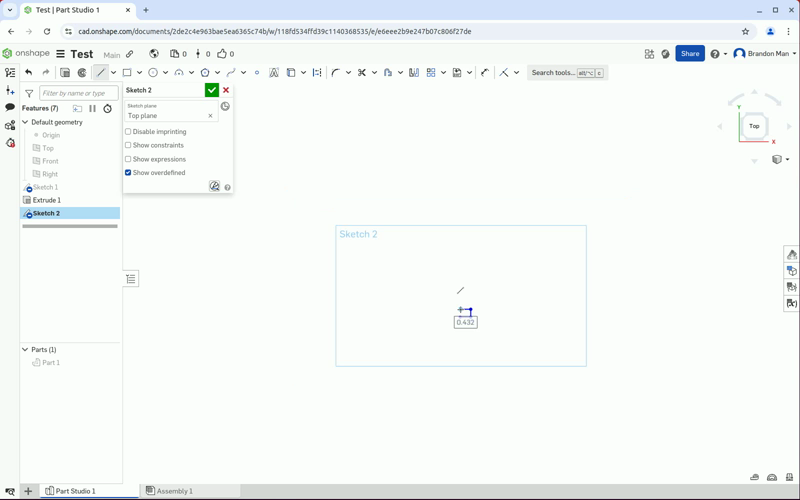
scroll(-6)
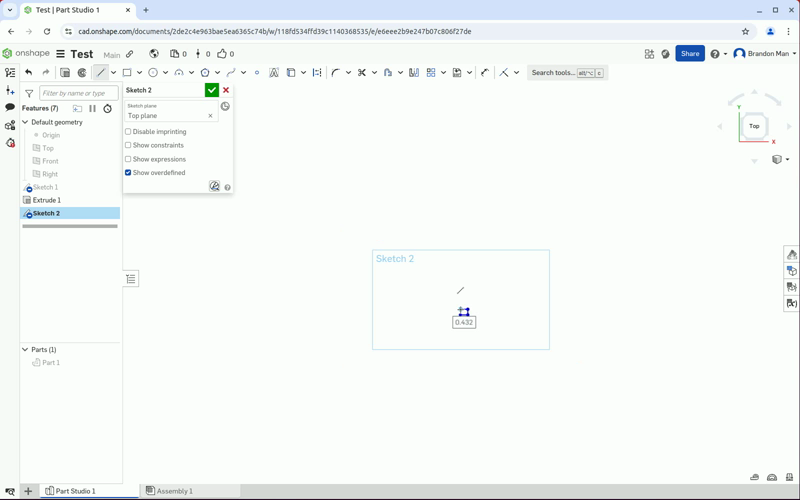
scroll(-6)
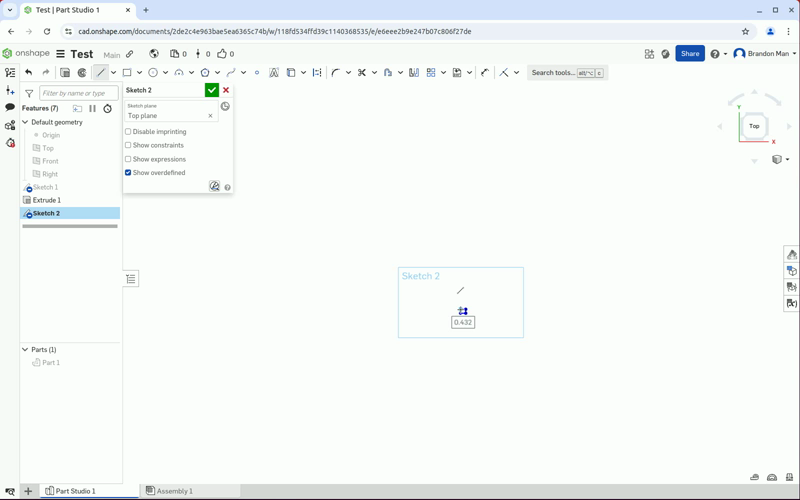
scroll(-6)
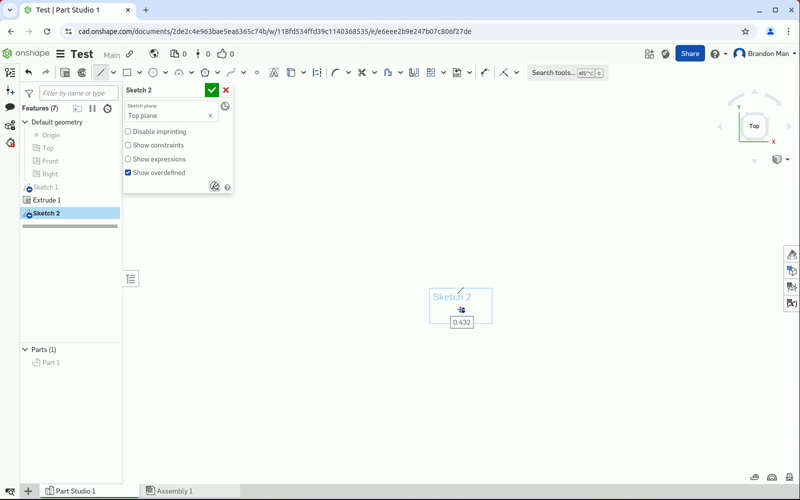
key_up(shift)
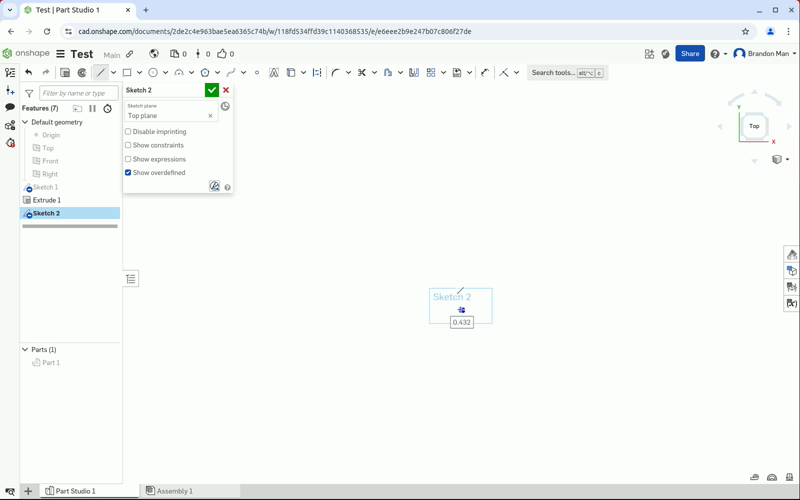
mouse_move(490, 309)
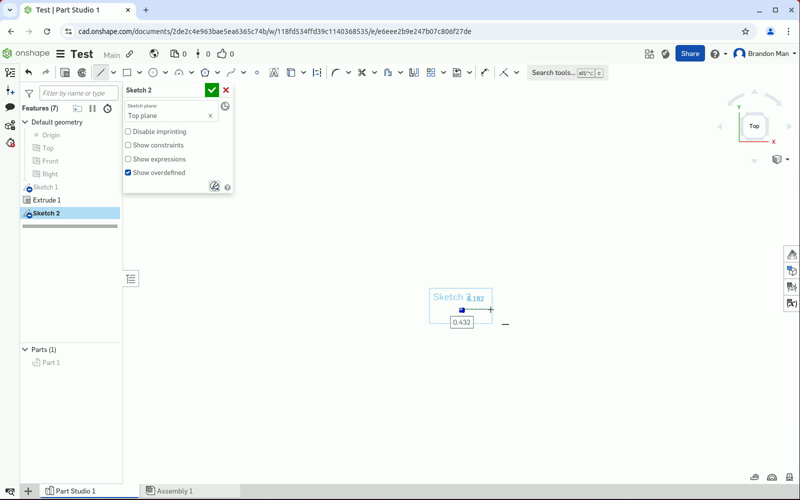
key_down(shift)
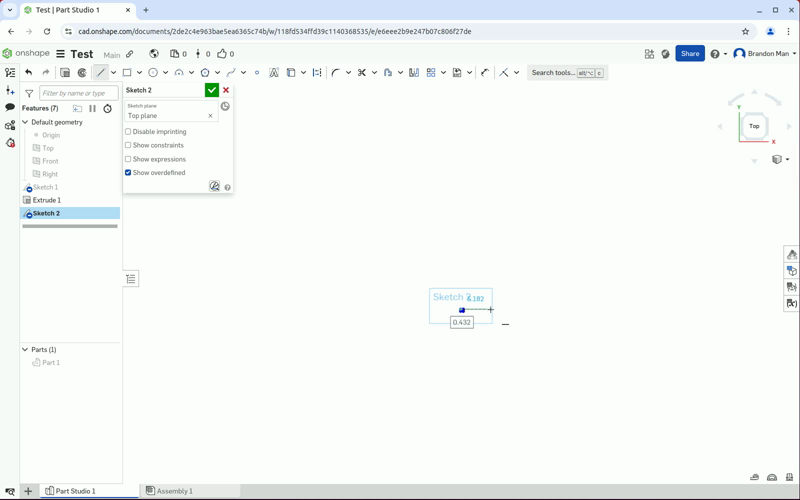
mouse_move(460, 311)
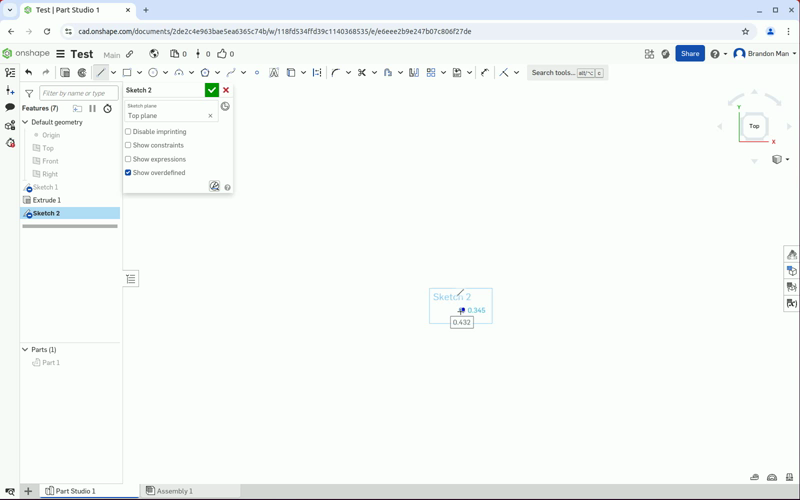
scroll(6)
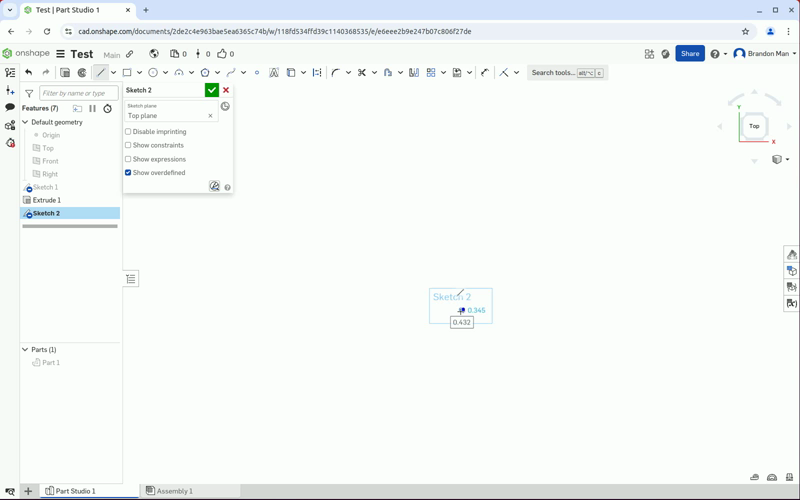
scroll(6)
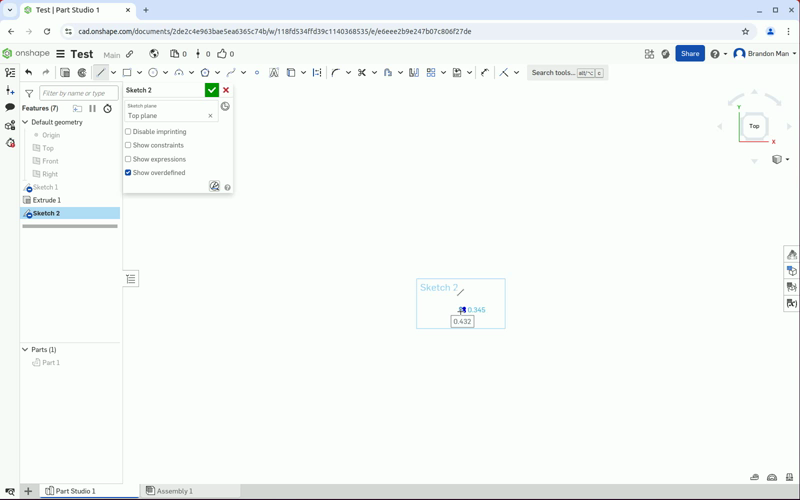
scroll(6)
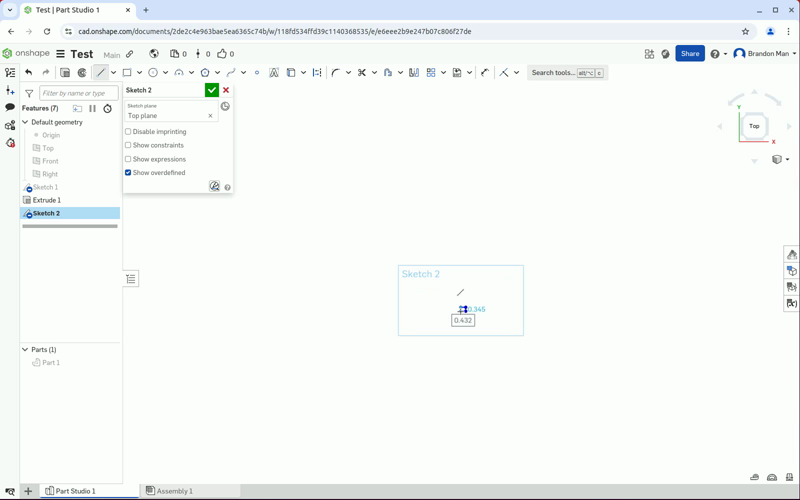
scroll(6)
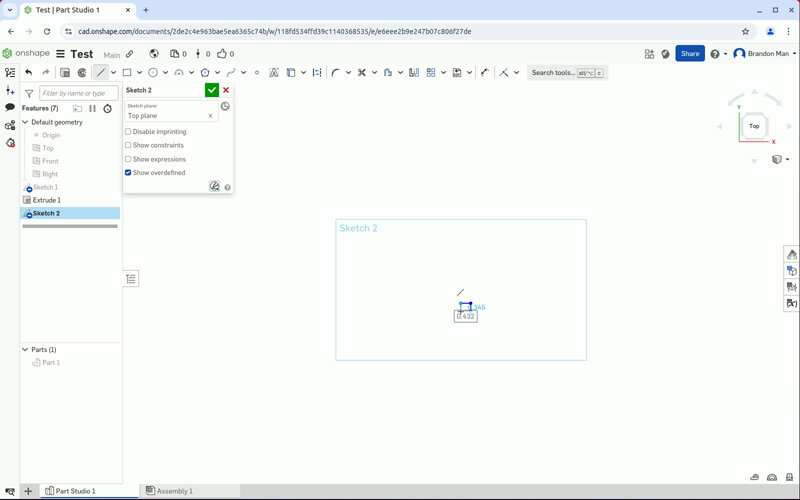
scroll(6)
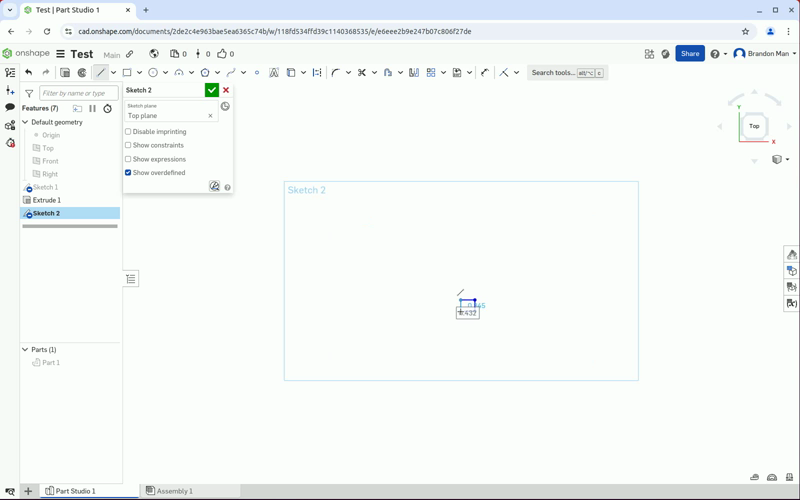
scroll(6)
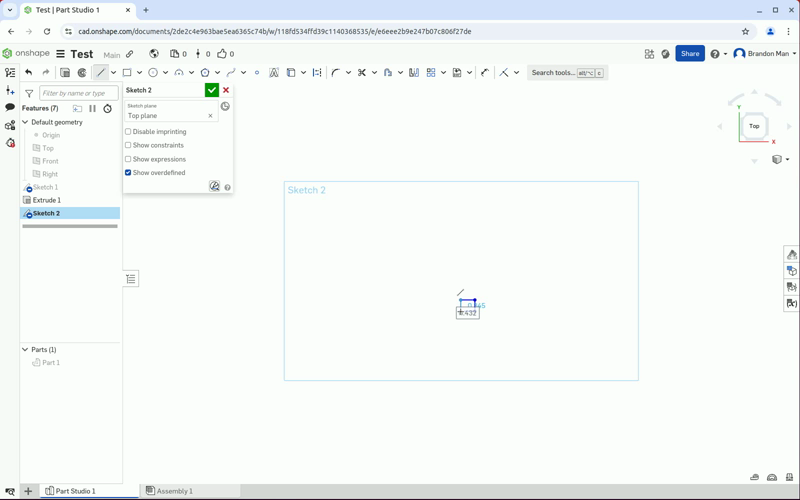
scroll(6)
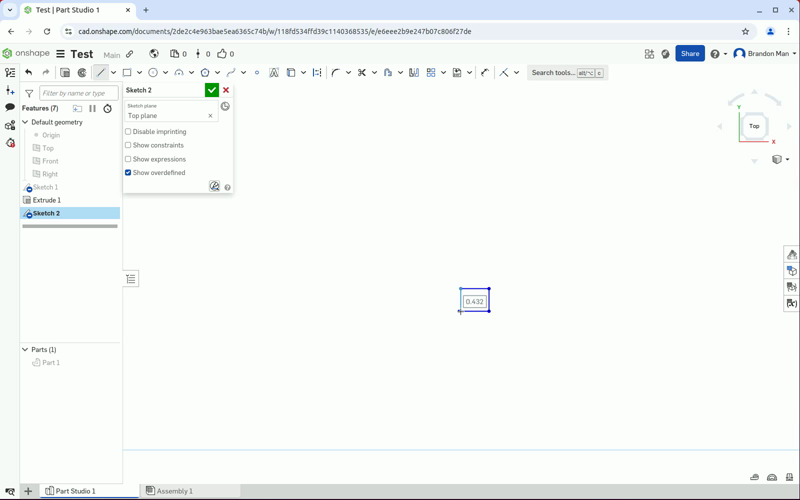
key_up(shift)
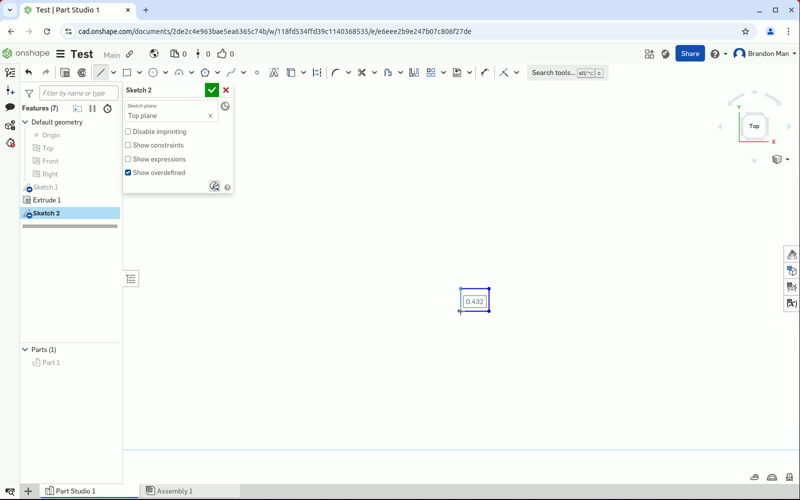
click(460, 311)
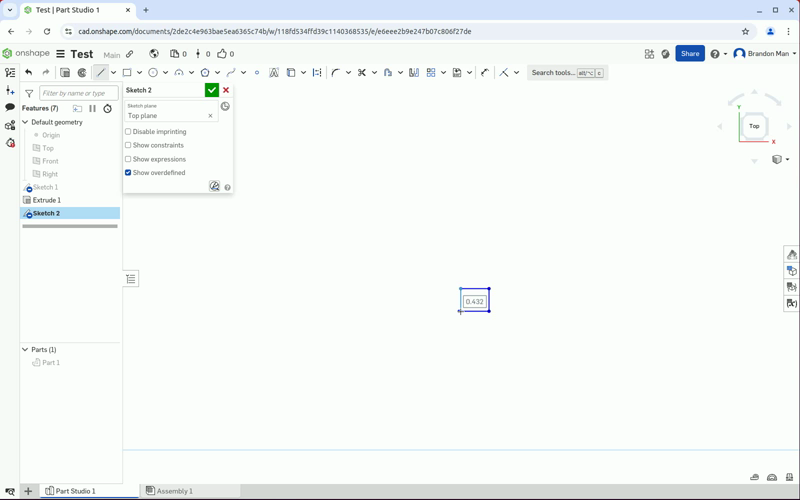
scroll(-6)
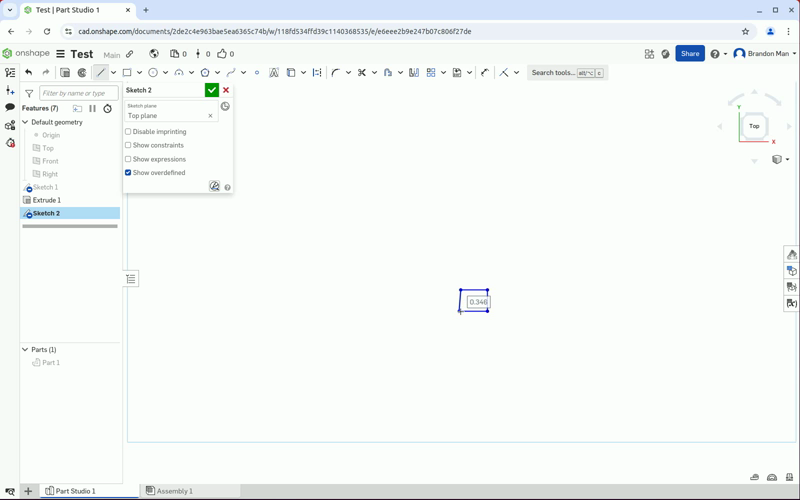
scroll(-6)
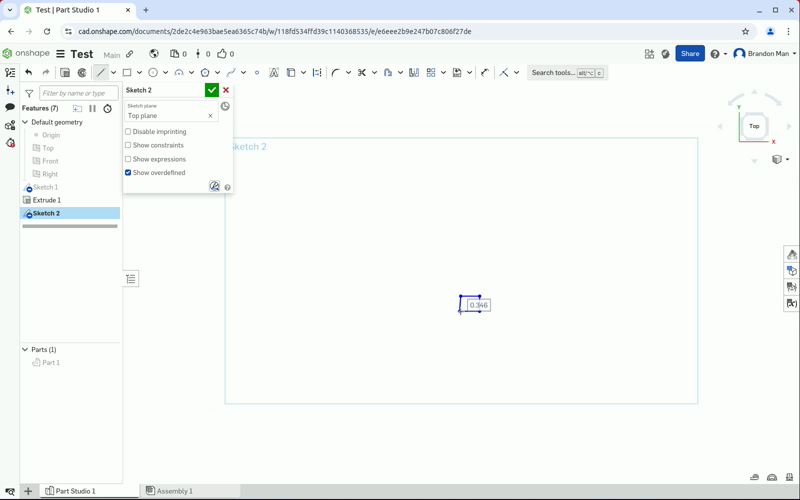
scroll(-6)
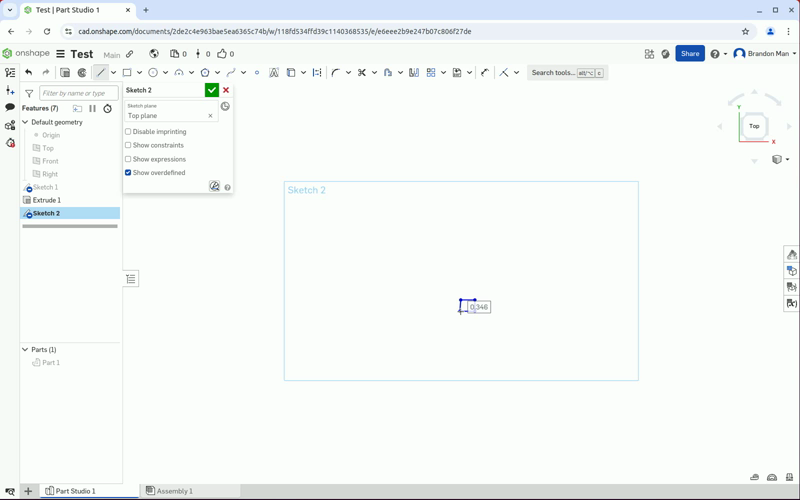
scroll(-6)
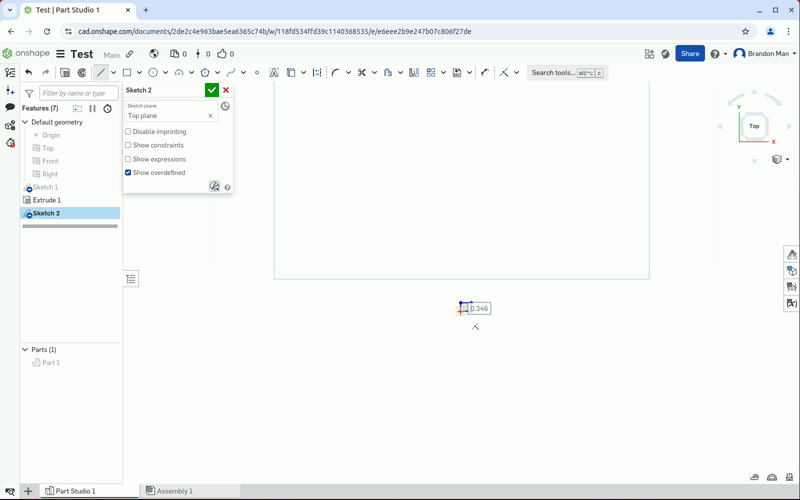
scroll(-6)
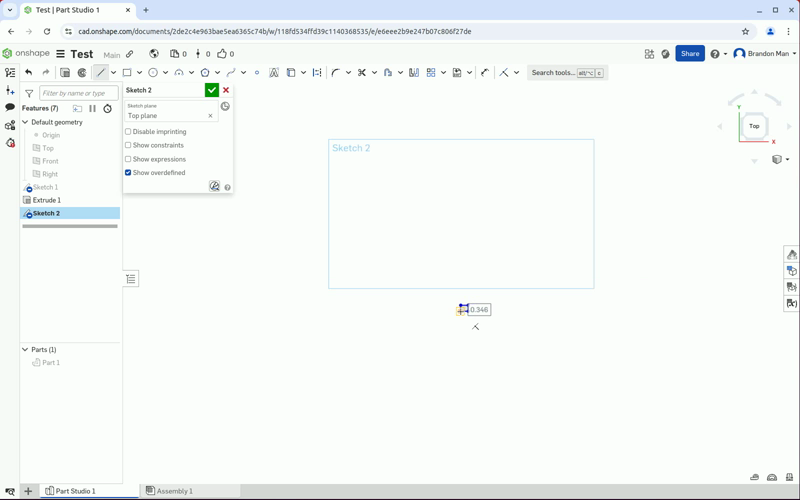
scroll(-6)
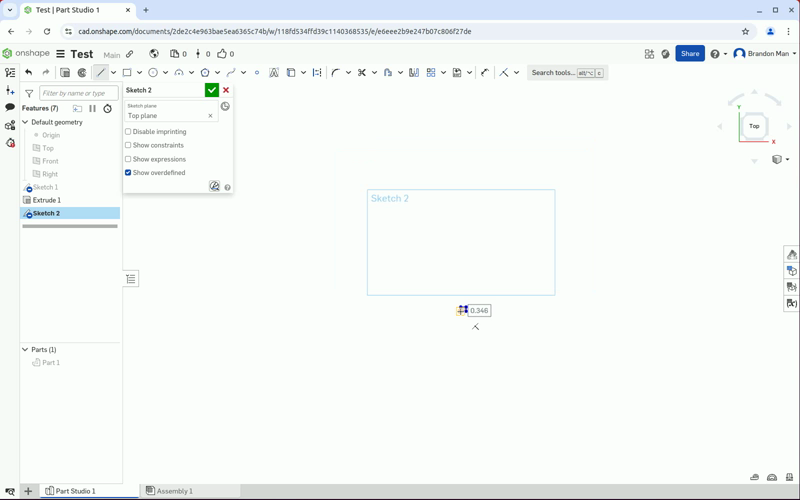
scroll(-6)
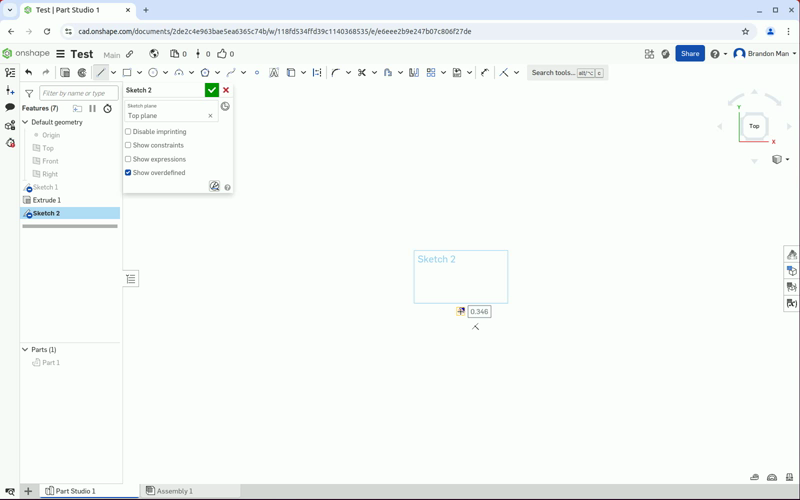
key(esc)
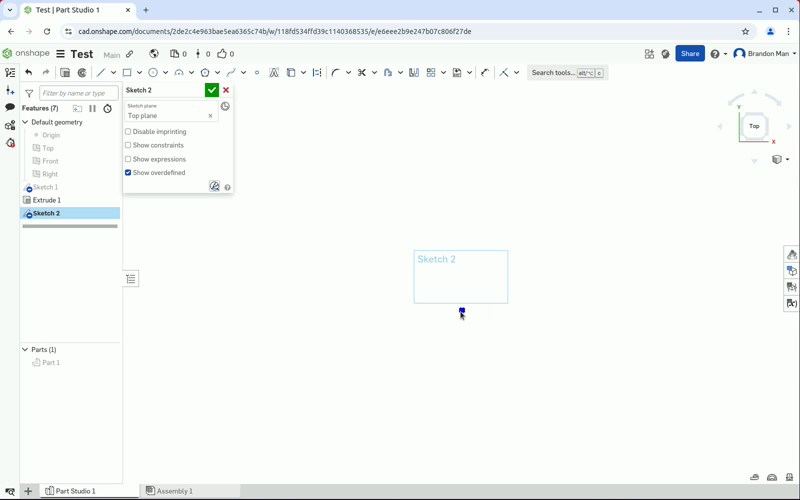
mouse_move(461, 310)
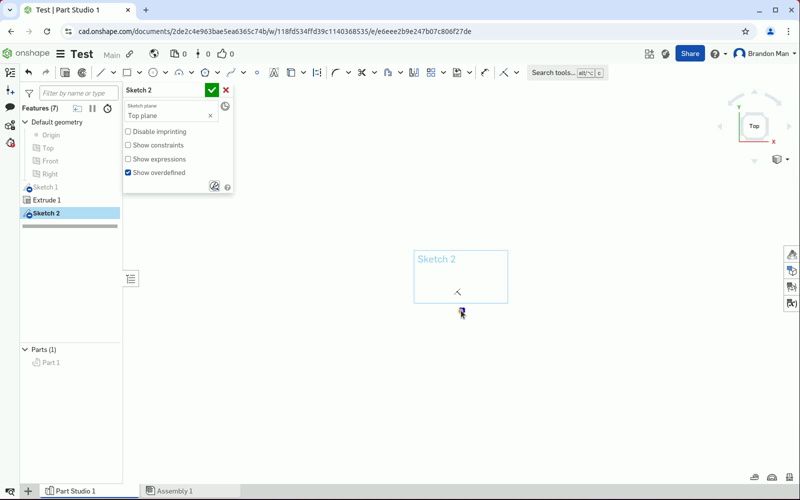
scroll(6)
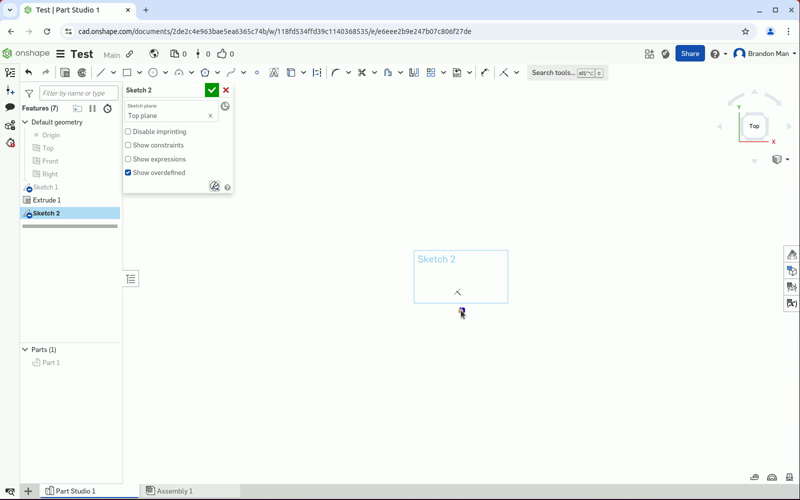
scroll(6)
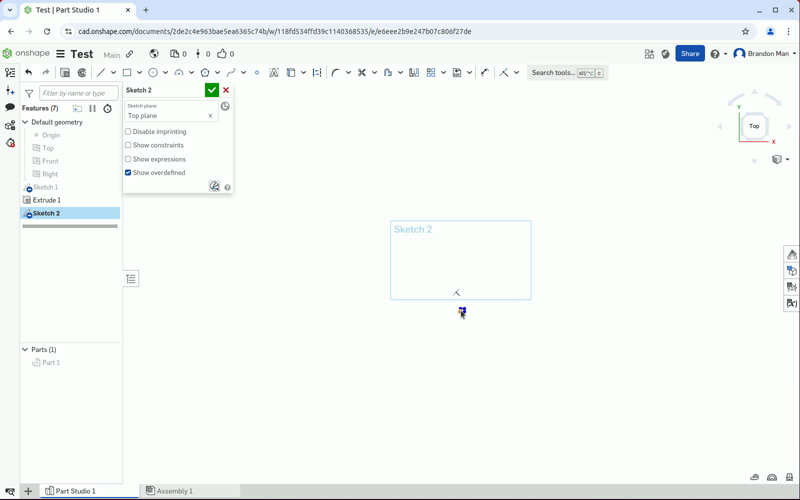
scroll(6)
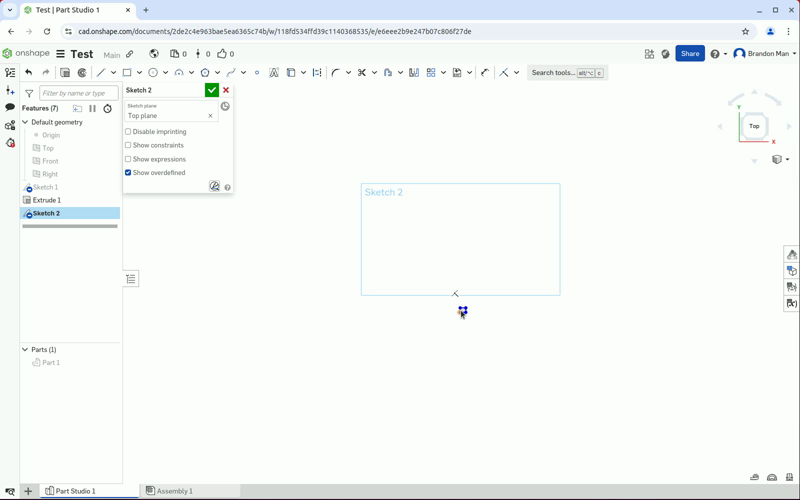
scroll(6)
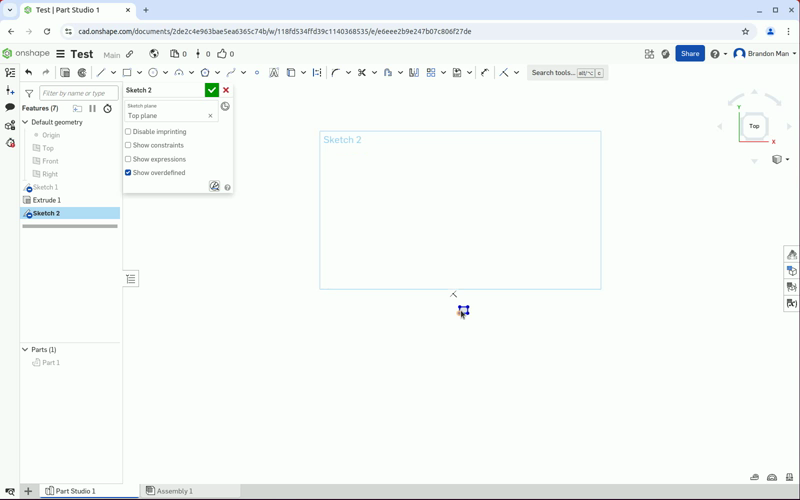
scroll(6)
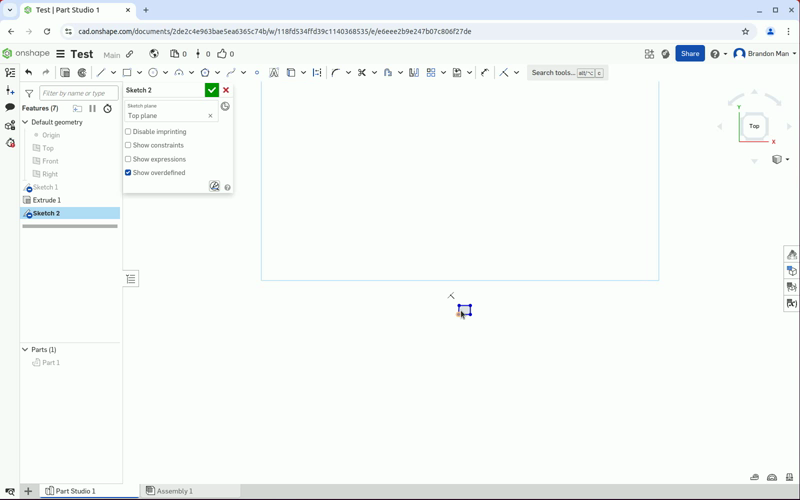
scroll(6)
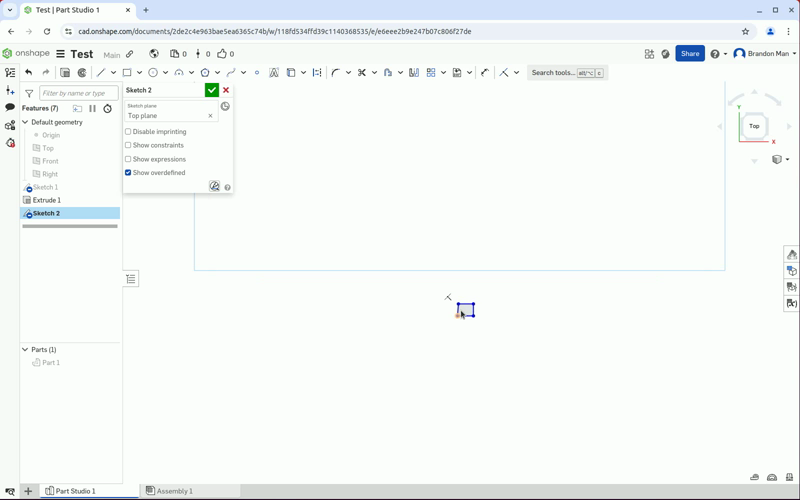
scroll(6)
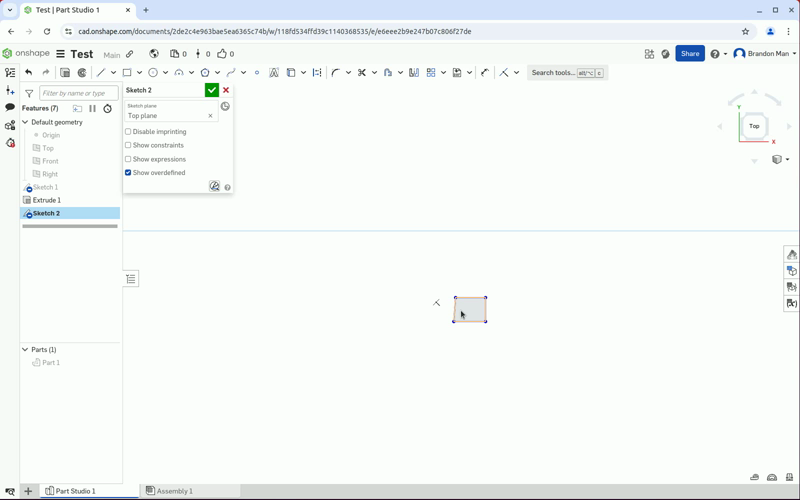
click(461, 310)
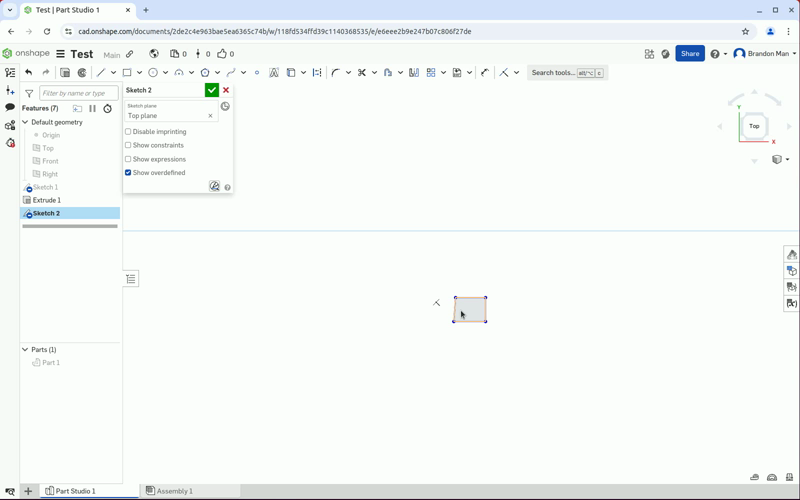
scroll(-6)
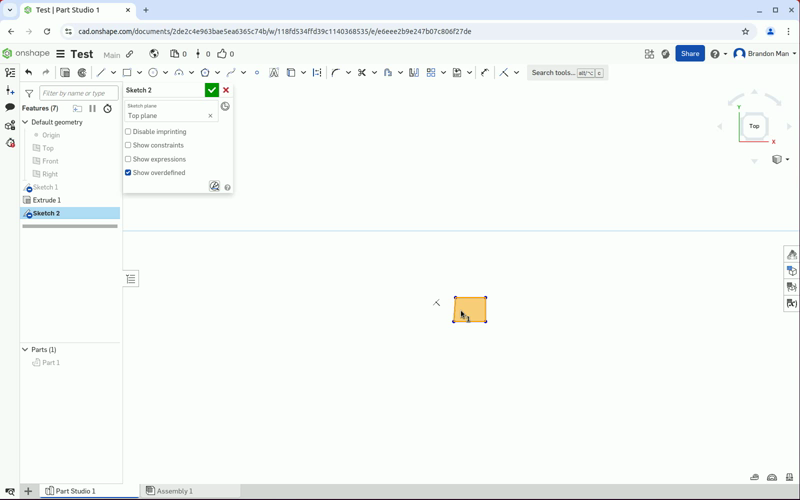
scroll(-6)
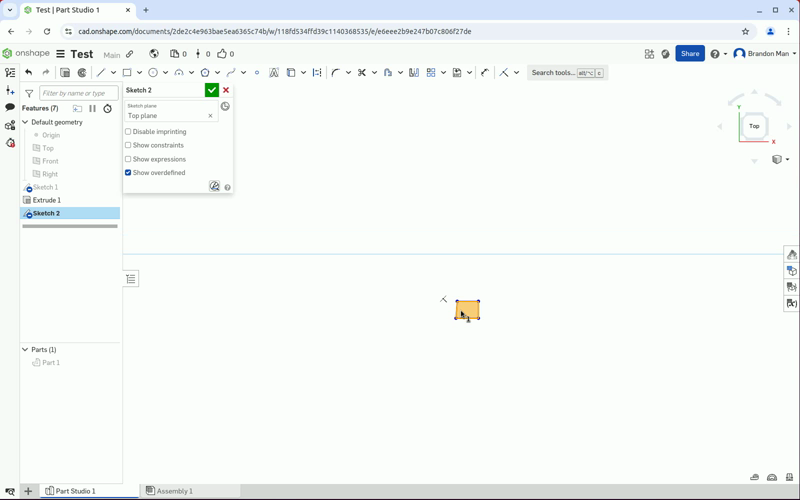
scroll(-6)
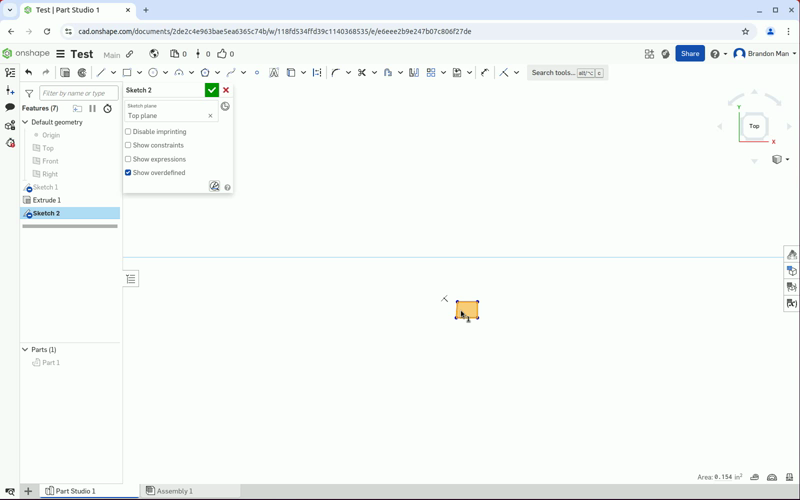
scroll(-6)
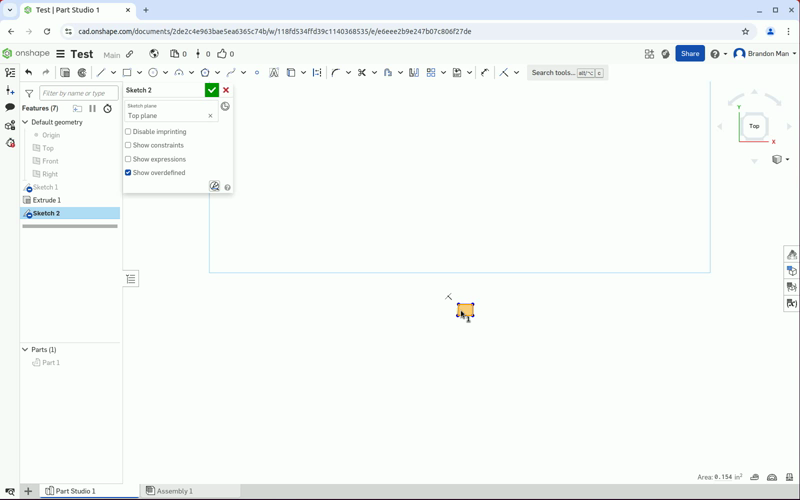
scroll(-6)
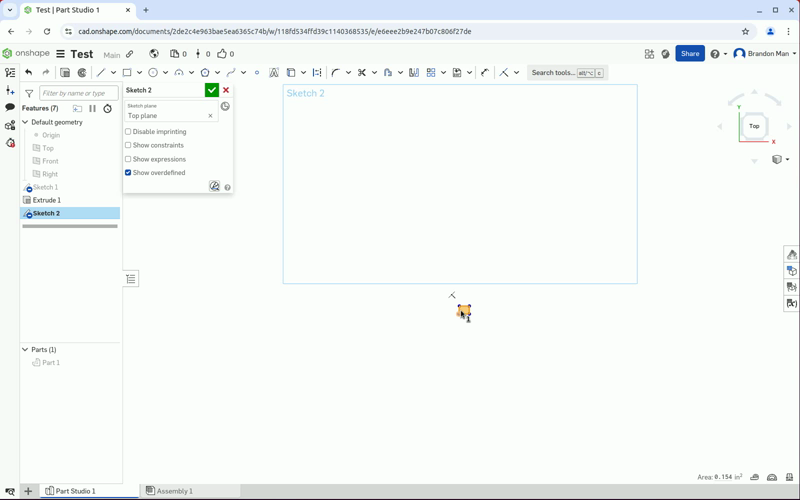
scroll(-6)
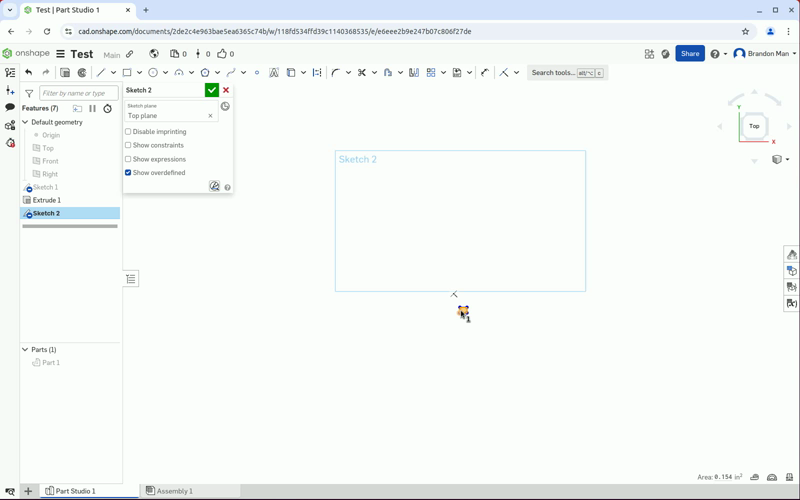
scroll(-6)
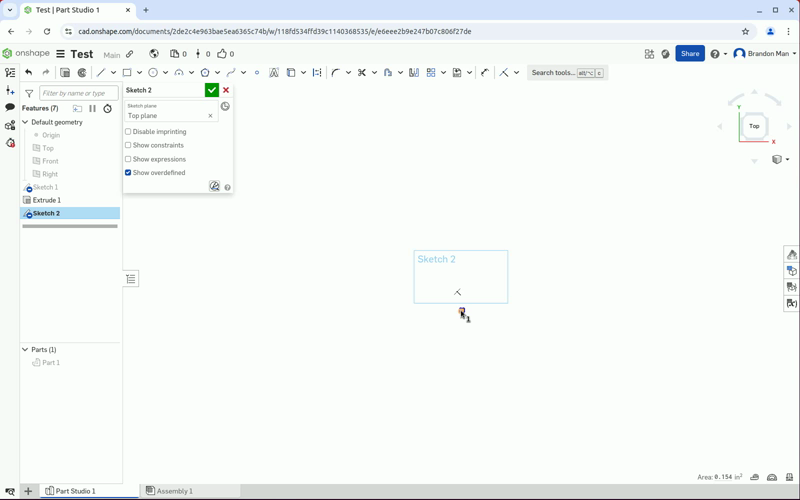
mouse_move(73, 352)
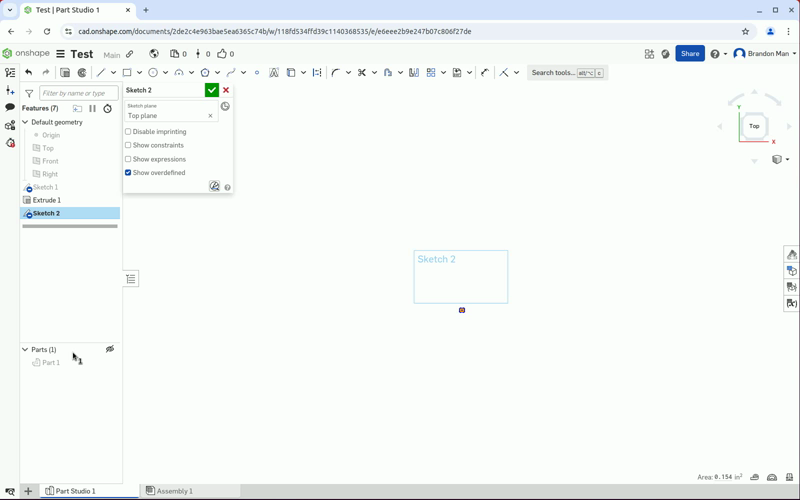
key(shift+y)
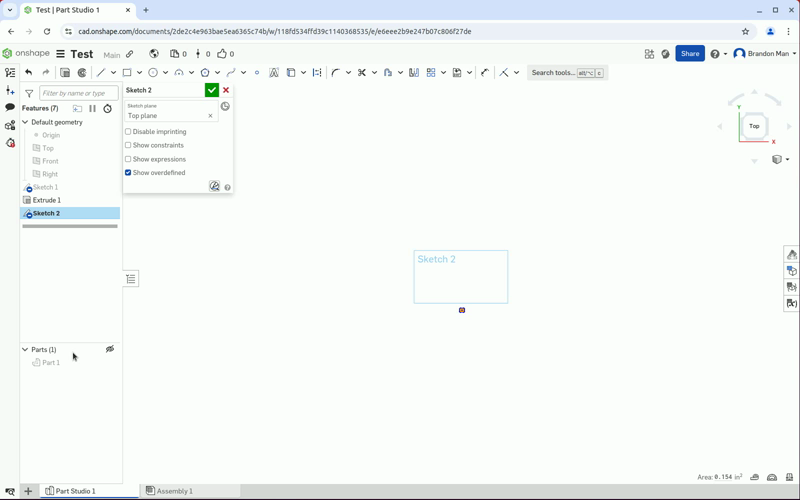
key(shift+e)
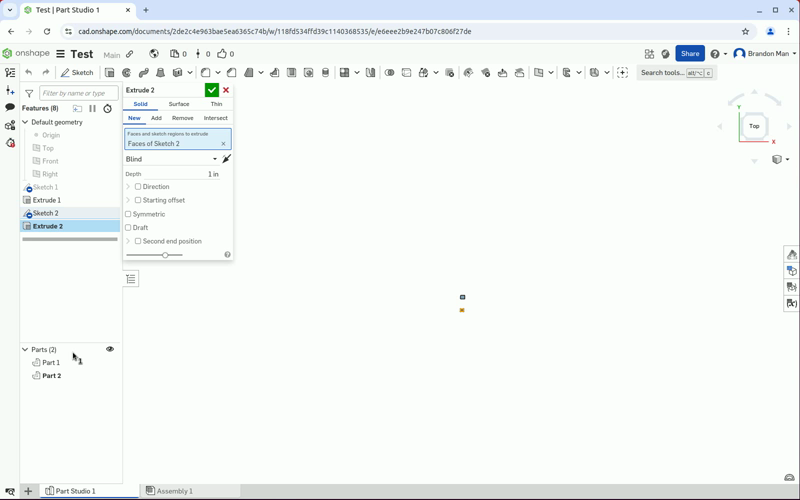
mouse_move(143, 106)
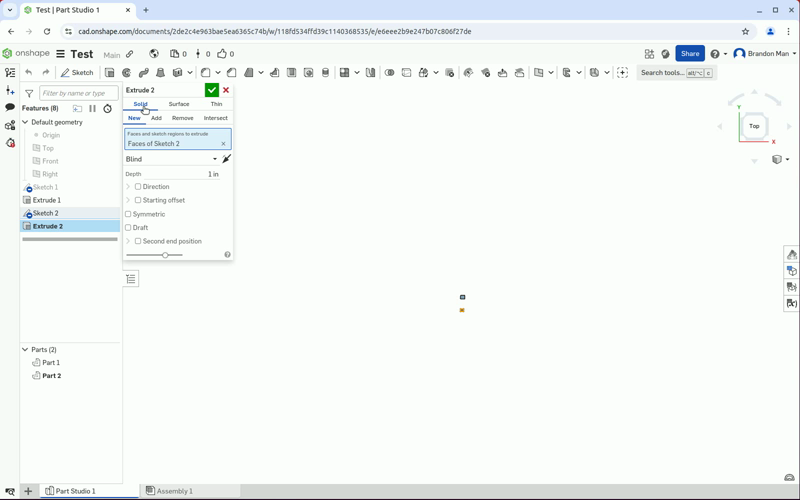
click(143, 106)
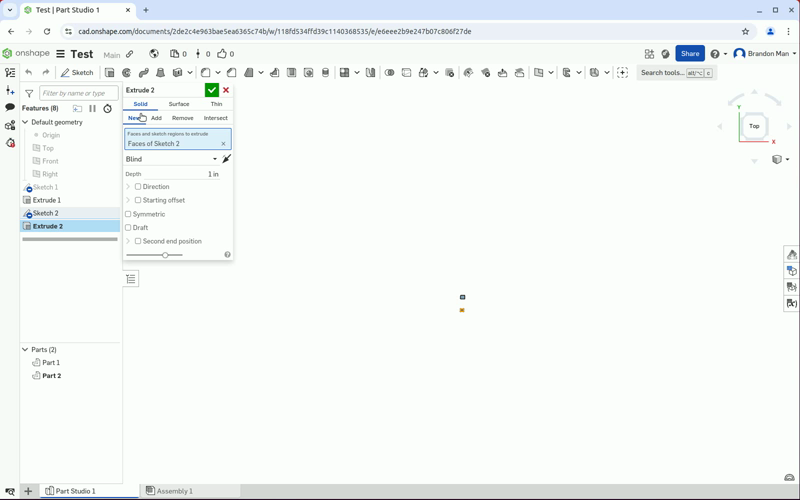
mouse_move(137, 120)
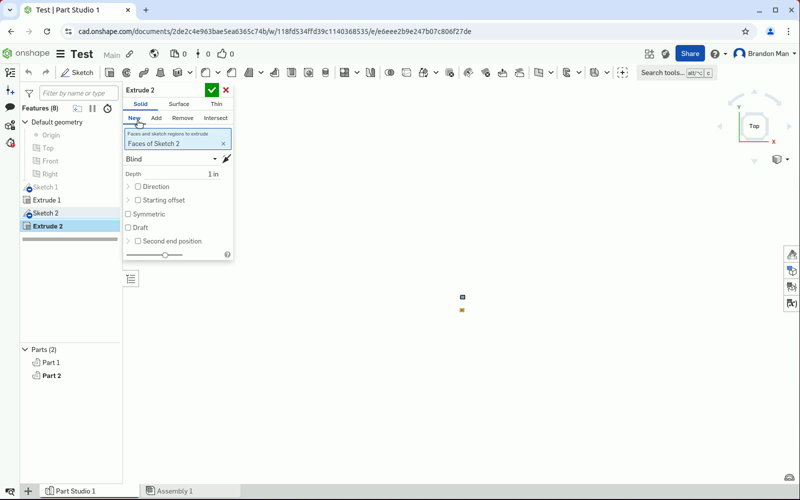
click(137, 120)
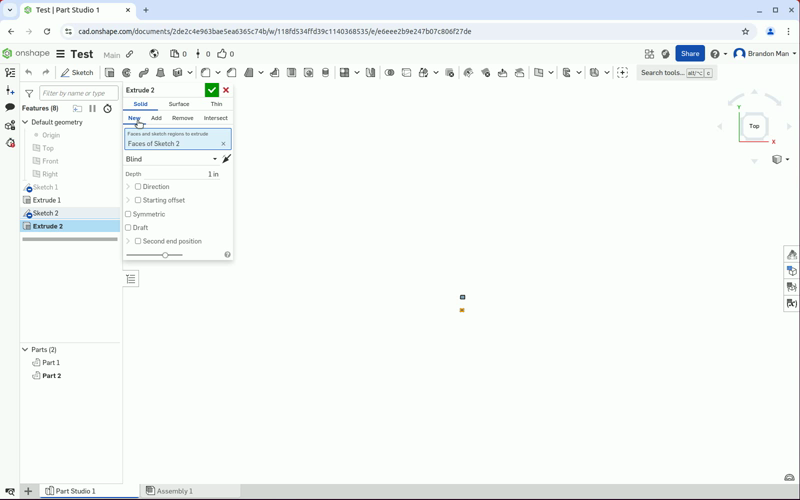
key(tab, 4)
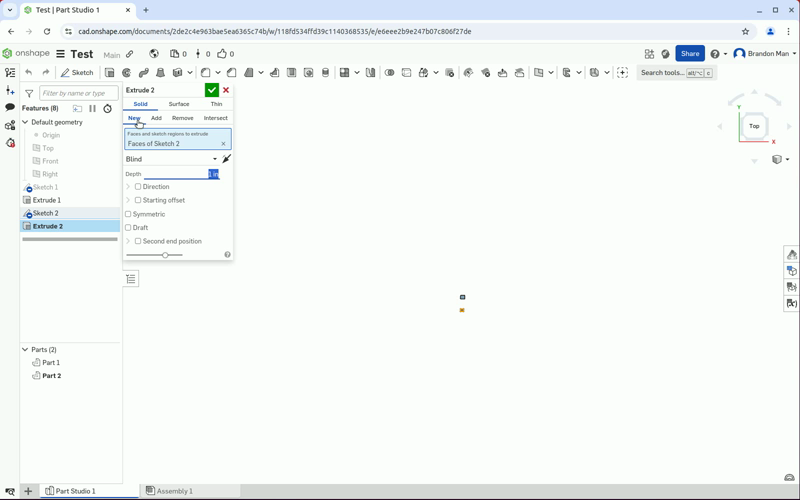
text(2.648)
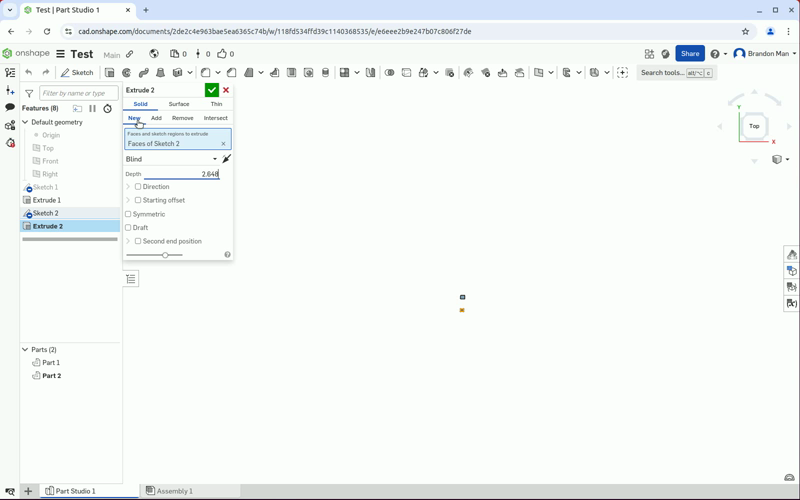
key(enter)
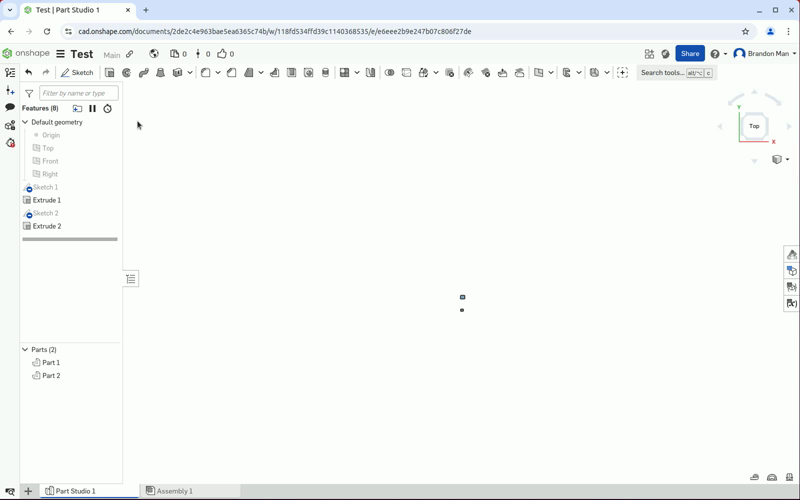
key(shift+h)
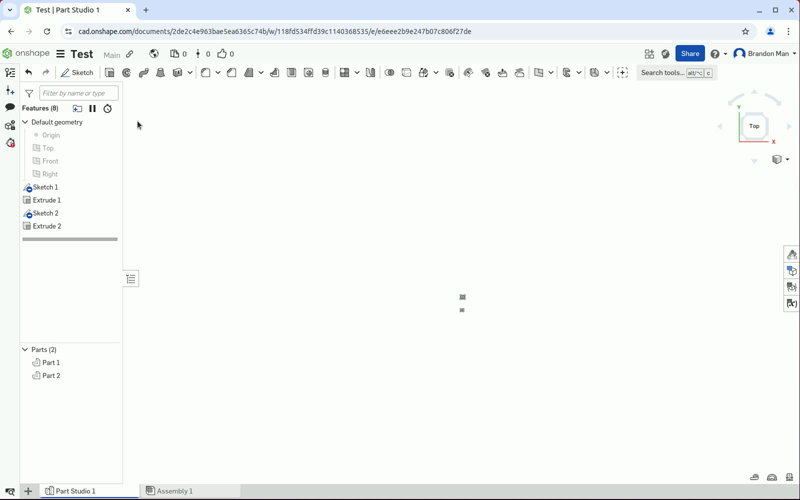
key(shift+h)
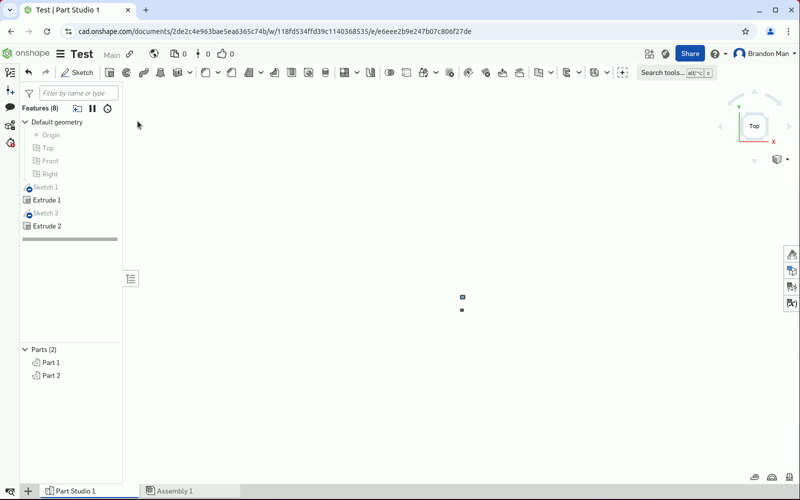
mouse_move(73, 189)
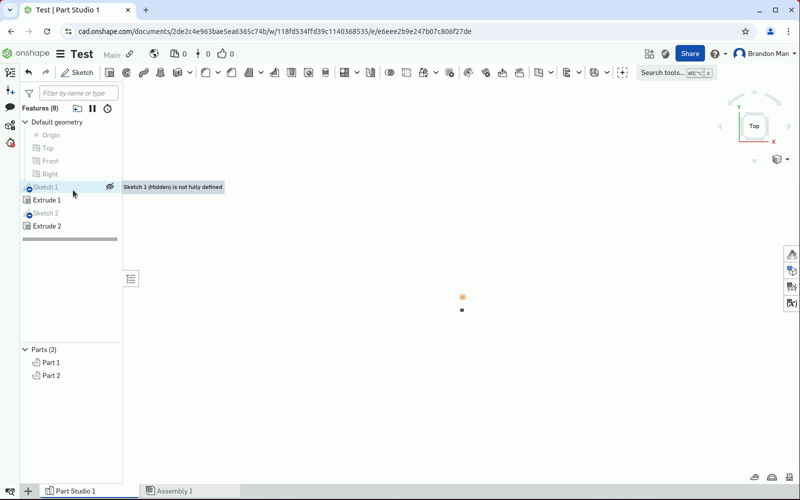
click(73, 189)
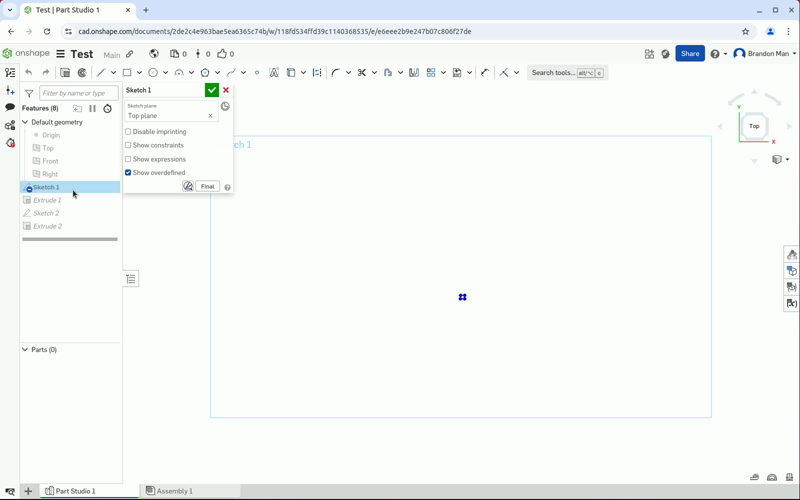
mouse_move(229, 92)
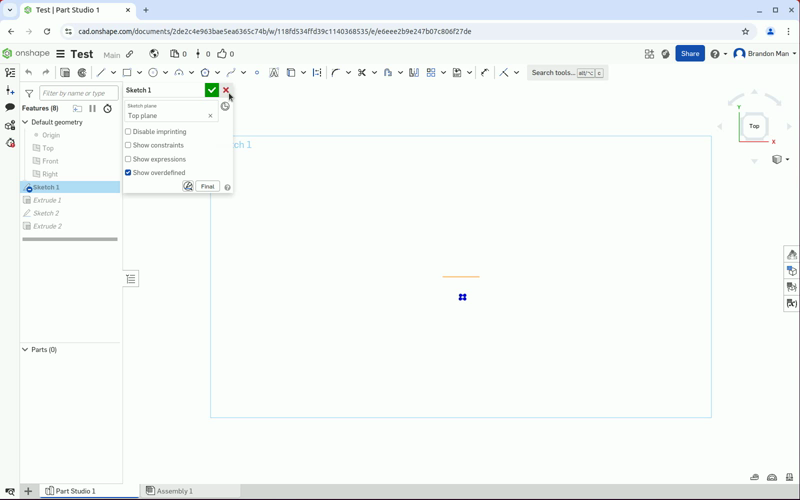
click(229, 92)
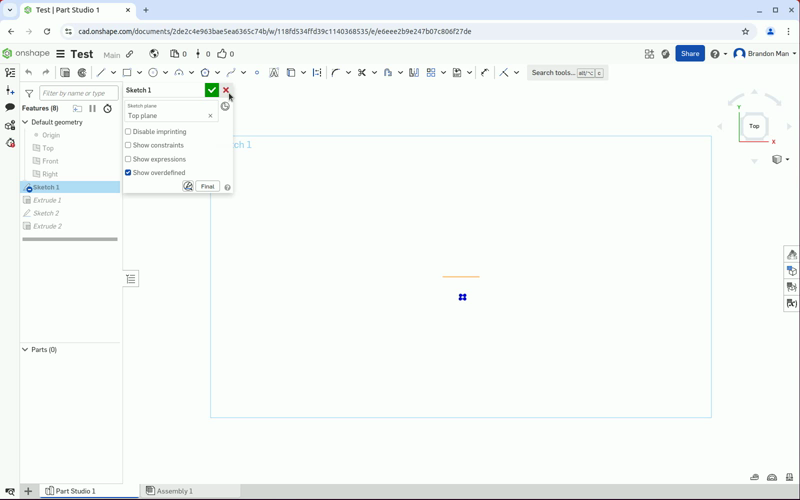
key(shift+s)
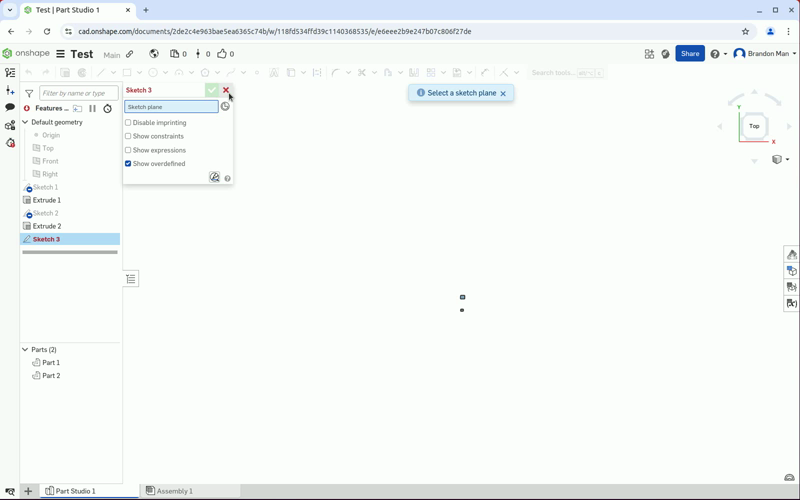
mouse_move(73, 150)
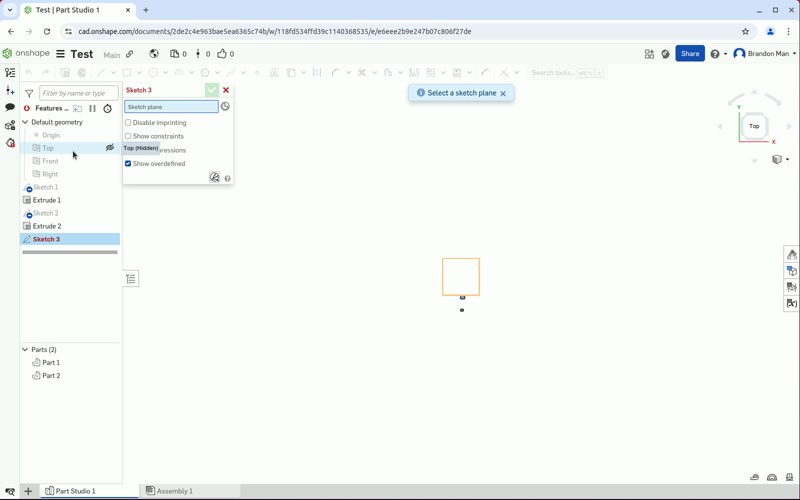
click(73, 150)
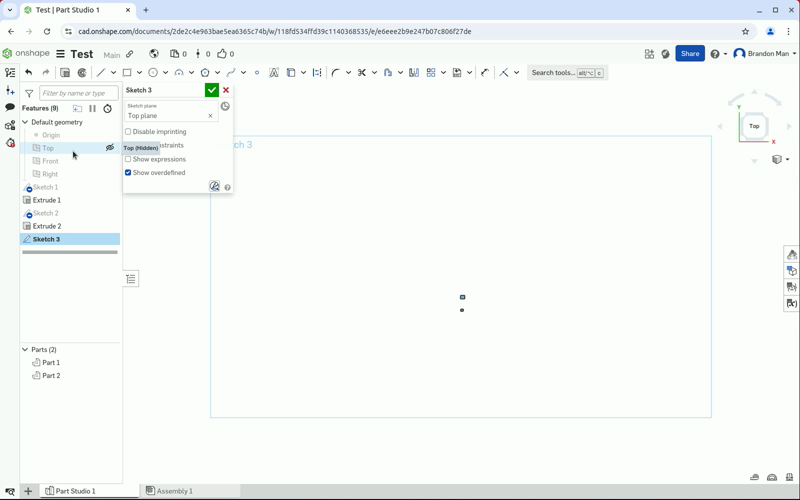
mouse_move(73, 352)
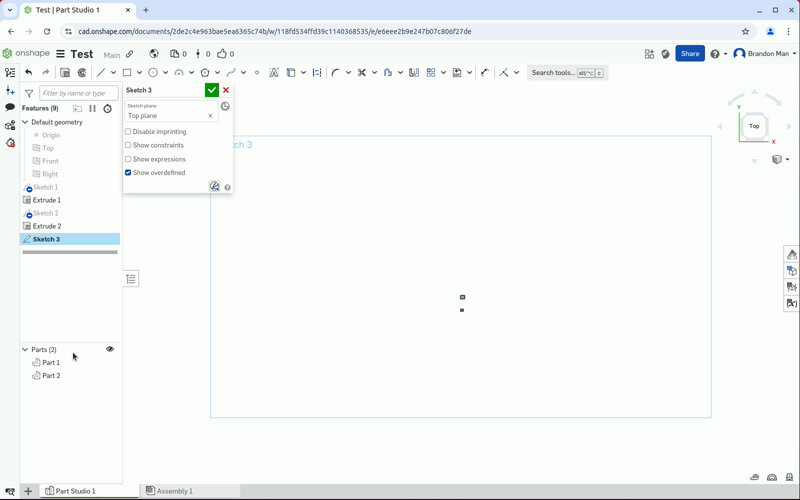
key(y)
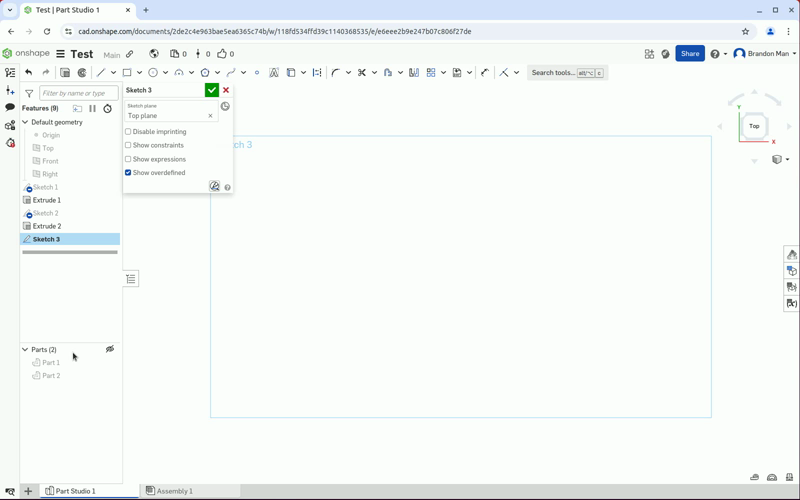
key(l)
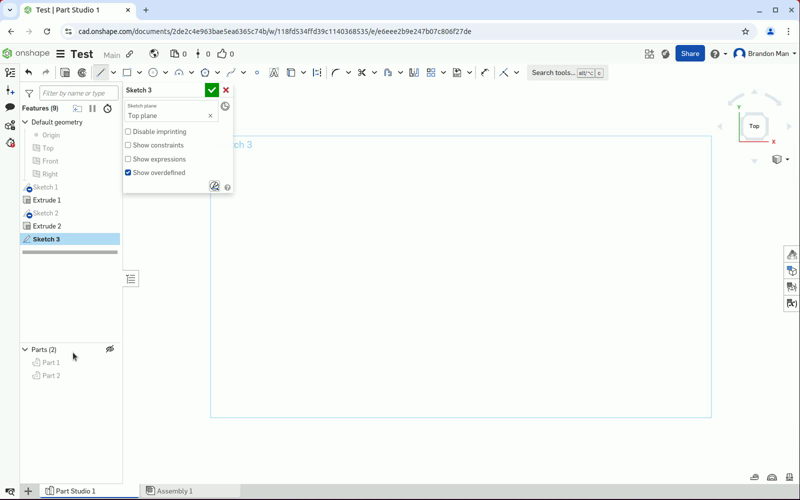
key_down(shift)
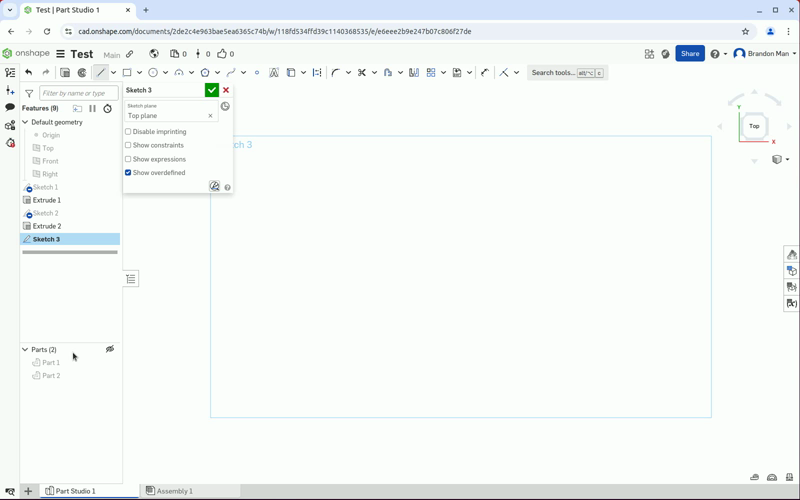
mouse_move(483, 311)
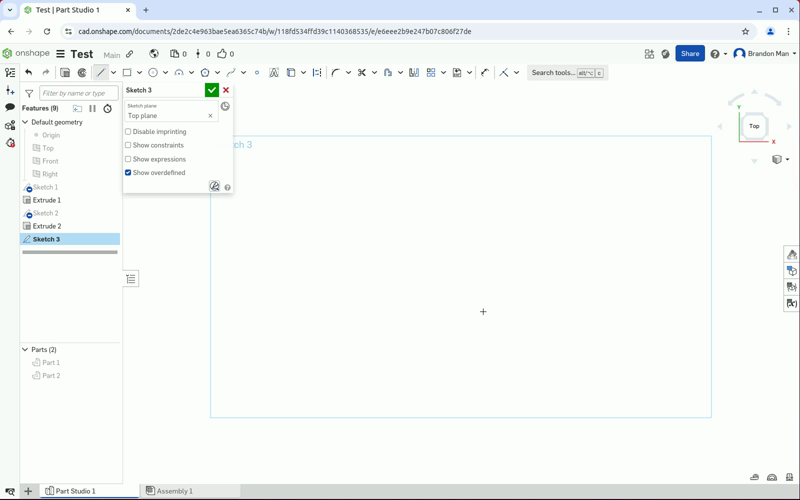
click(483, 311)
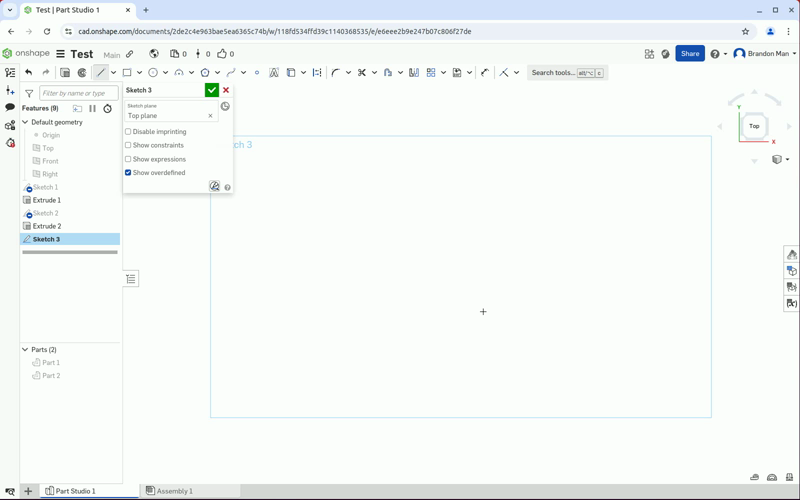
key_up(shift)
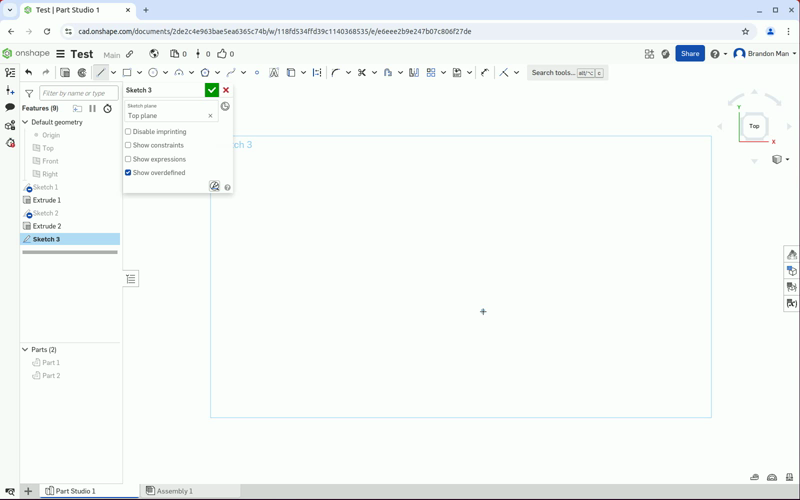
key_down(shift)
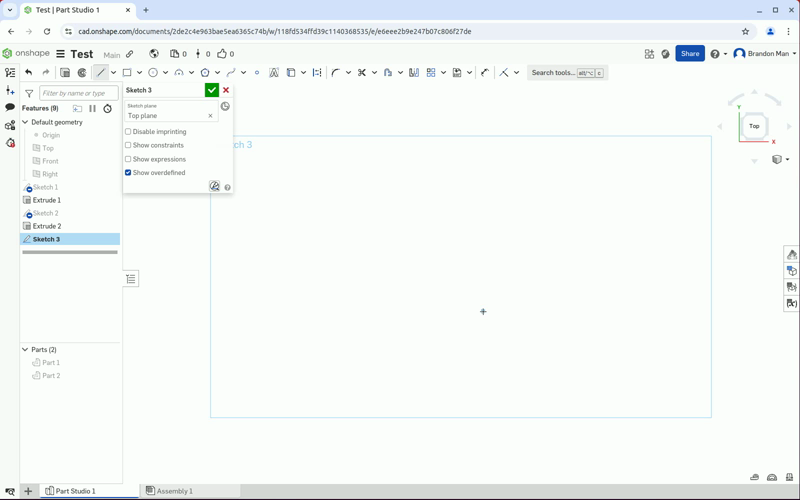
mouse_move(513, 311)
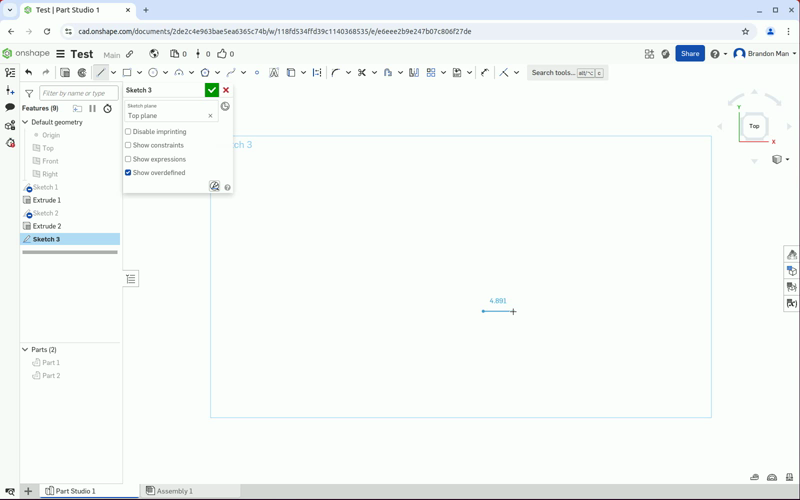
mouse_move(485, 311)
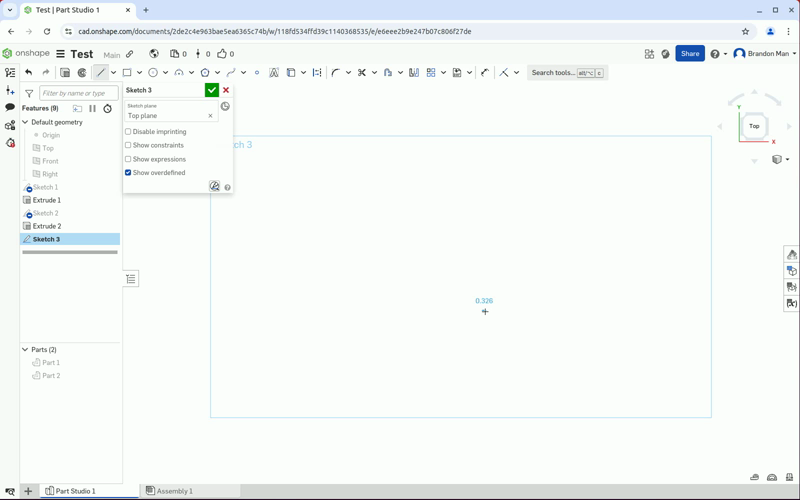
scroll(6)
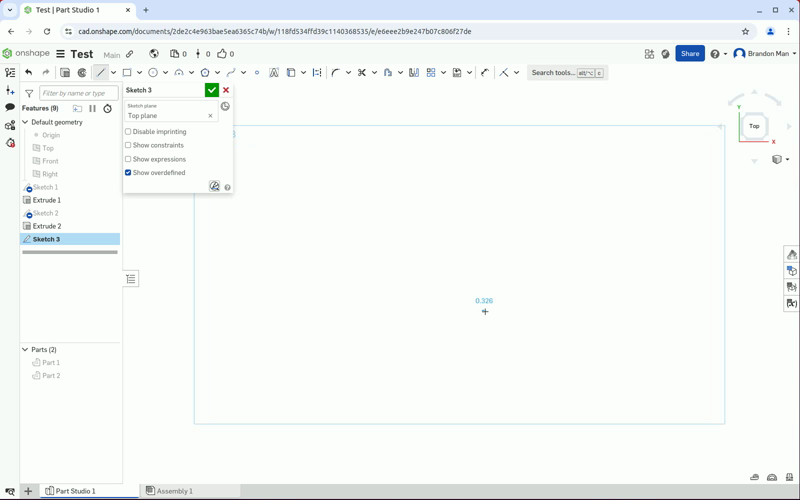
scroll(6)
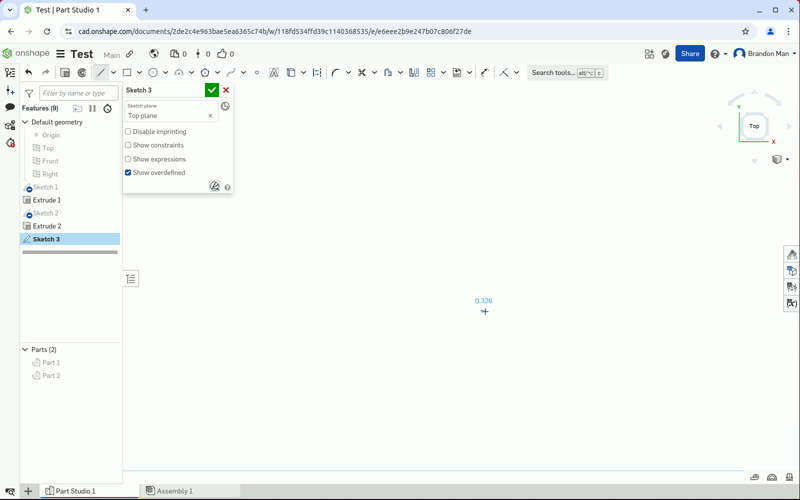
scroll(6)
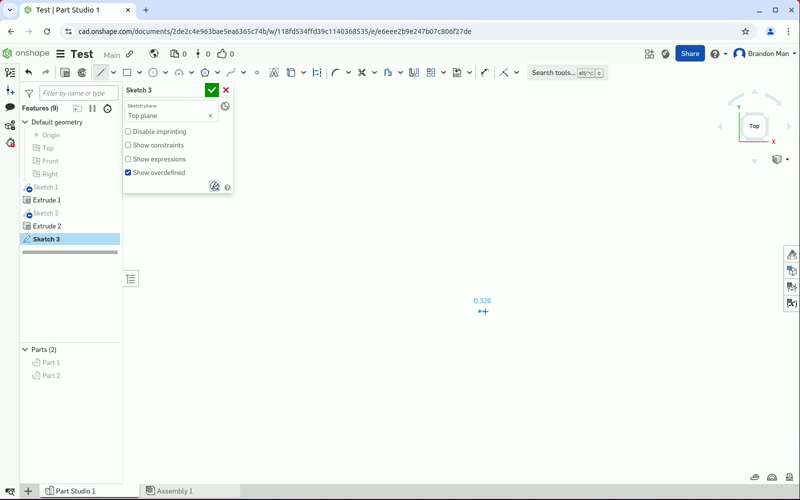
scroll(6)
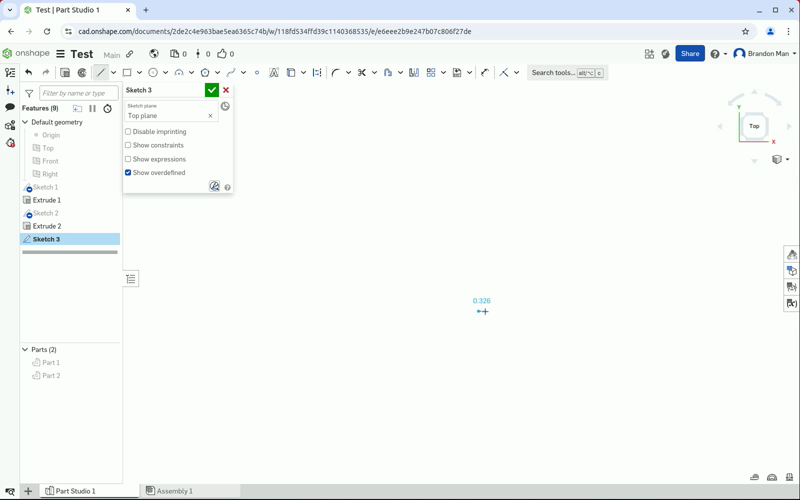
scroll(6)
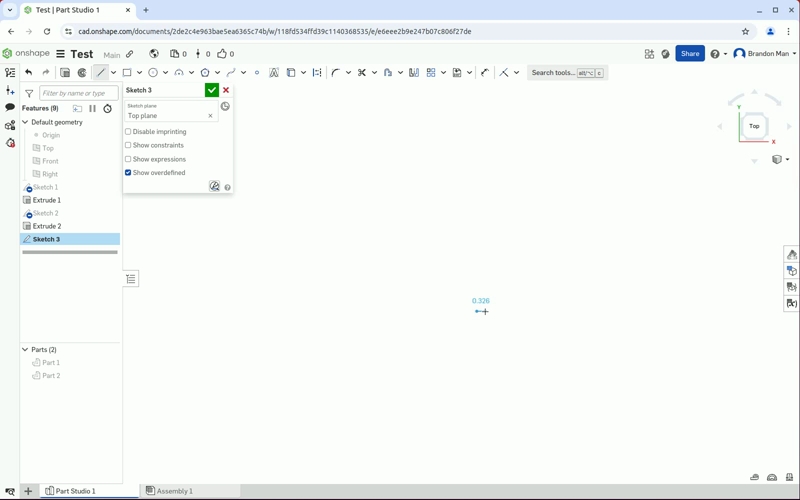
scroll(6)
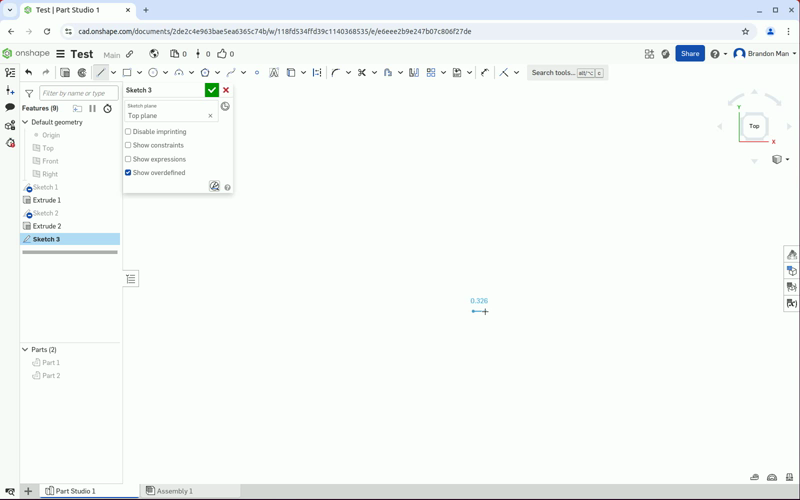
scroll(6)
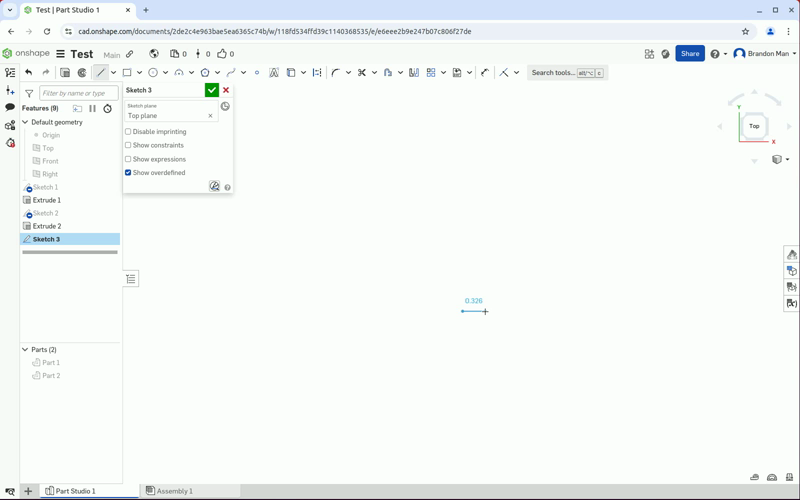
click(485, 311)
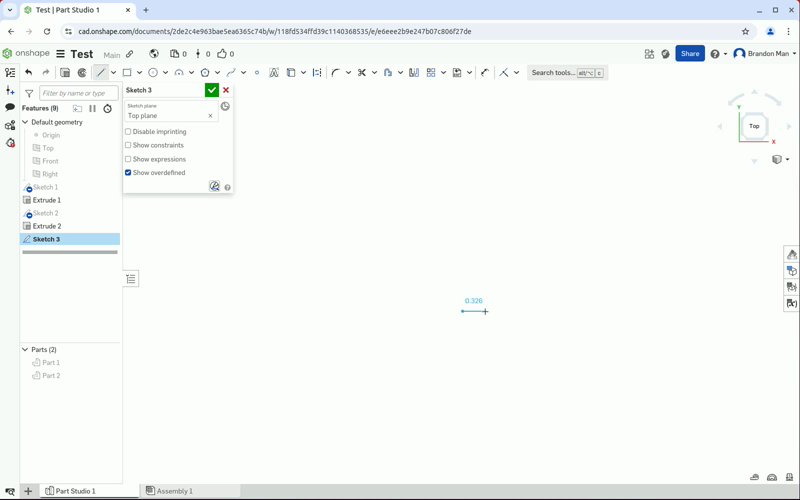
scroll(-6)
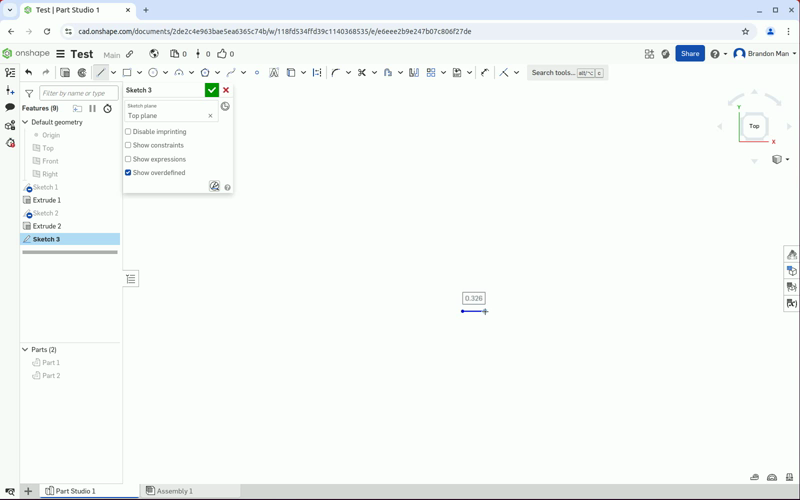
scroll(-6)
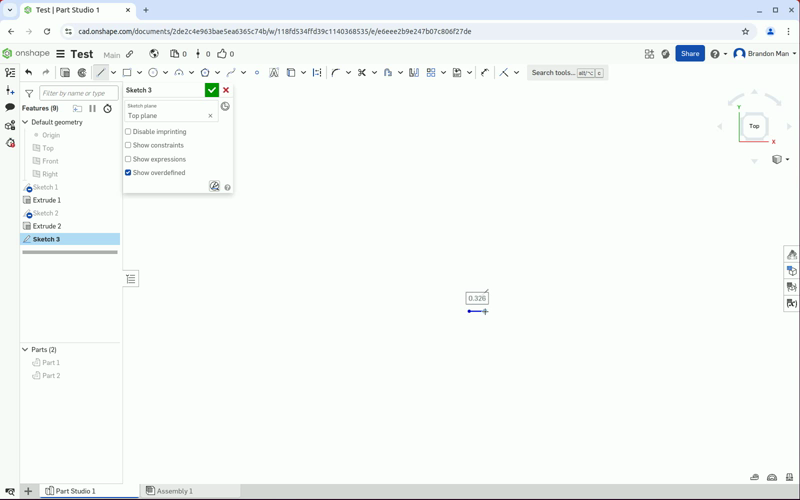
scroll(-6)
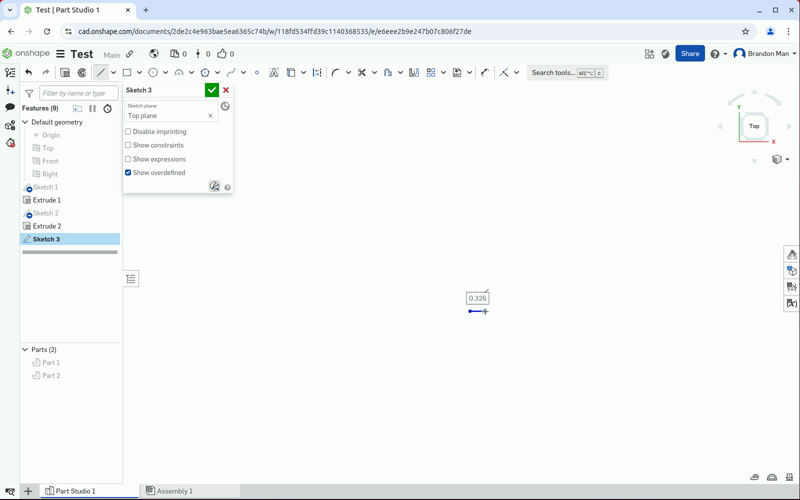
scroll(-6)
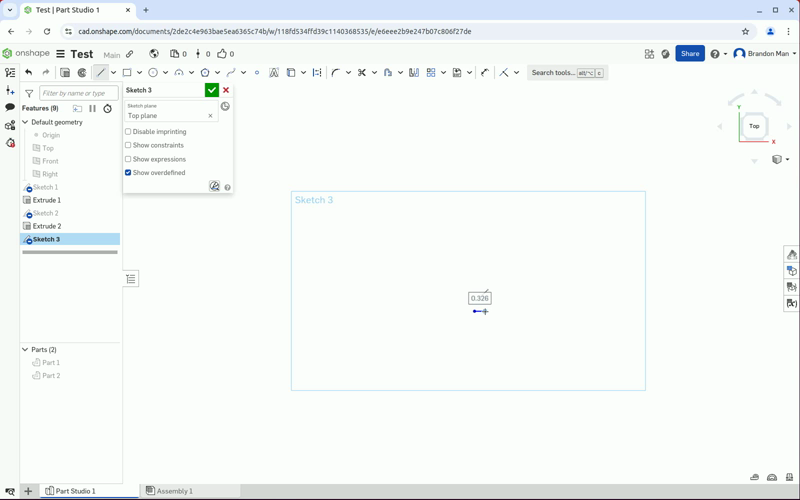
scroll(-6)
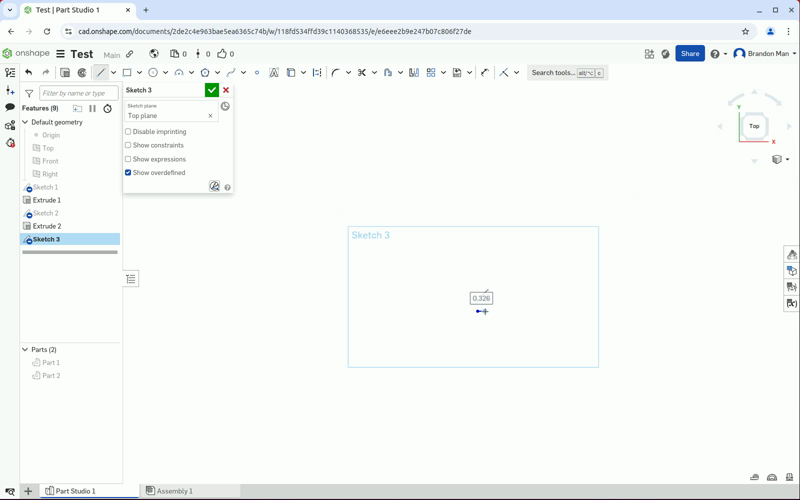
scroll(-6)
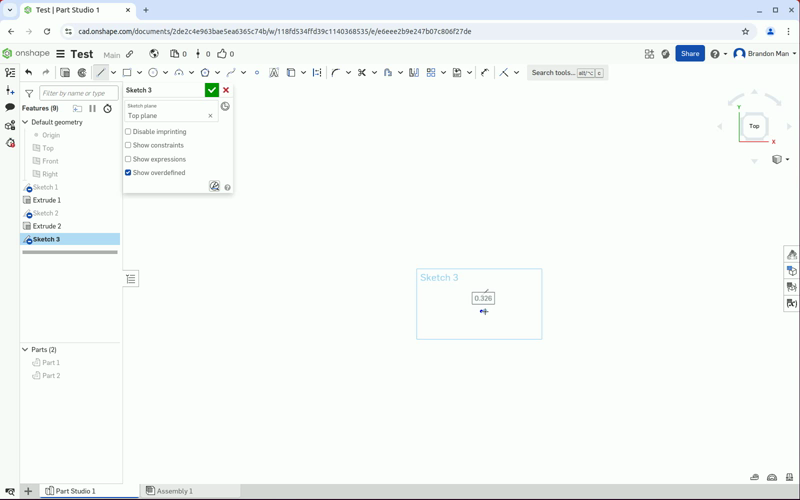
scroll(-6)
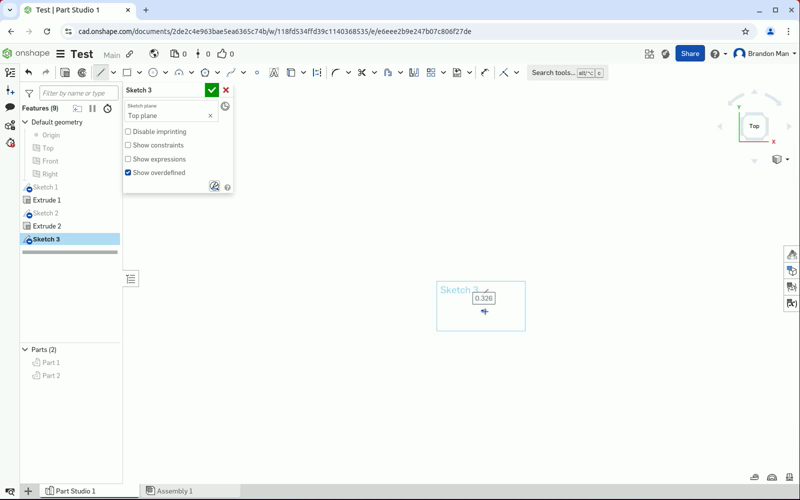
key_up(shift)
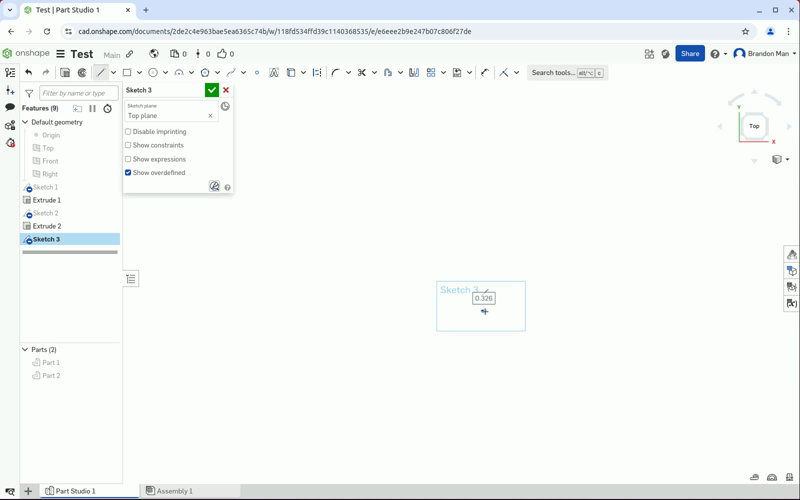
key_down(shift)
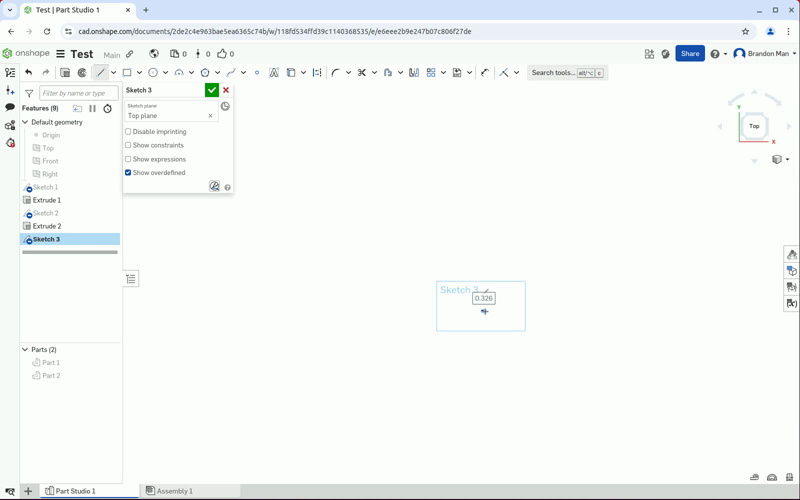
mouse_move(515, 311)
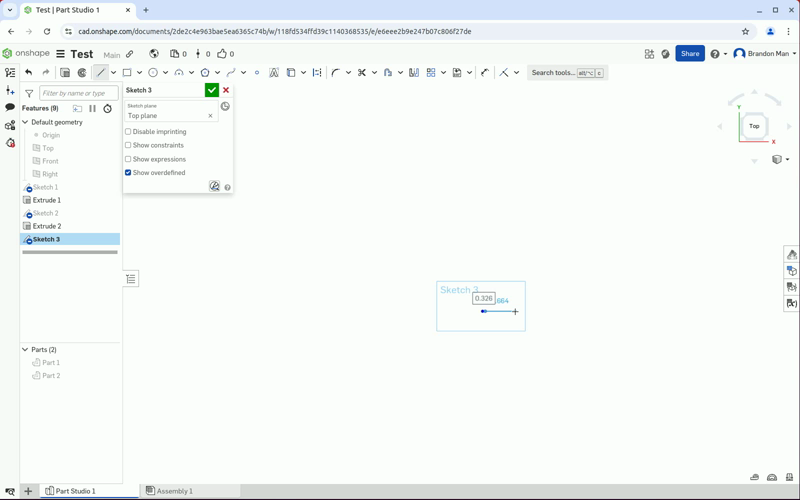
mouse_move(485, 309)
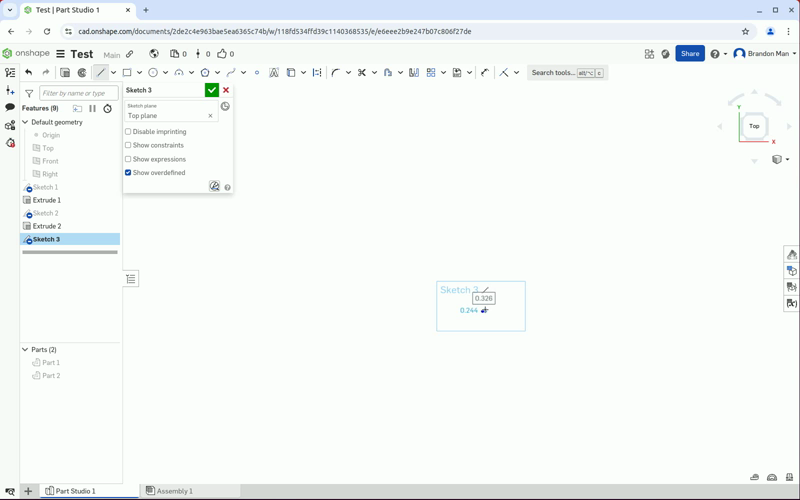
scroll(6)
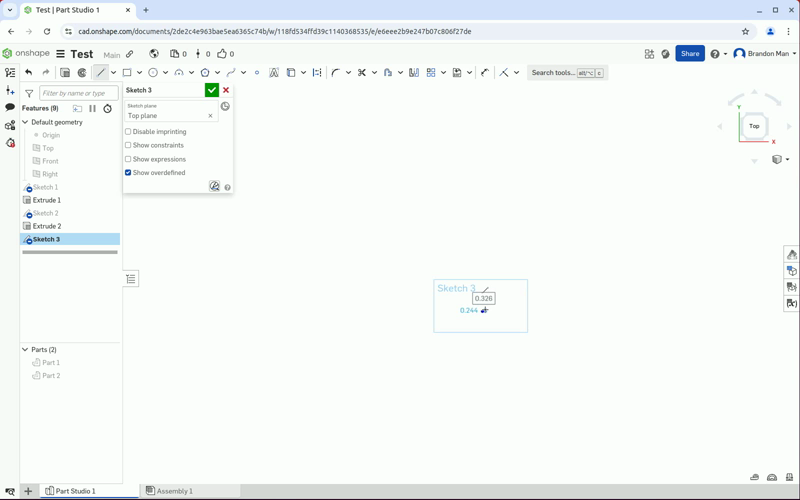
scroll(6)
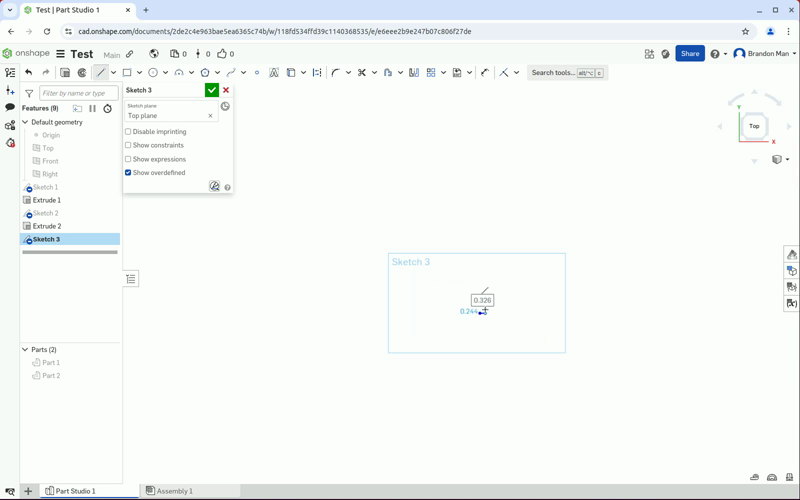
scroll(6)
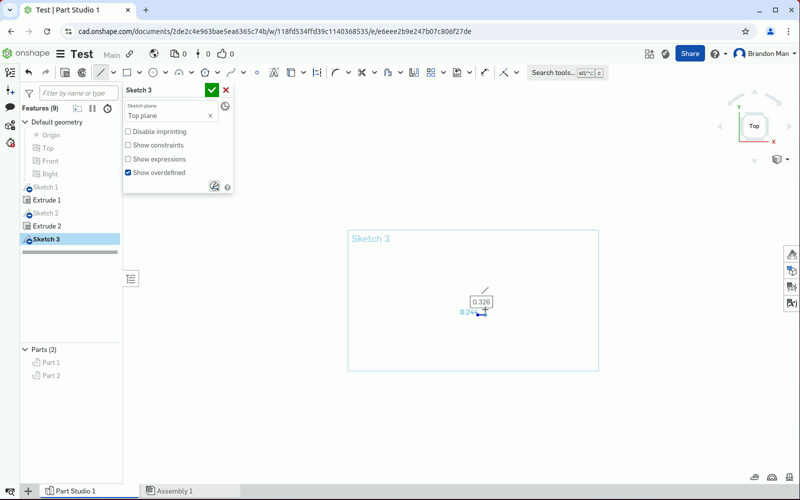
scroll(6)
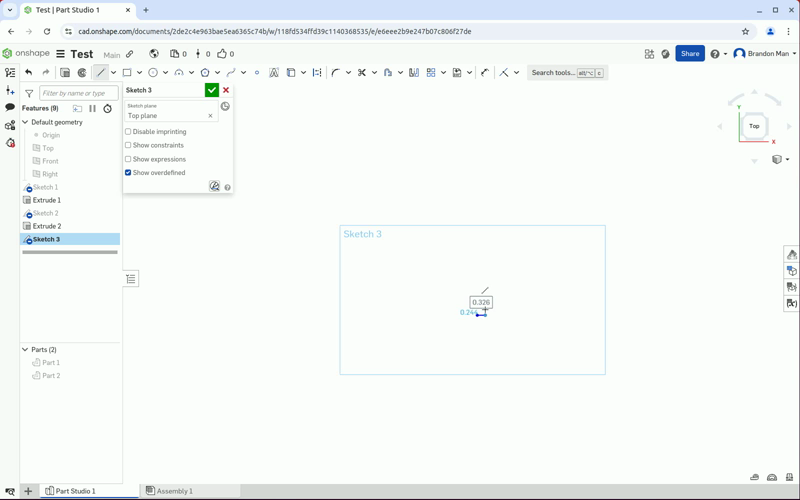
scroll(6)
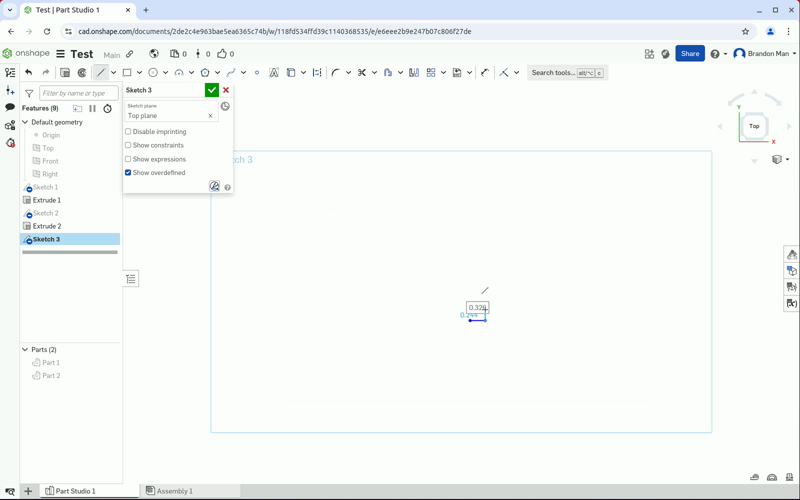
scroll(6)
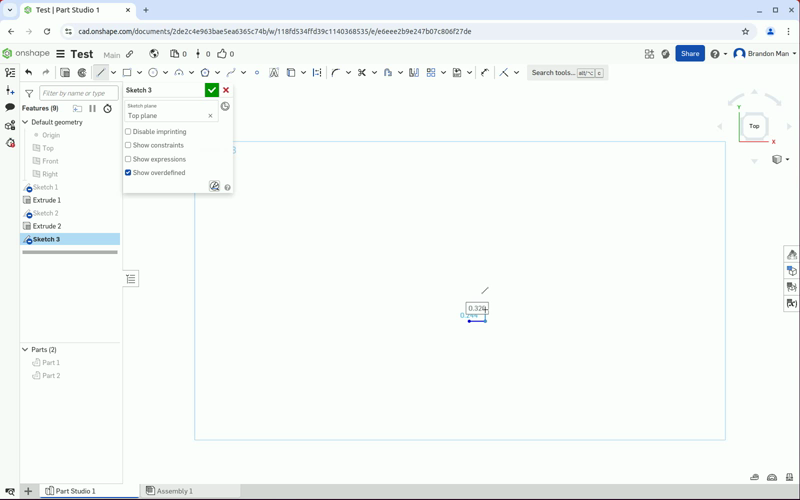
scroll(6)
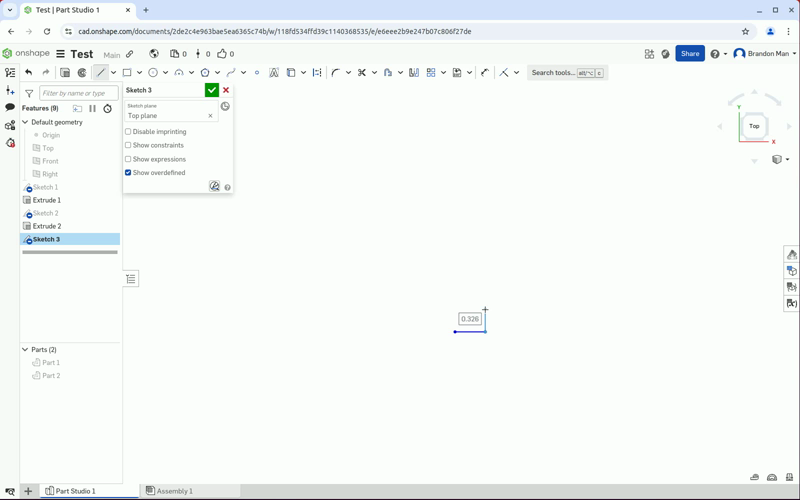
click(485, 309)
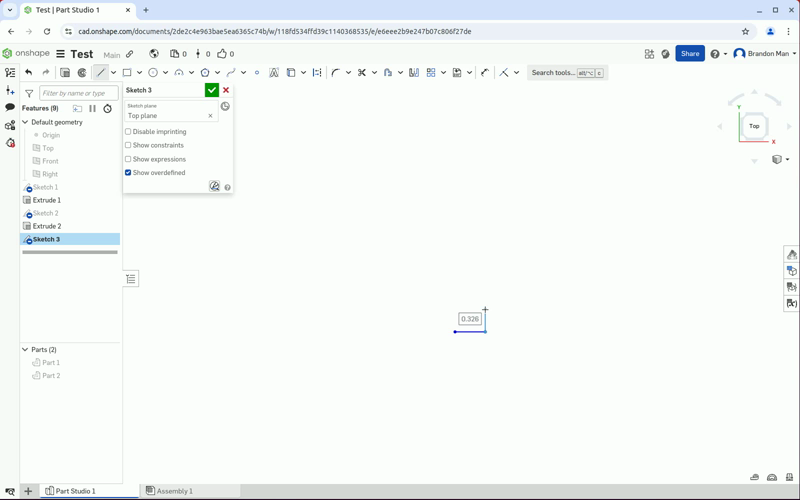
scroll(-6)
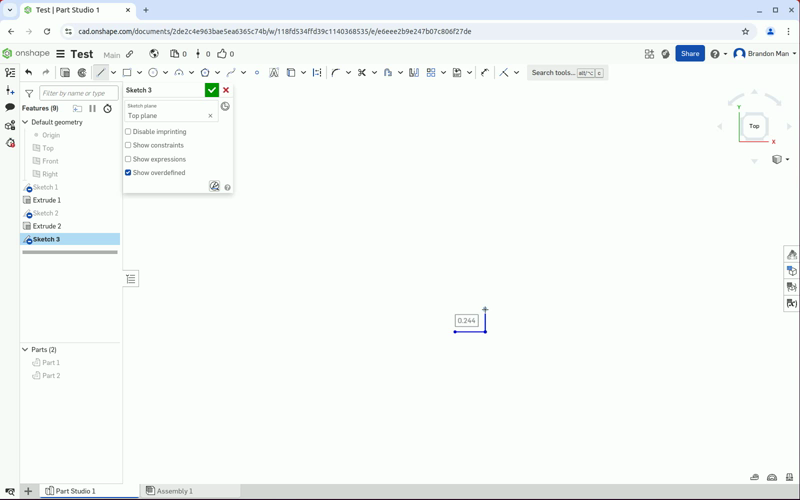
scroll(-6)
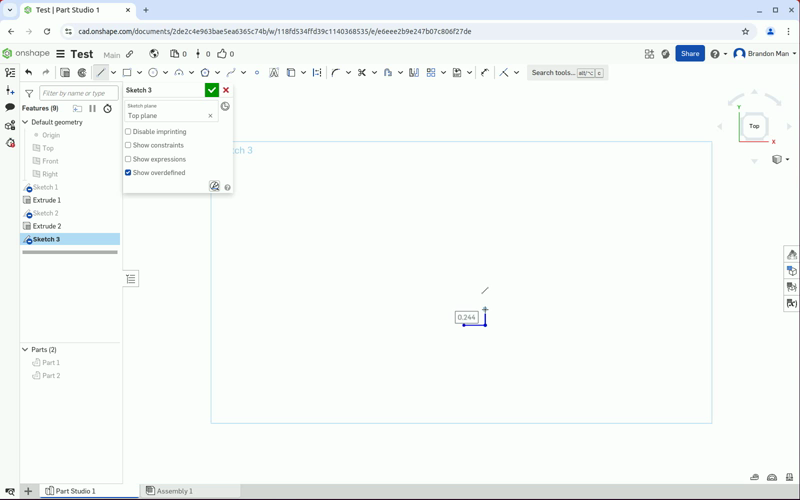
scroll(-6)
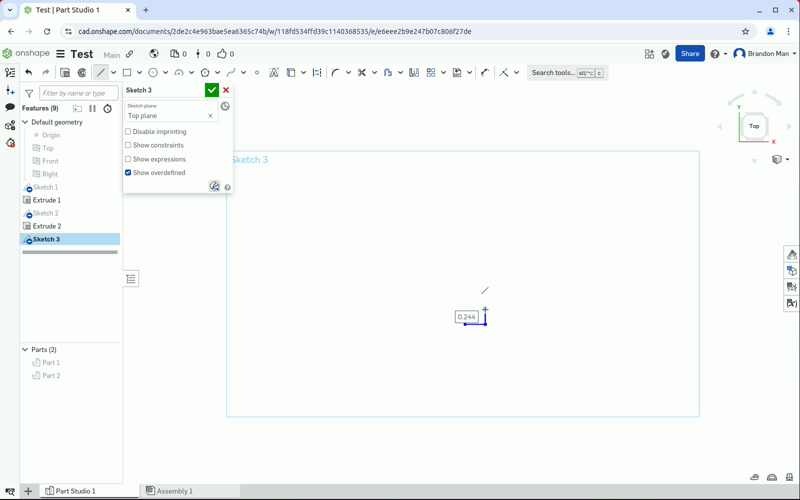
scroll(-6)
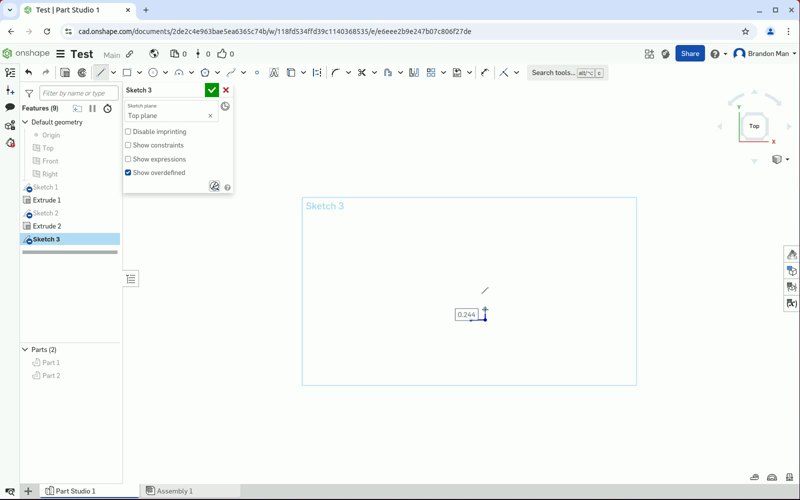
scroll(-6)
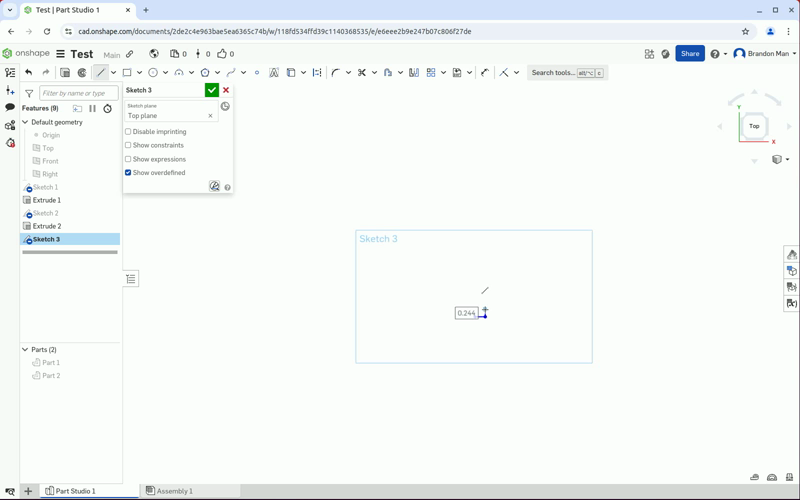
scroll(-6)
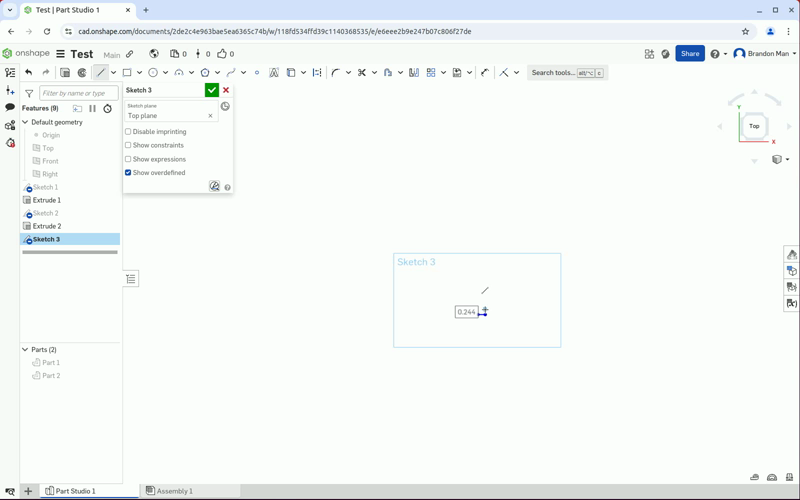
scroll(-6)
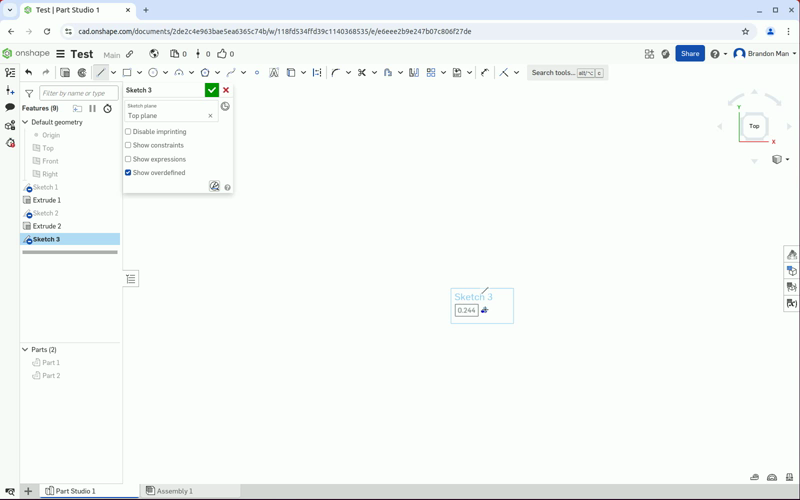
key_up(shift)
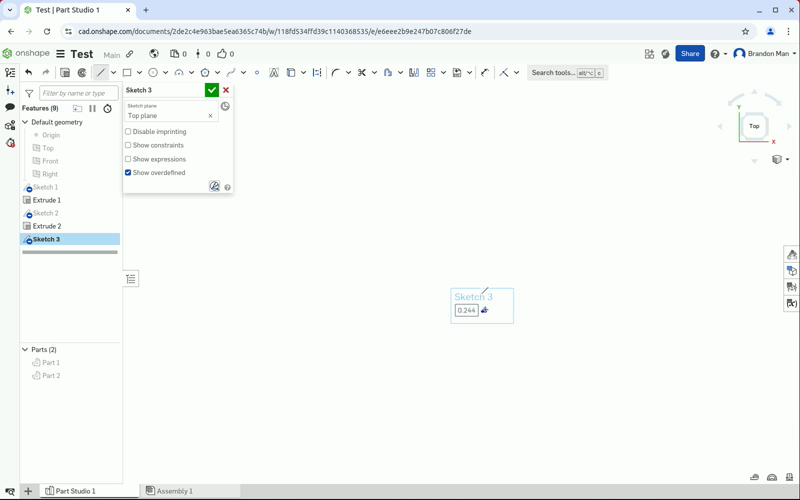
key_down(shift)
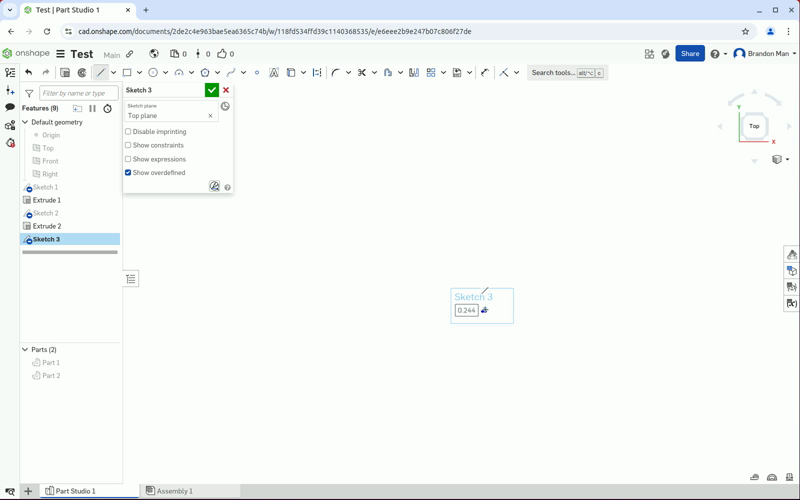
mouse_move(515, 309)
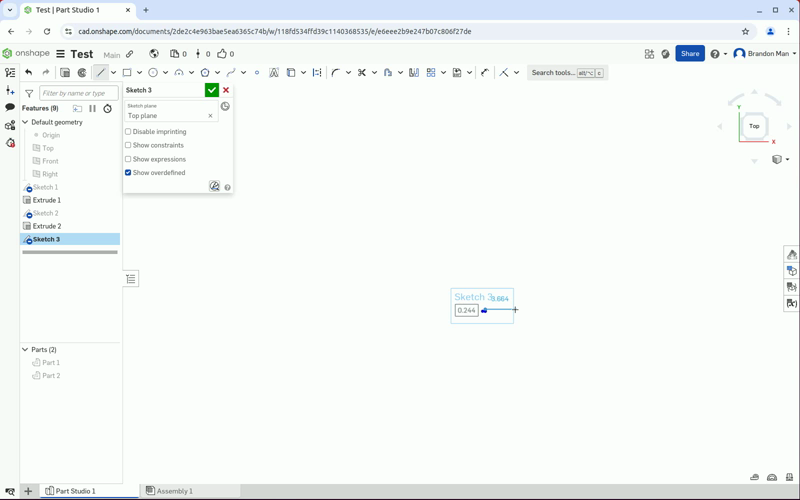
mouse_move(483, 309)
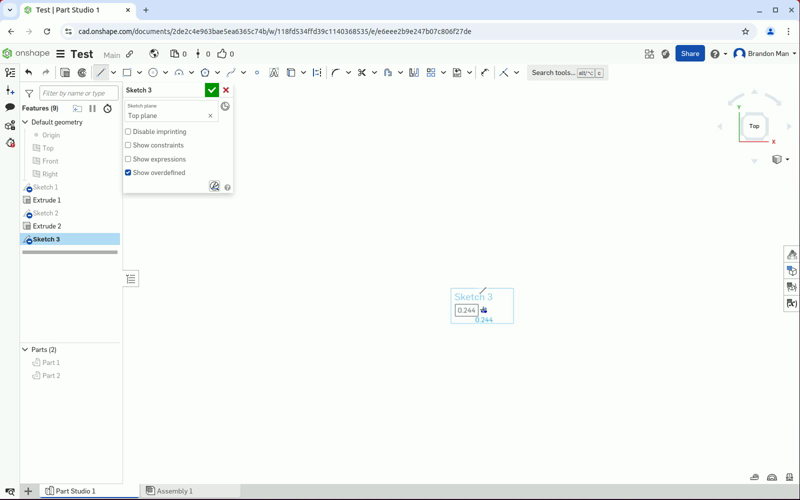
scroll(6)
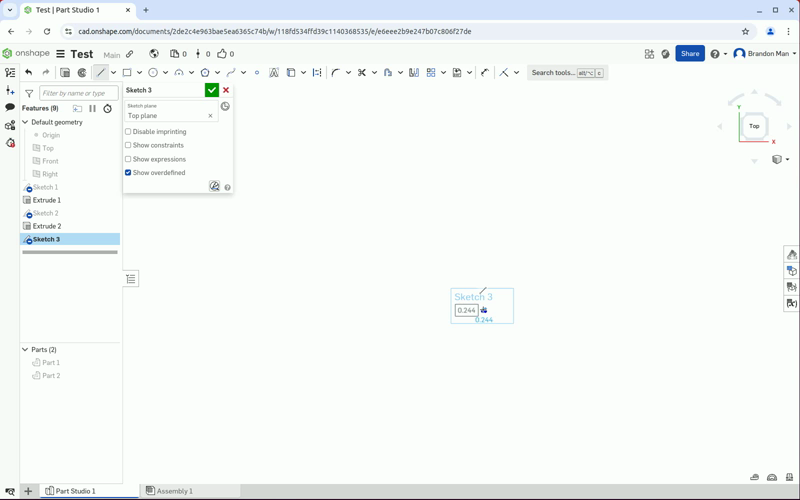
scroll(6)
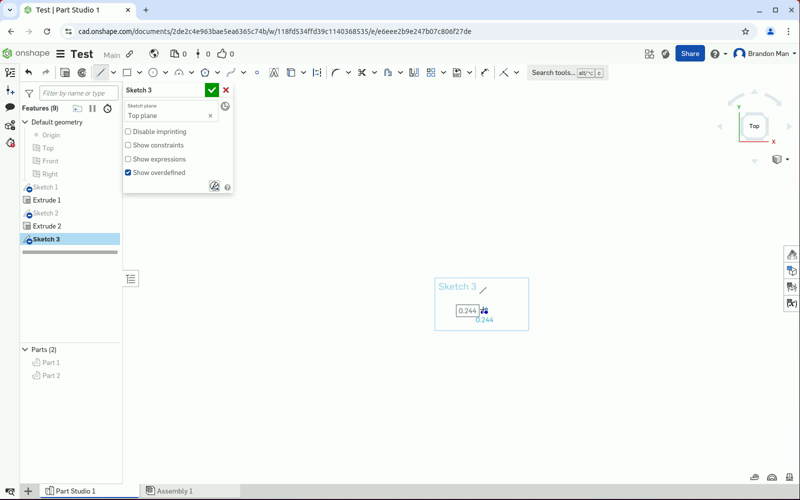
scroll(6)
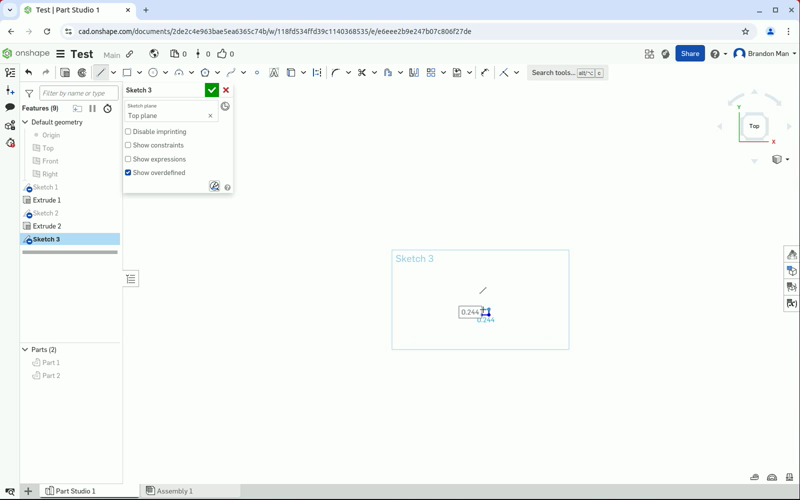
scroll(6)
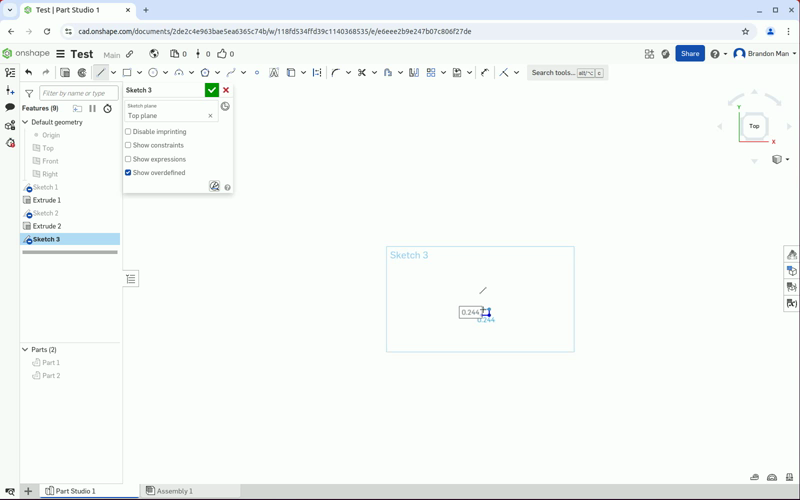
scroll(6)
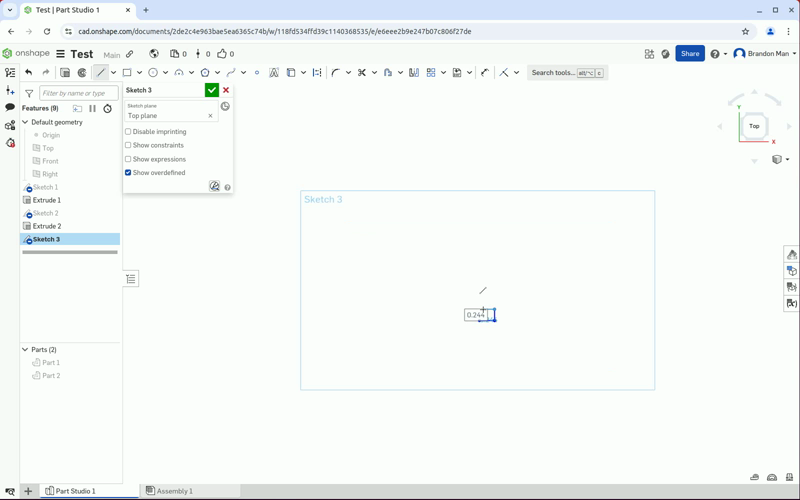
scroll(6)
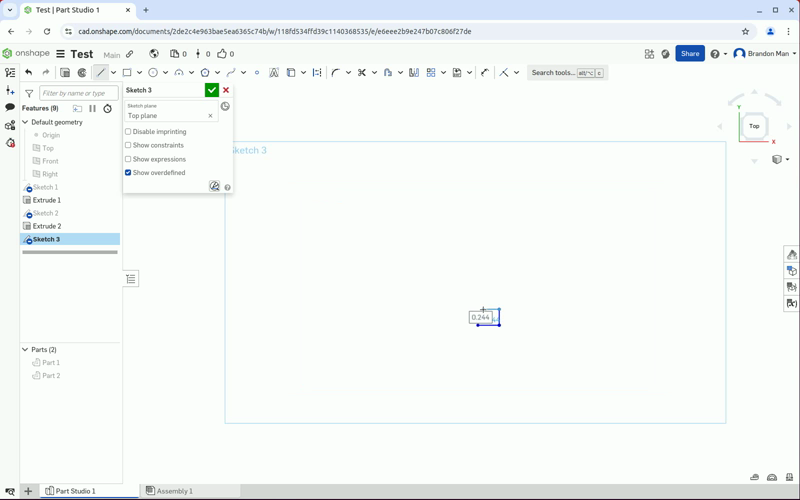
scroll(6)
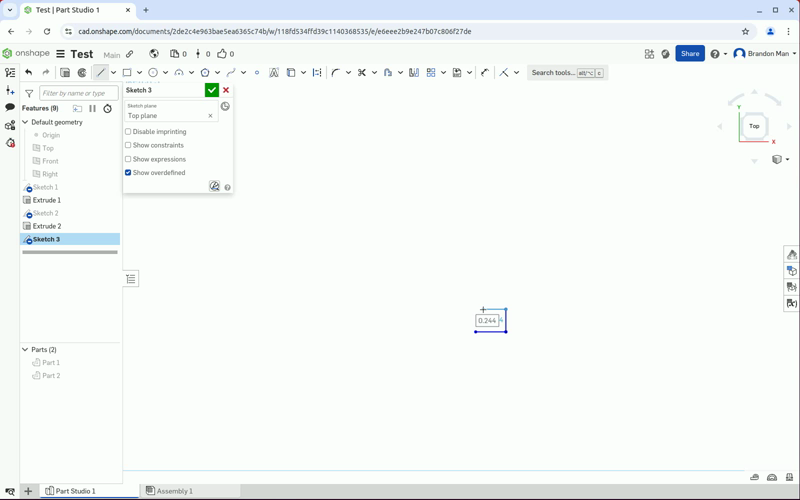
click(483, 309)
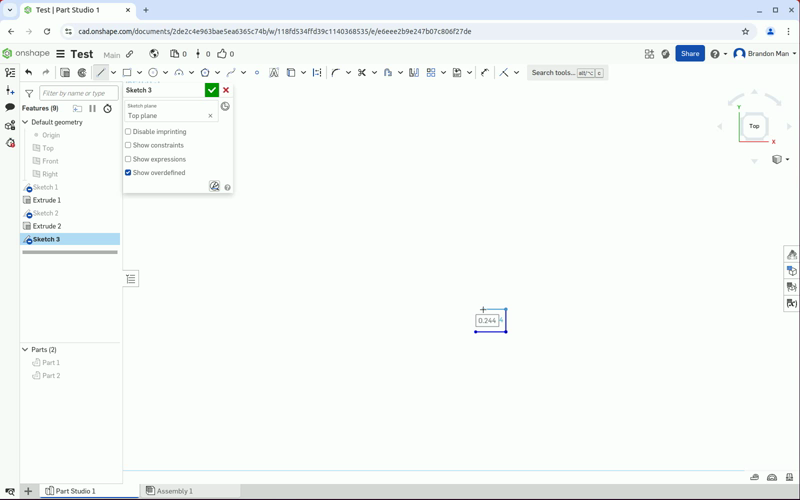
scroll(-6)
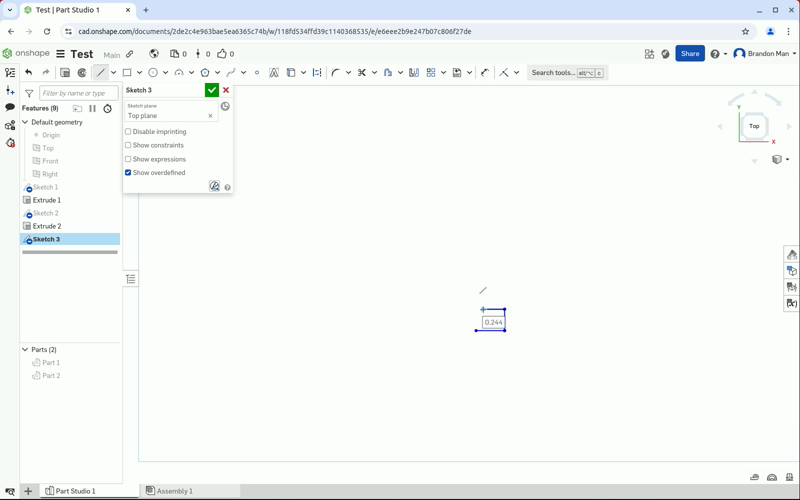
scroll(-6)
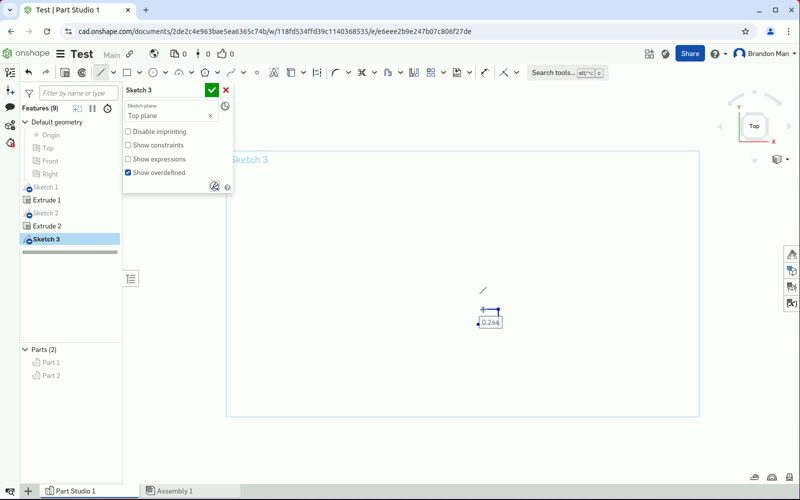
scroll(-6)
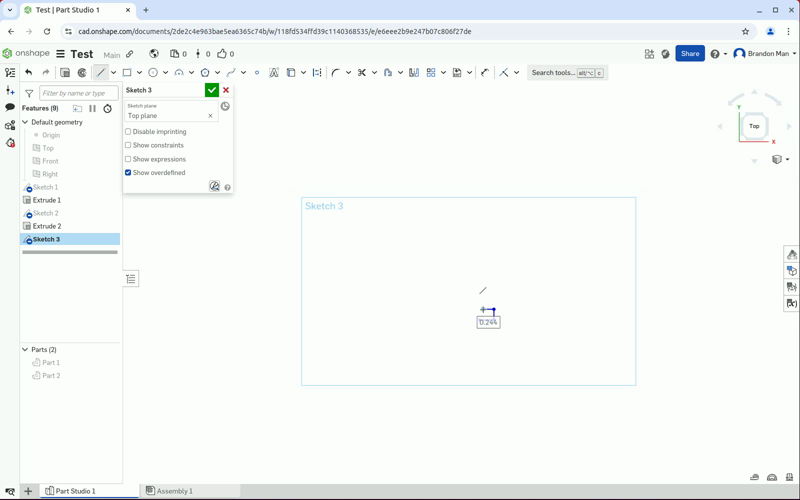
scroll(-6)
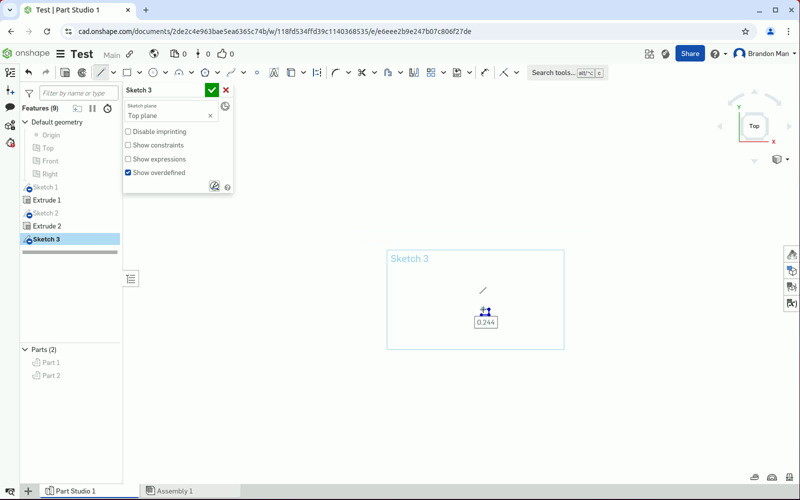
scroll(-6)
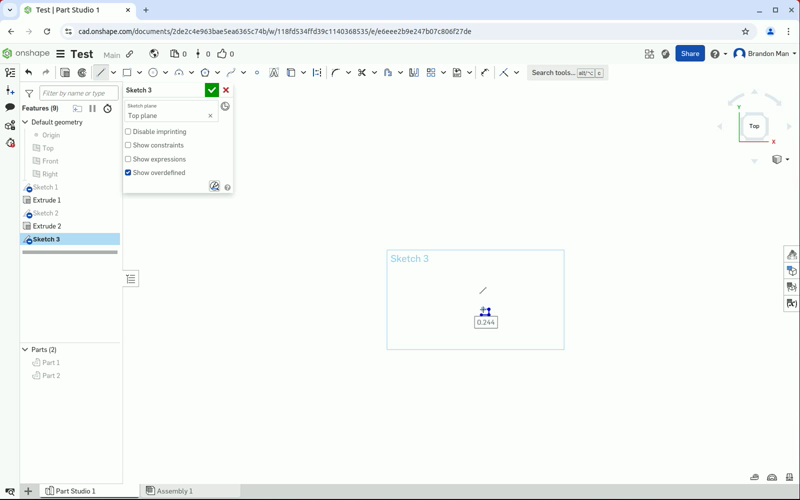
scroll(-6)
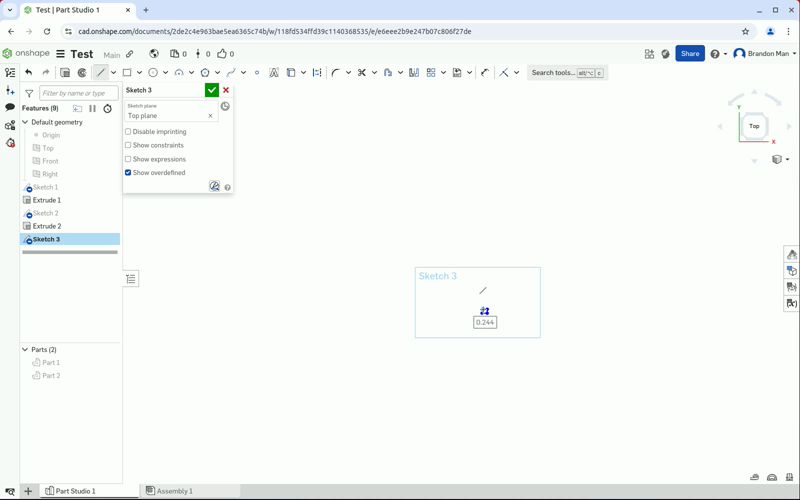
scroll(-6)
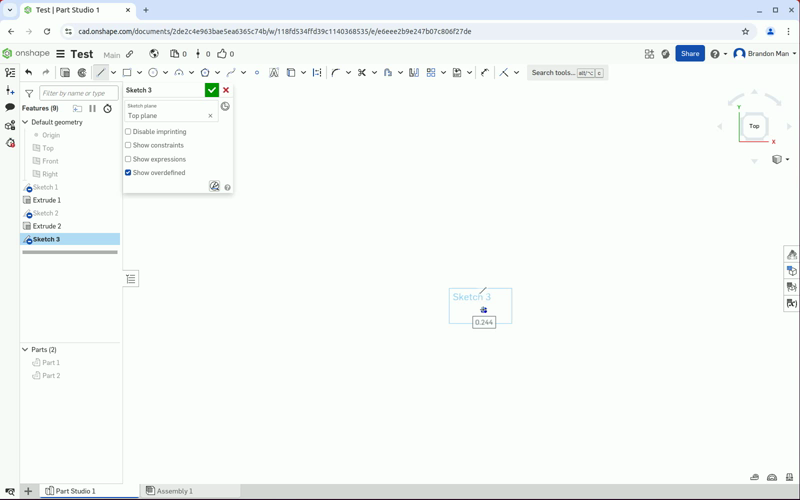
key_up(shift)
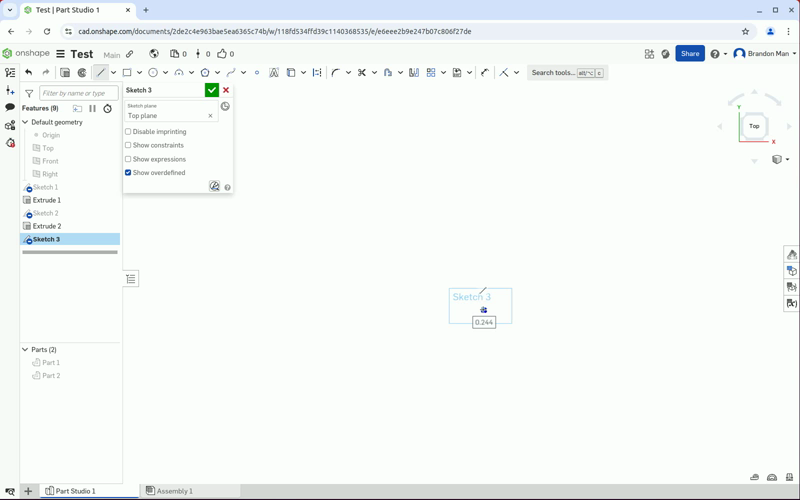
mouse_move(513, 309)
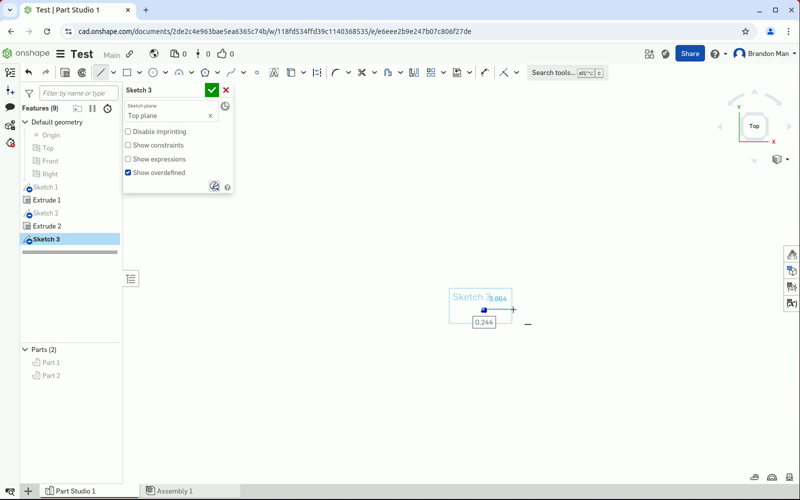
key_down(shift)
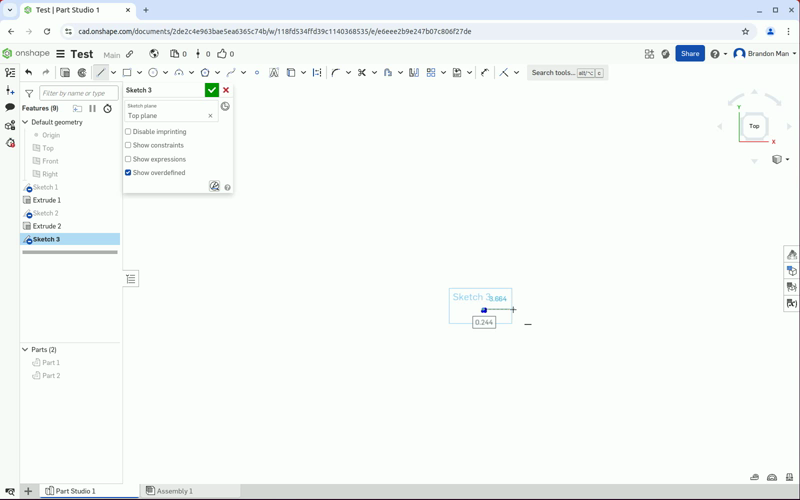
mouse_move(483, 311)
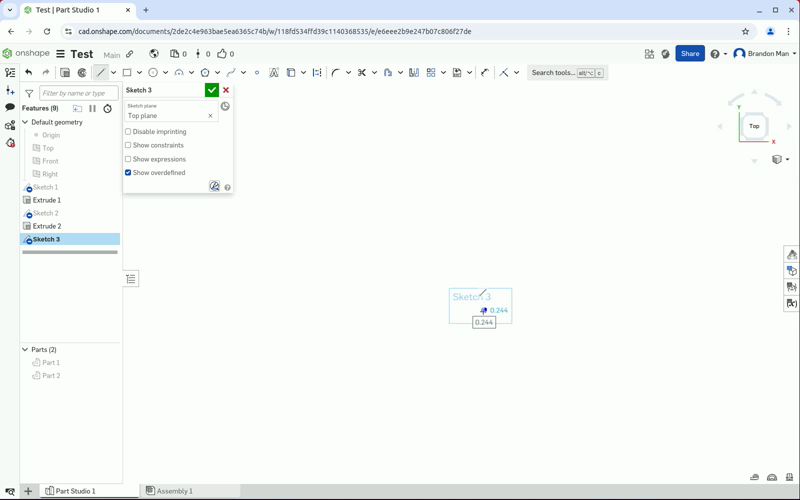
scroll(6)
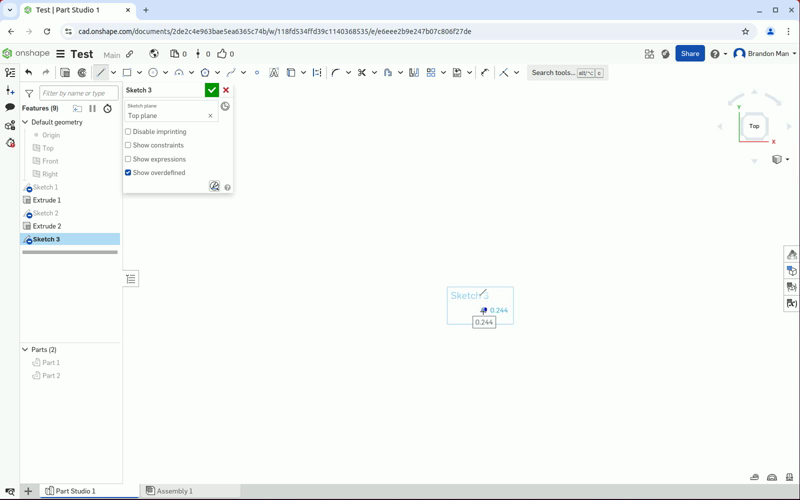
scroll(6)
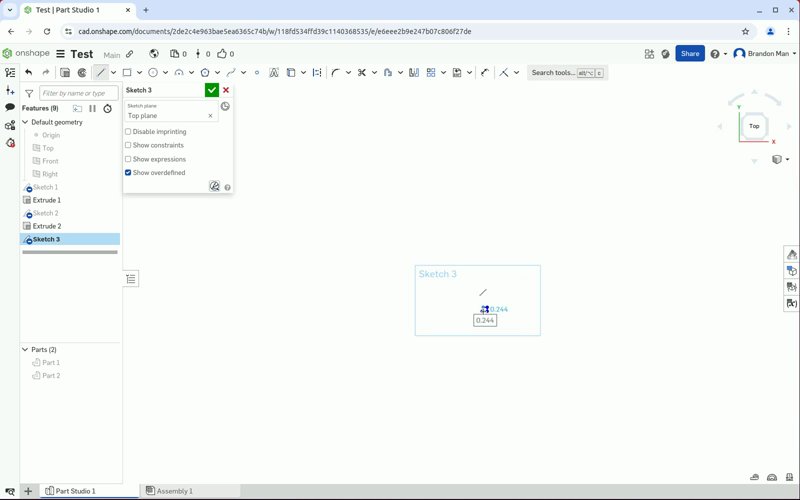
scroll(6)
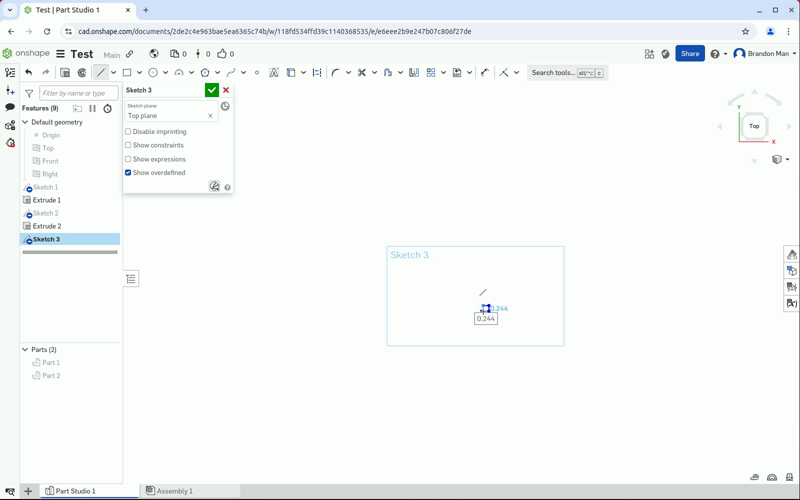
scroll(6)
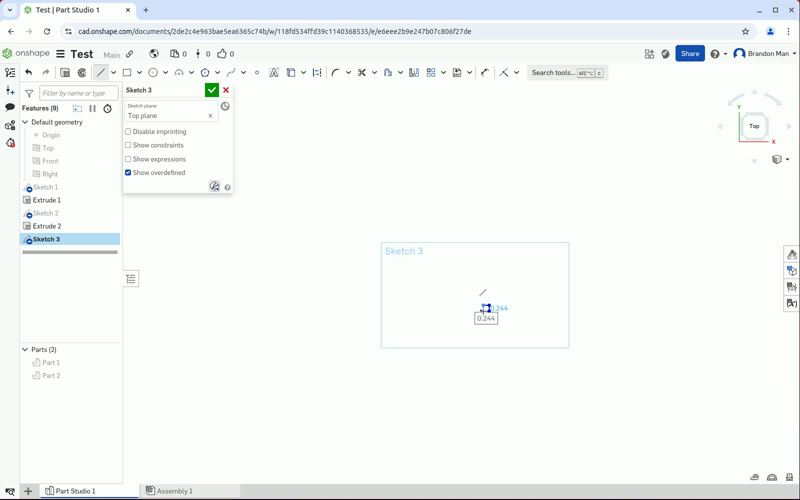
scroll(6)
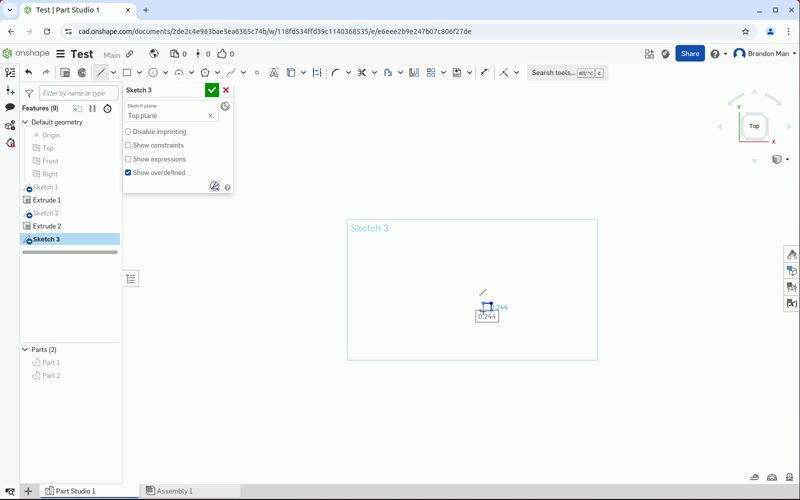
scroll(6)
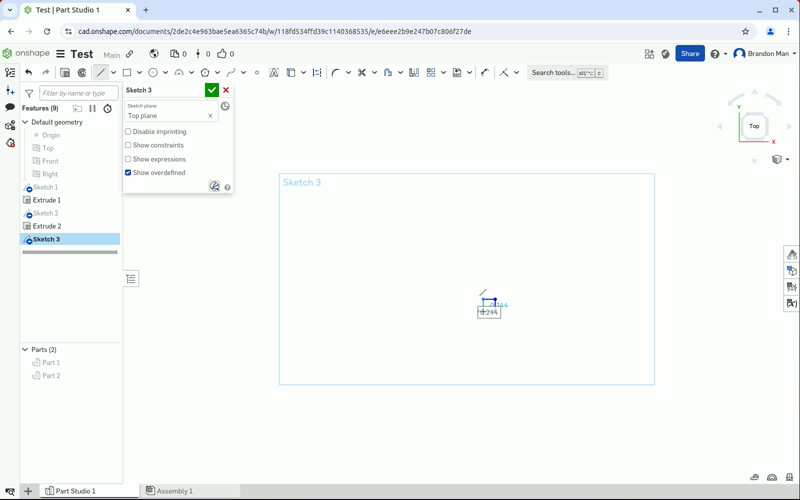
scroll(6)
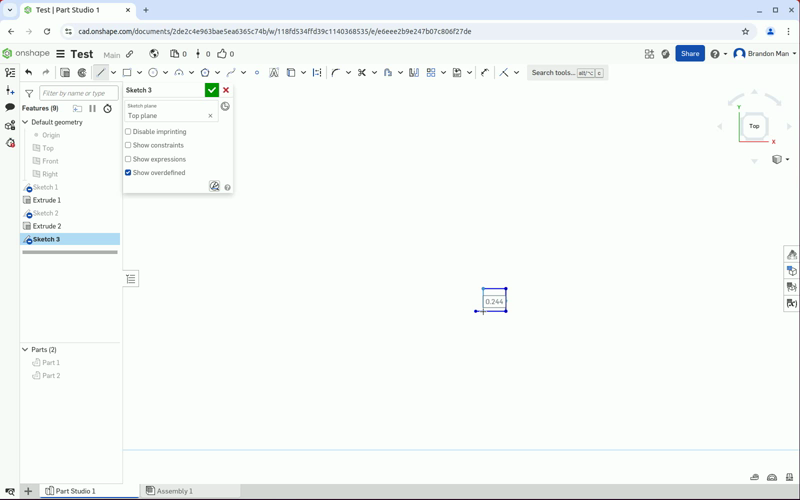
key_up(shift)
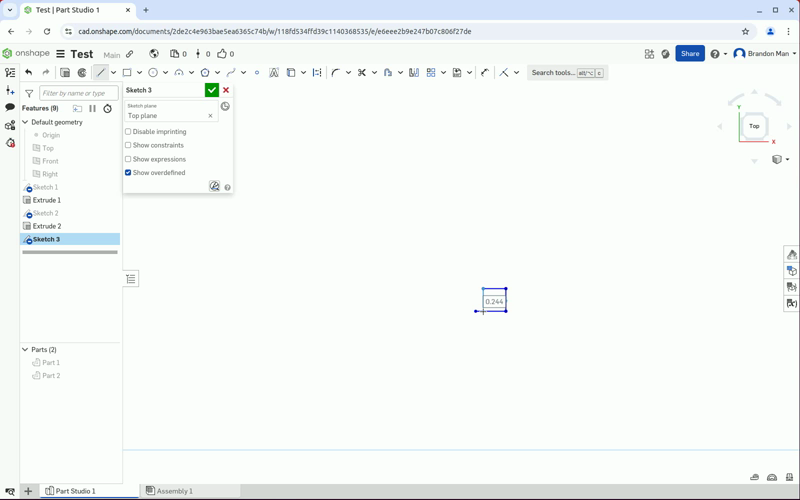
click(483, 311)
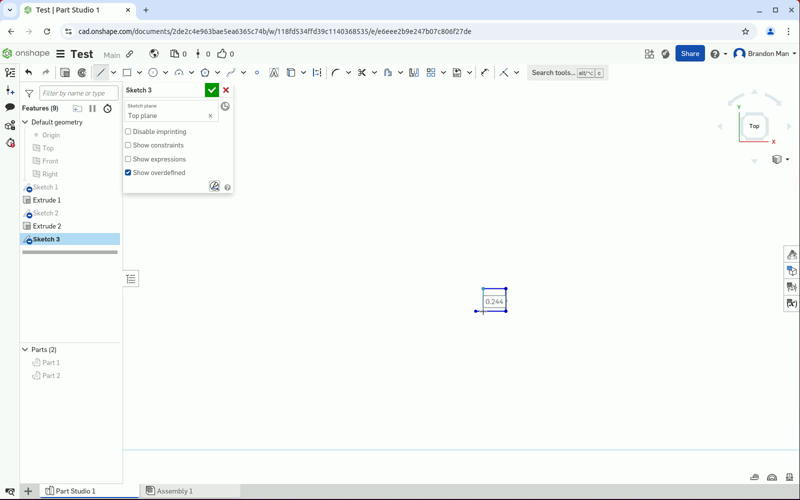
scroll(-6)
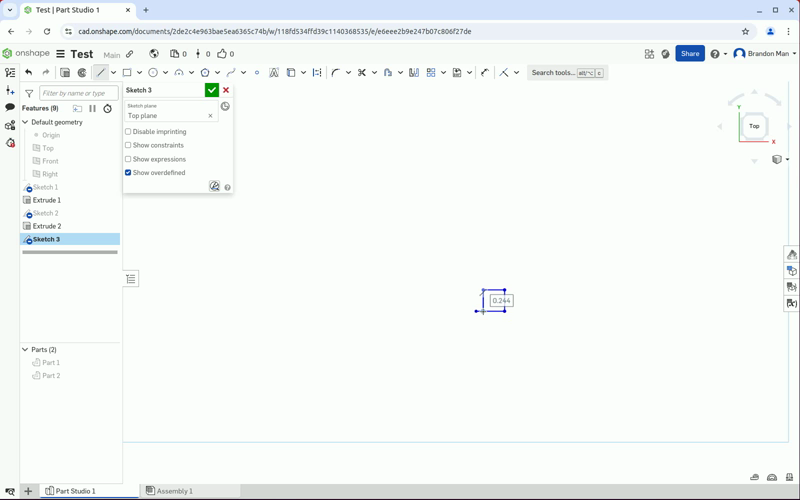
scroll(-6)
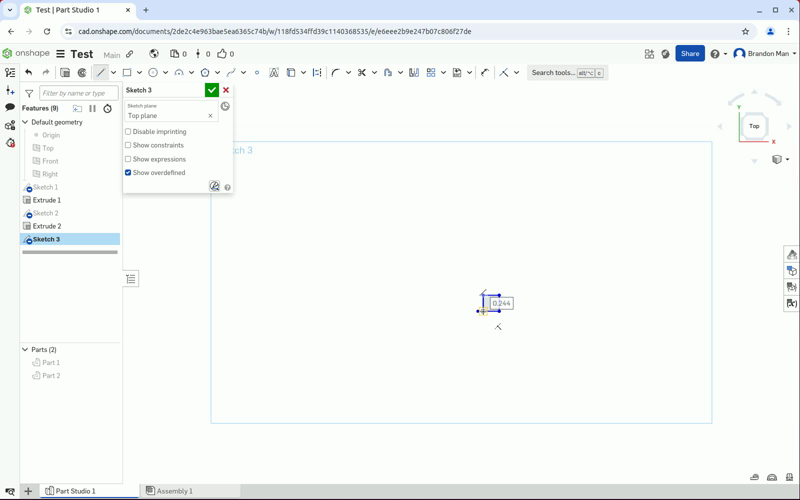
scroll(-6)
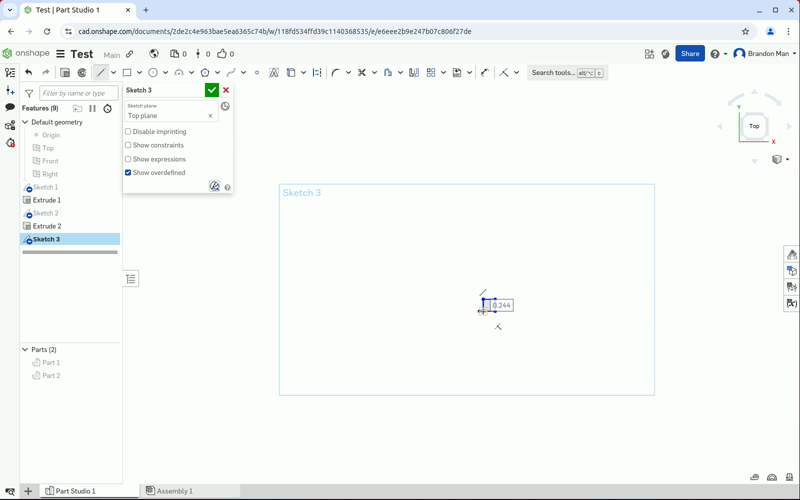
scroll(-6)
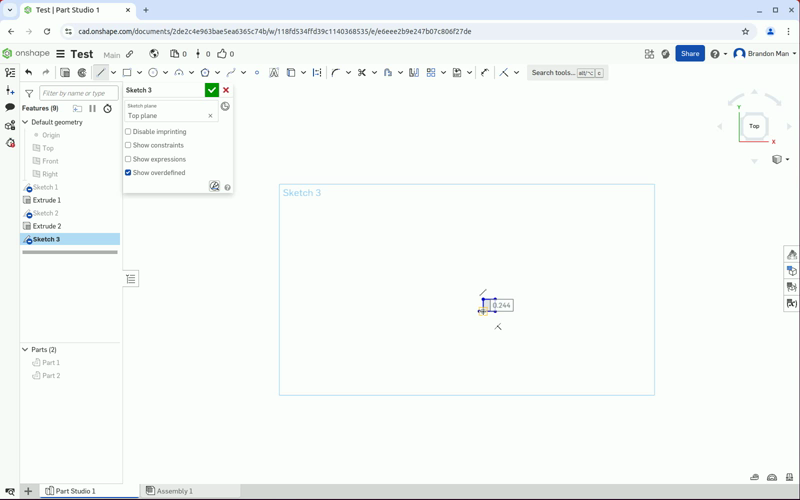
scroll(-6)
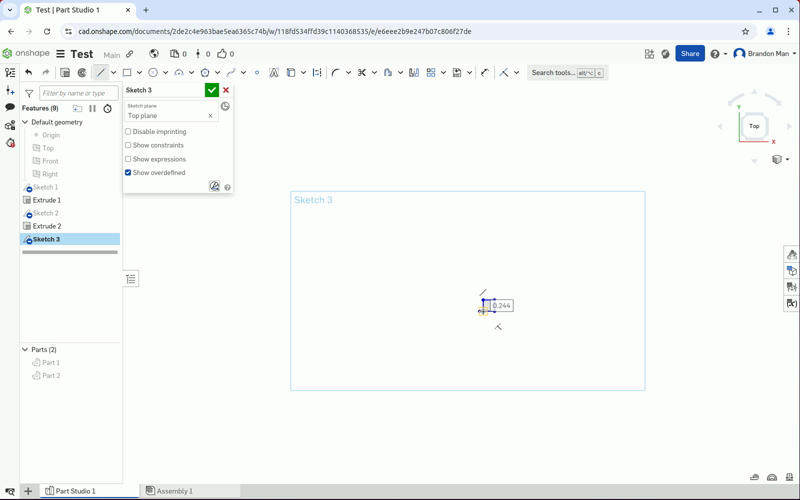
scroll(-6)
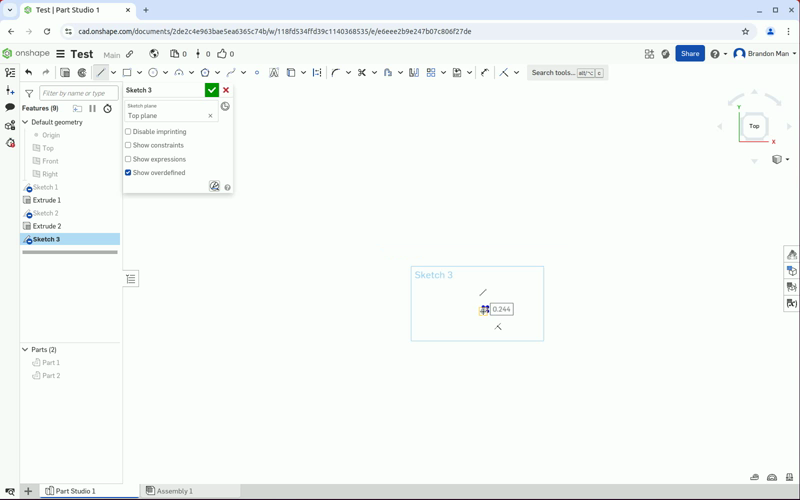
scroll(-6)
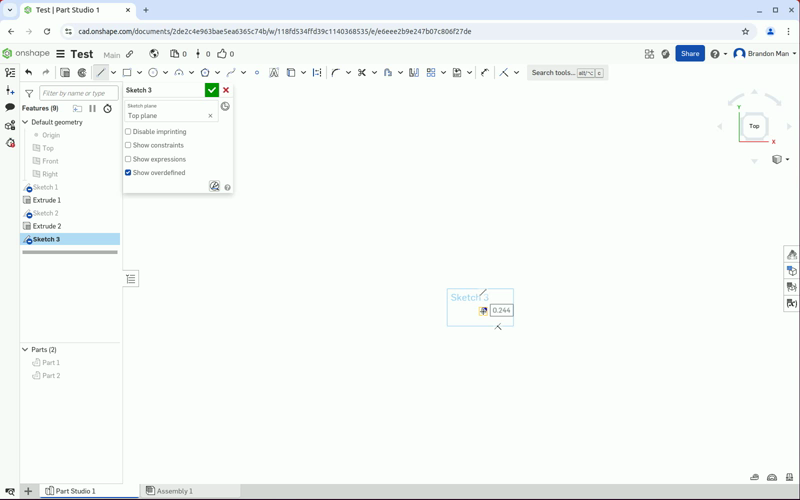
key(esc)
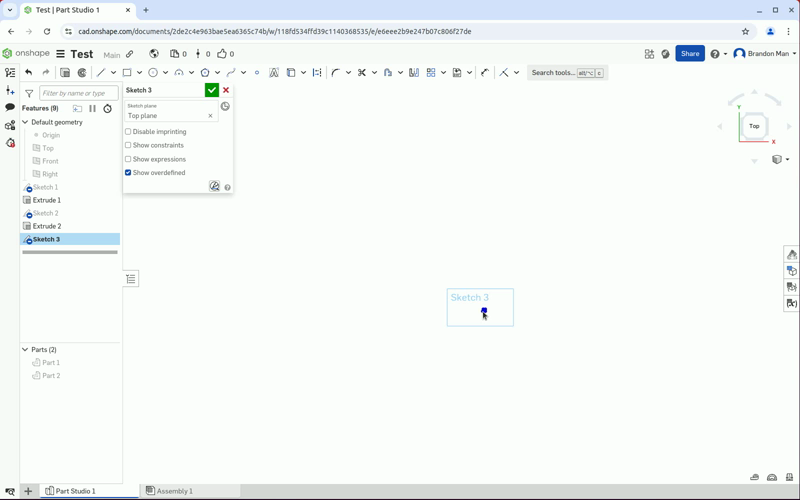
mouse_move(483, 309)
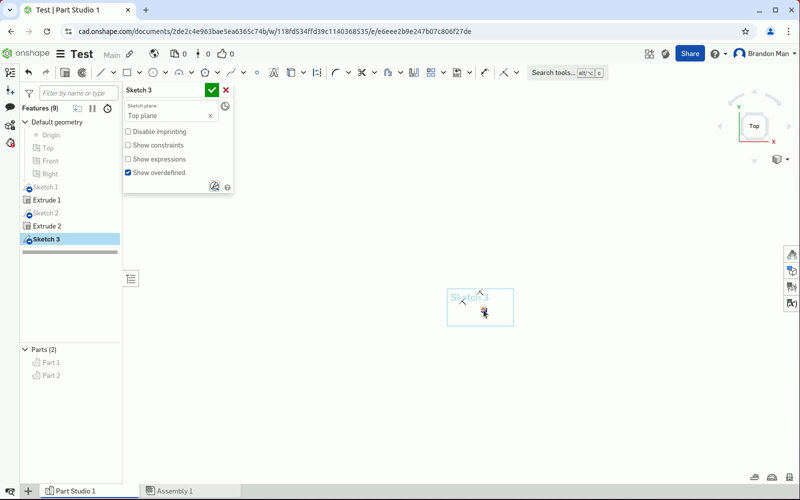
scroll(6)
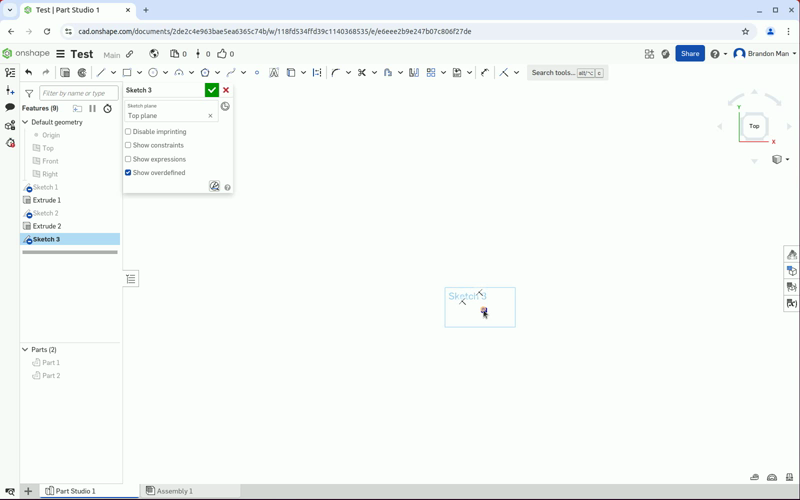
scroll(6)
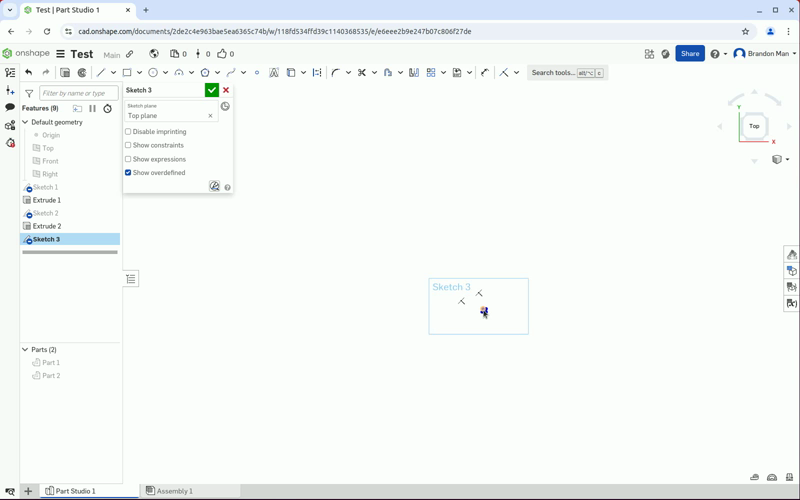
scroll(6)
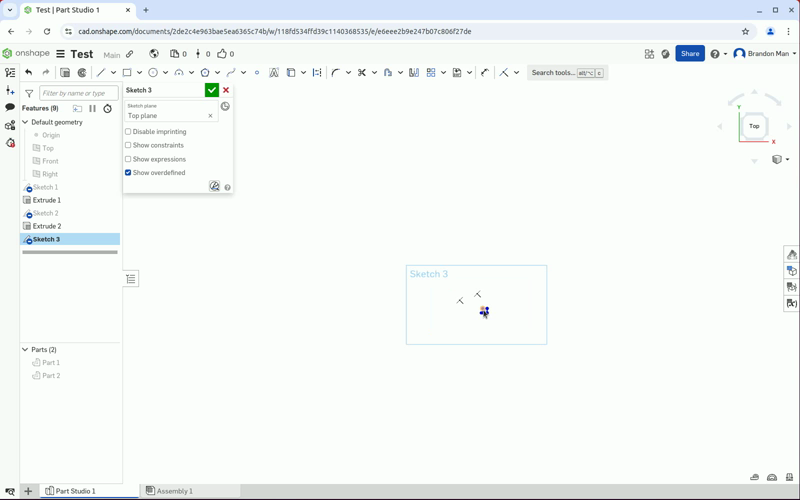
scroll(6)
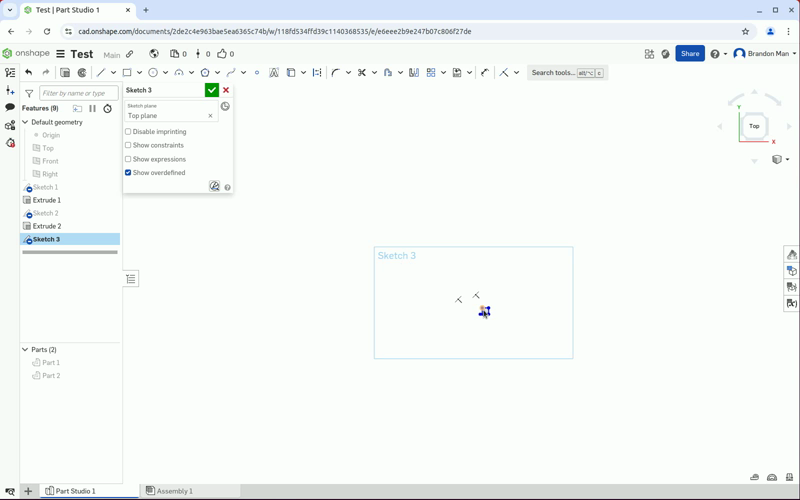
scroll(6)
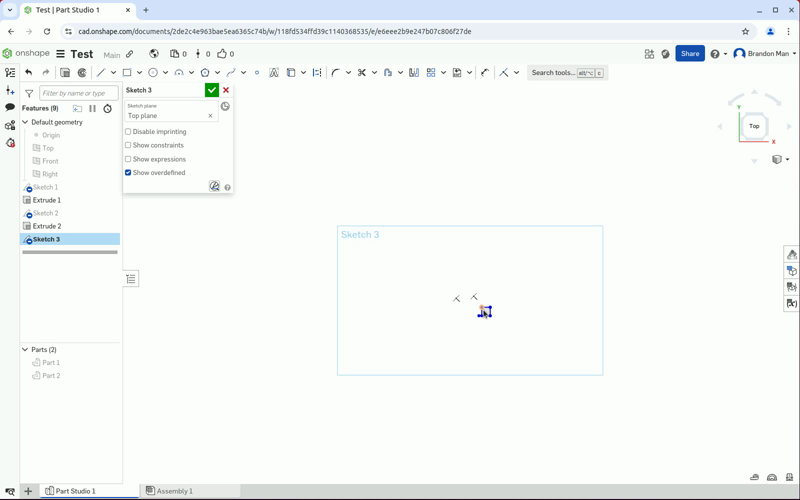
scroll(6)
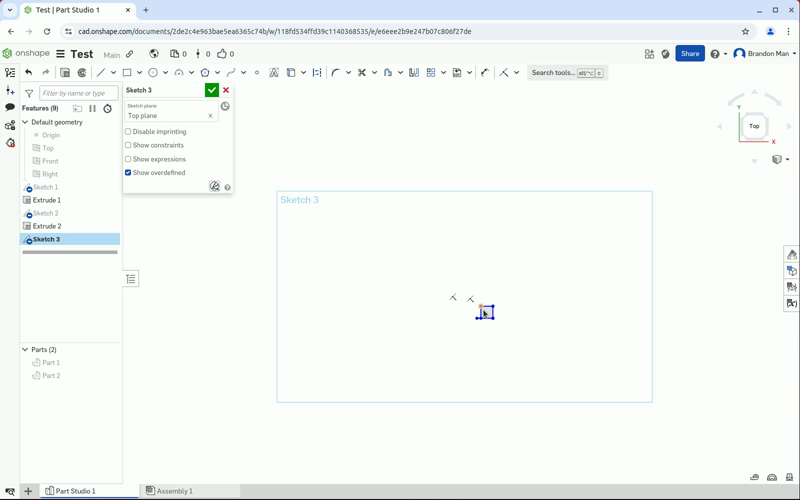
scroll(6)
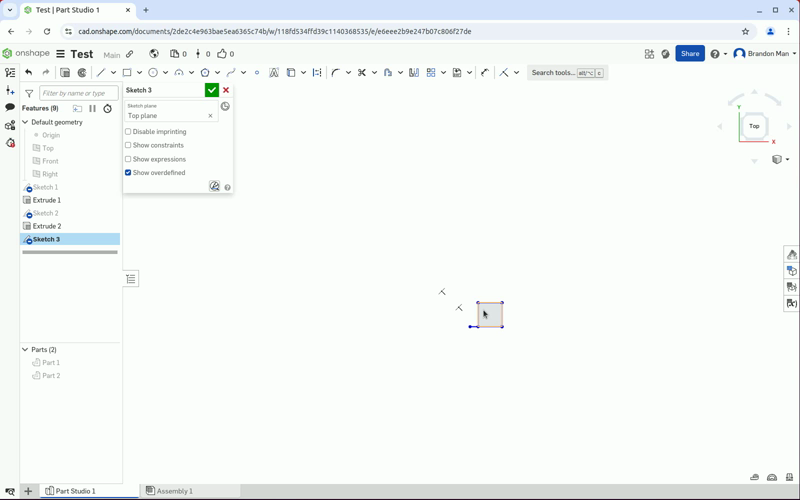
click(483, 309)
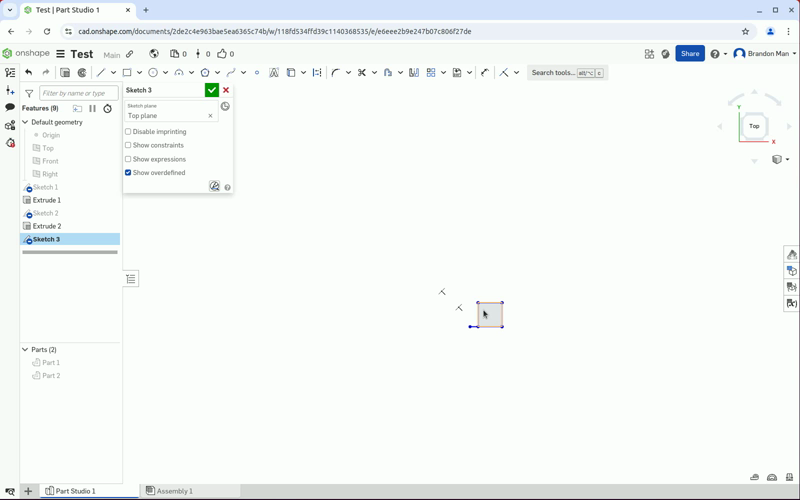
scroll(-6)
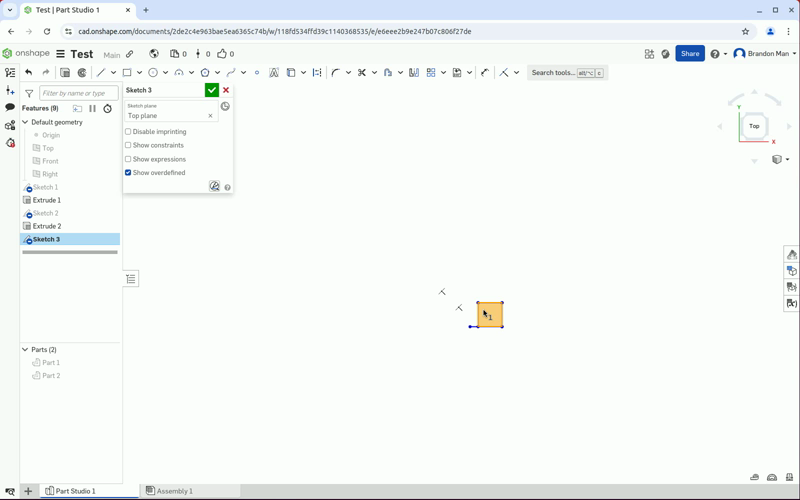
scroll(-6)
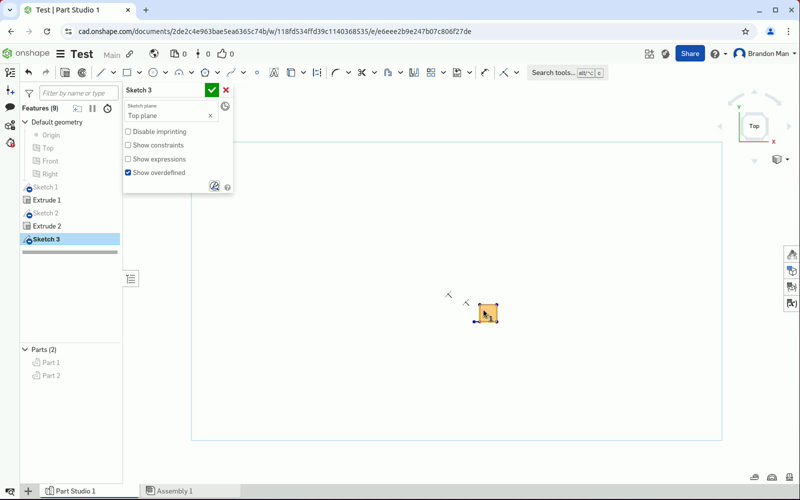
scroll(-6)
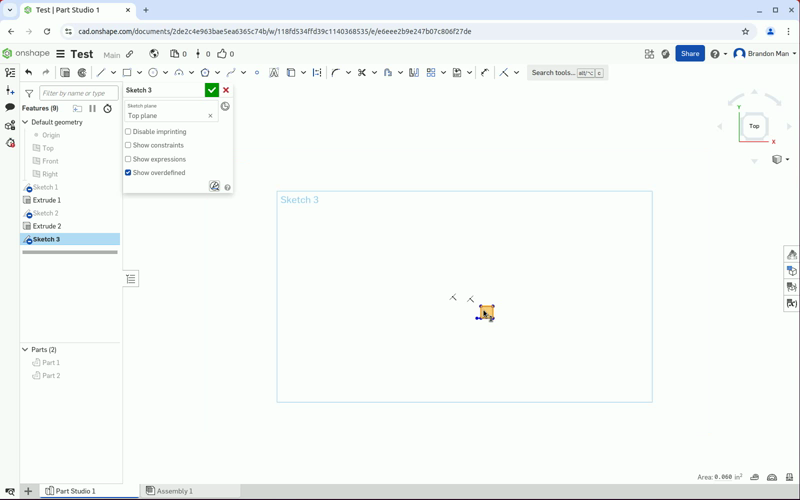
scroll(-6)
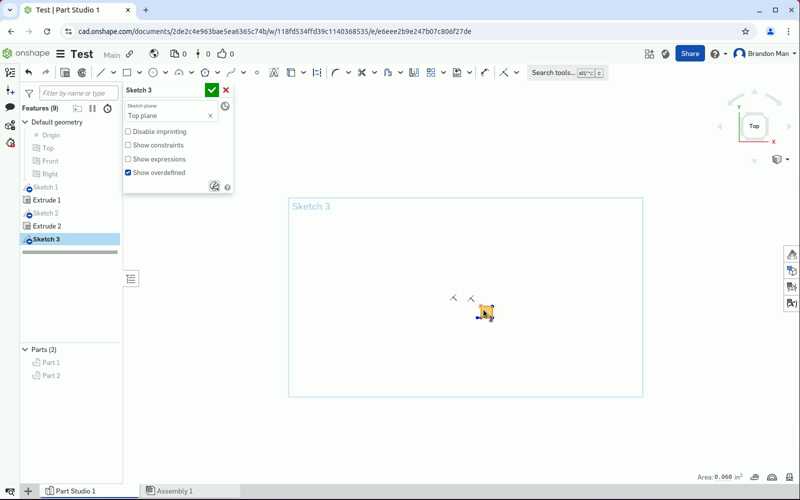
scroll(-6)
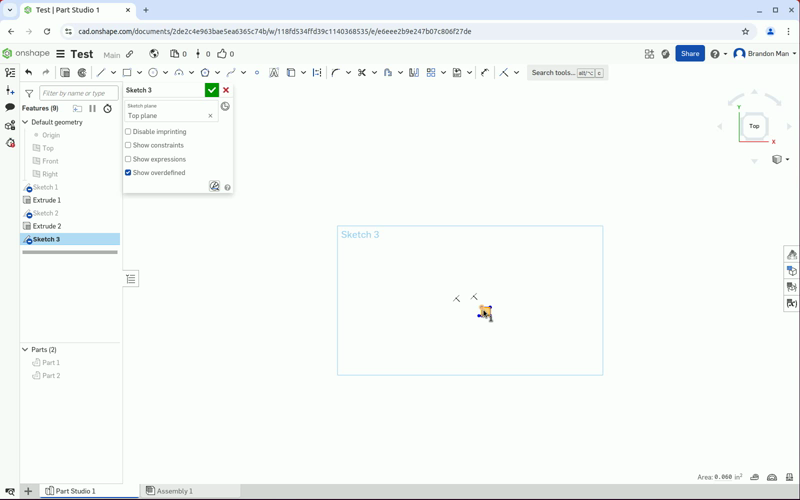
scroll(-6)
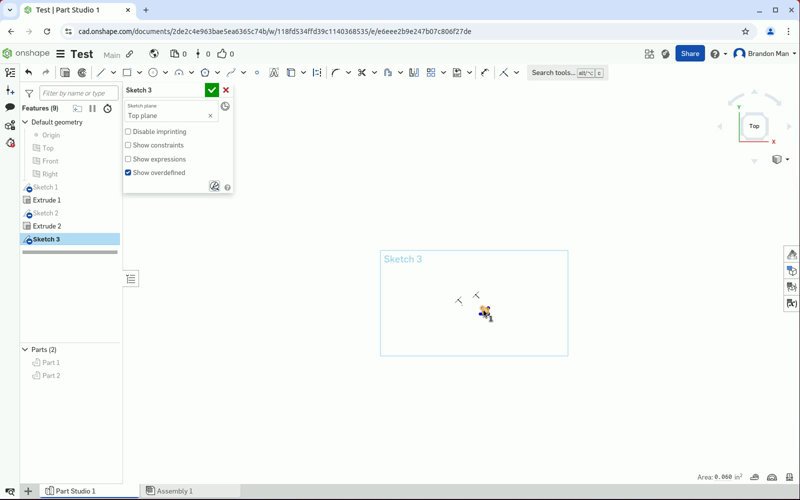
scroll(-6)
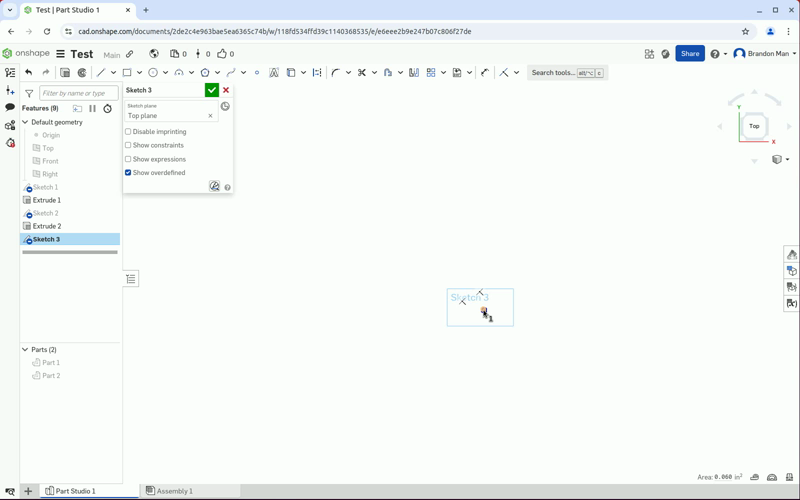
mouse_move(73, 352)
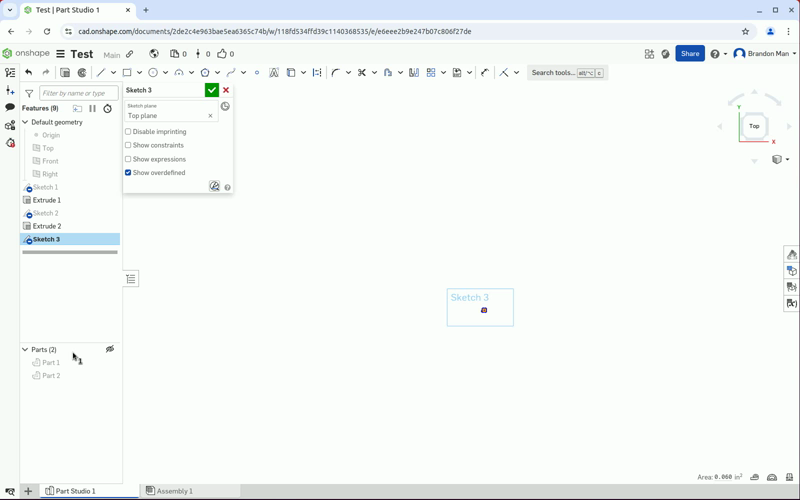
key(shift+y)
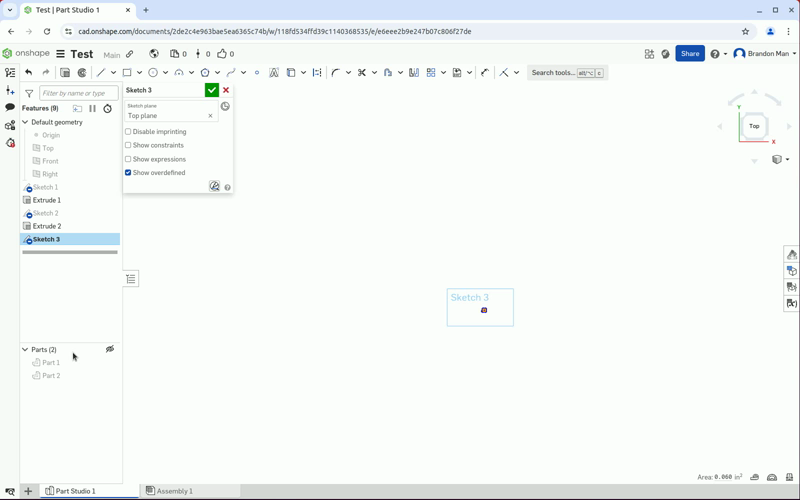
key(shift+e)
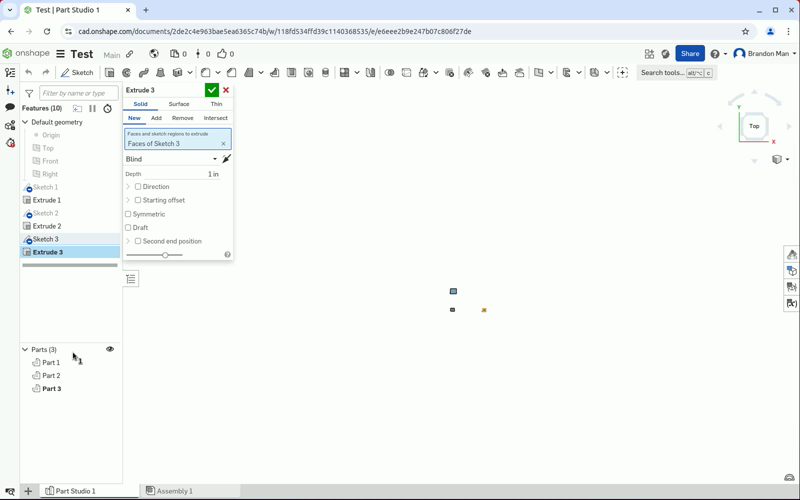
mouse_move(143, 106)
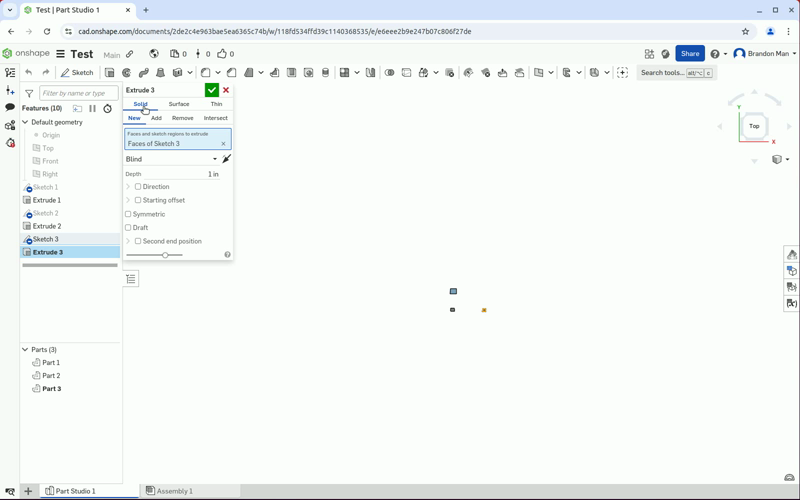
click(143, 106)
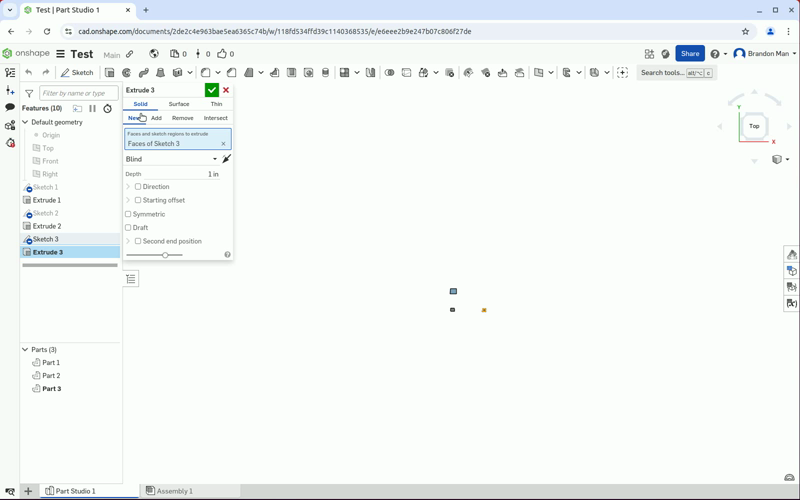
mouse_move(137, 120)
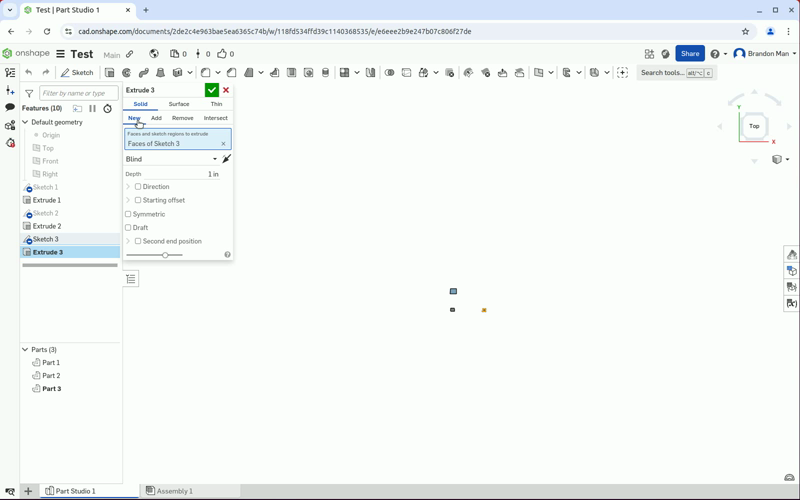
click(137, 120)
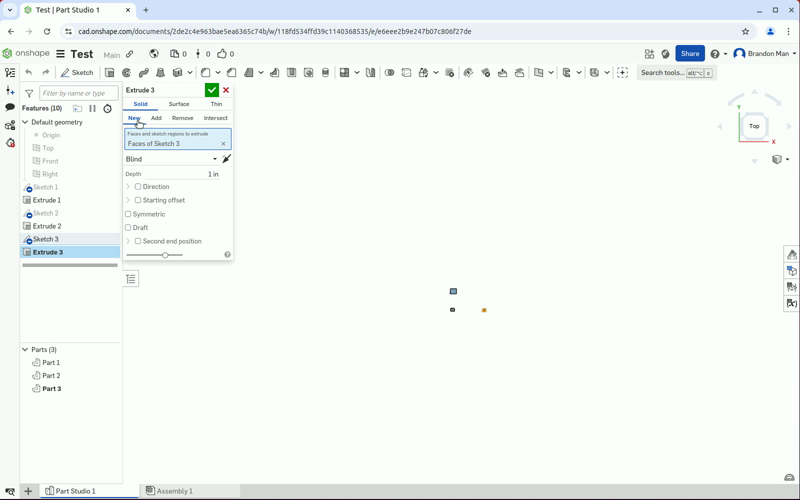
key(tab, 4)
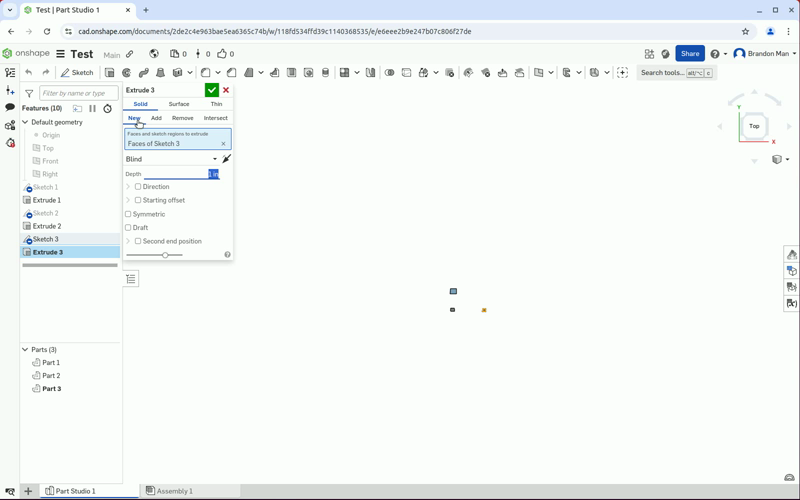
text(2.648)
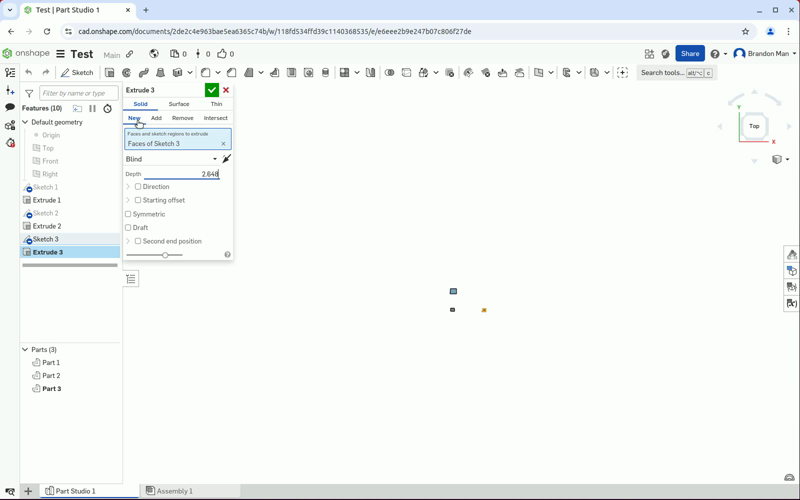
key(enter)
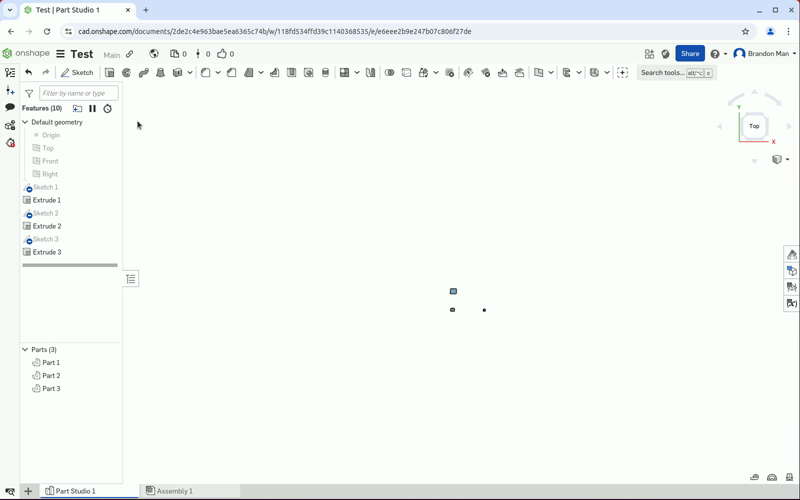
key(shift+h)
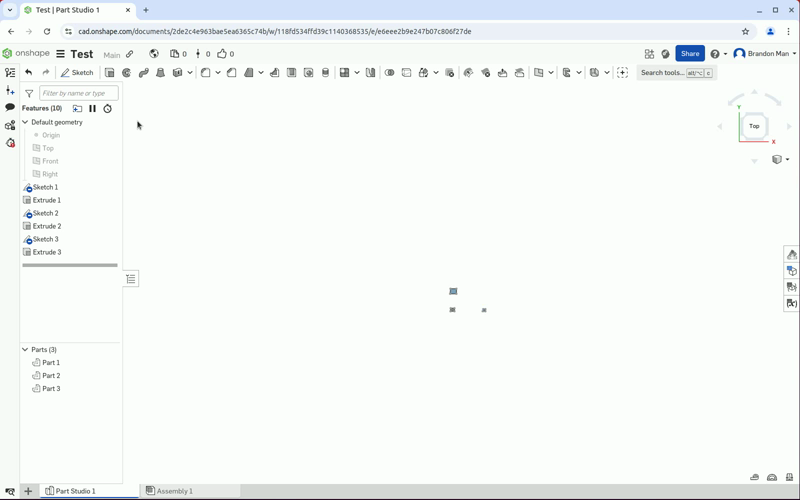
key(shift+h)
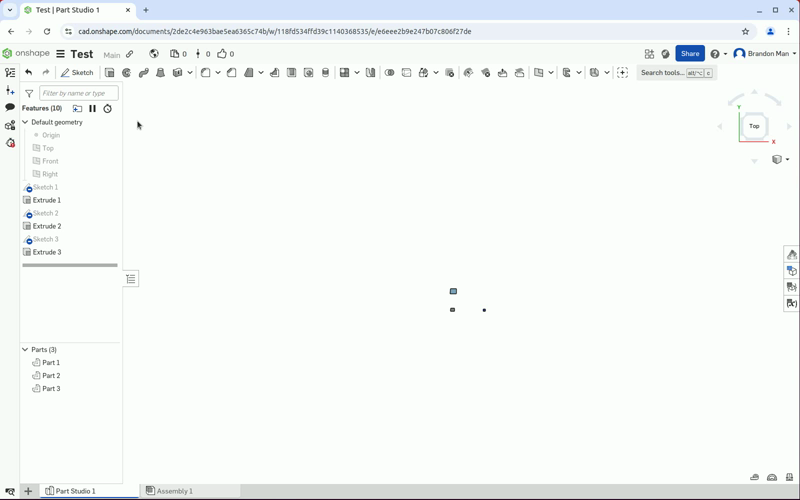
mouse_move(73, 189)
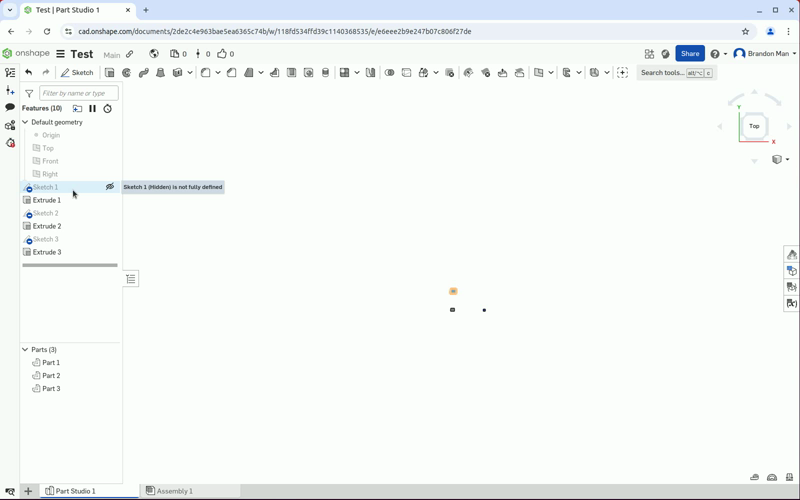
click(73, 189)
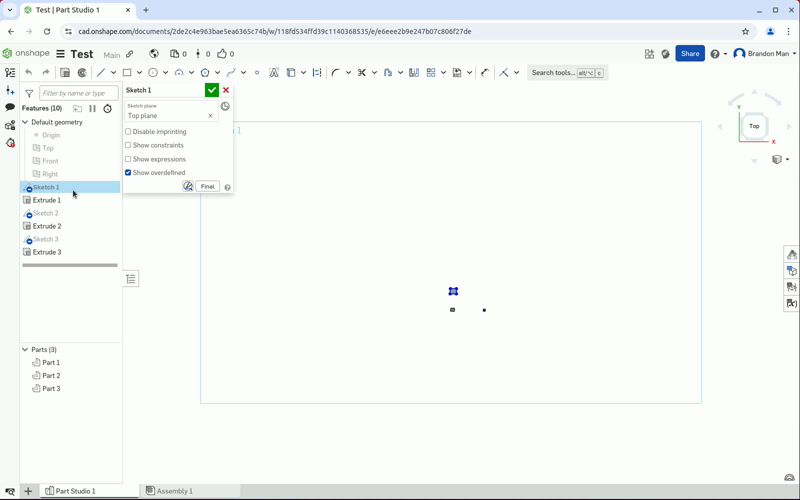
mouse_move(229, 92)
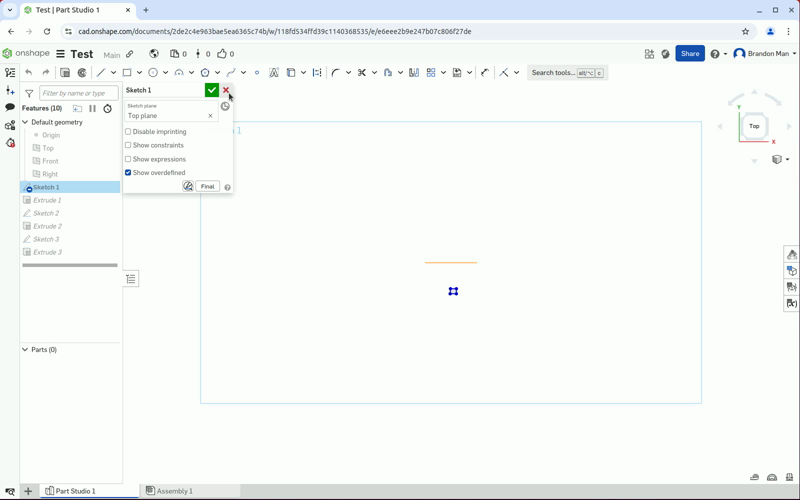
click(229, 92)
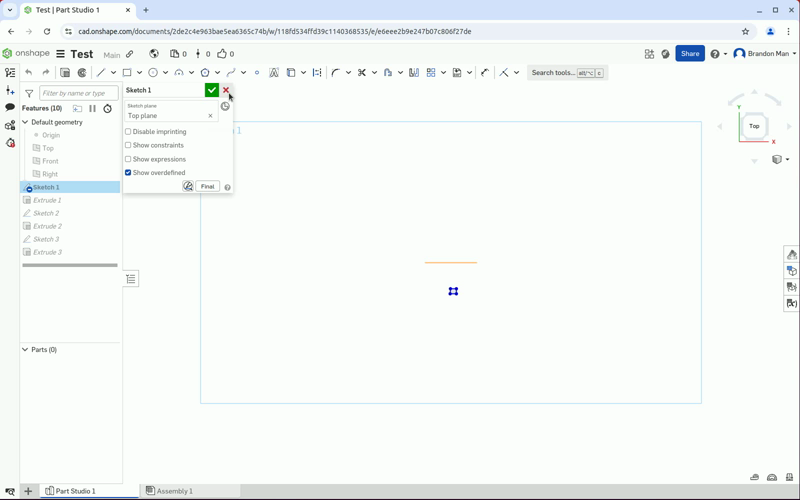
key(shift+s)
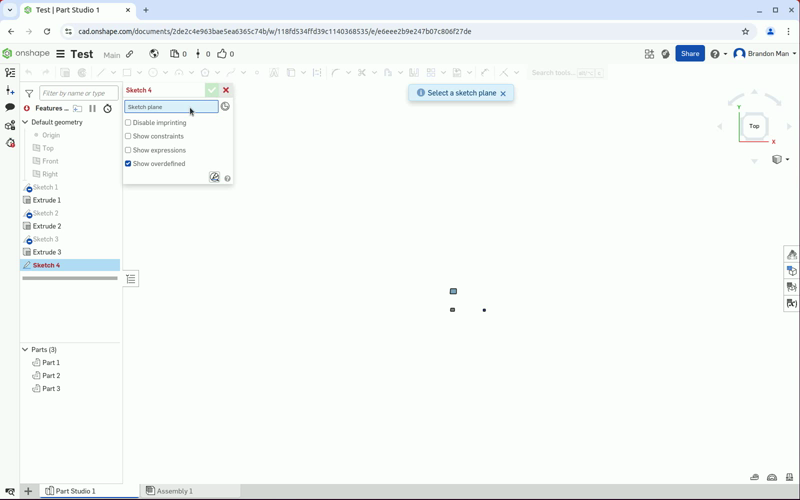
mouse_move(73, 150)
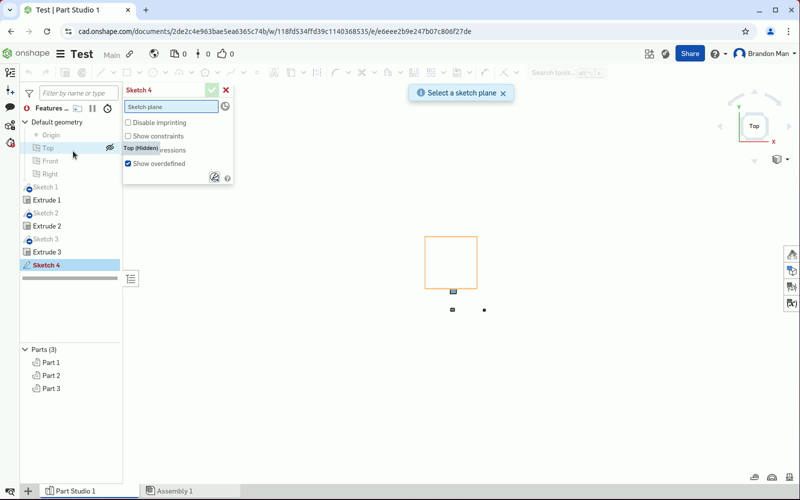
click(73, 150)
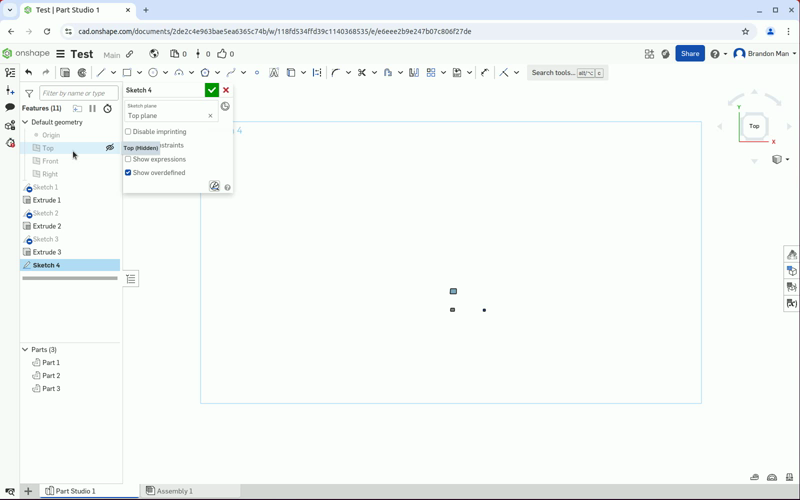
mouse_move(73, 352)
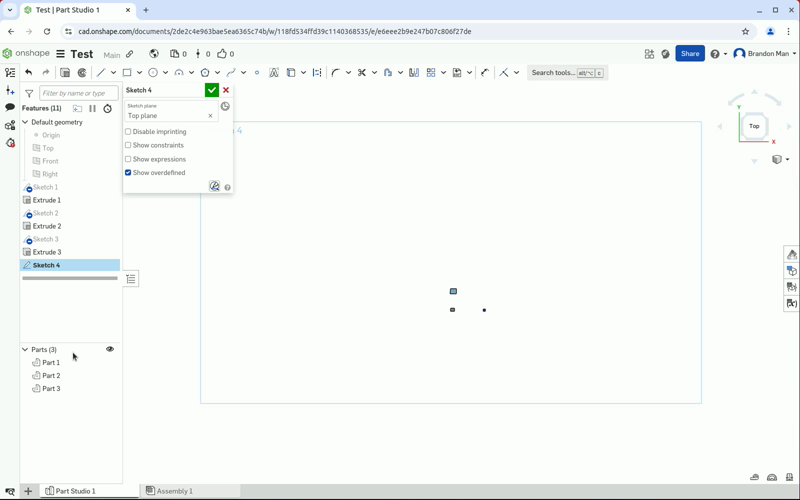
key(y)
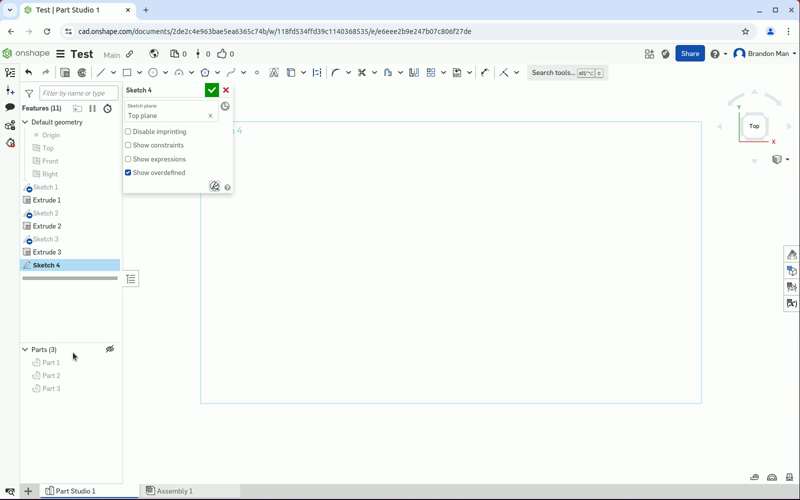
key(l)
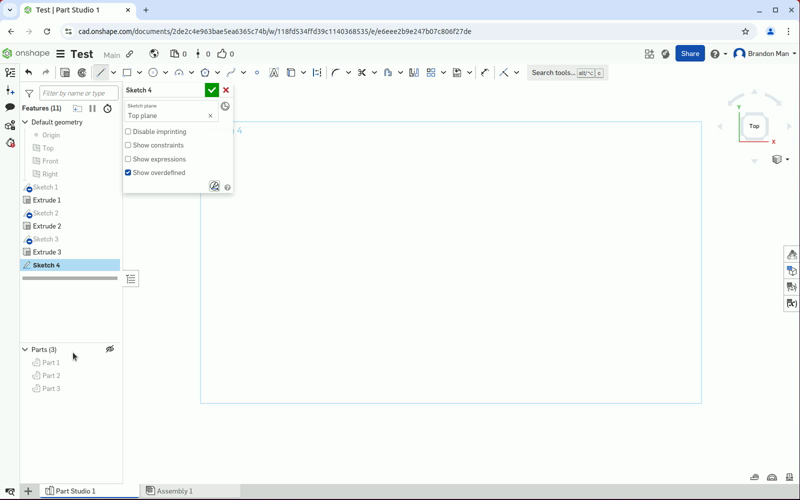
key_down(shift)
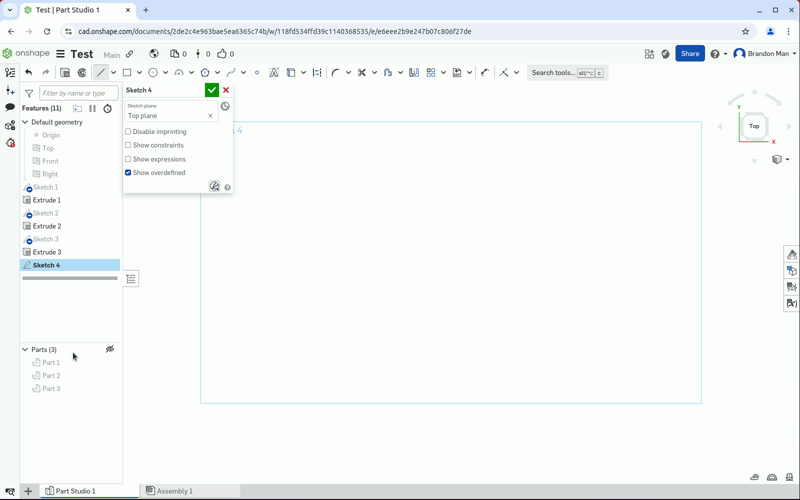
mouse_move(506, 311)
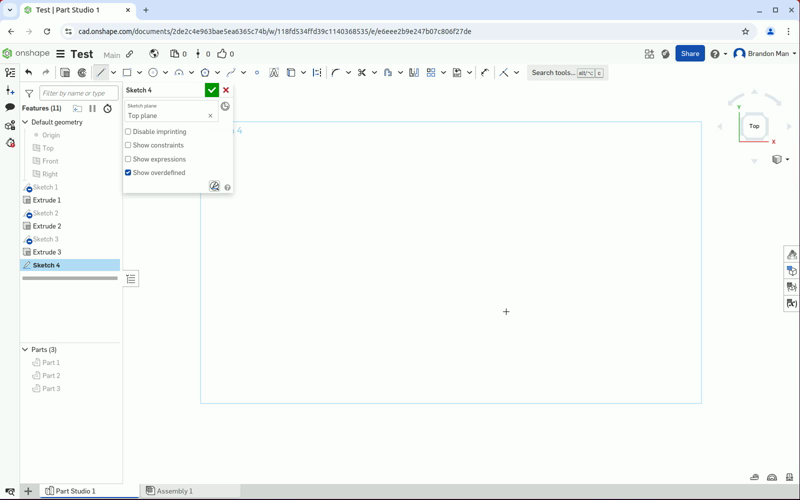
click(506, 311)
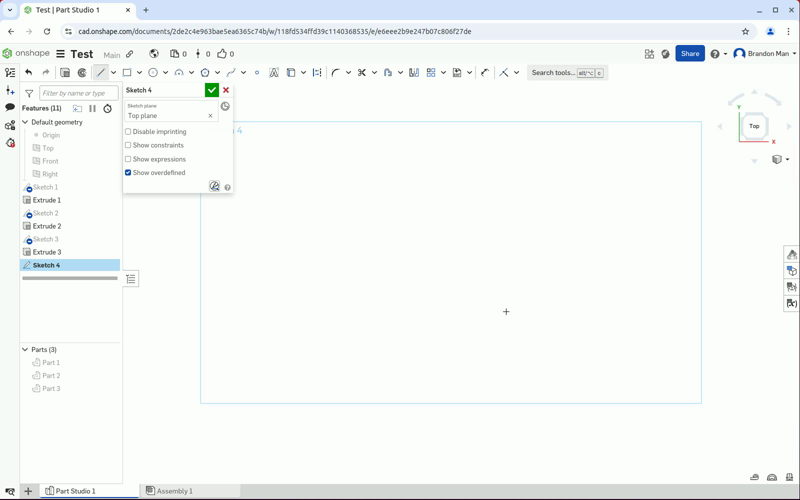
key_up(shift)
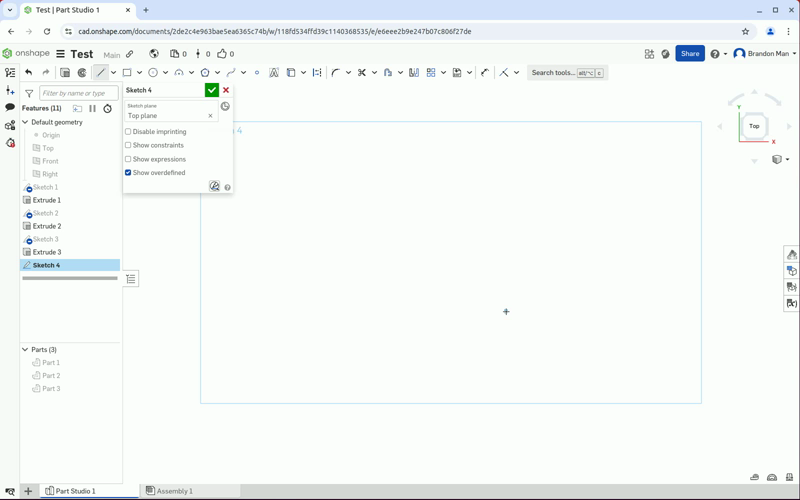
key_down(shift)
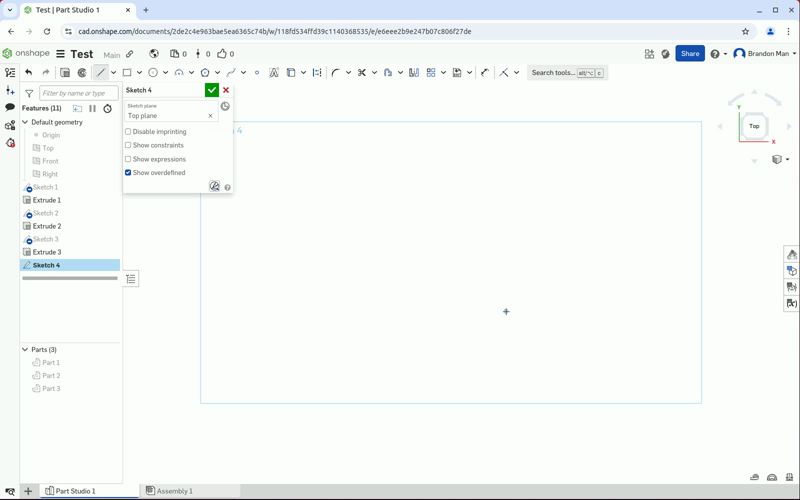
mouse_move(536, 311)
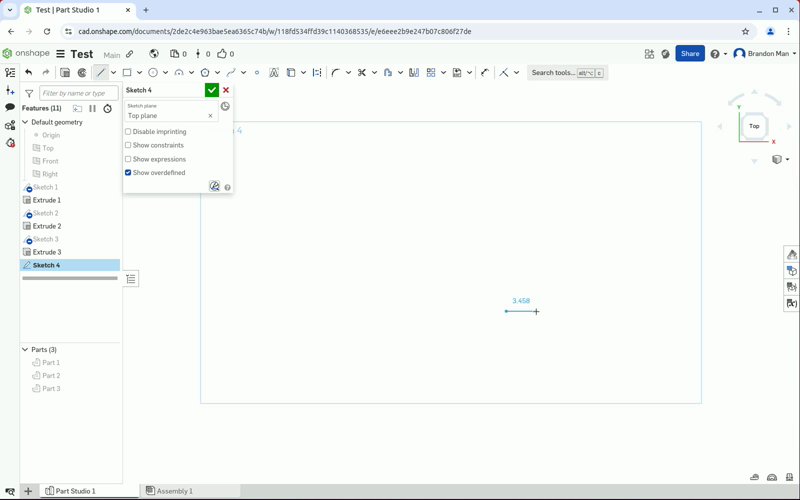
mouse_move(508, 311)
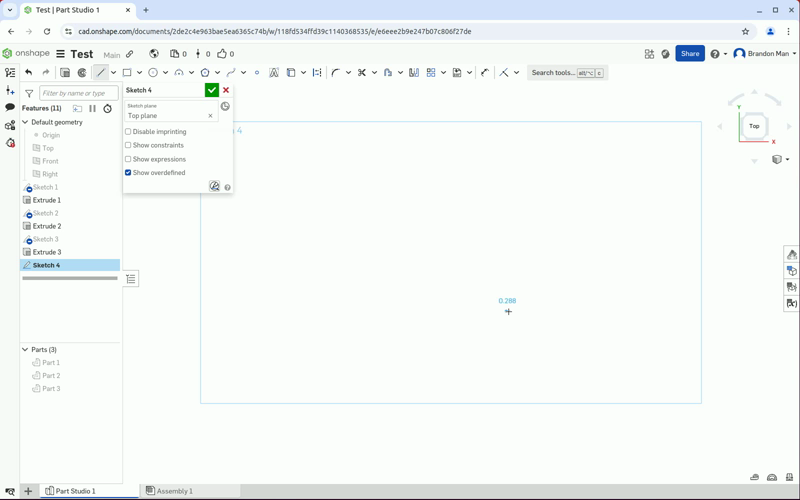
scroll(6)
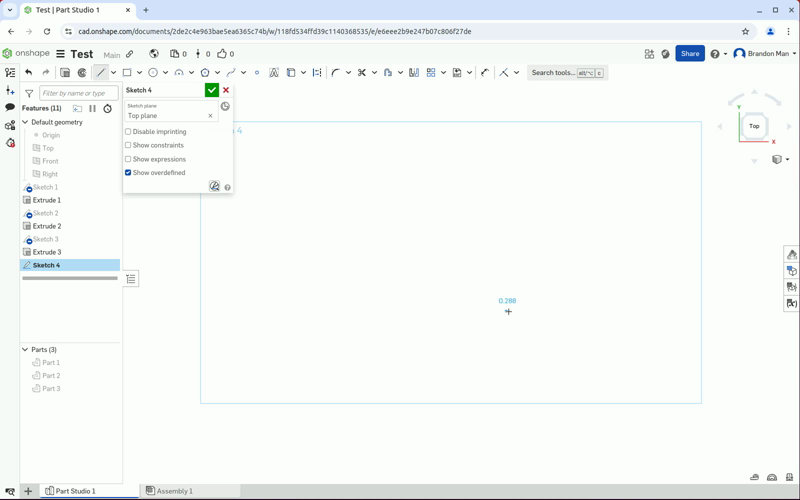
scroll(6)
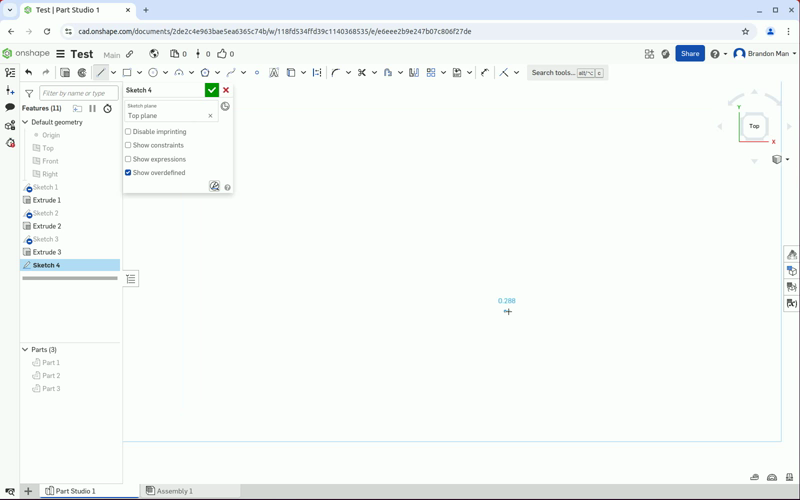
scroll(6)
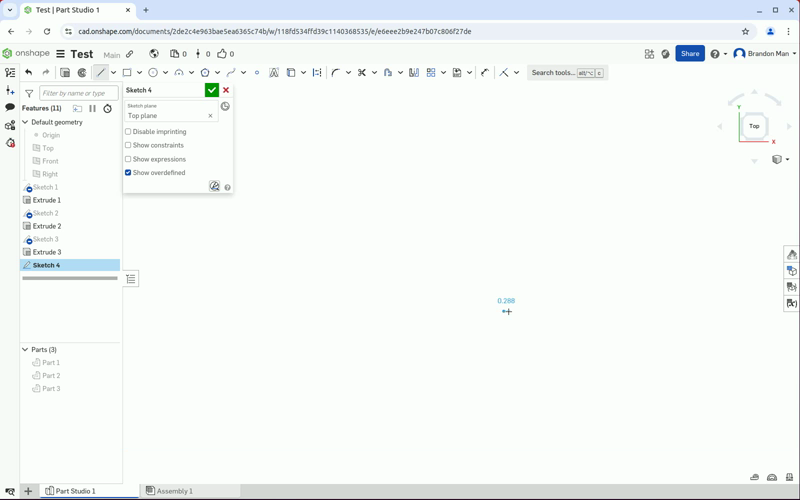
scroll(6)
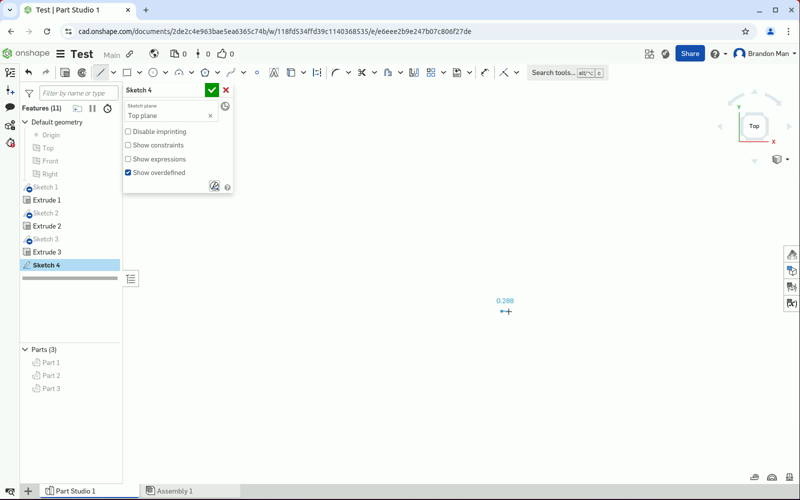
scroll(6)
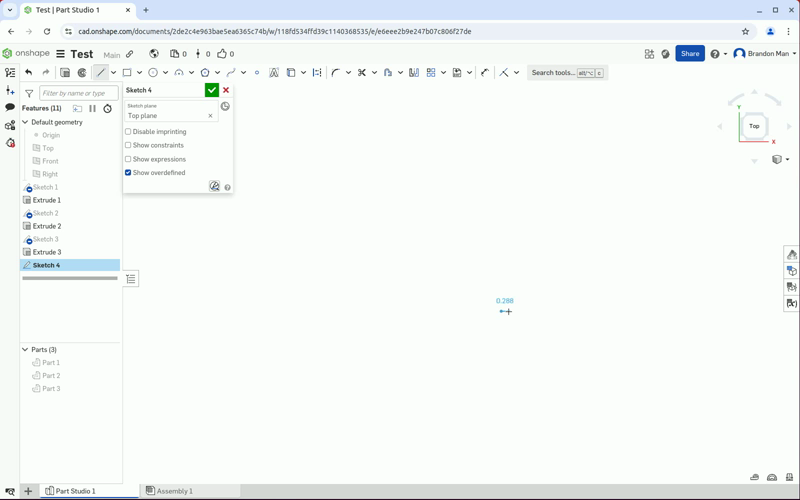
scroll(6)
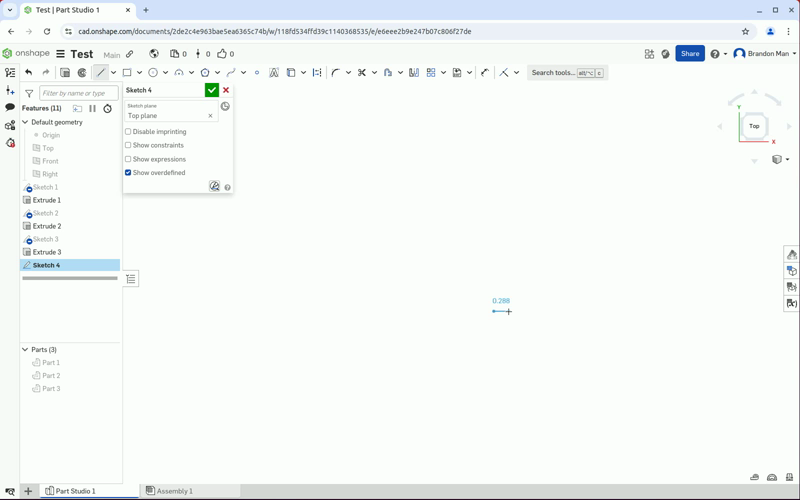
scroll(6)
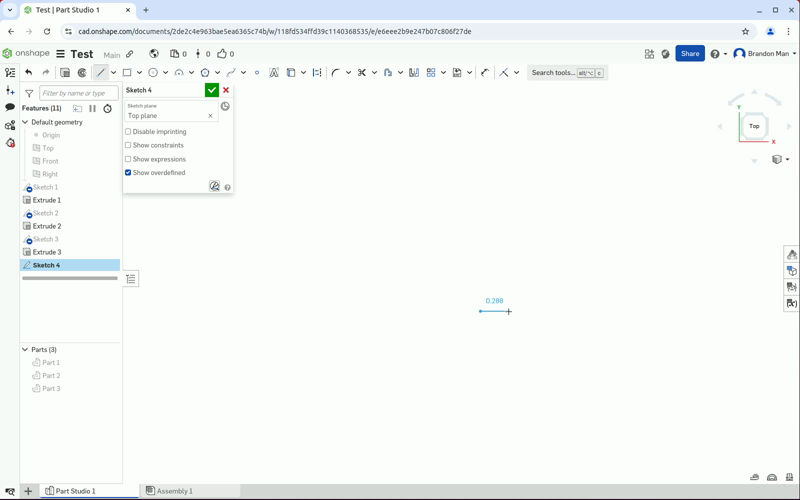
click(508, 311)
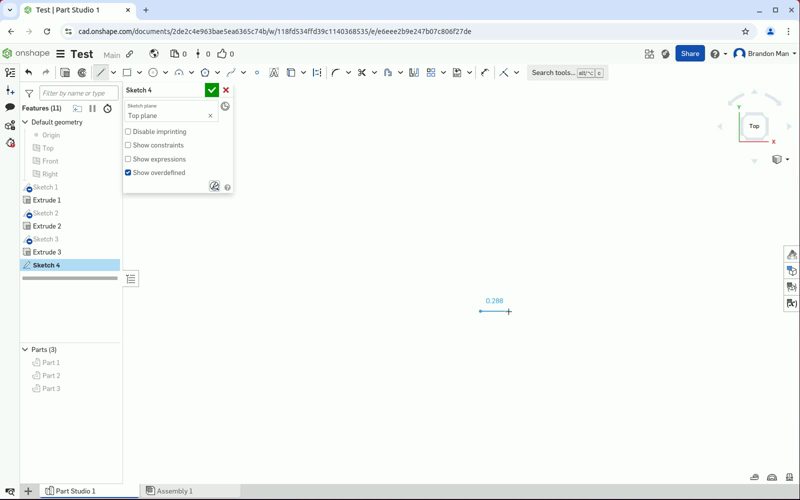
scroll(-6)
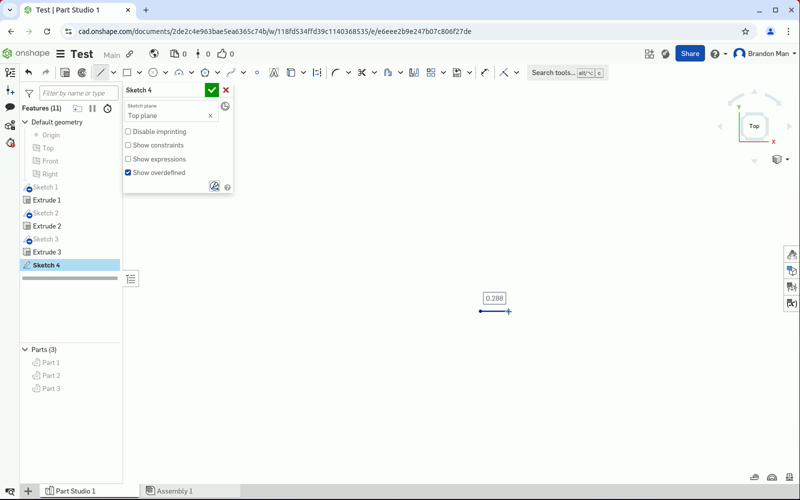
scroll(-6)
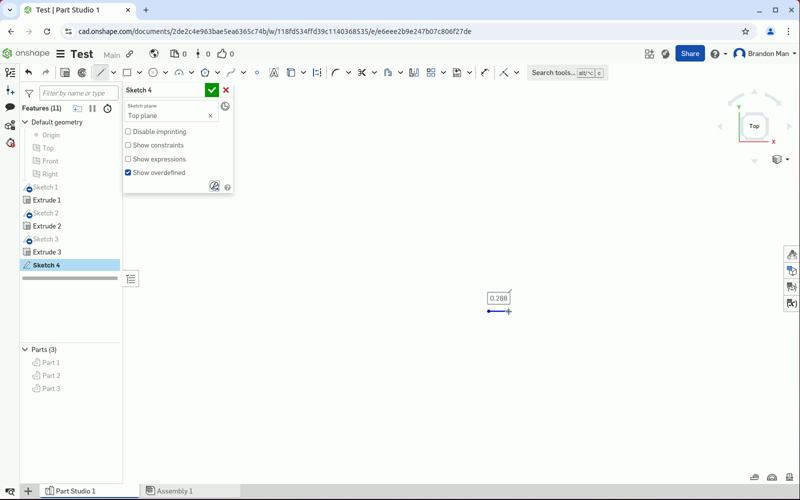
scroll(-6)
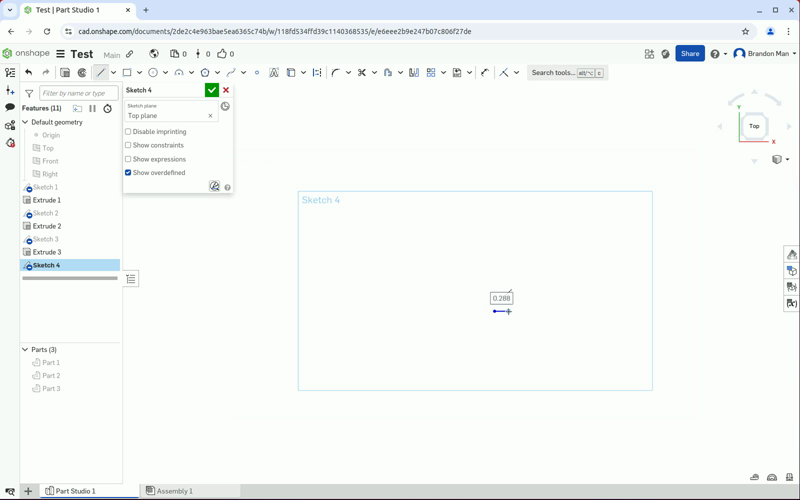
scroll(-6)
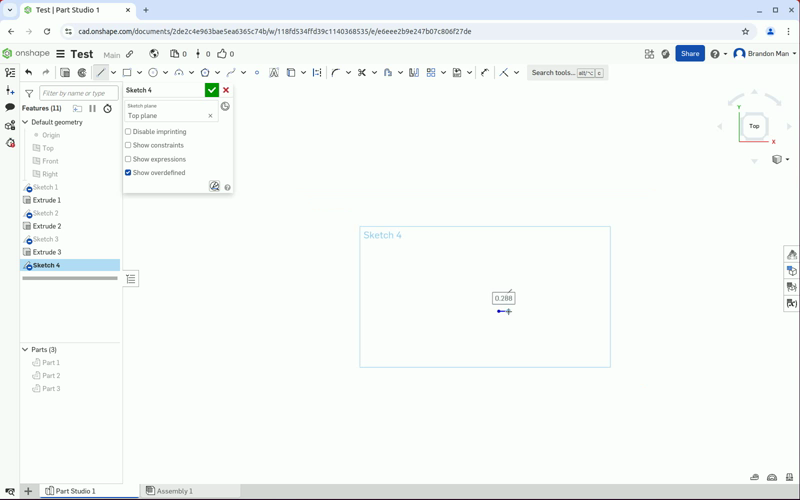
scroll(-6)
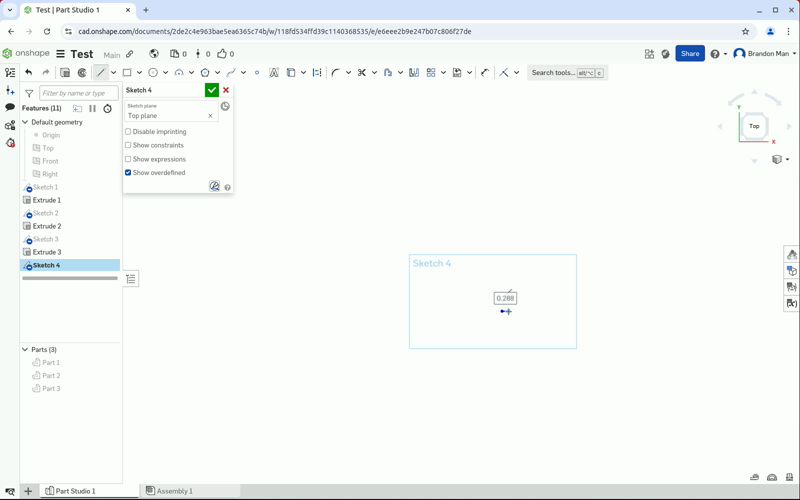
scroll(-6)
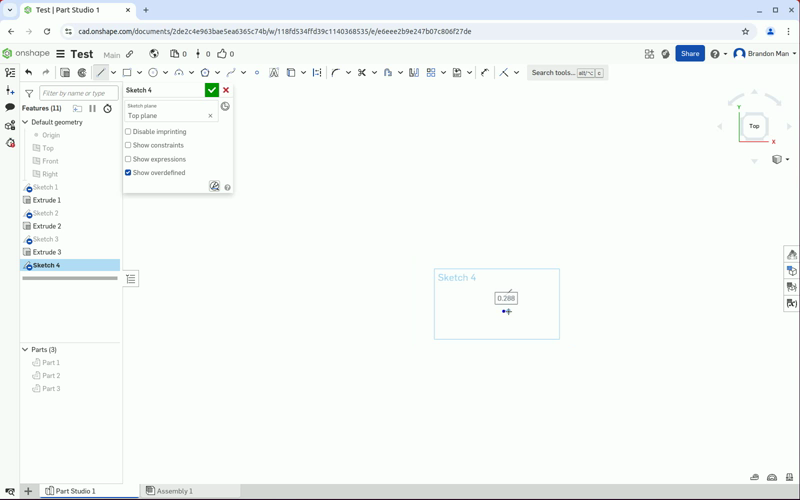
scroll(-6)
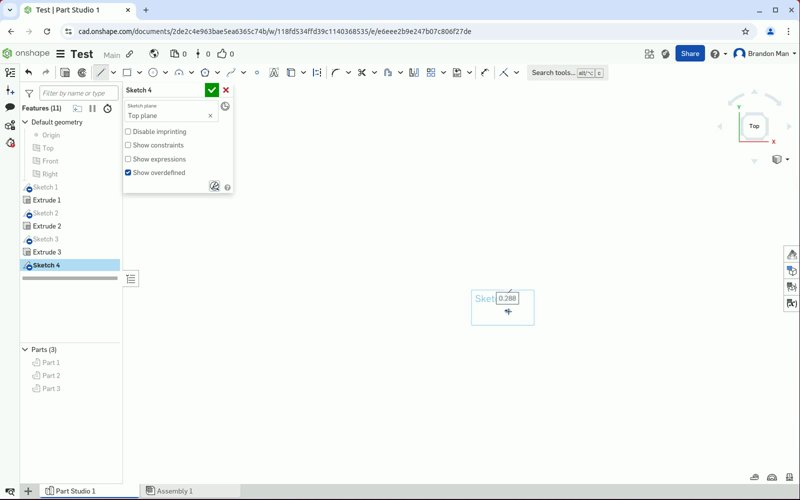
key_up(shift)
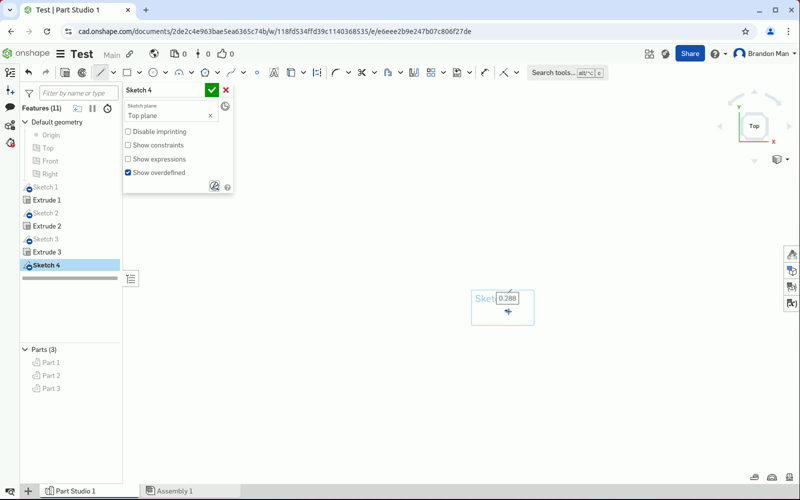
key_down(shift)
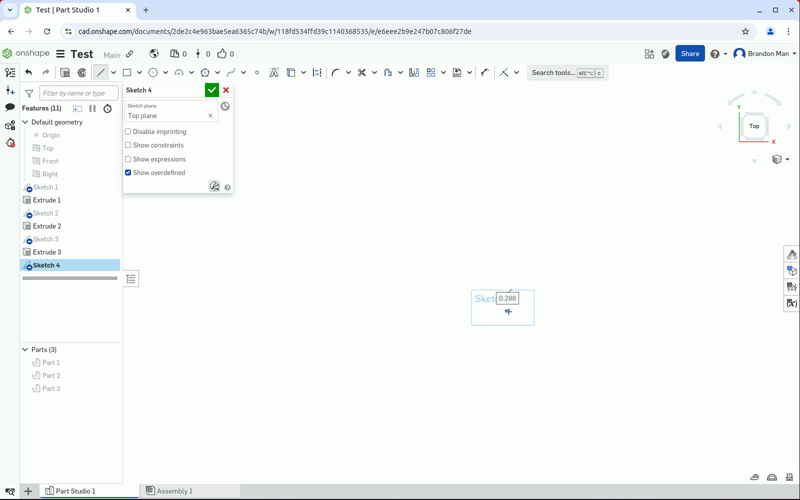
mouse_move(538, 311)
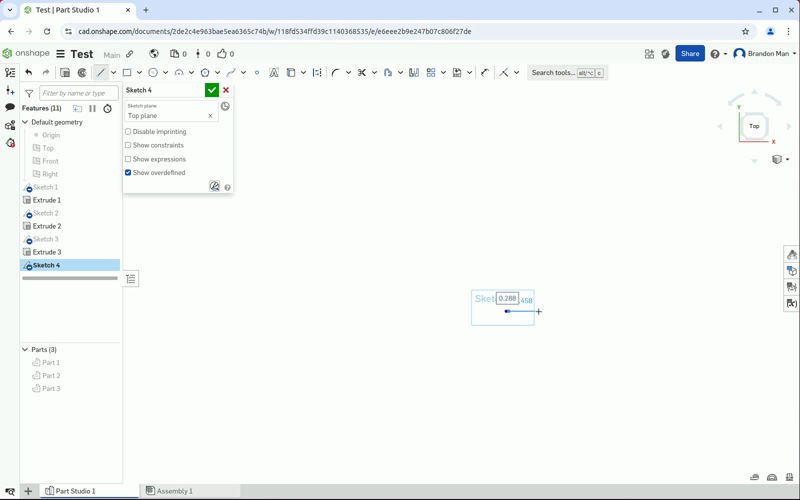
mouse_move(508, 309)
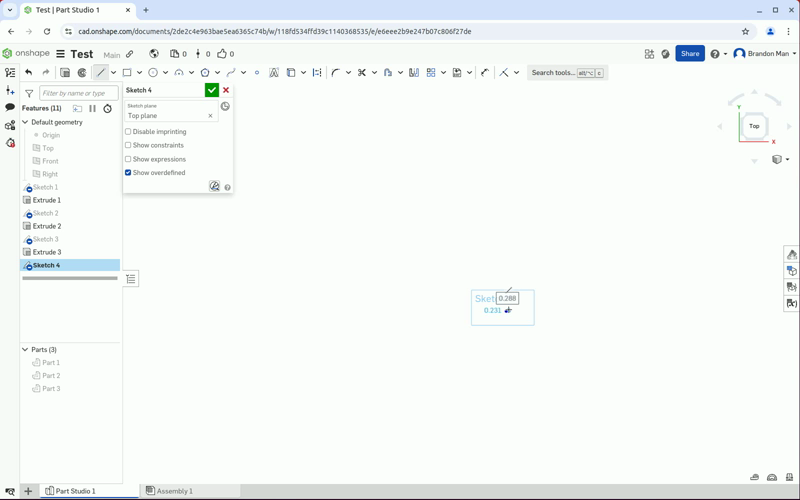
scroll(6)
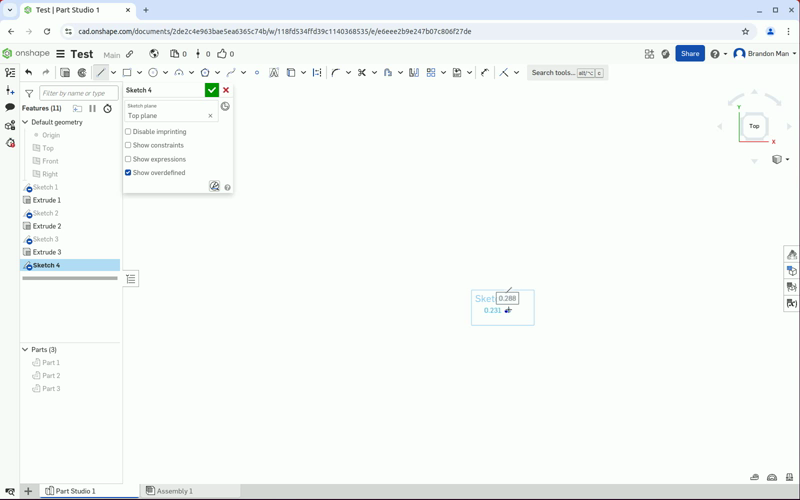
scroll(6)
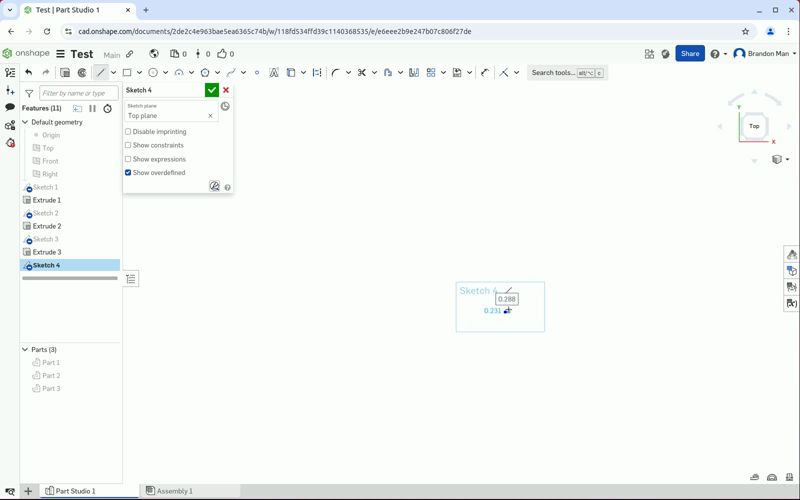
scroll(6)
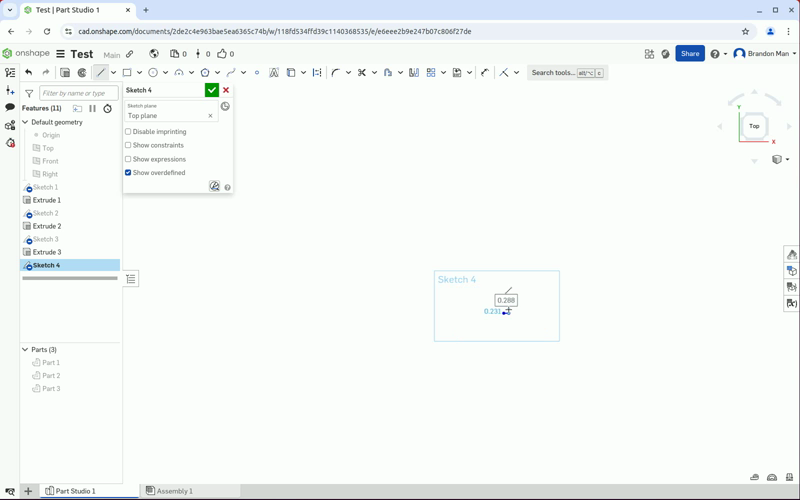
scroll(6)
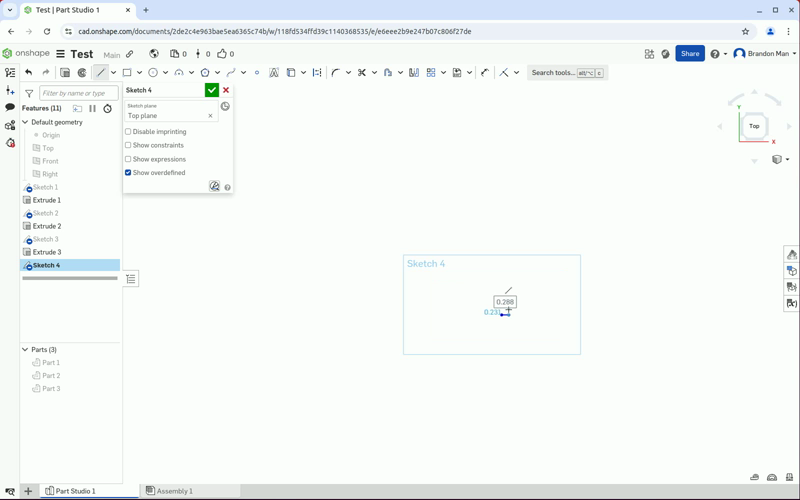
scroll(6)
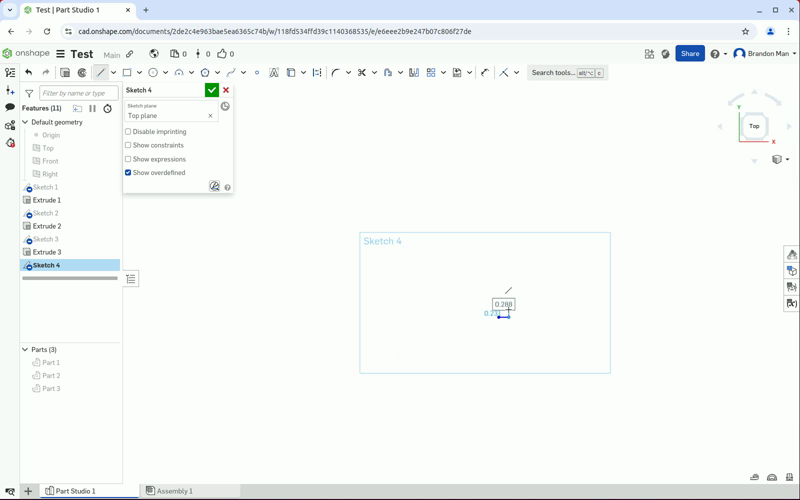
scroll(6)
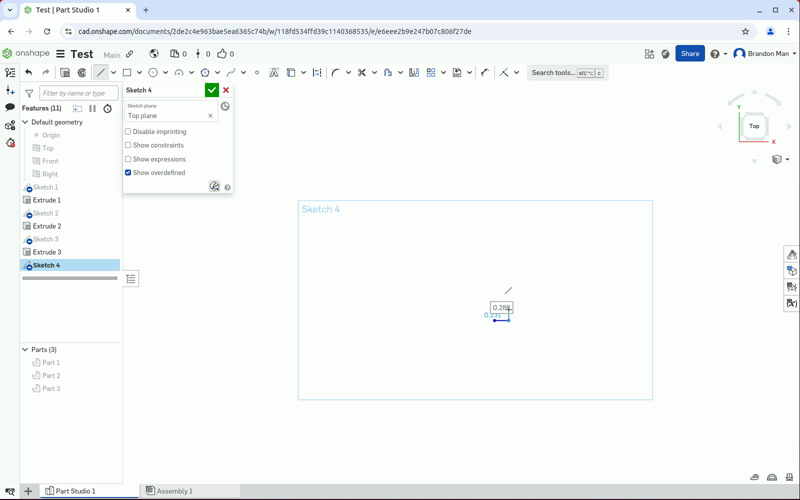
scroll(6)
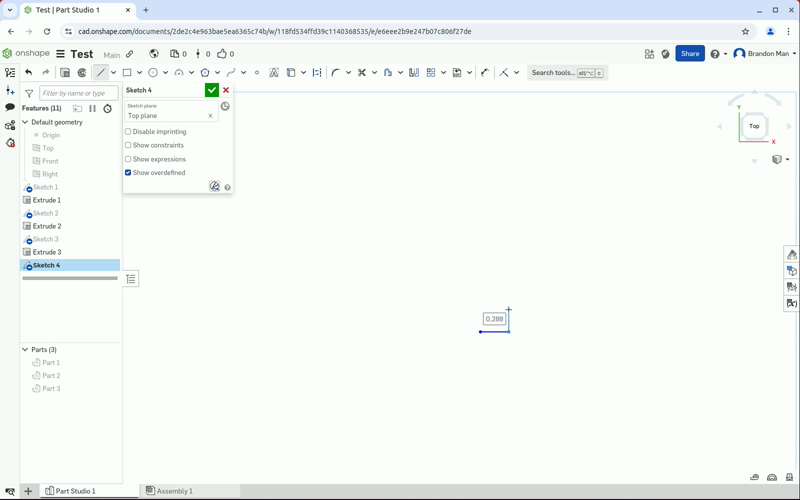
click(508, 309)
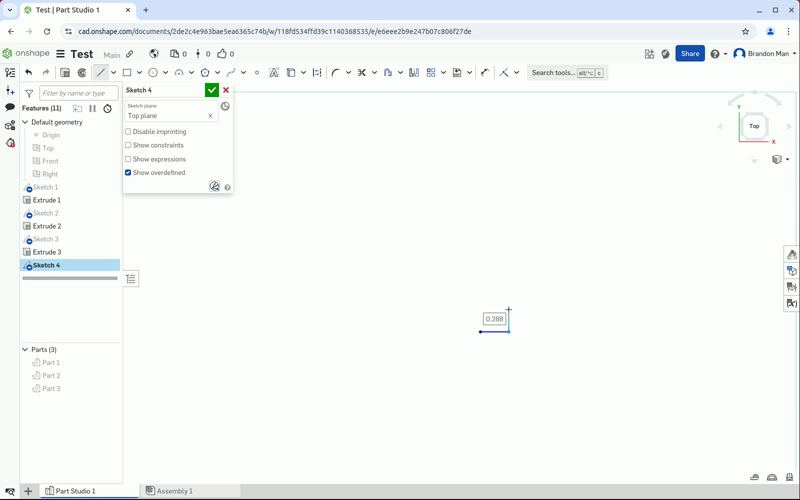
scroll(-6)
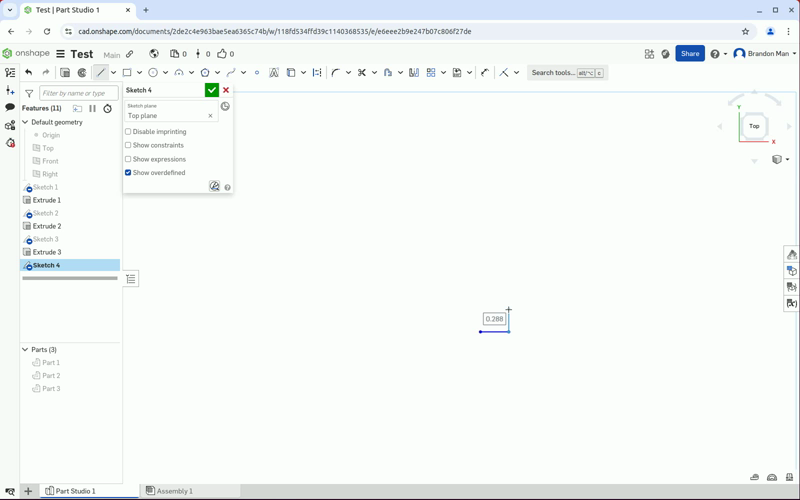
scroll(-6)
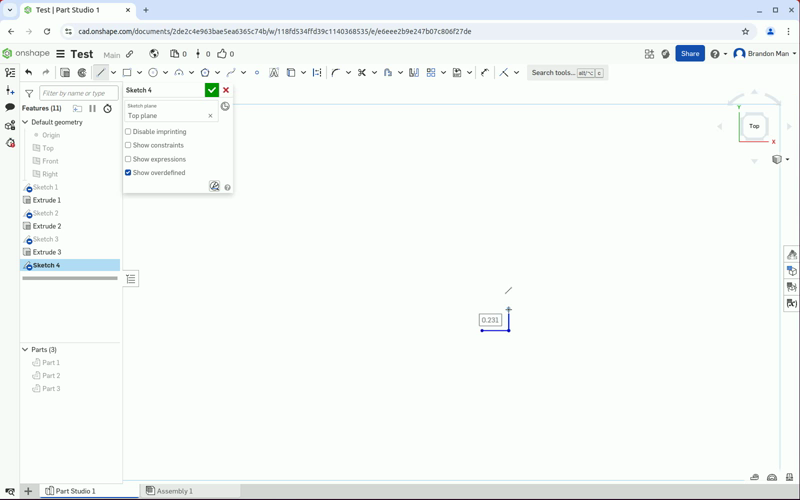
scroll(-6)
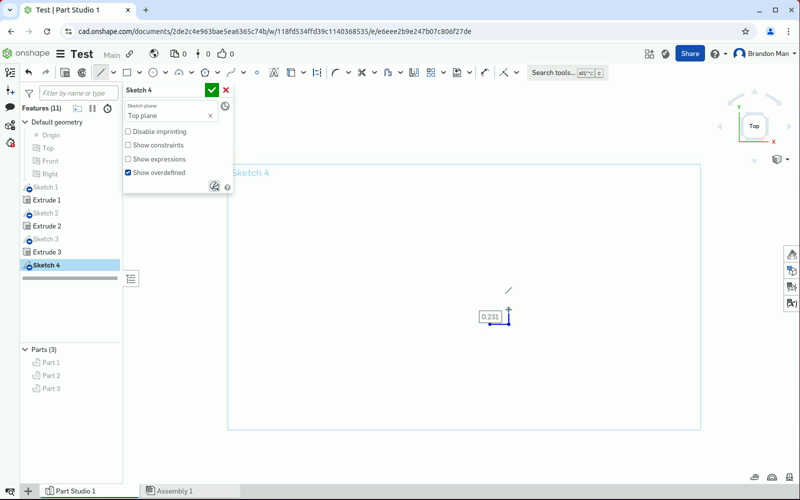
scroll(-6)
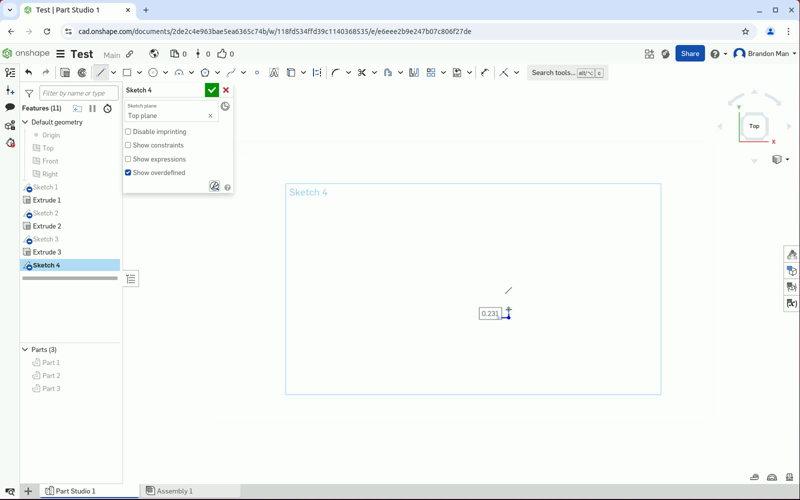
scroll(-6)
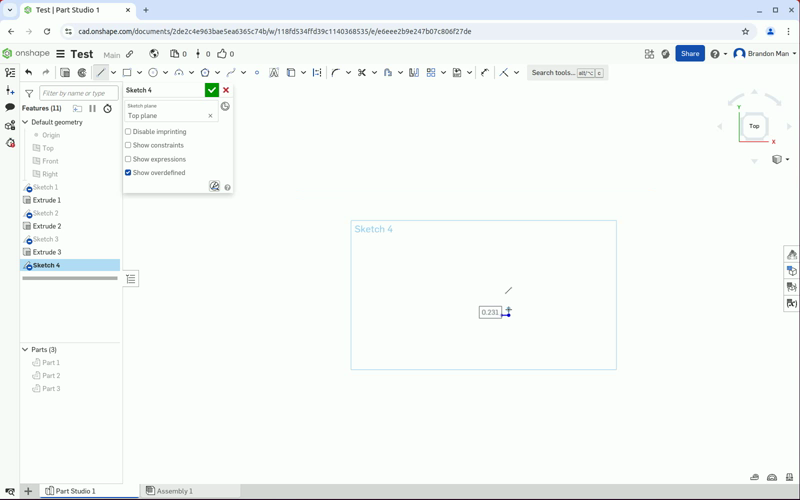
scroll(-6)
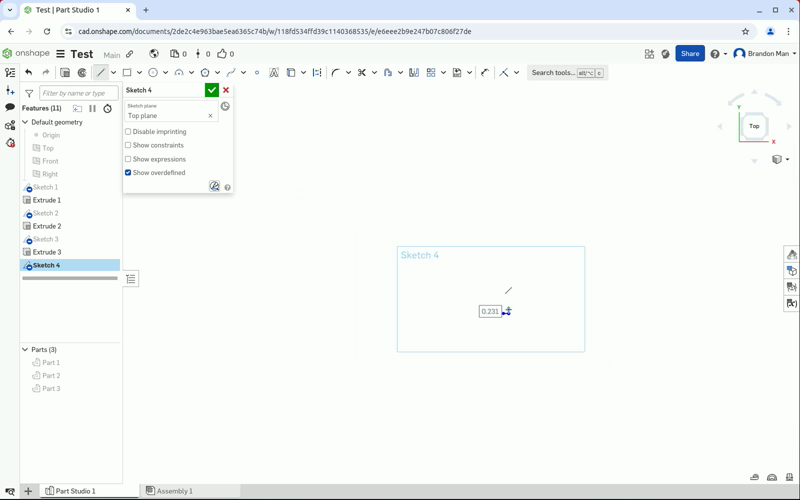
scroll(-6)
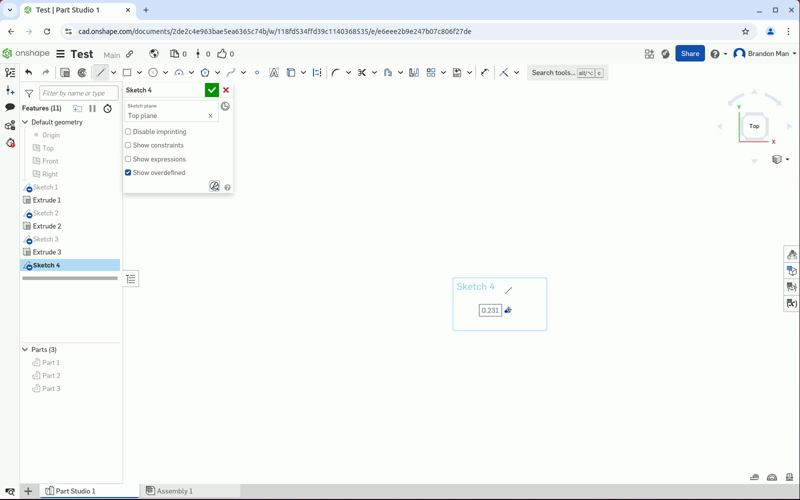
key_up(shift)
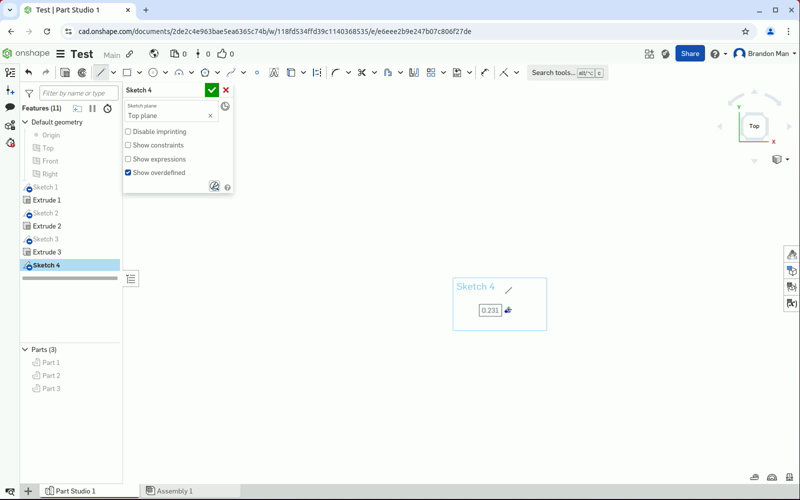
key_down(shift)
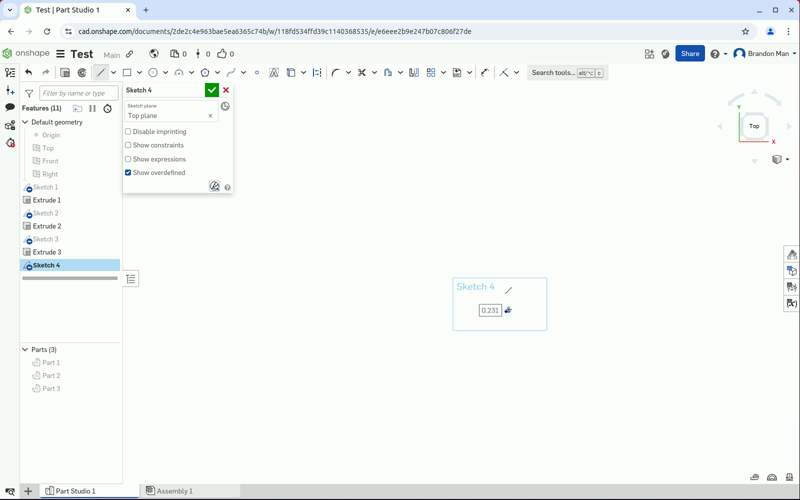
mouse_move(538, 309)
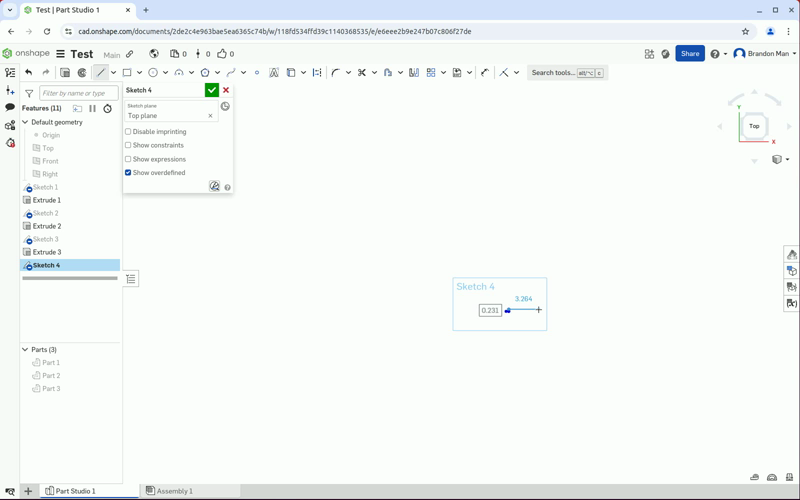
mouse_move(506, 309)
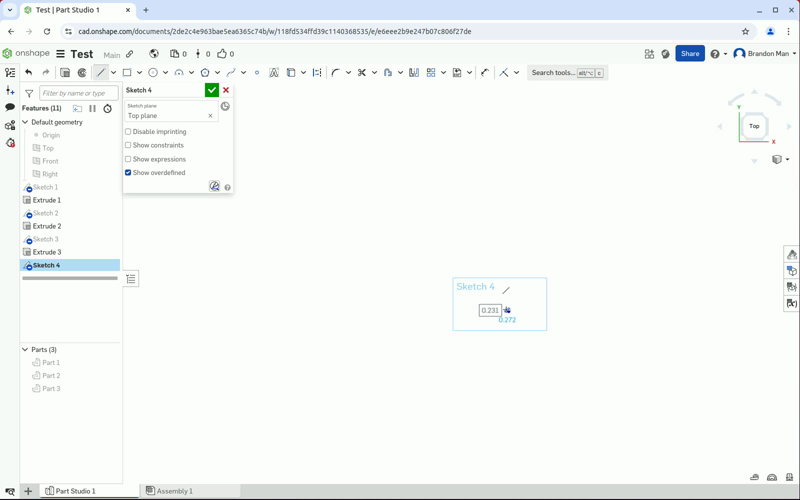
scroll(6)
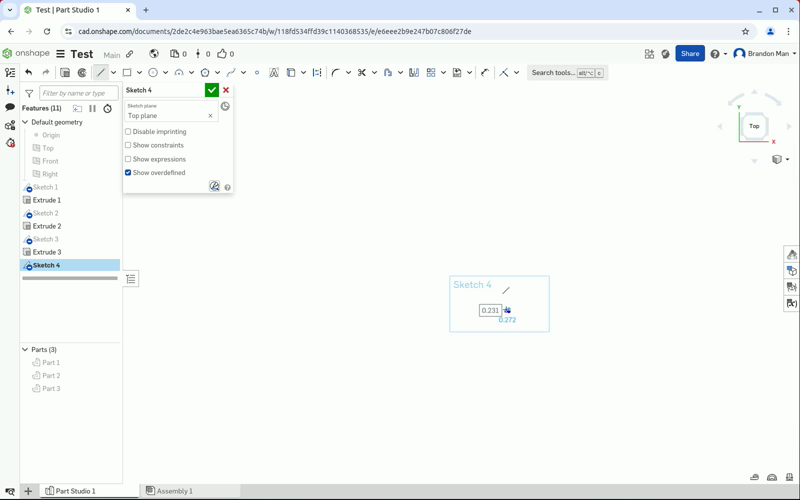
scroll(6)
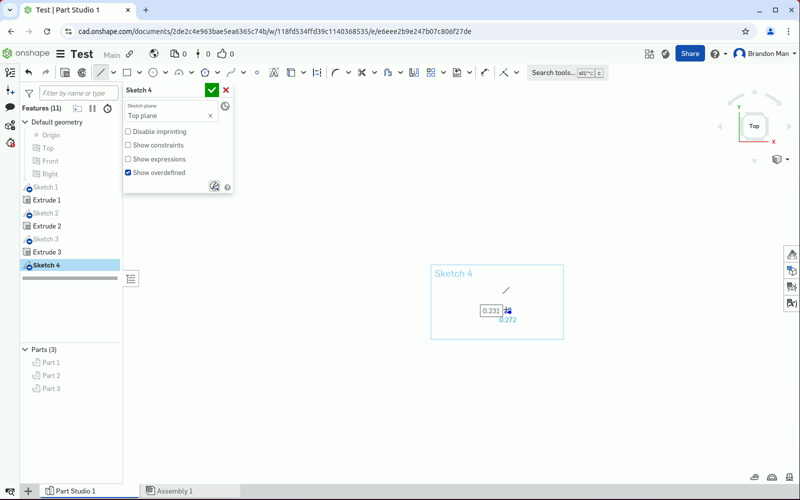
scroll(6)
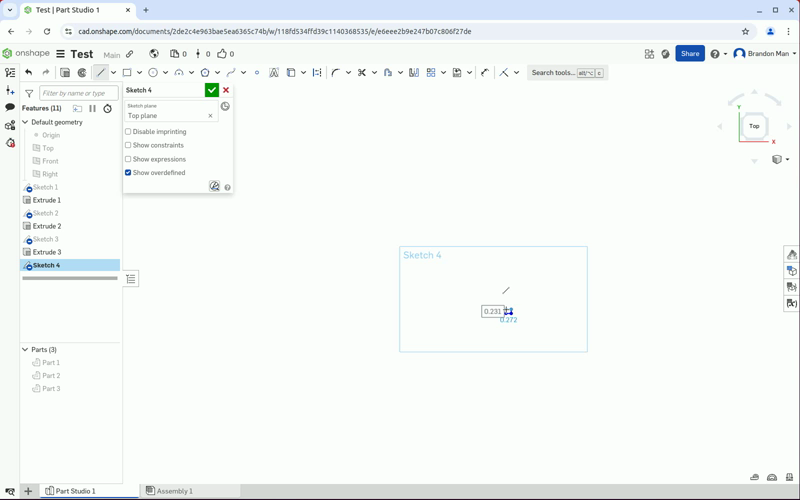
scroll(6)
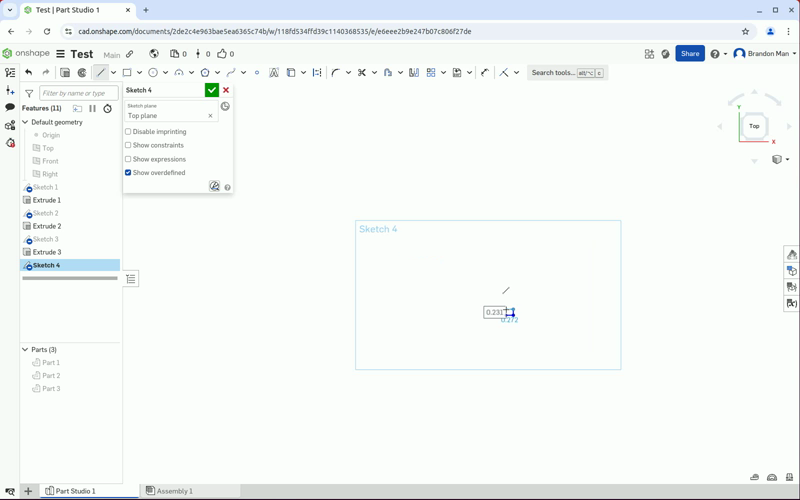
scroll(6)
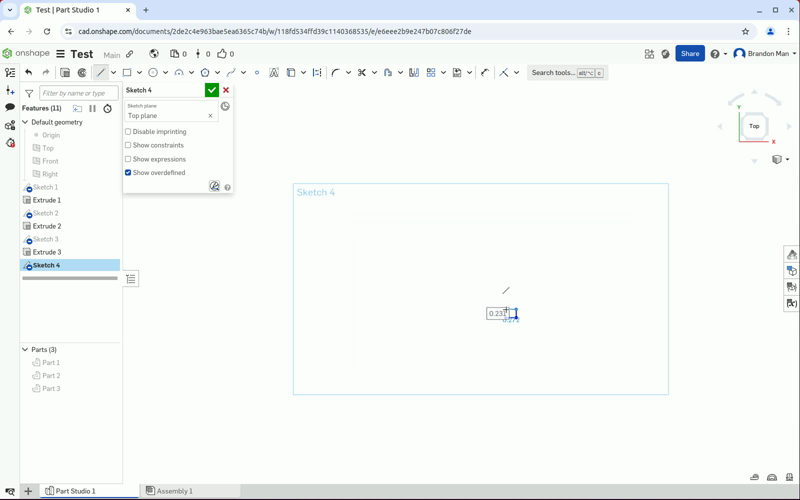
scroll(6)
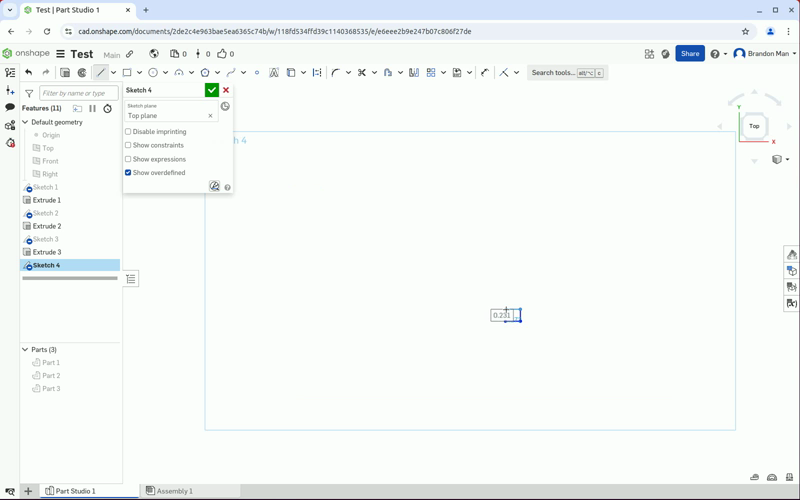
scroll(6)
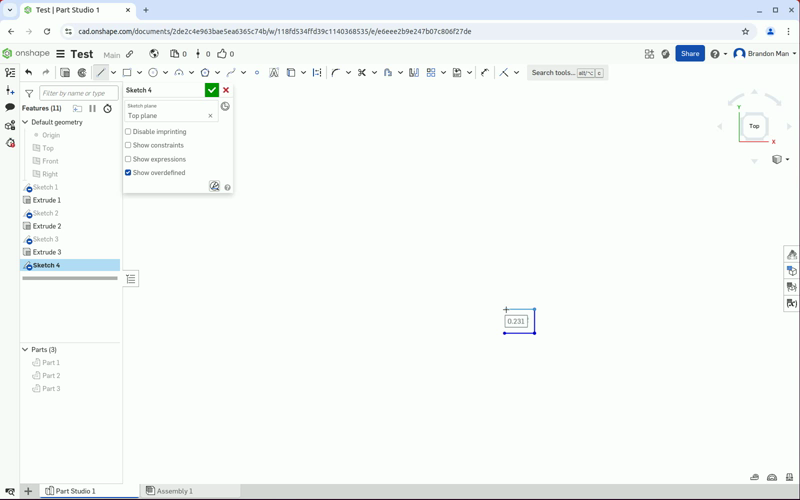
click(506, 309)
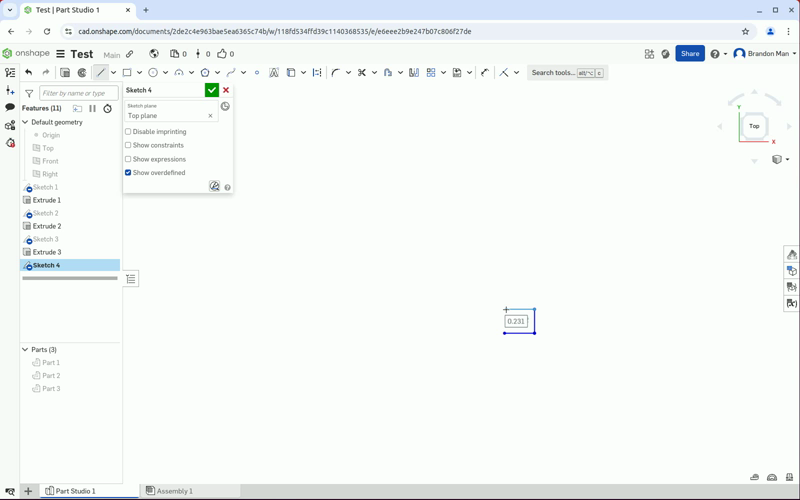
scroll(-6)
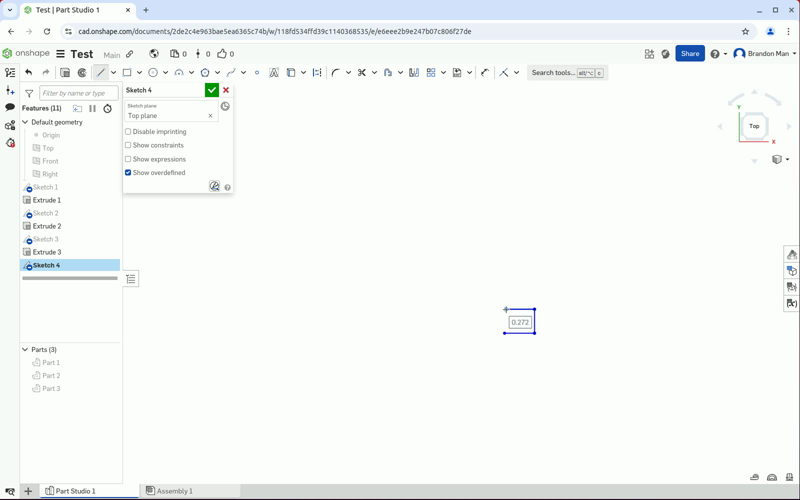
scroll(-6)
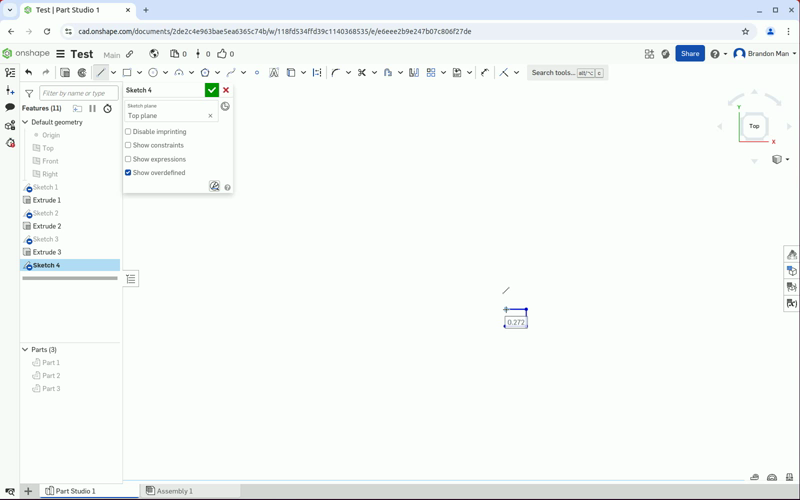
scroll(-6)
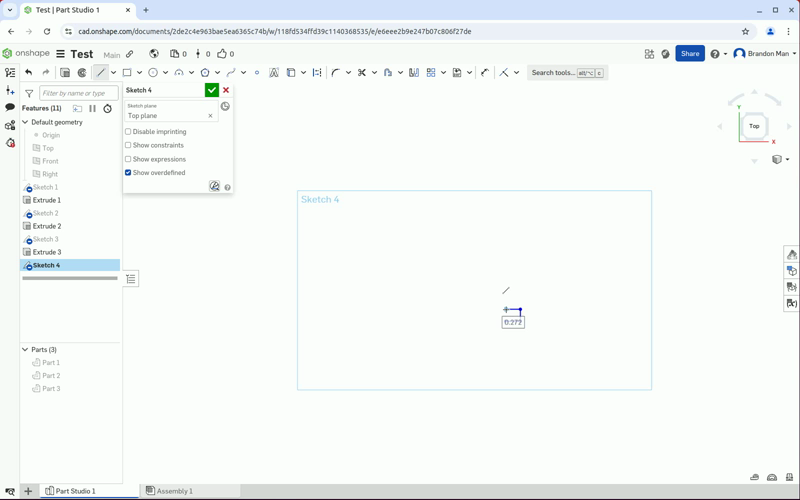
scroll(-6)
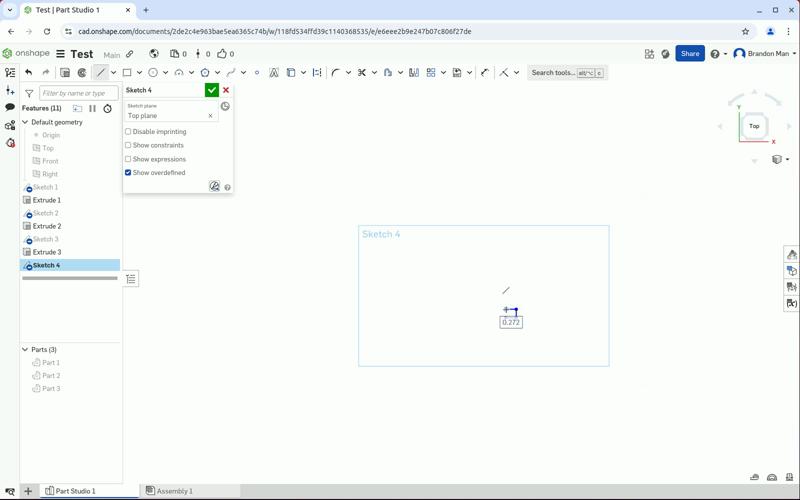
scroll(-6)
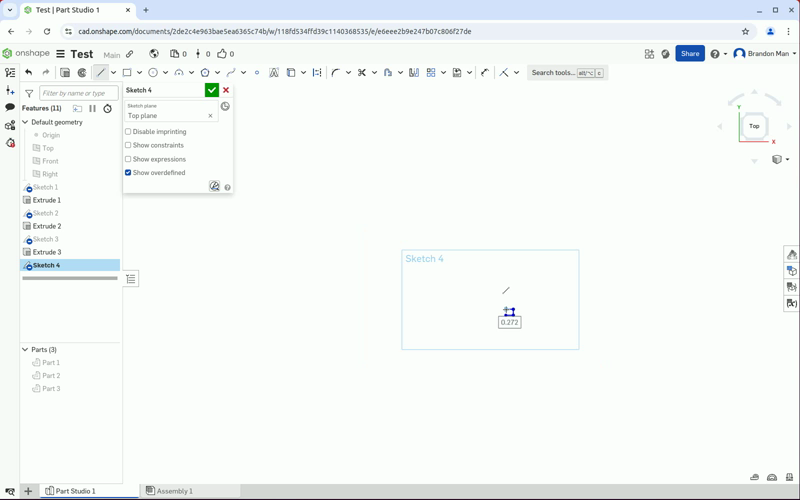
scroll(-6)
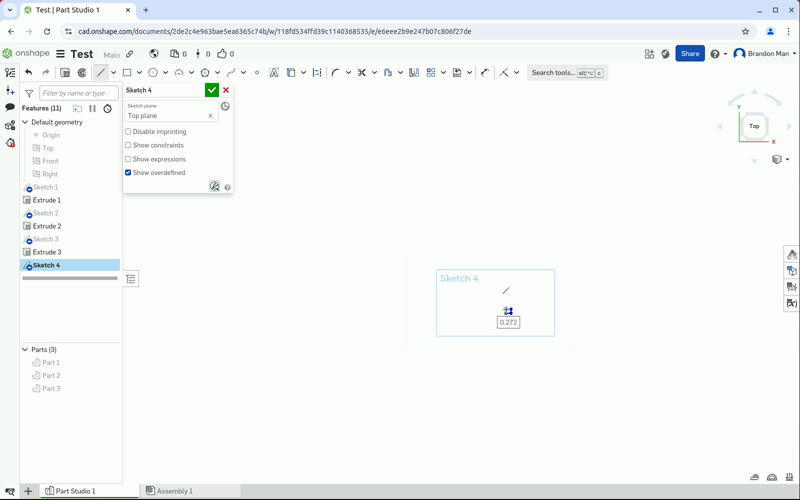
scroll(-6)
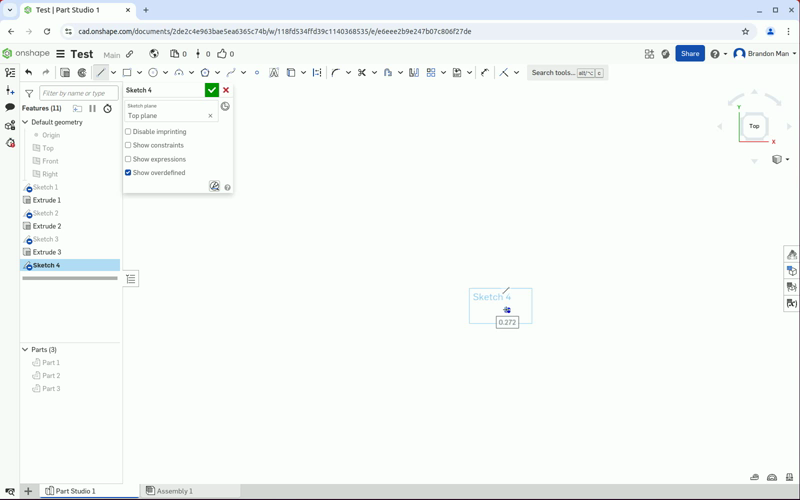
key_up(shift)
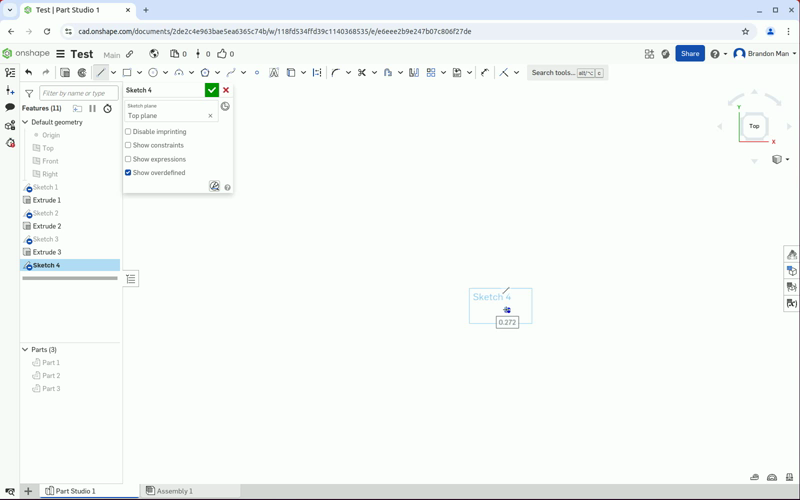
mouse_move(536, 309)
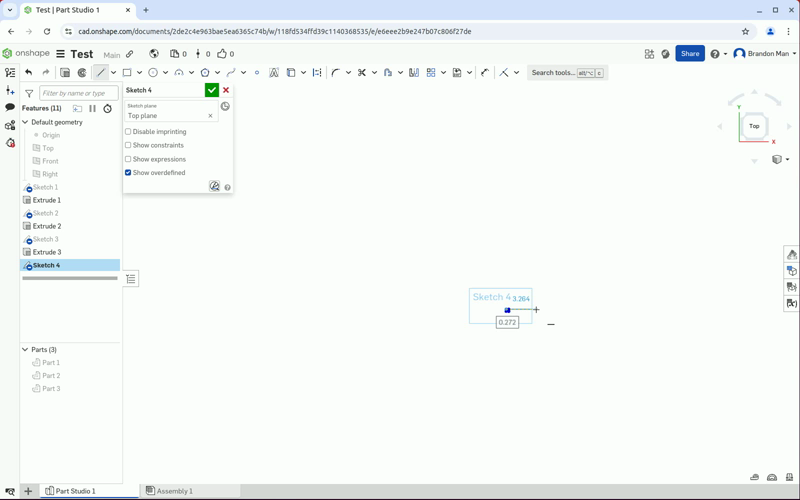
key_down(shift)
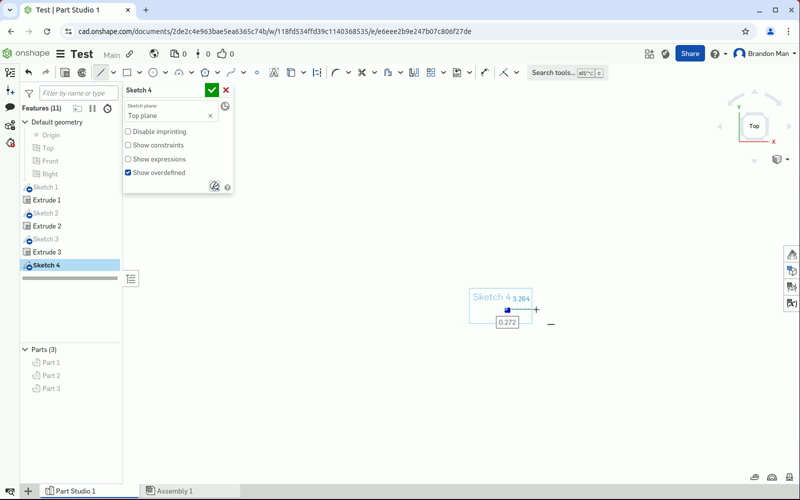
mouse_move(506, 311)
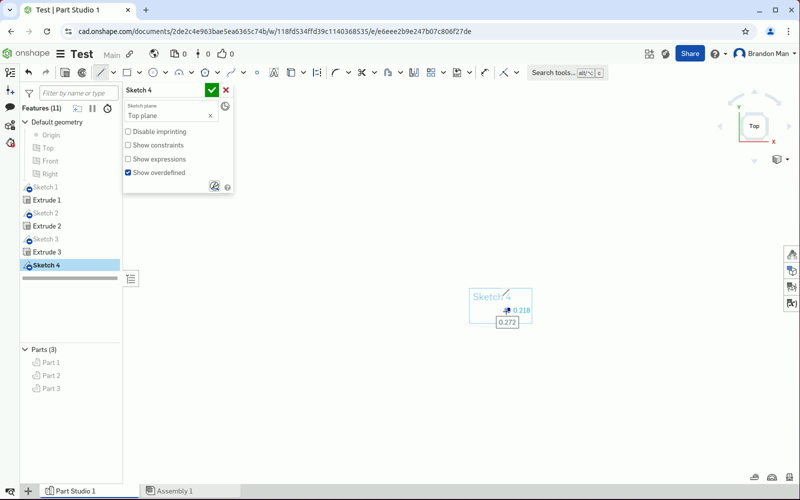
scroll(6)
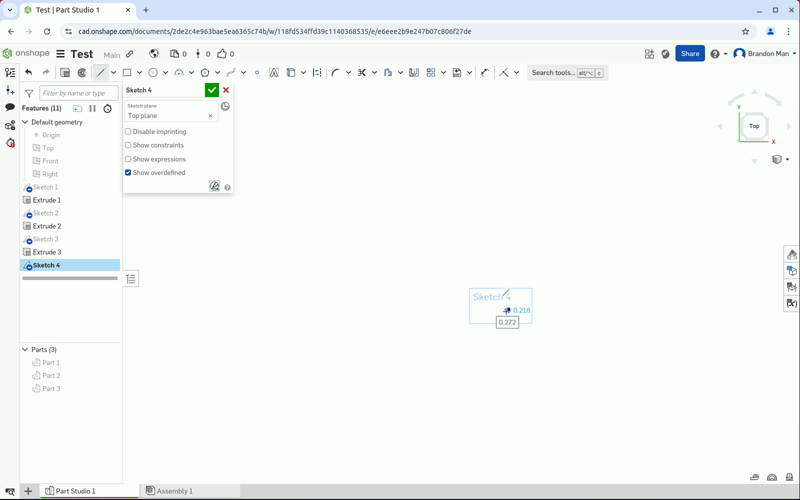
scroll(6)
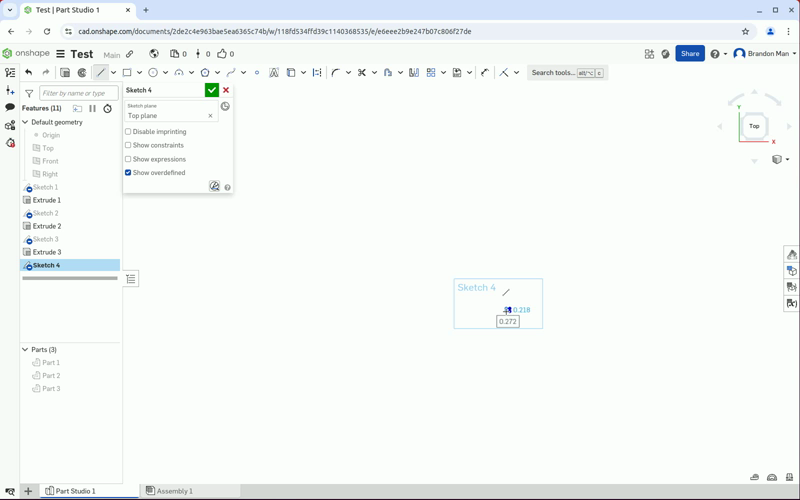
scroll(6)
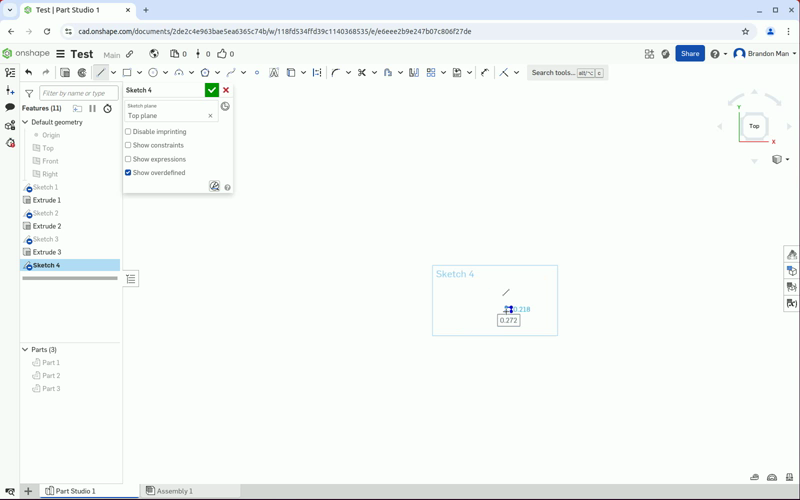
scroll(6)
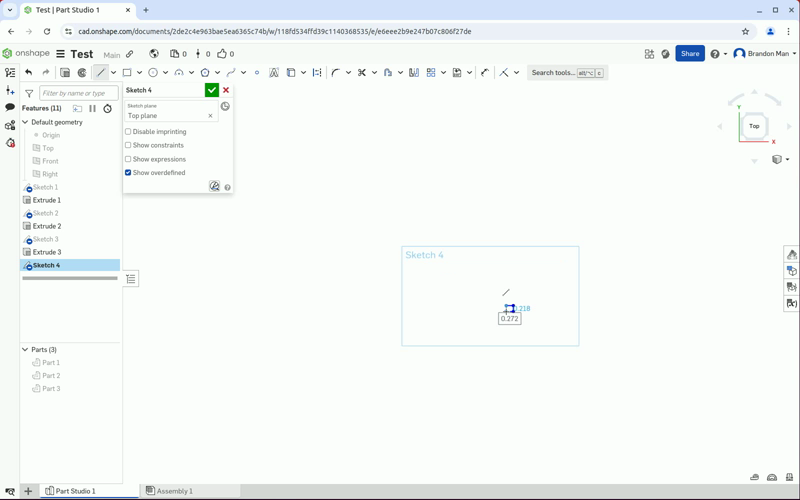
scroll(6)
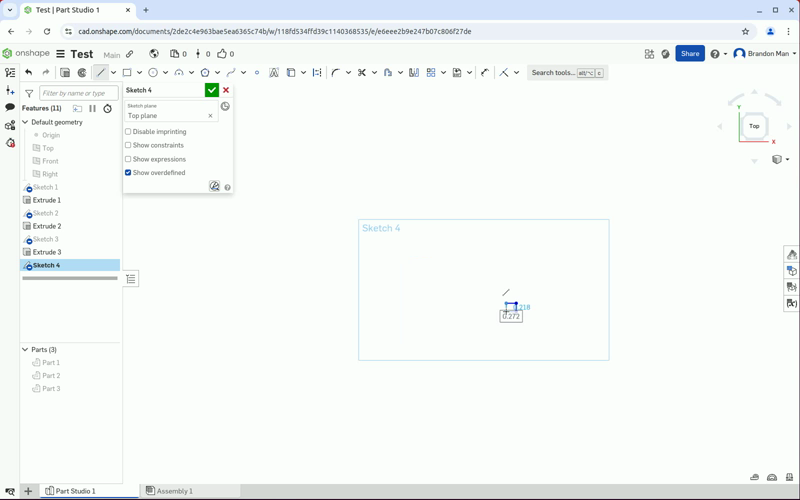
scroll(6)
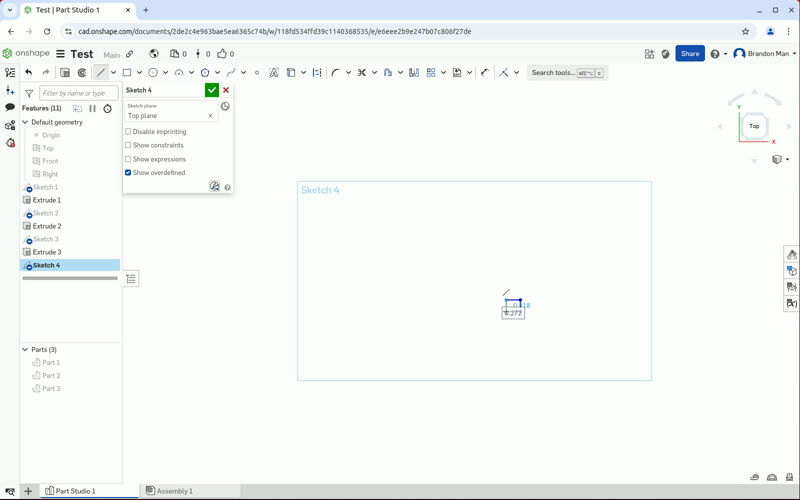
scroll(6)
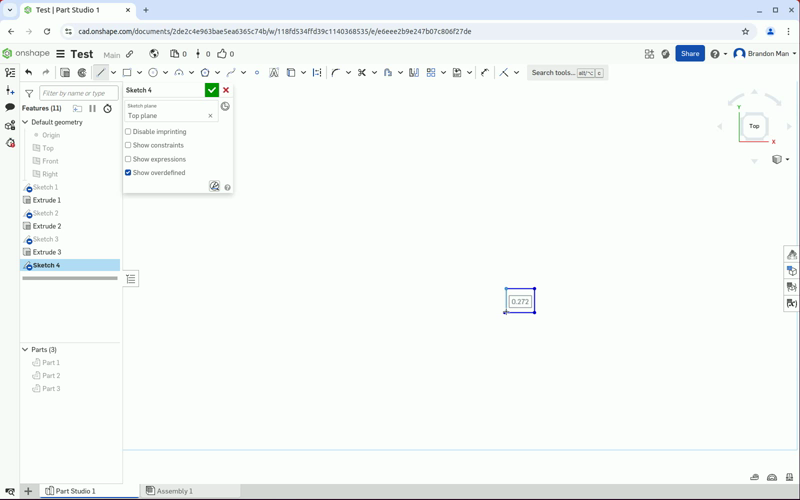
key_up(shift)
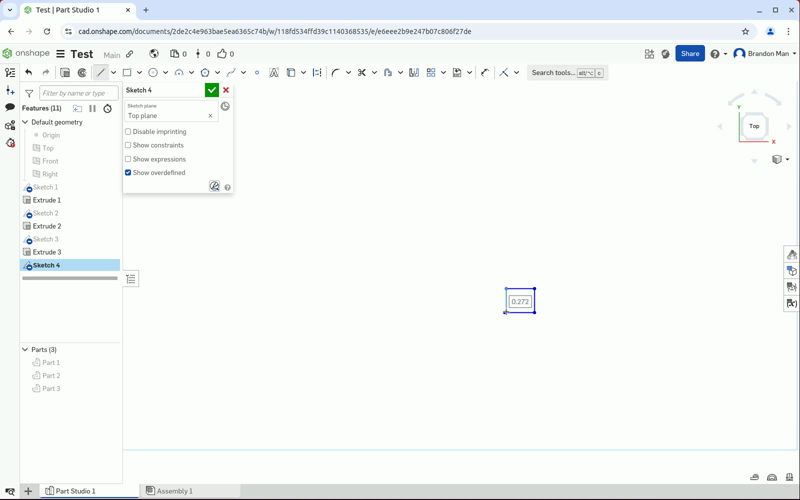
click(506, 311)
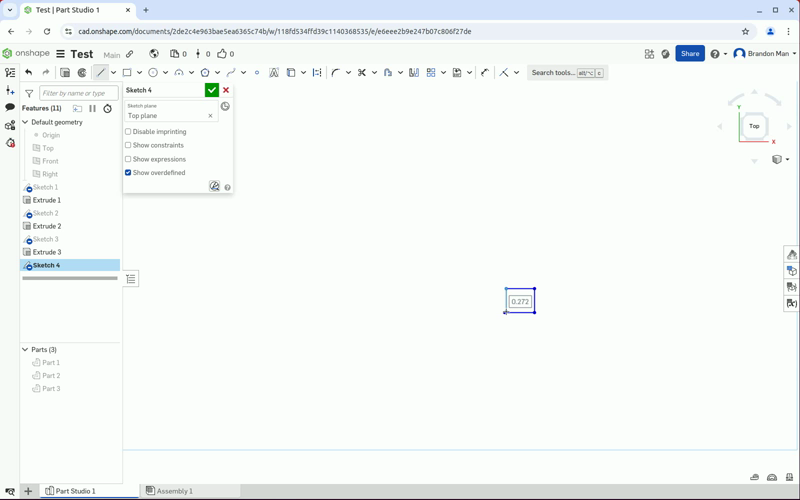
scroll(-6)
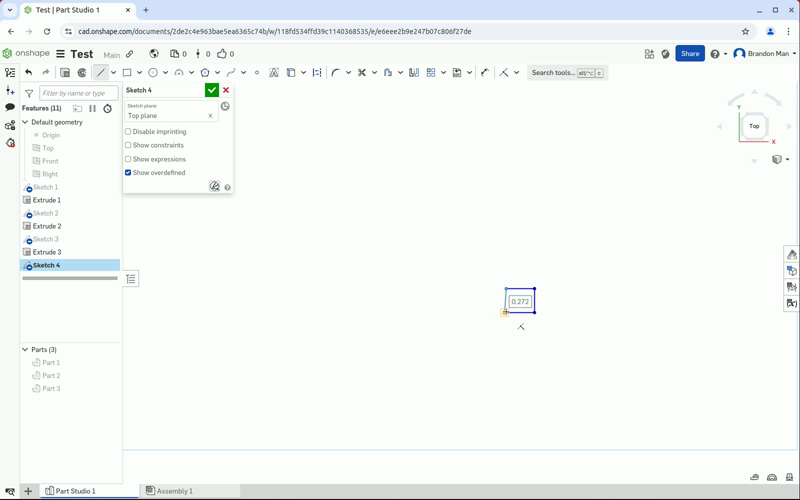
scroll(-6)
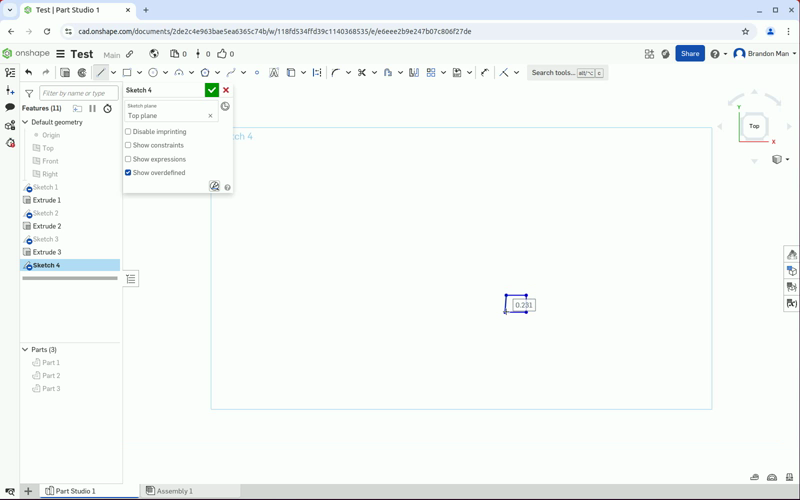
scroll(-6)
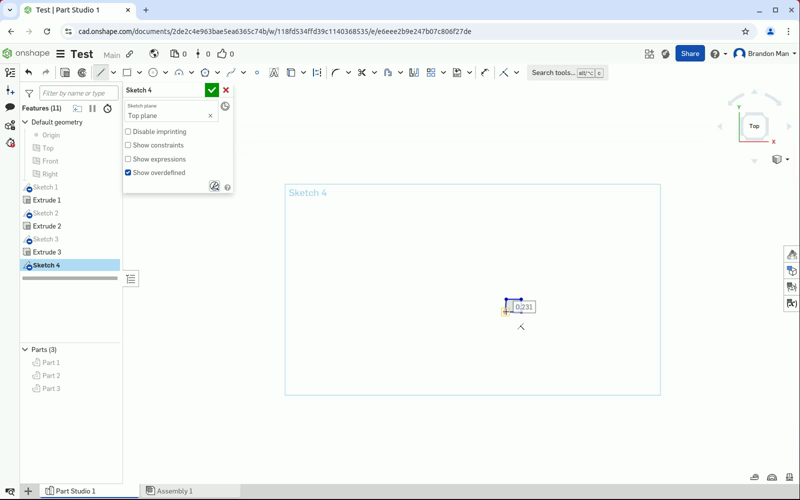
scroll(-6)
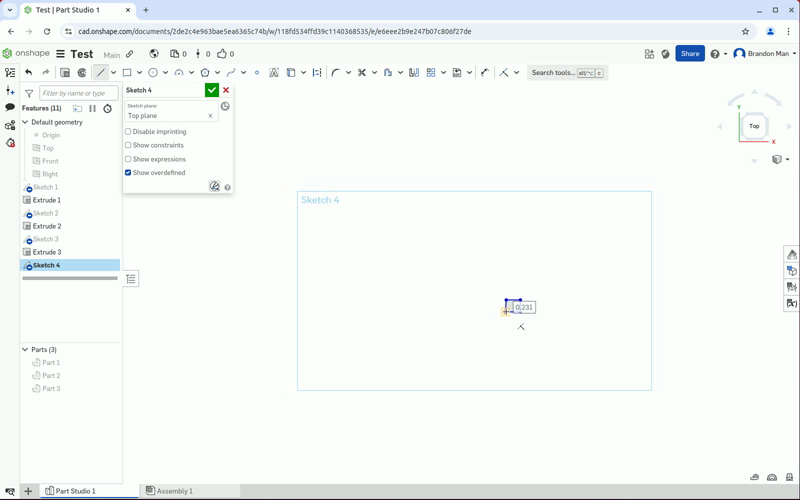
scroll(-6)
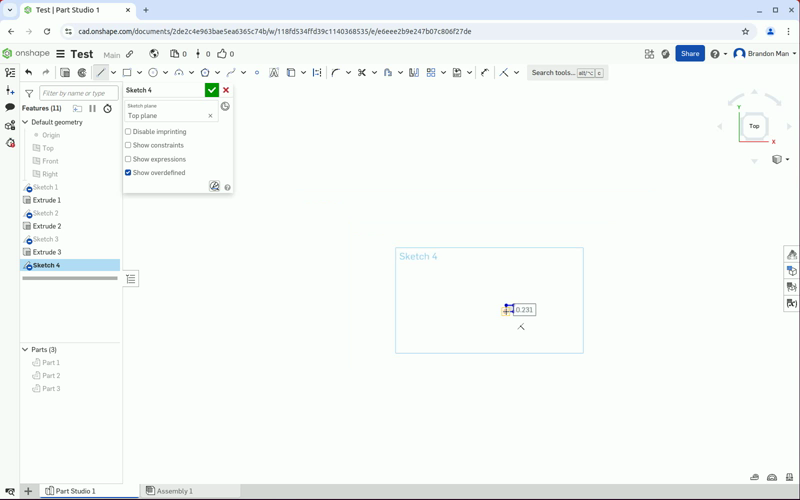
scroll(-6)
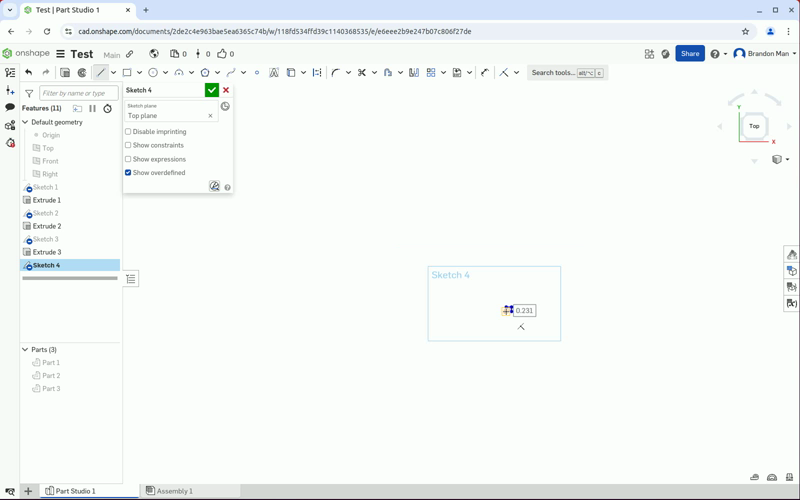
scroll(-6)
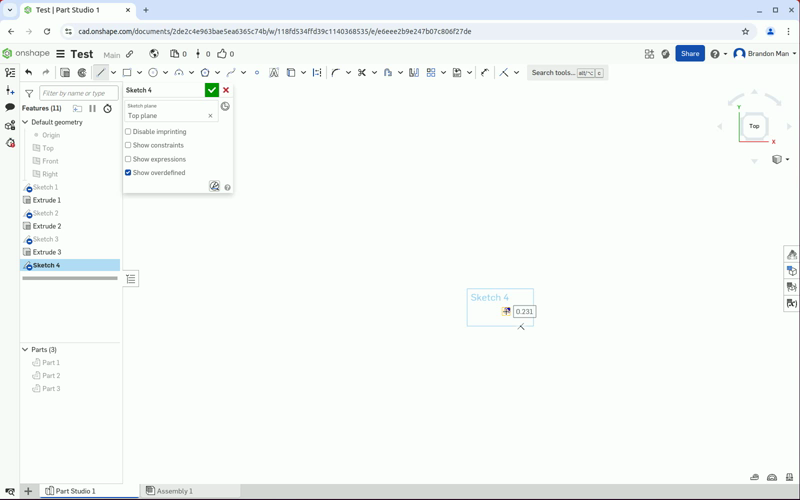
key(esc)
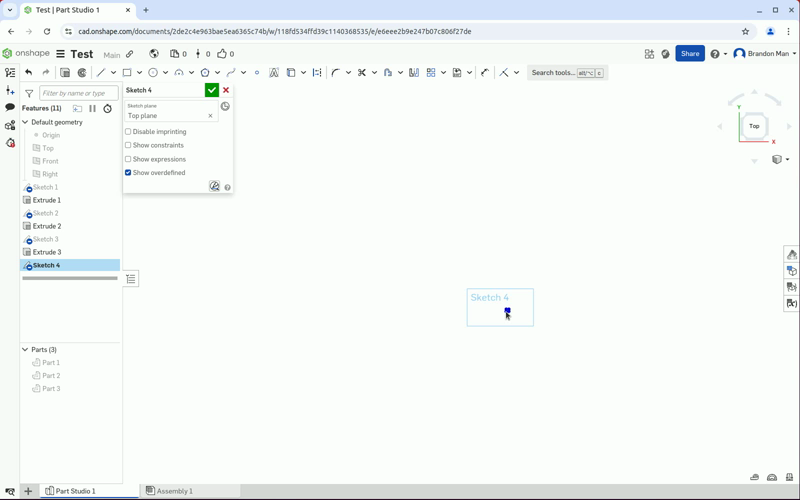
mouse_move(508, 310)
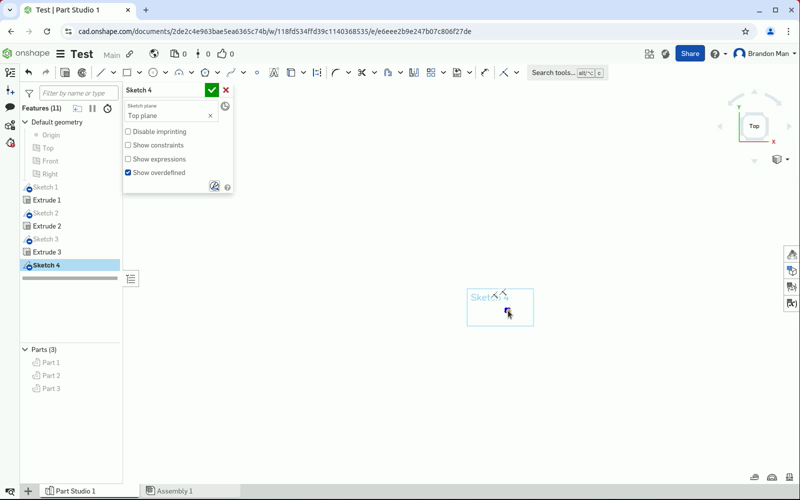
scroll(6)
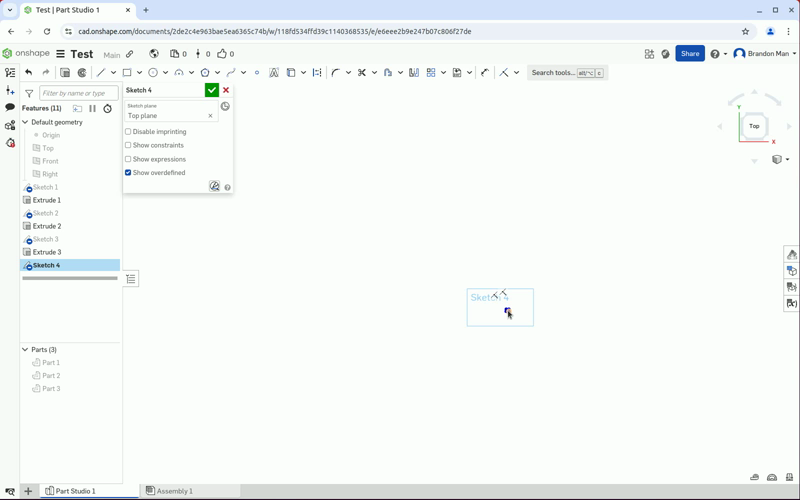
scroll(6)
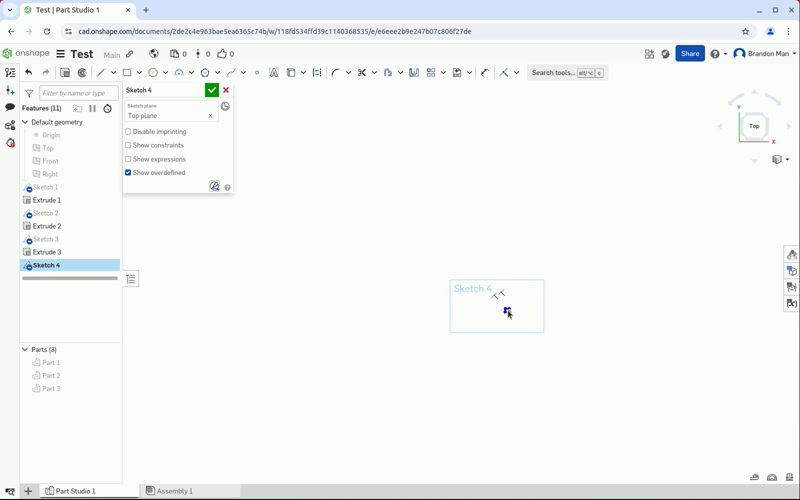
scroll(6)
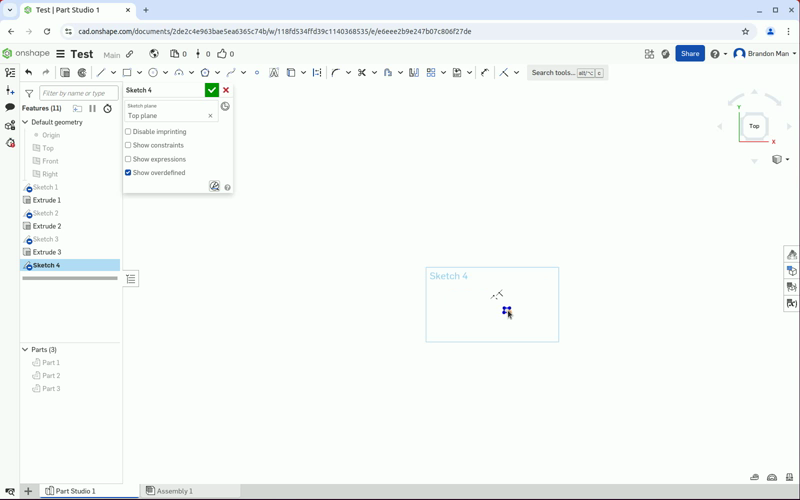
scroll(6)
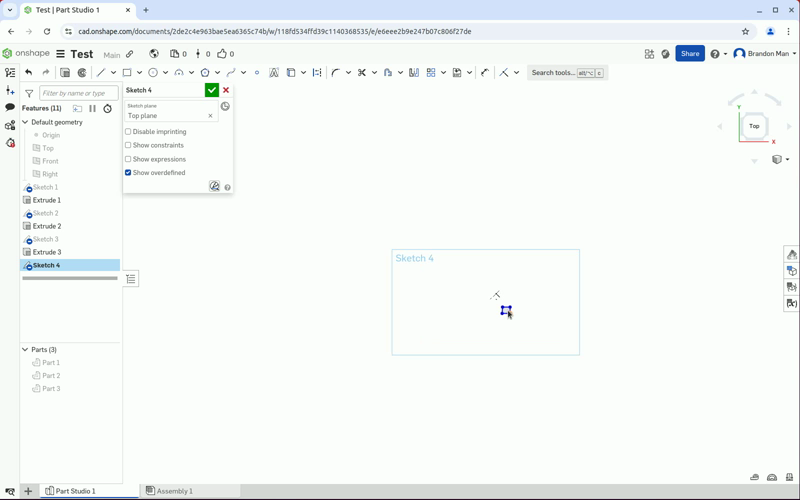
scroll(6)
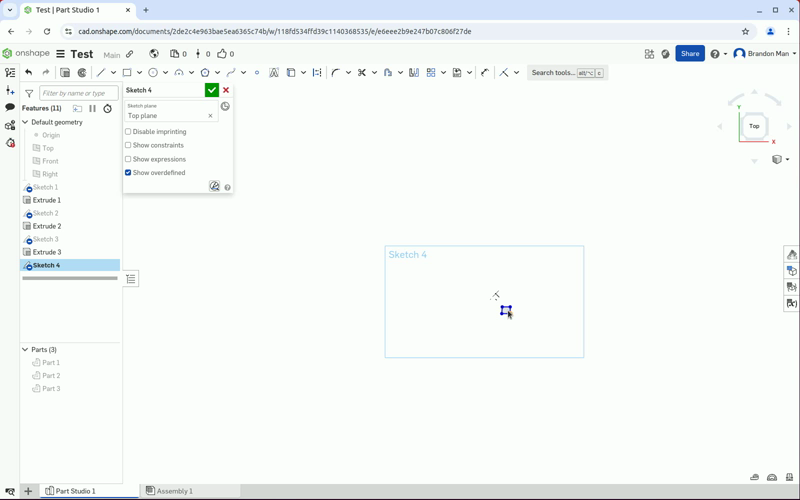
scroll(6)
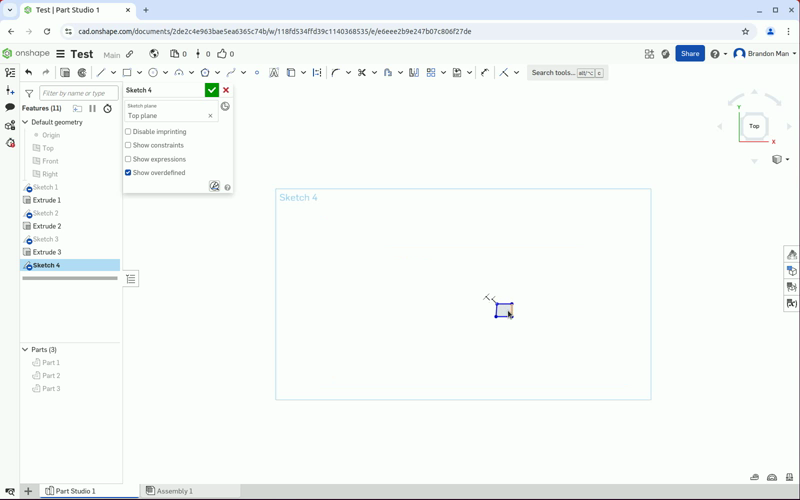
scroll(6)
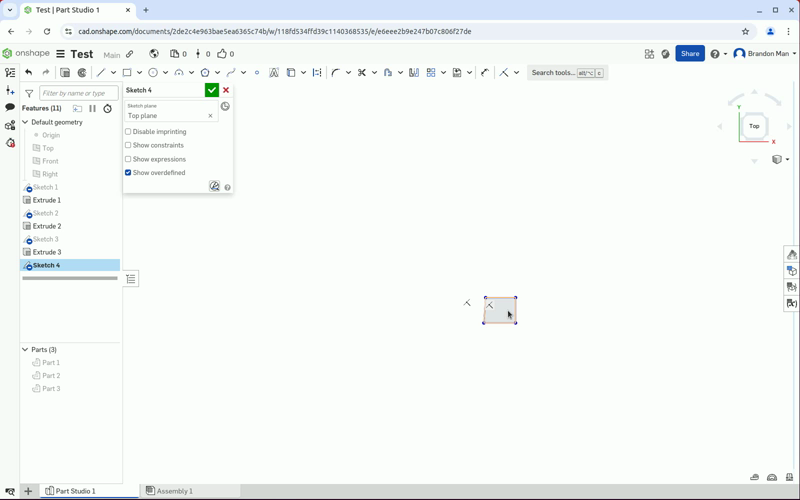
click(508, 310)
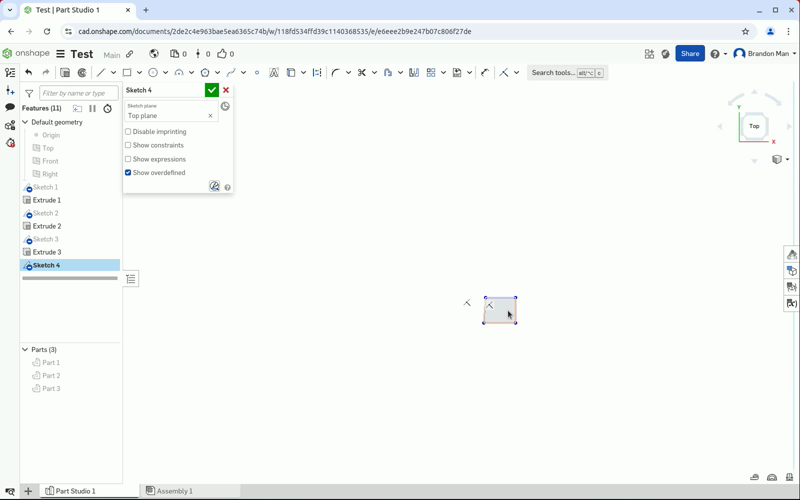
scroll(-6)
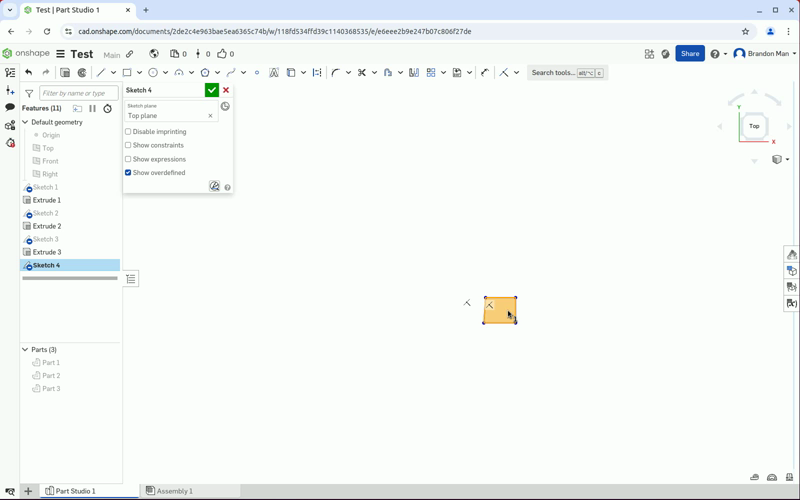
scroll(-6)
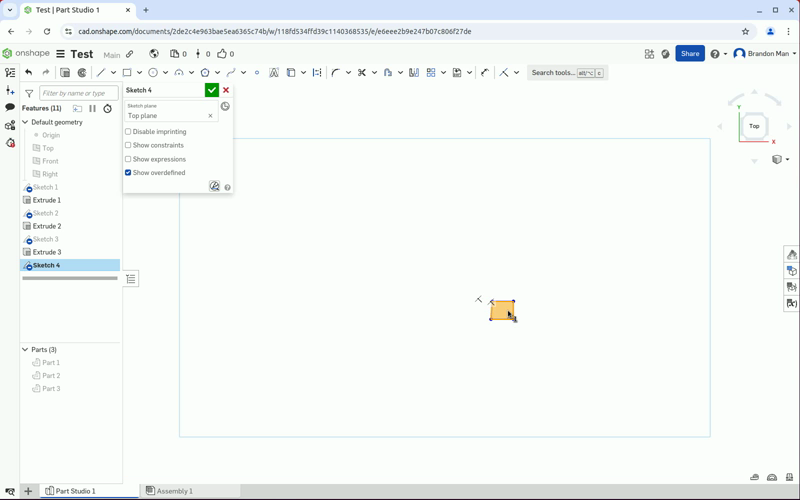
scroll(-6)
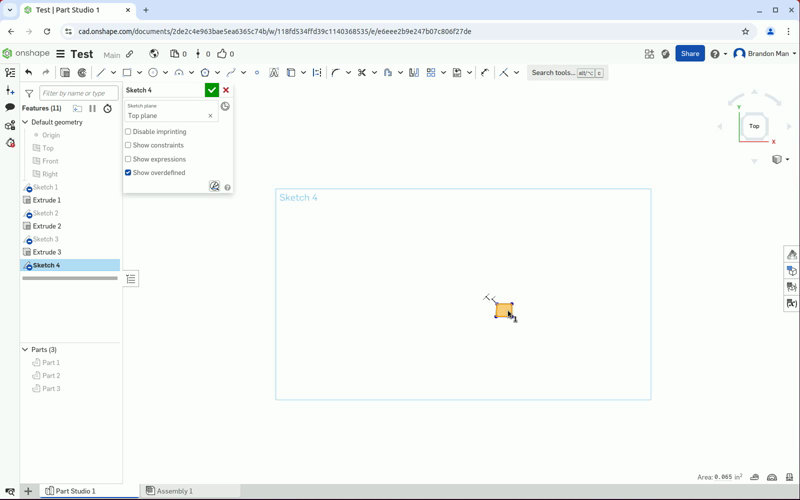
scroll(-6)
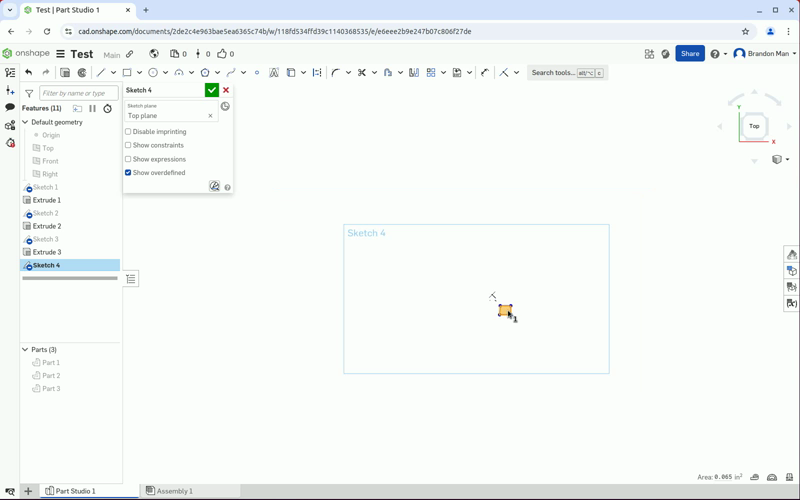
scroll(-6)
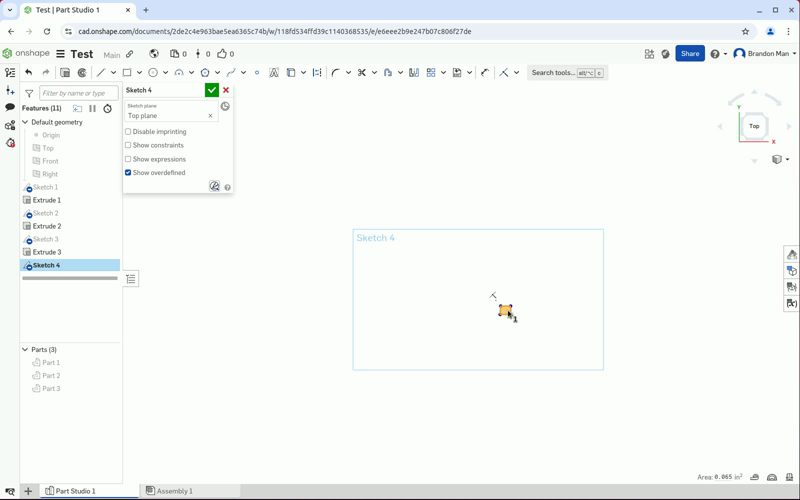
scroll(-6)
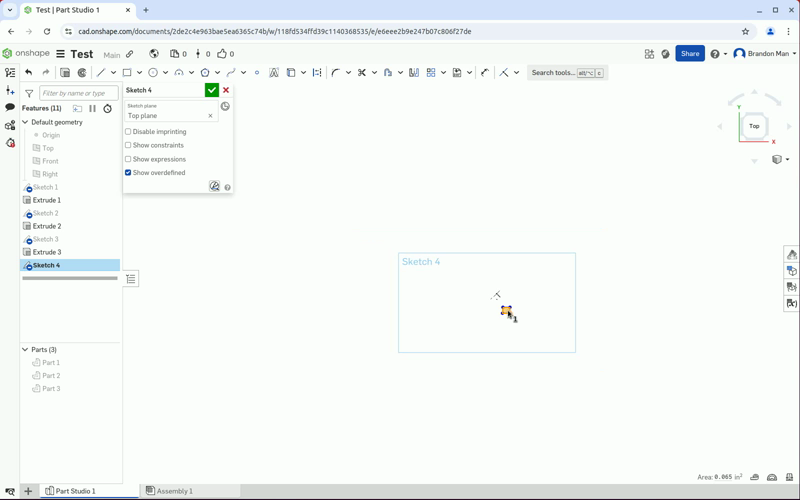
scroll(-6)
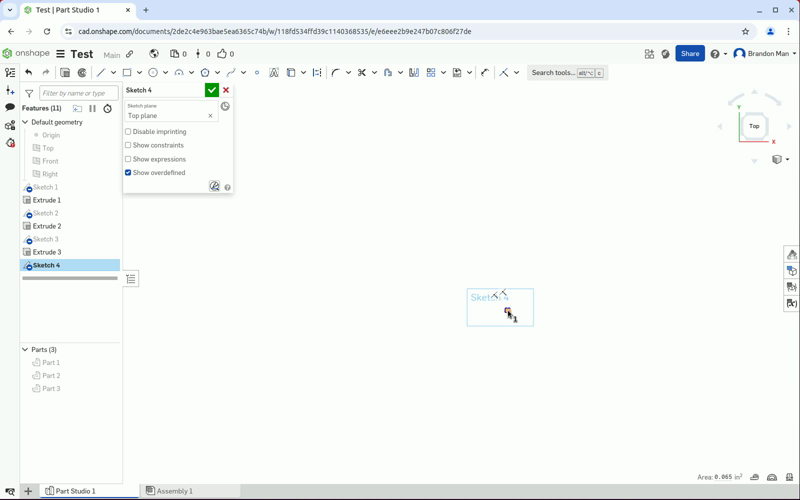
mouse_move(73, 352)
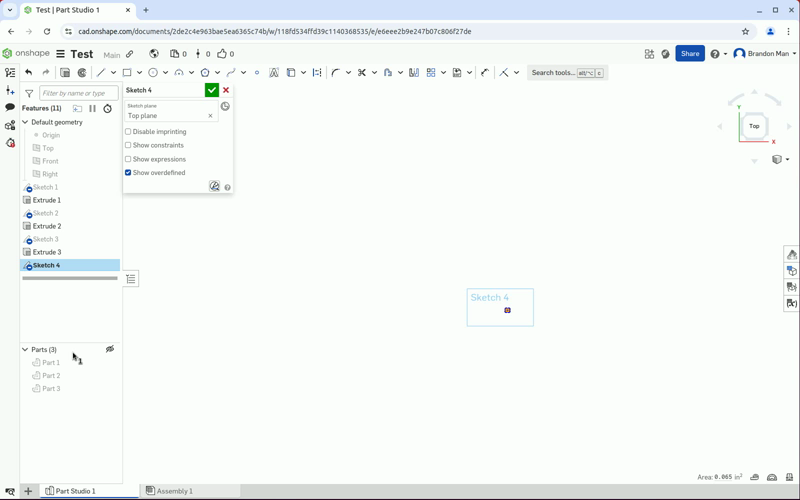
key(shift+y)
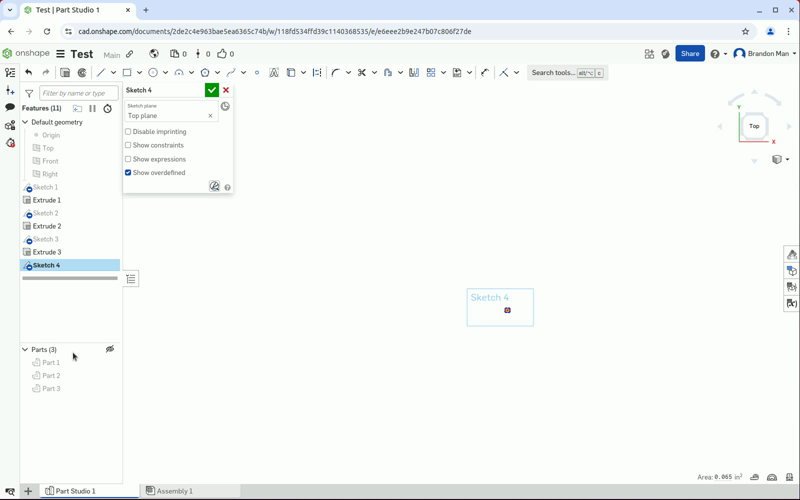
key(shift+e)
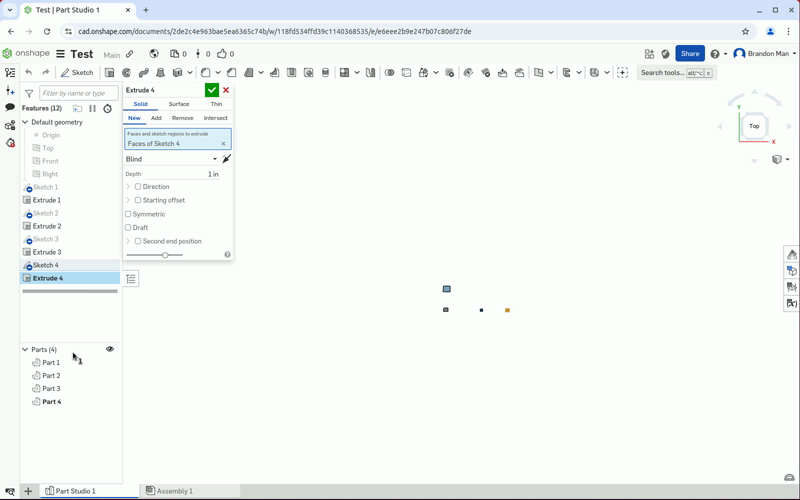
mouse_move(143, 106)
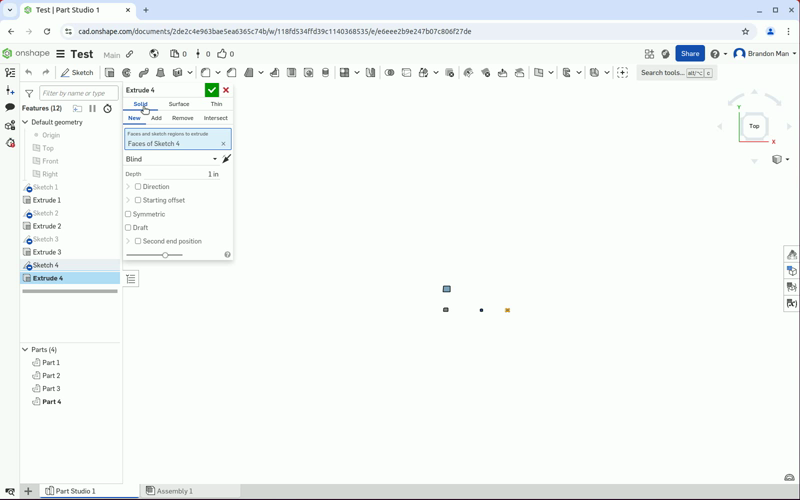
click(143, 106)
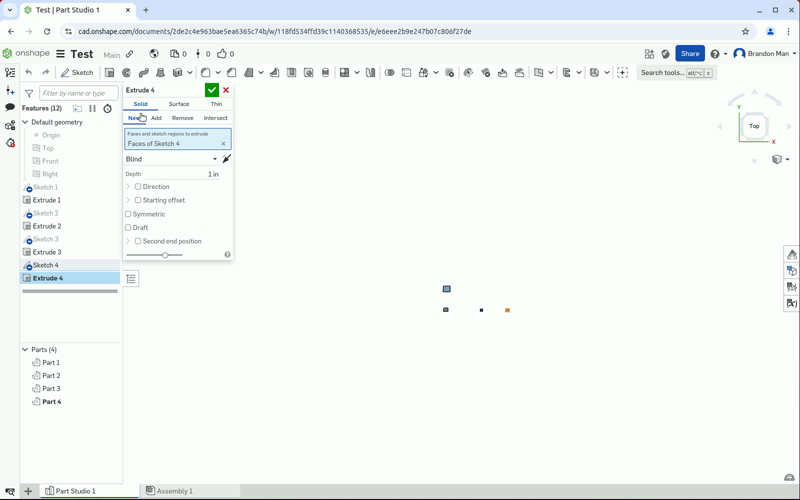
mouse_move(137, 120)
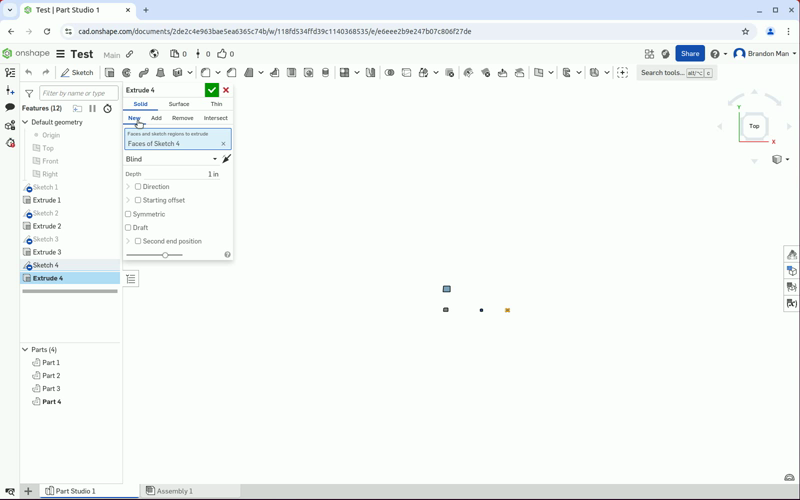
click(137, 120)
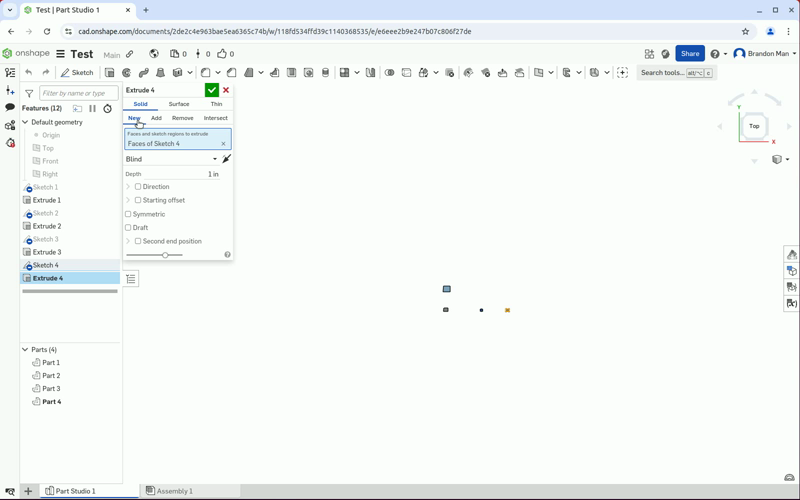
key(tab, 4)
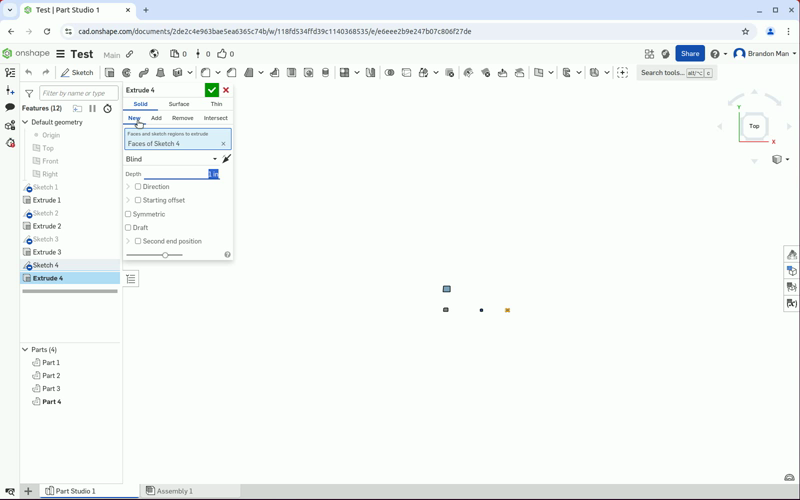
text(2.648)
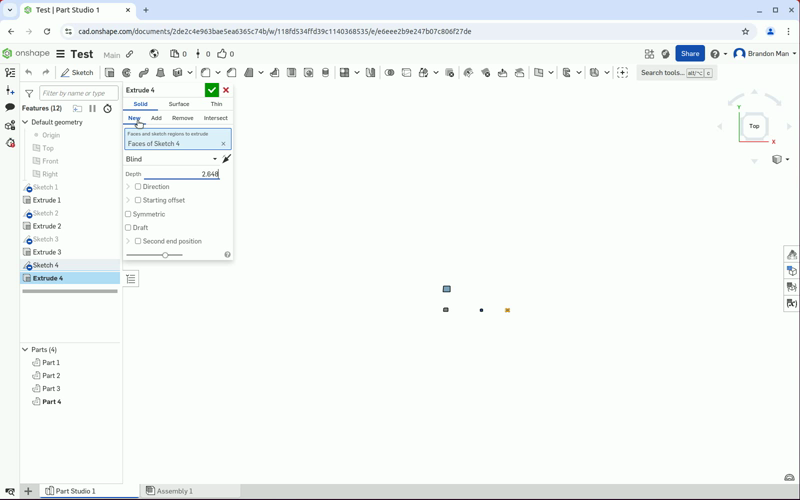
key(enter)
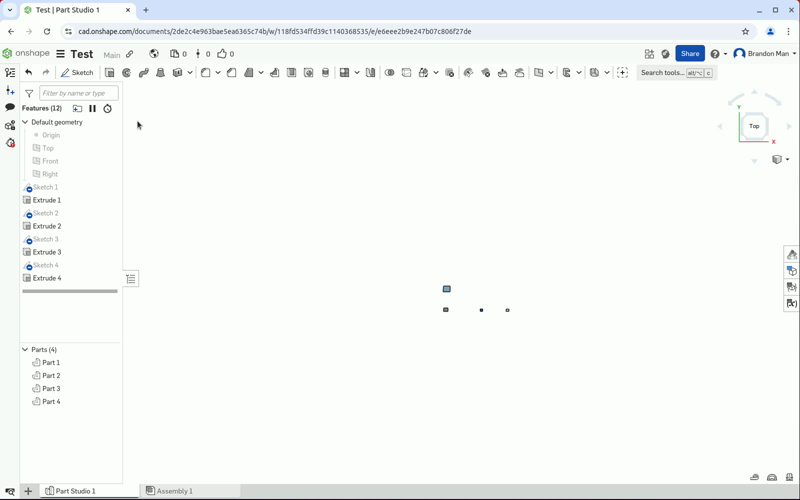
key(shift+h)
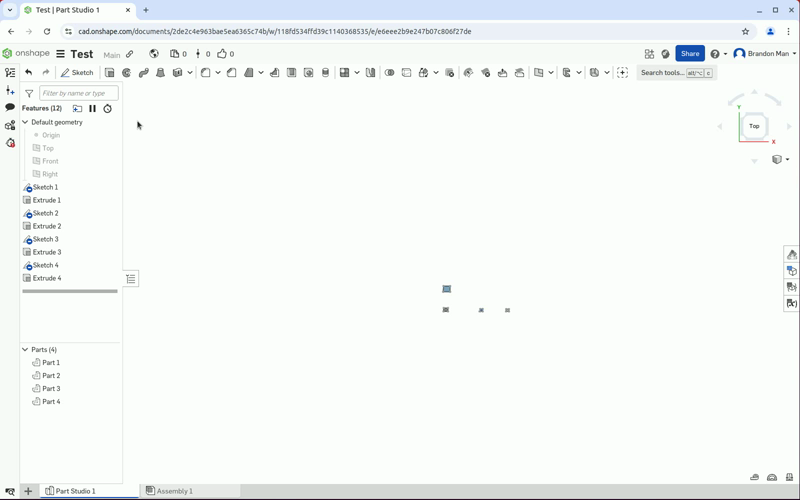
key(shift+h)
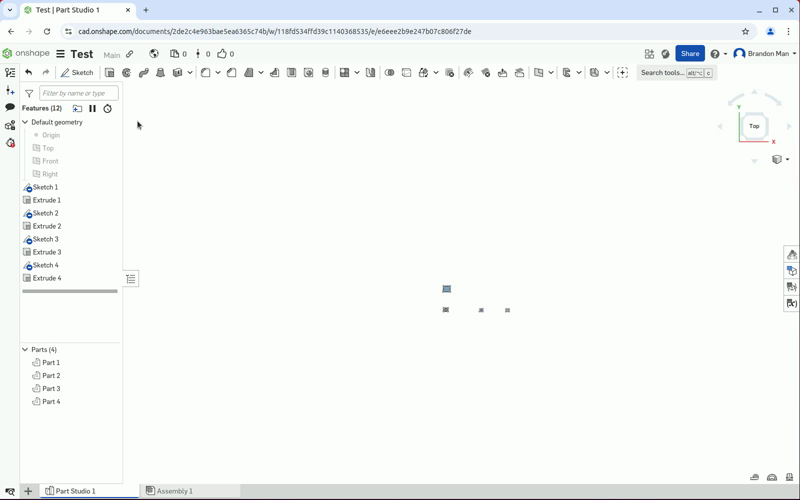
key(shift+7)
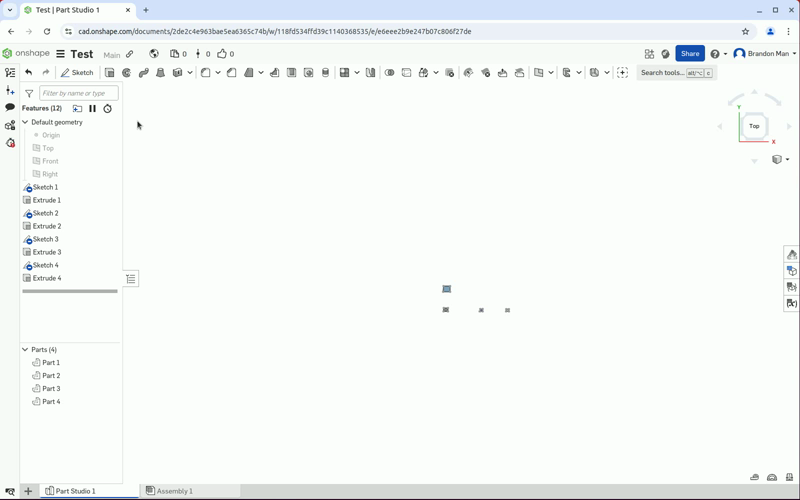
key(up, 3)
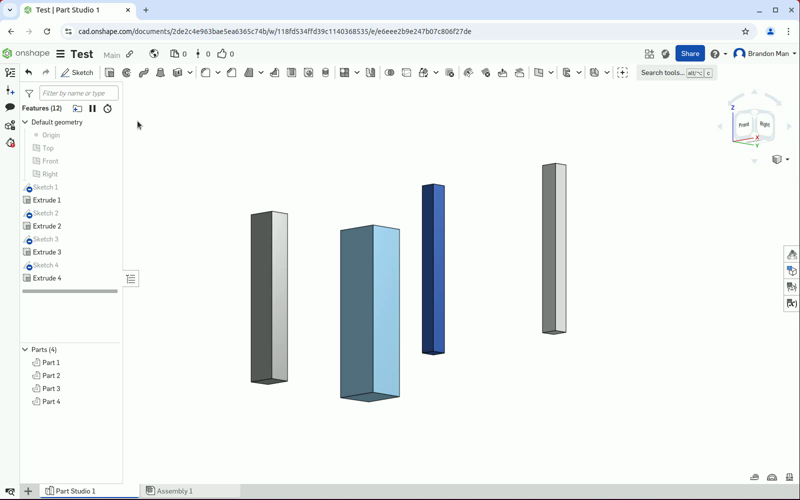
key(left, 3)
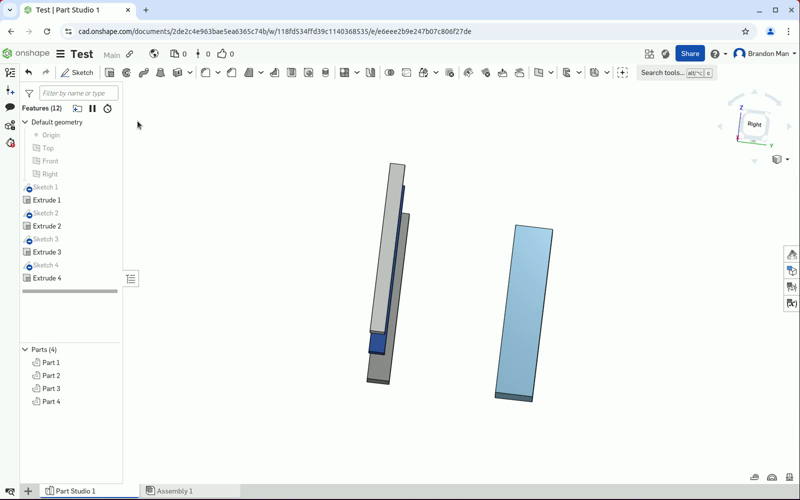
key(right, 3)
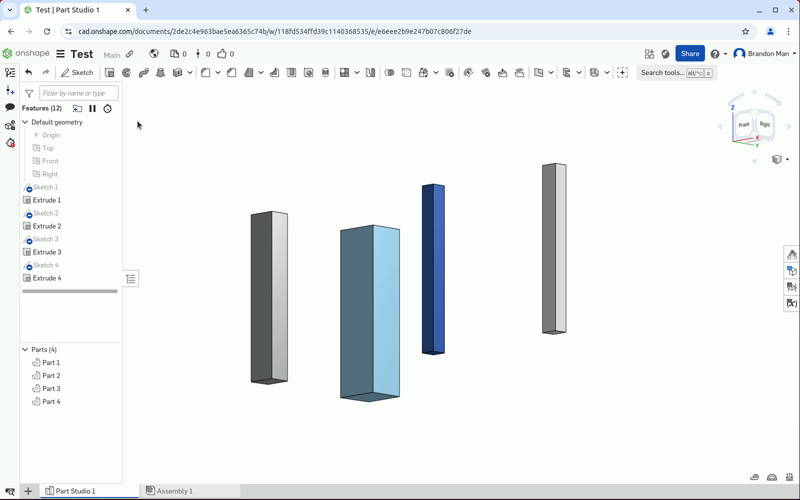
key(down, 3)
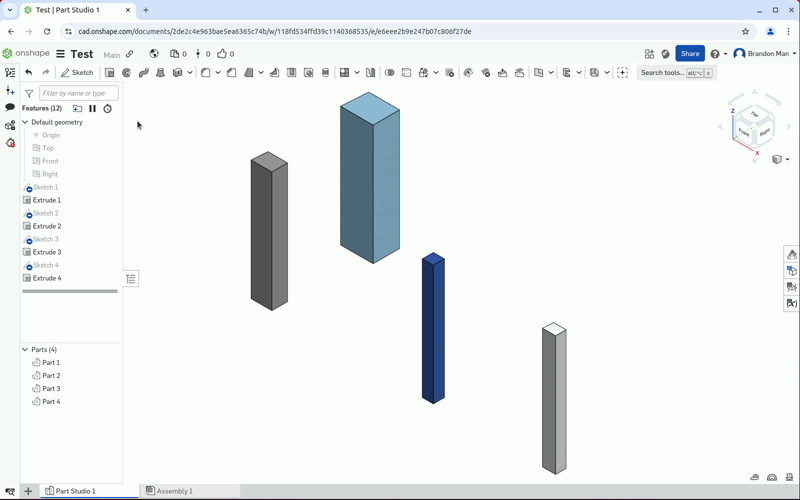
mouse_move(73, 189)
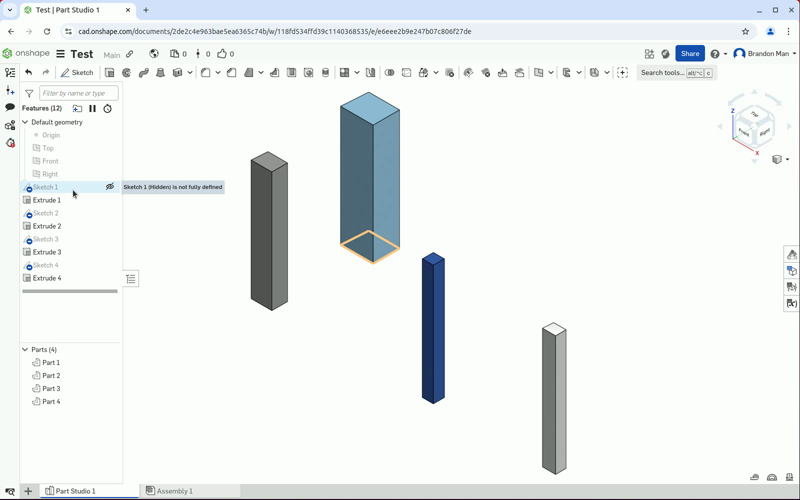
click(73, 189)